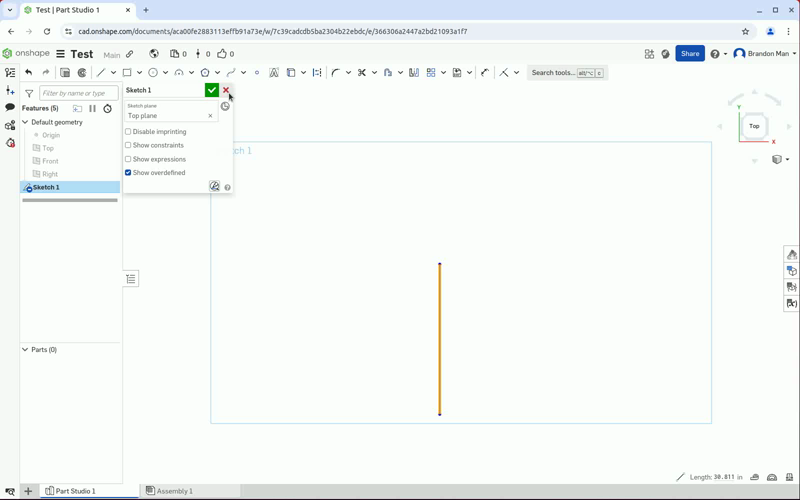
key(shift+h)
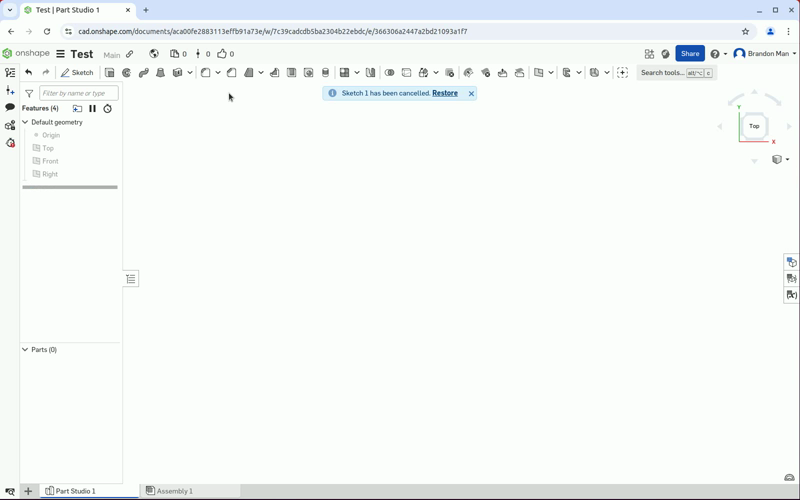
mouse_move(73, 352)
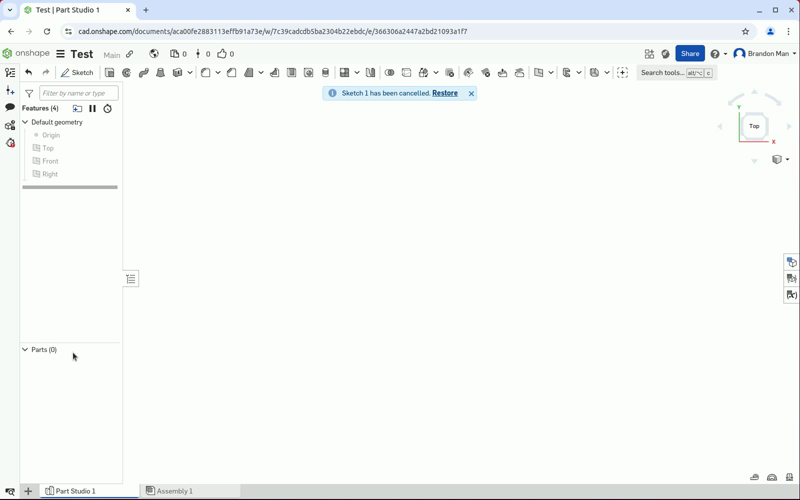
key(y)
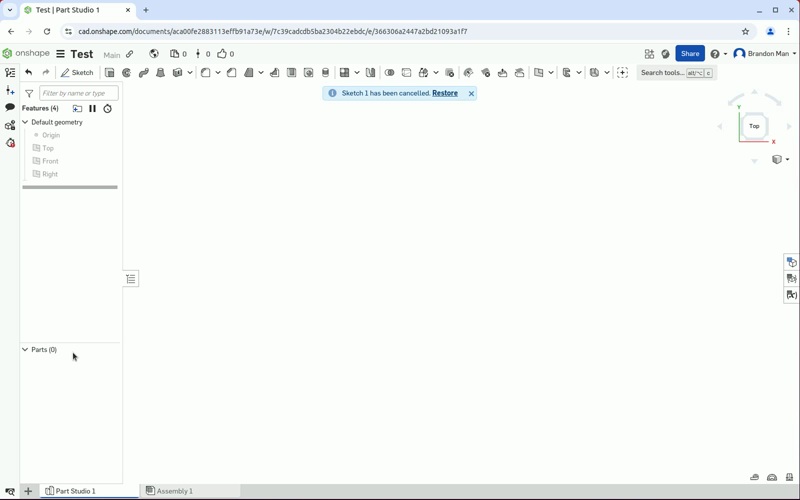
key(shift+p)
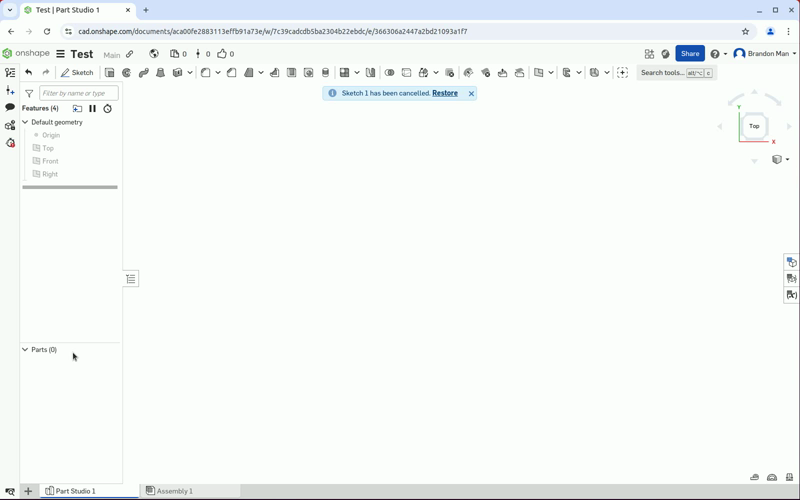
key(space)
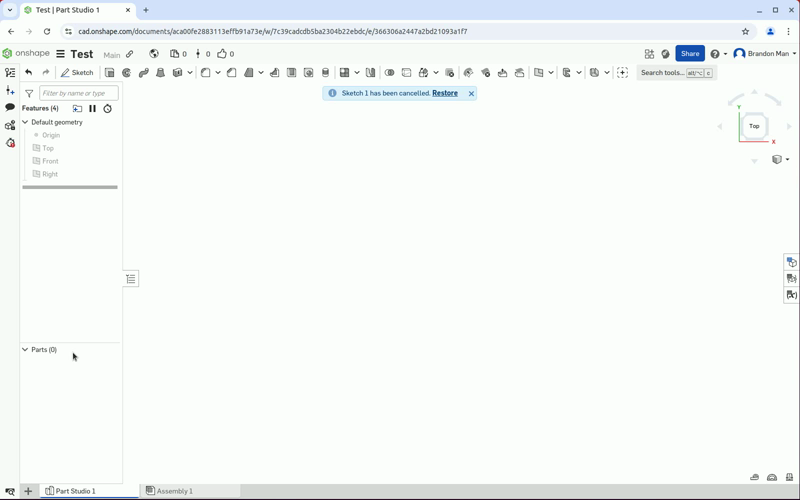
key_down(shift)
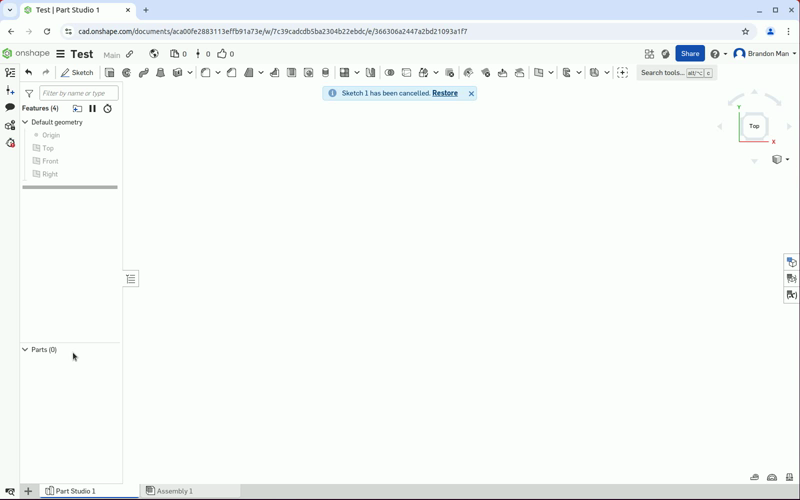
key(up)
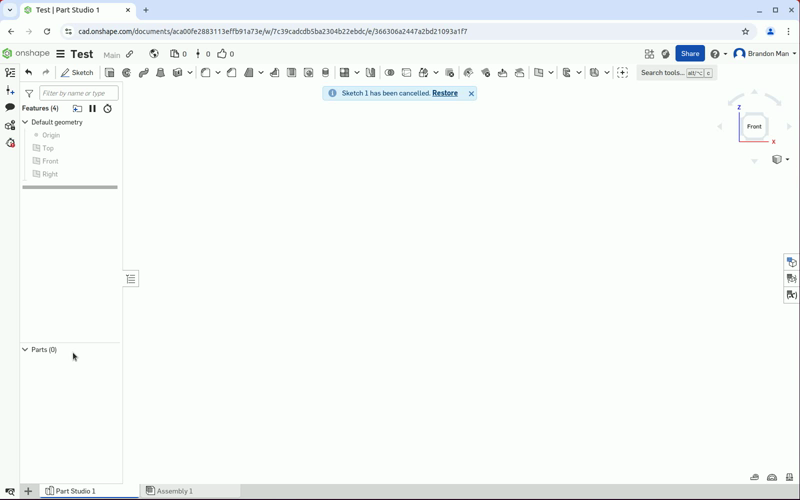
key_up(shift)
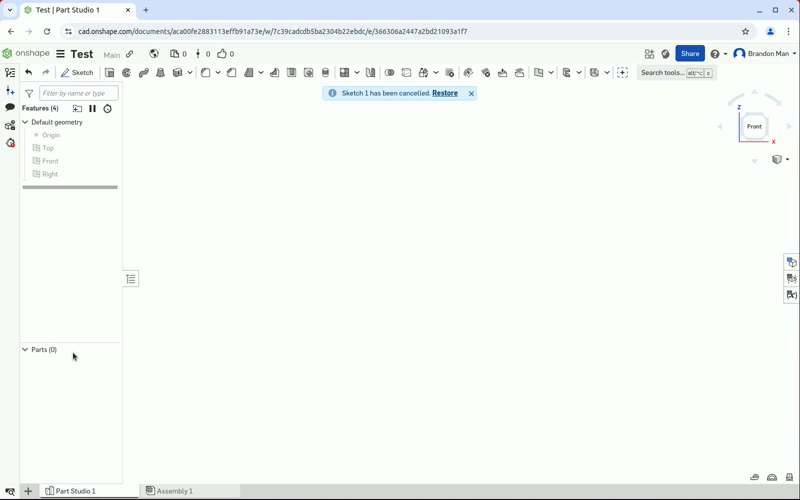
mouse_move(73, 352)
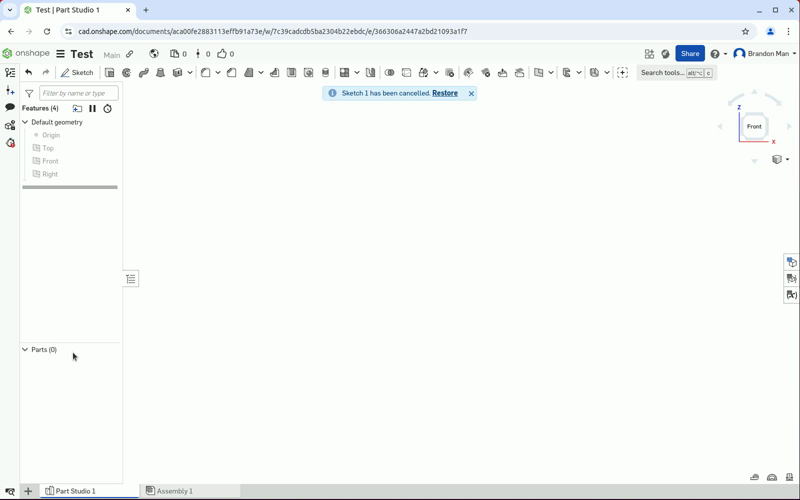
key(shift+y)
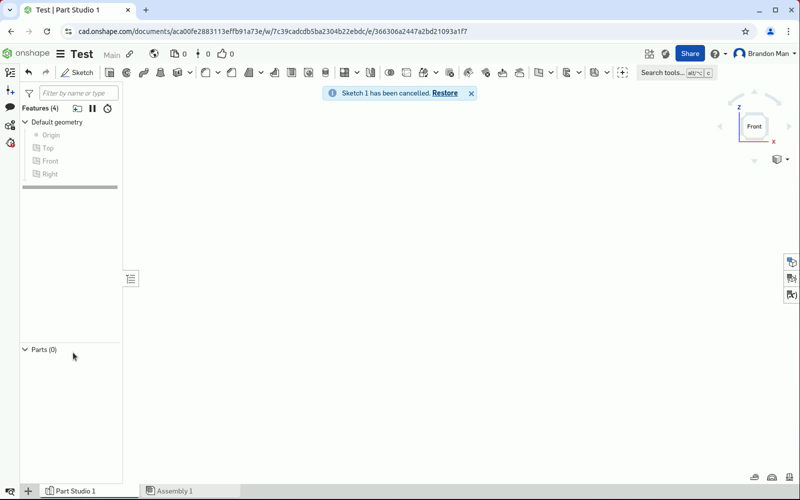
key(shift+s)
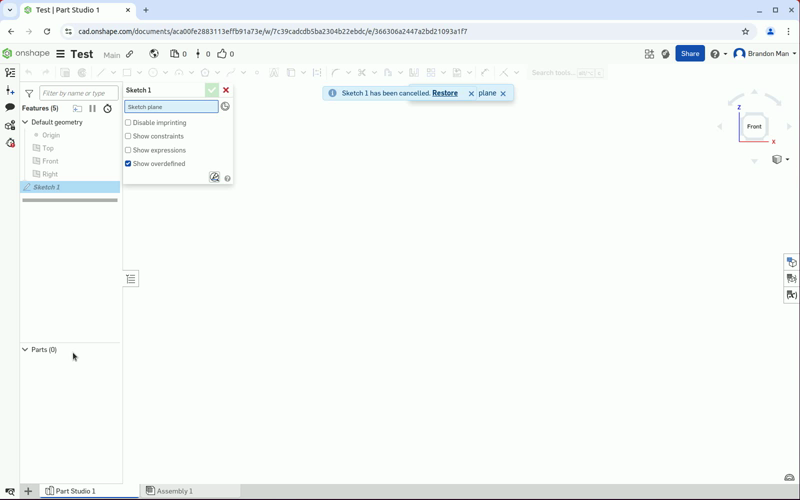
mouse_move(73, 163)
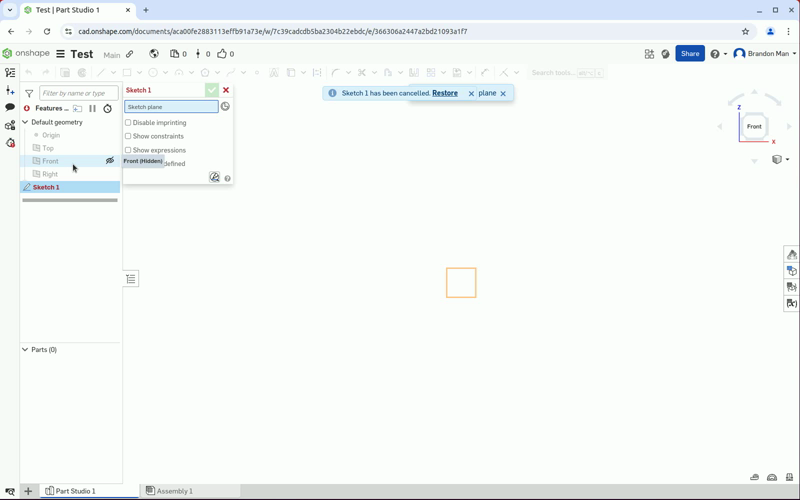
click(73, 163)
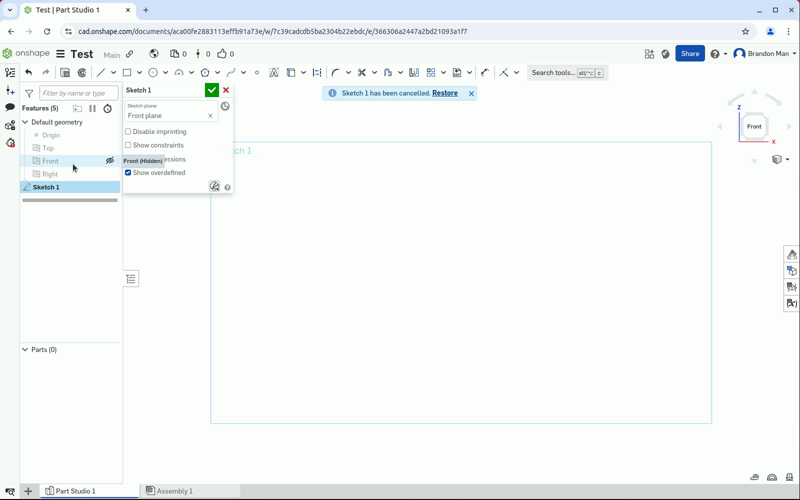
mouse_move(73, 352)
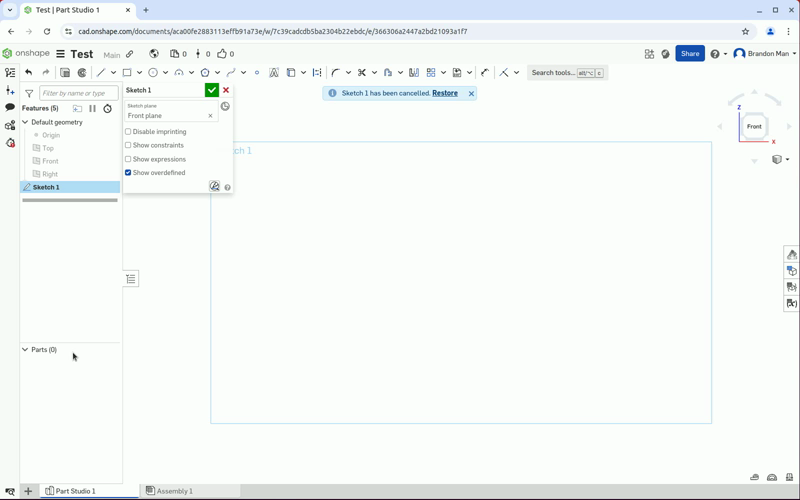
key(y)
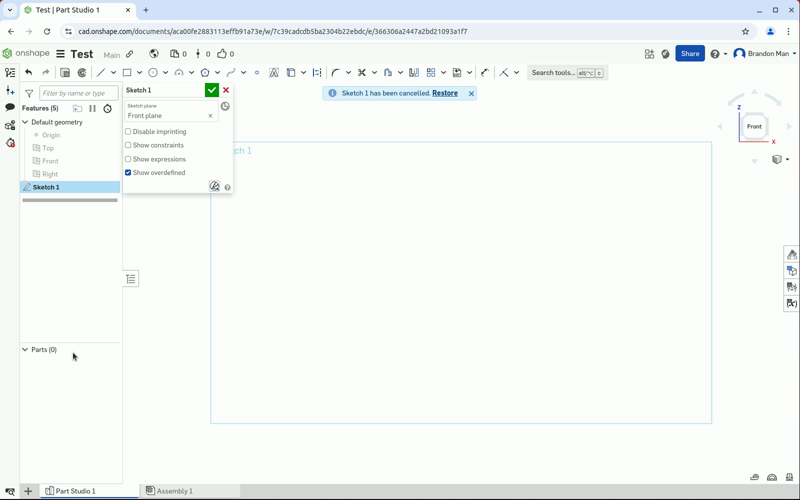
key(l)
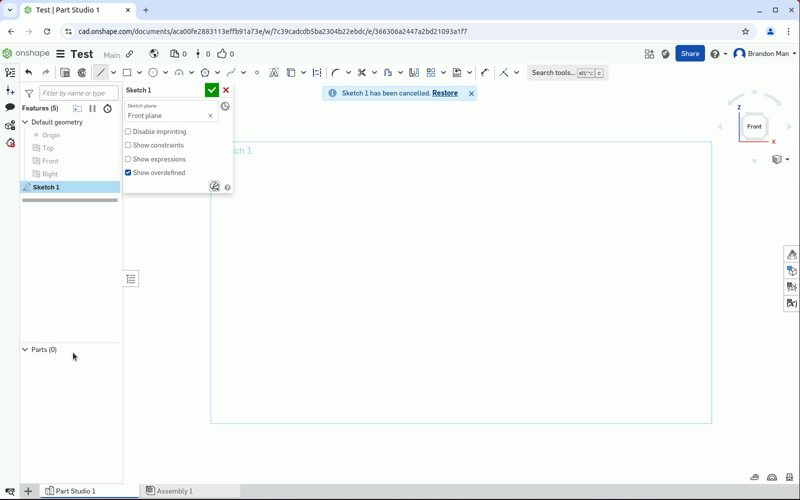
key_down(shift)
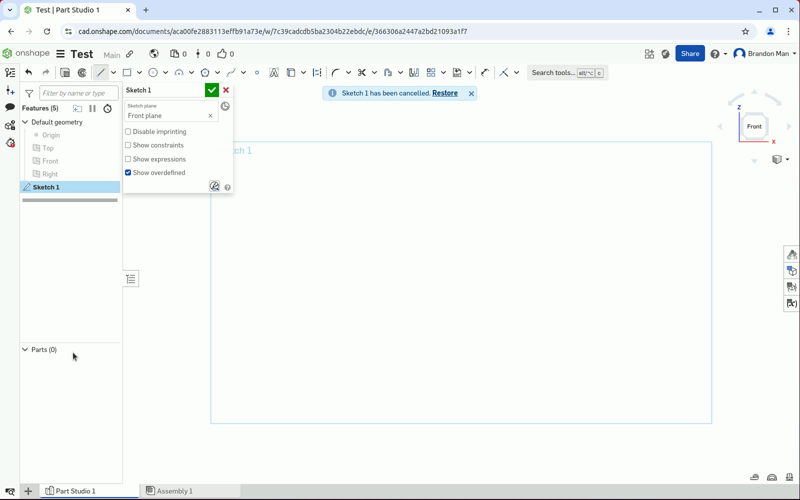
mouse_move(418, 282)
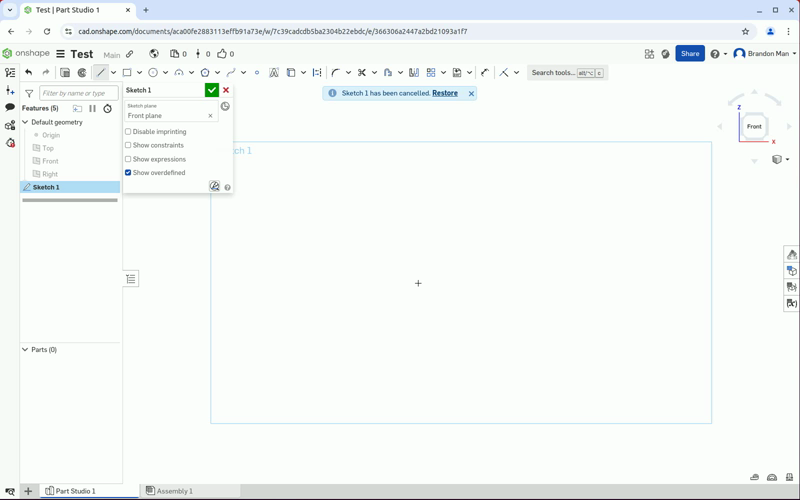
click(418, 282)
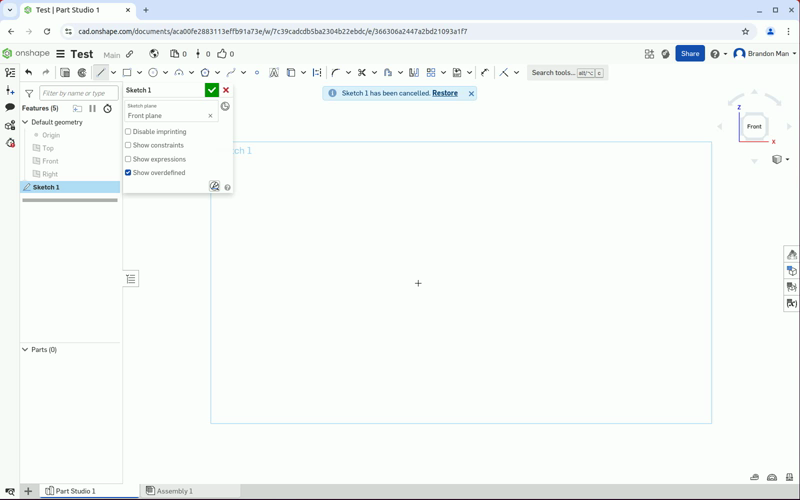
key_up(shift)
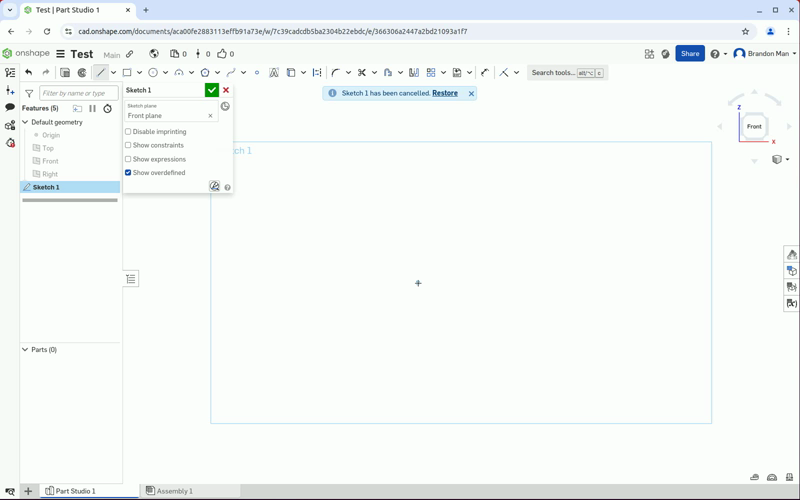
key_down(shift)
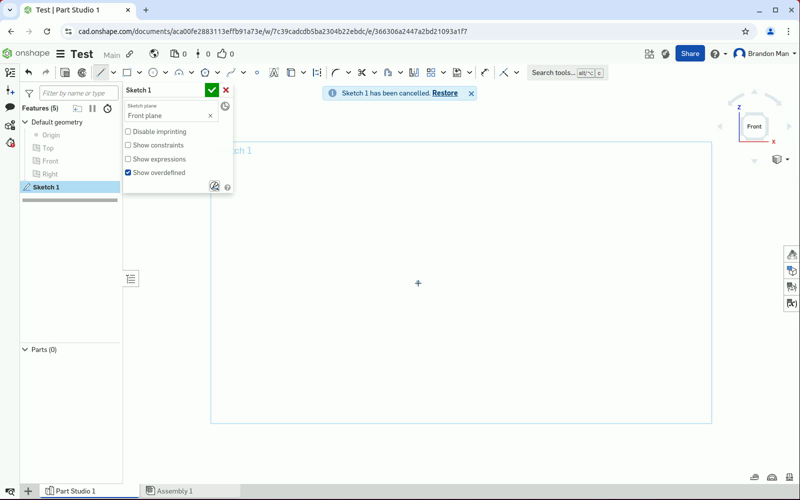
mouse_move(502, 282)
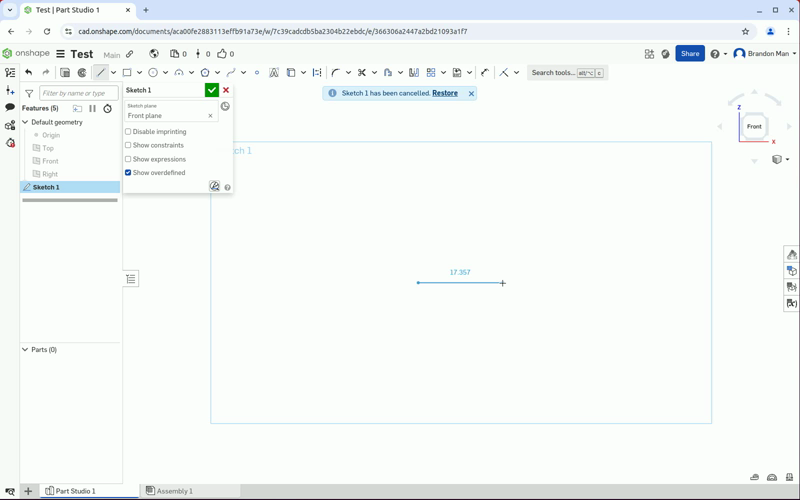
click(502, 282)
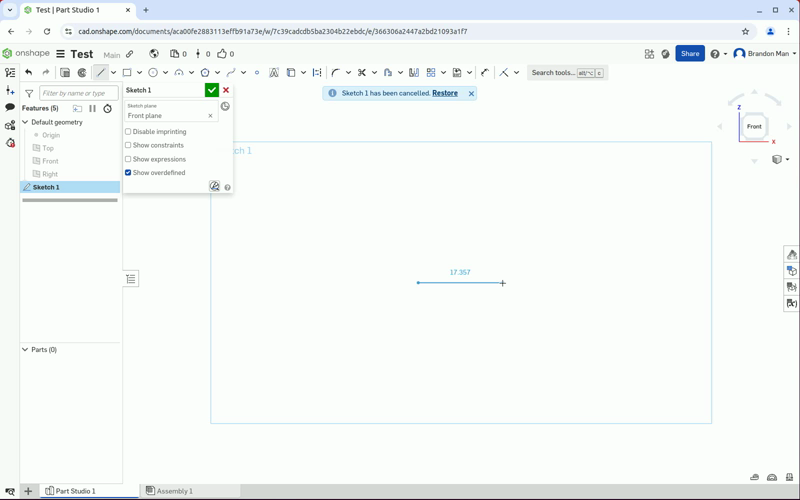
key_up(shift)
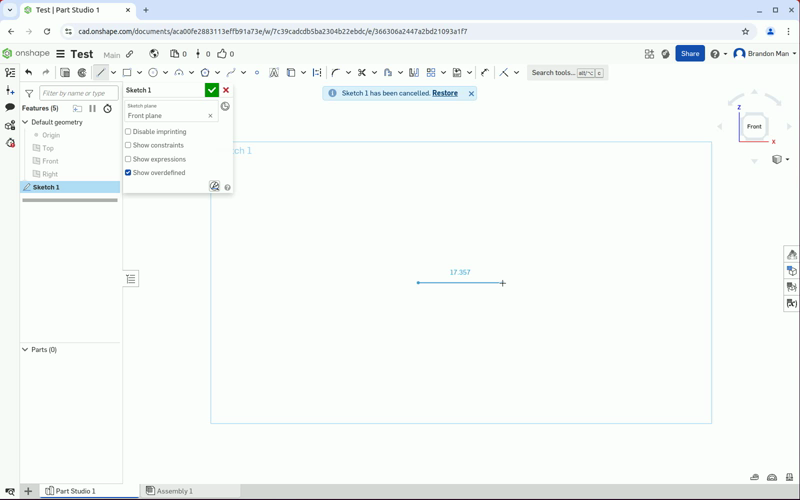
key_down(shift)
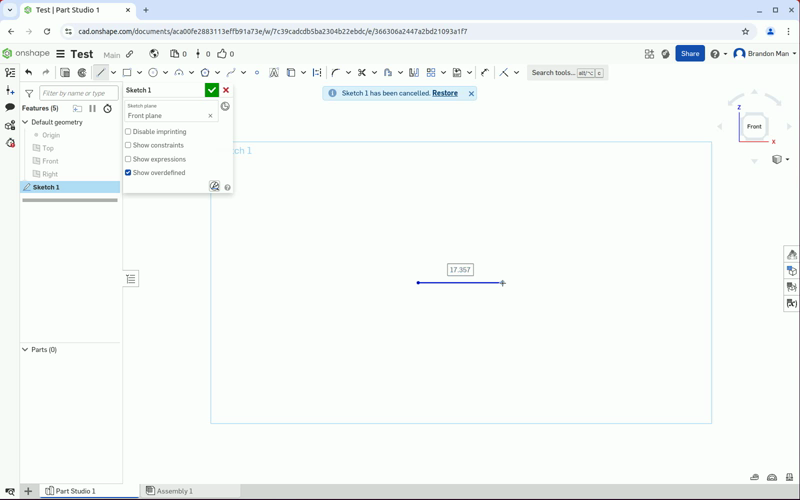
mouse_move(502, 170)
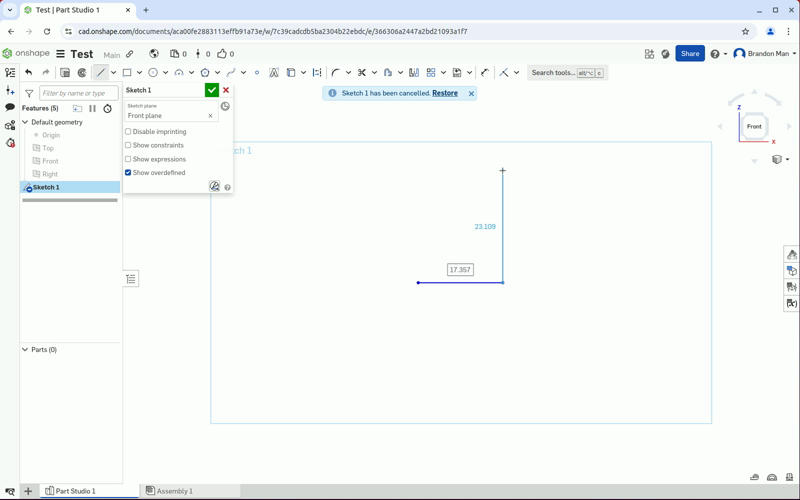
click(502, 170)
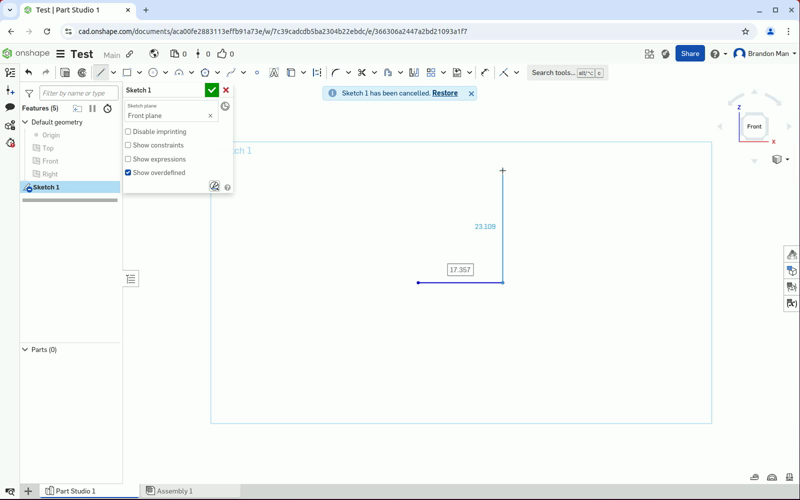
key_up(shift)
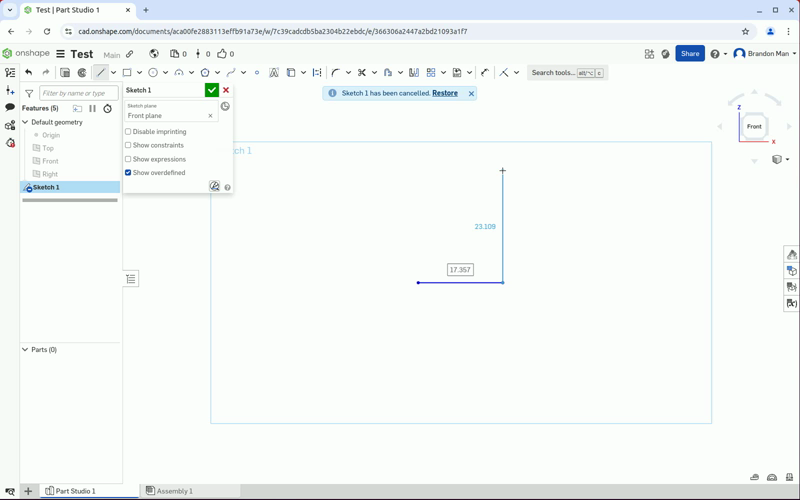
key_down(shift)
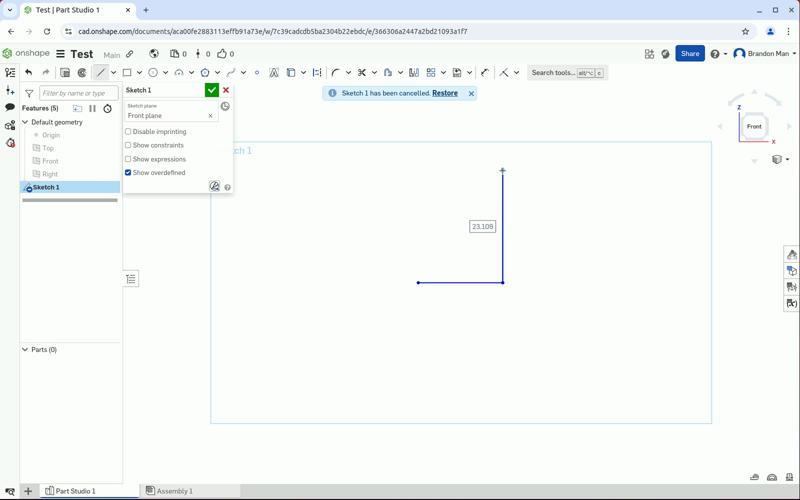
mouse_move(418, 170)
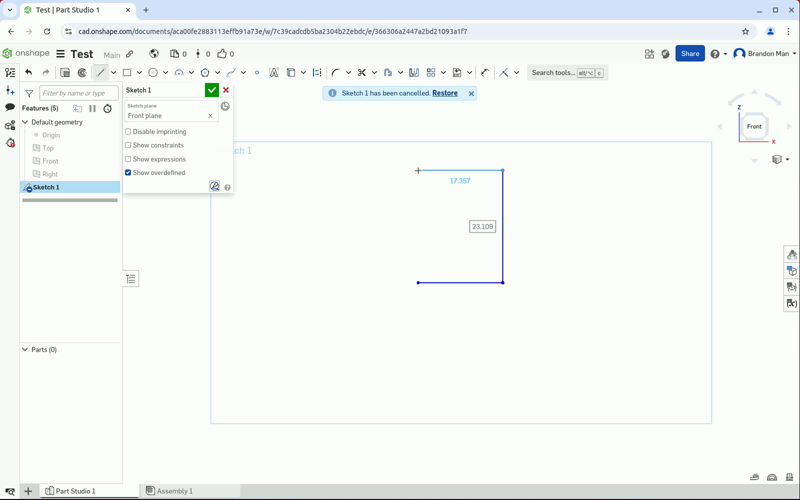
click(418, 170)
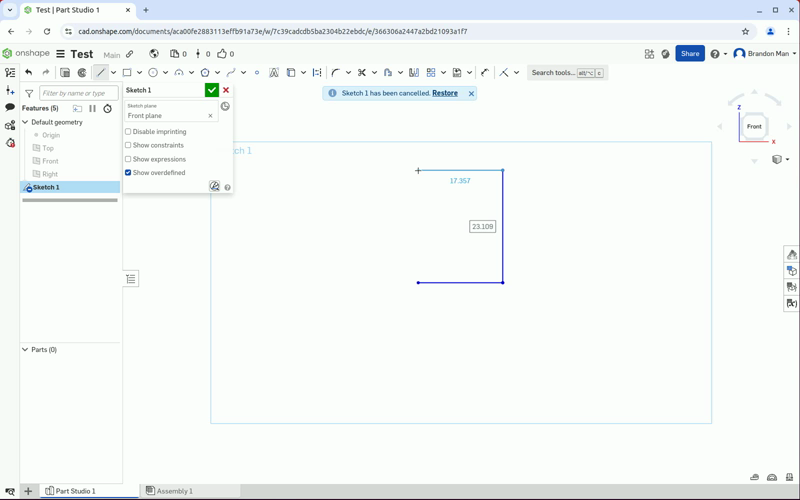
key_up(shift)
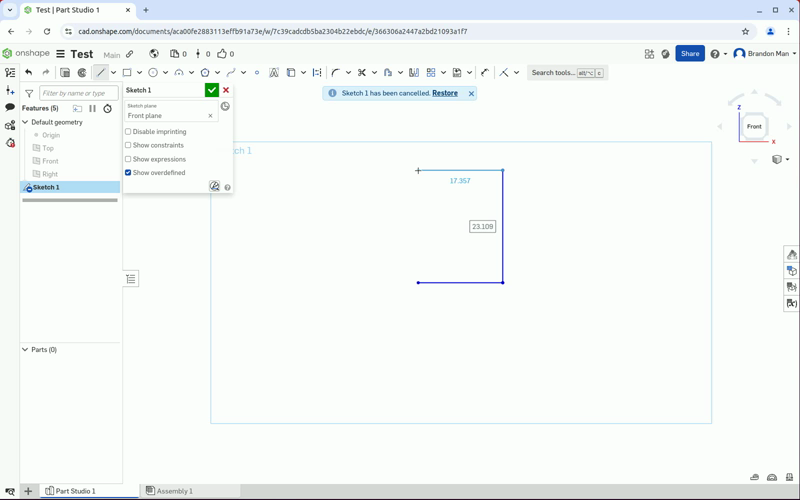
key_down(shift)
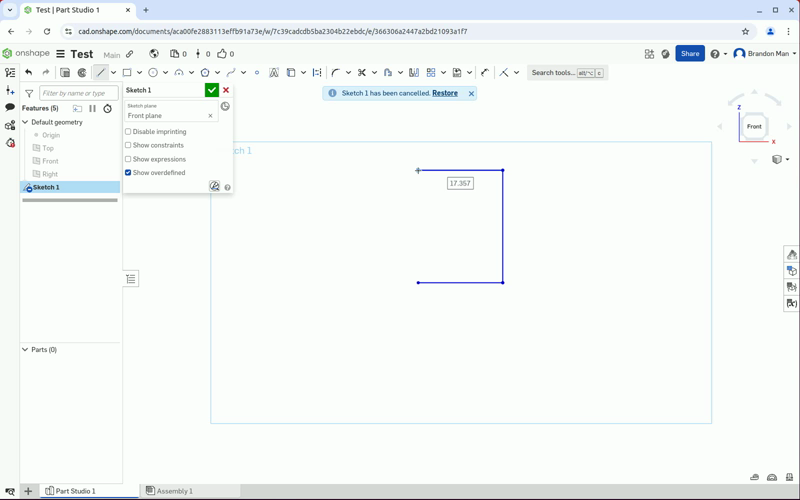
mouse_move(418, 282)
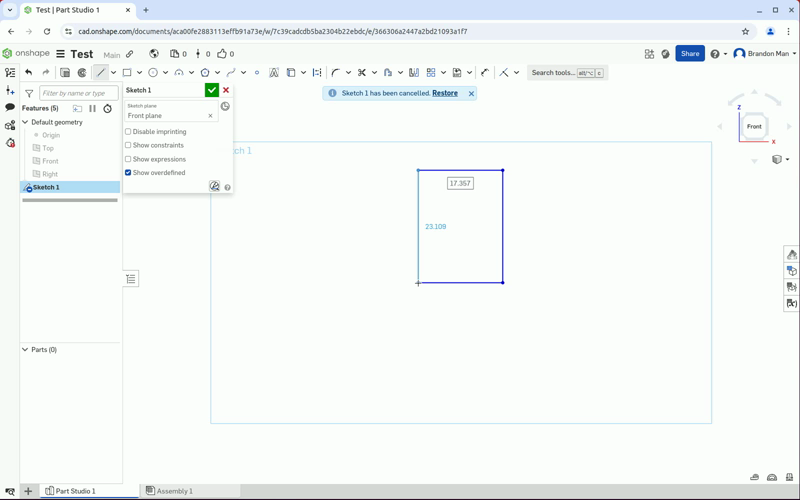
key_up(shift)
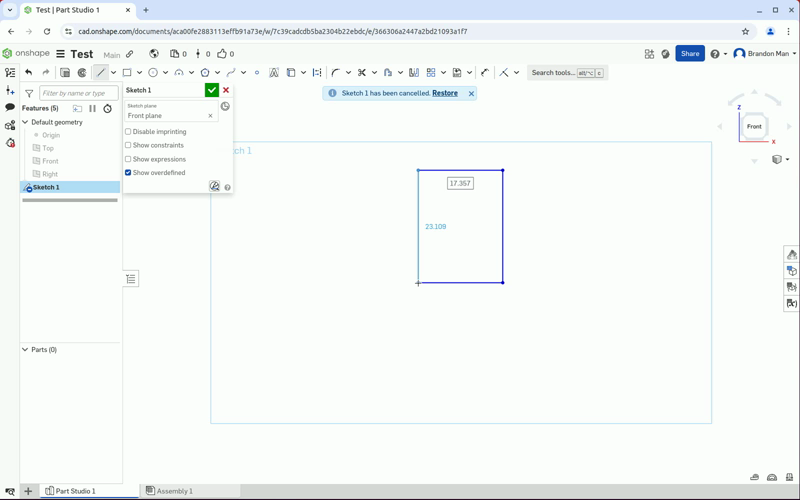
click(418, 282)
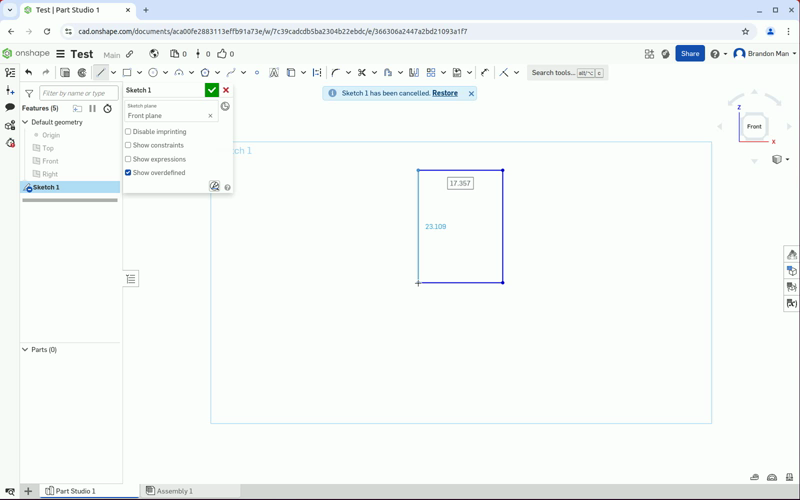
key(esc)
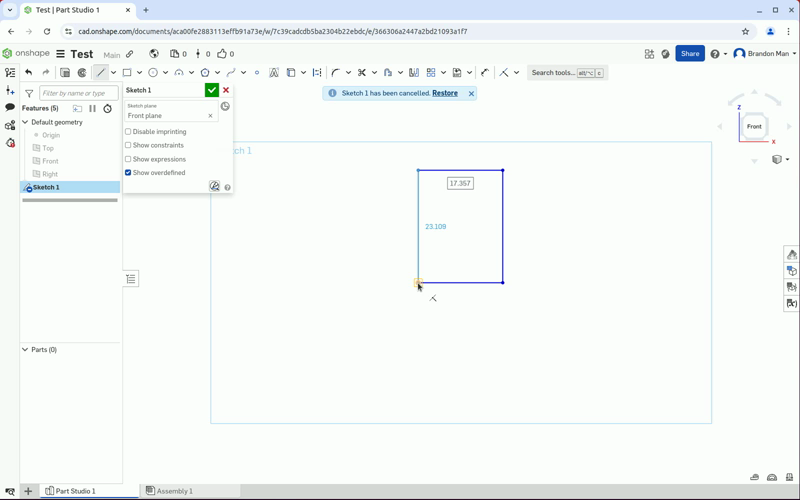
key(c)
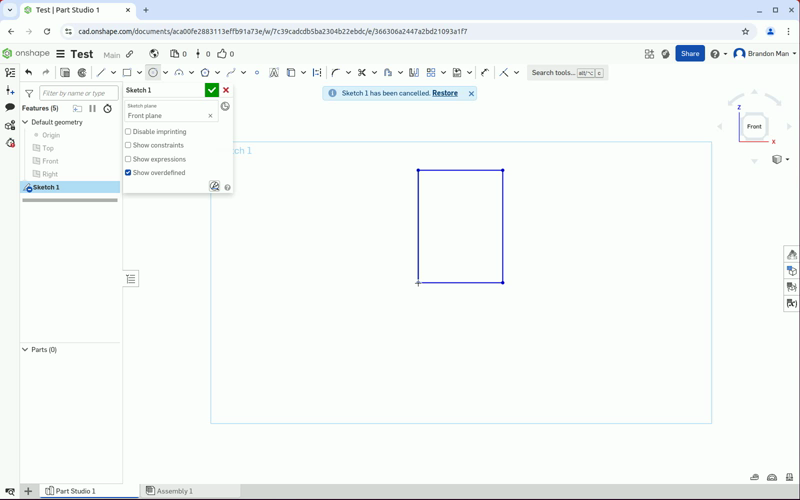
key_down(shift)
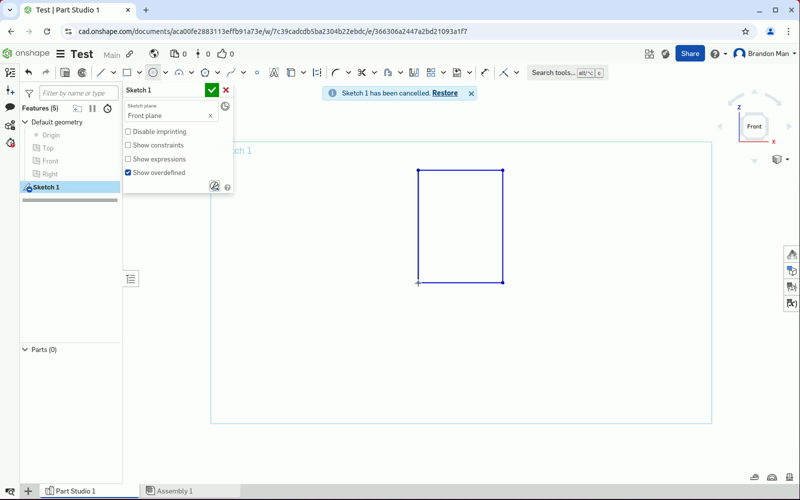
mouse_move(435, 228)
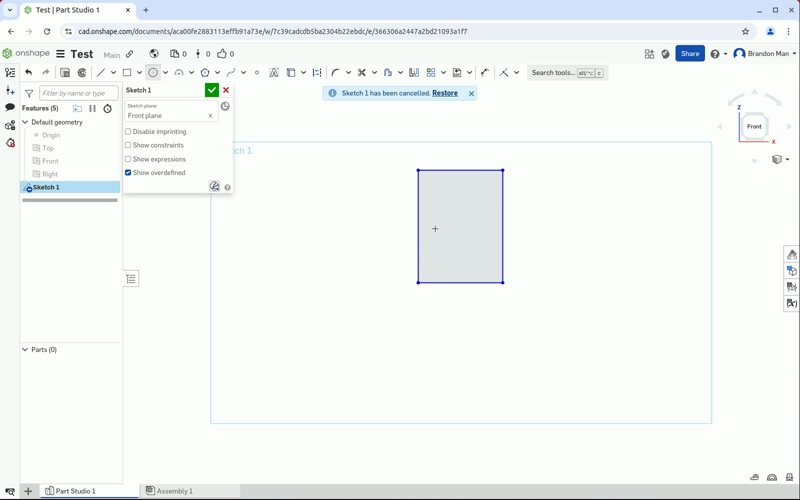
click(435, 228)
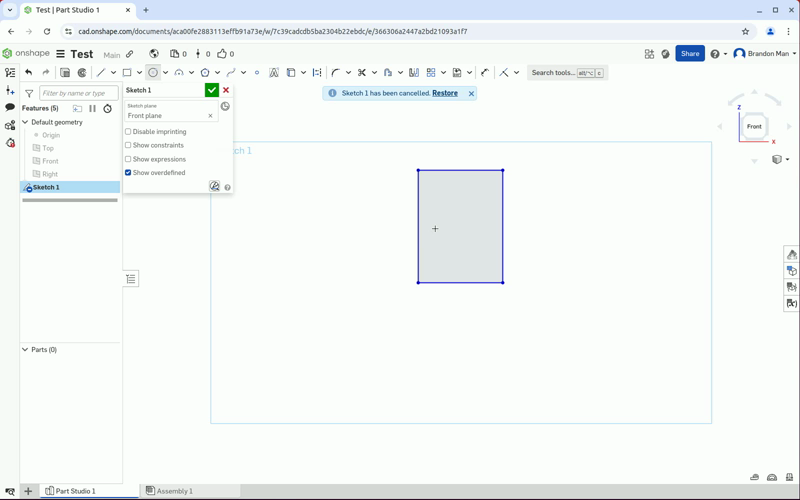
key_up(shift)
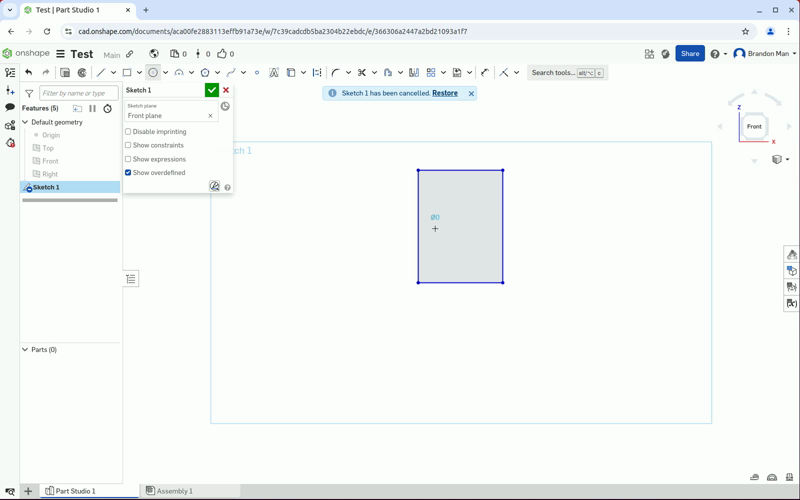
mouse_move(438, 228)
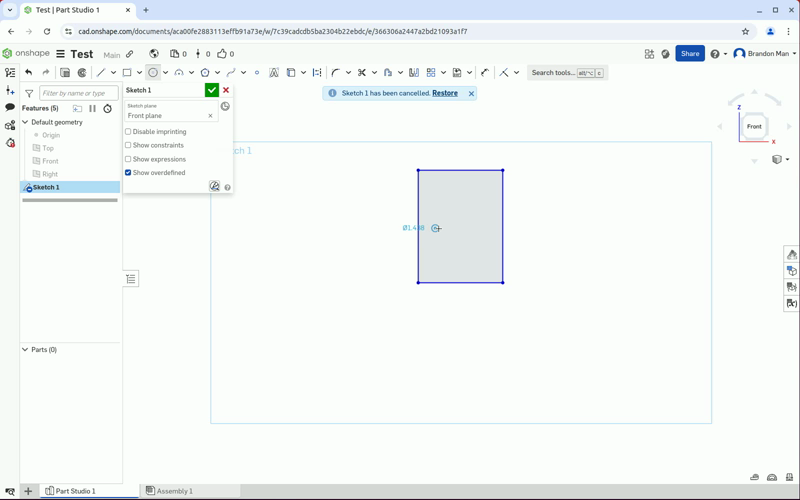
click(438, 228)
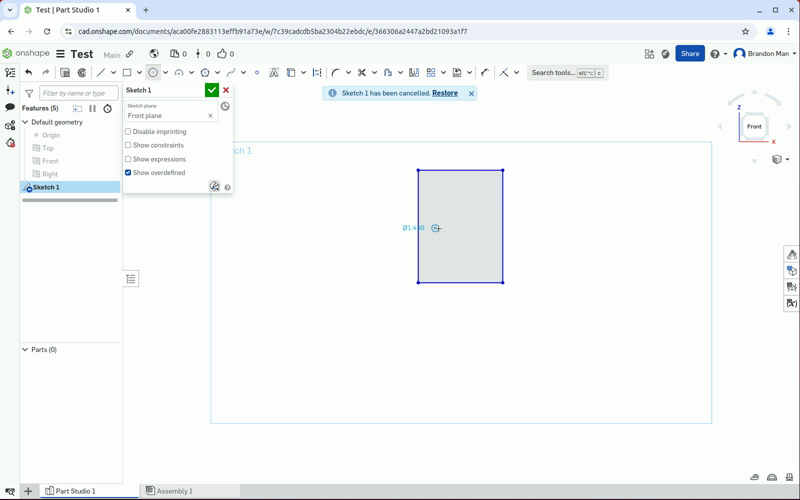
key(esc)
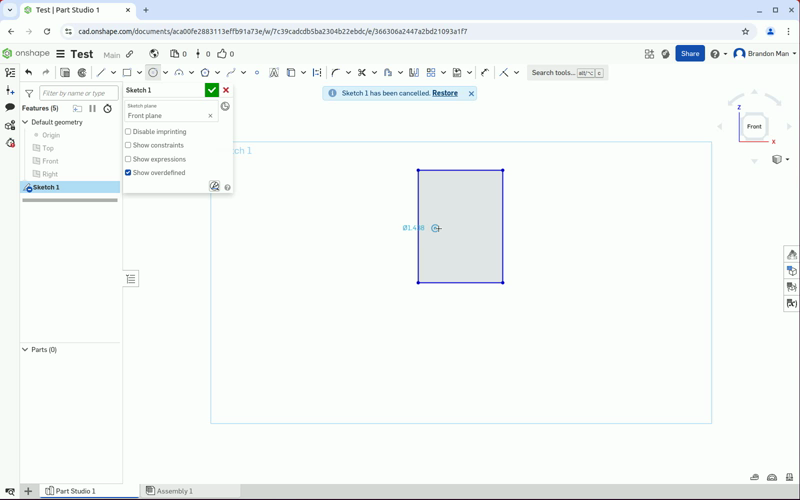
key(c)
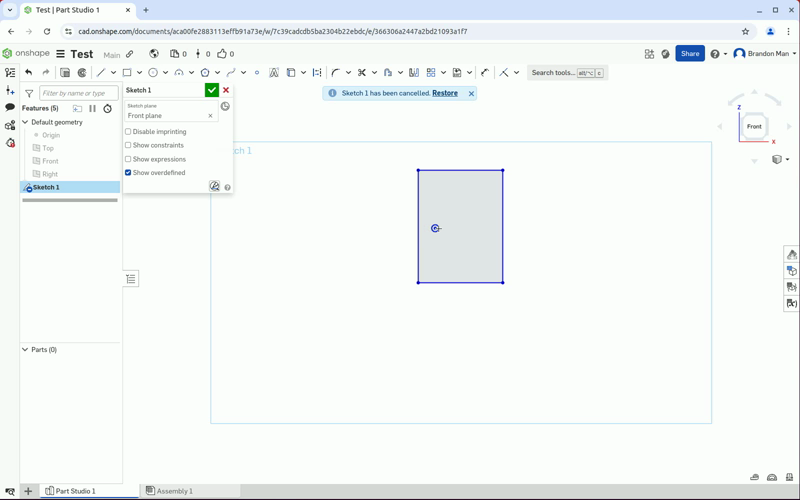
key_down(shift)
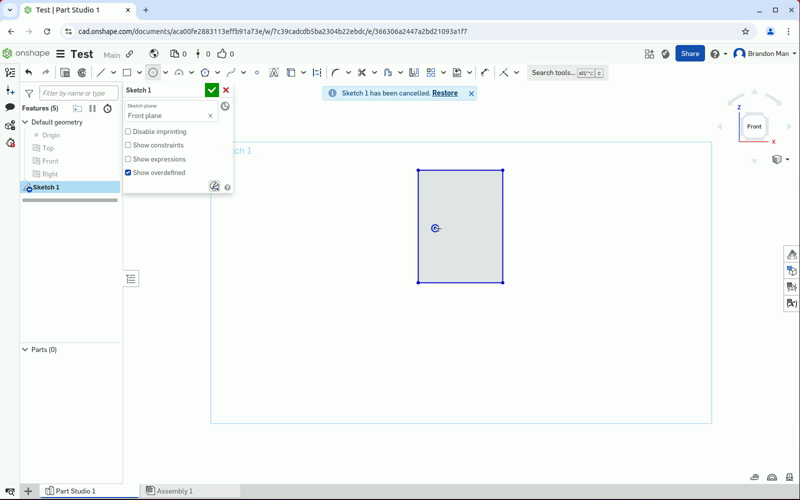
mouse_move(460, 213)
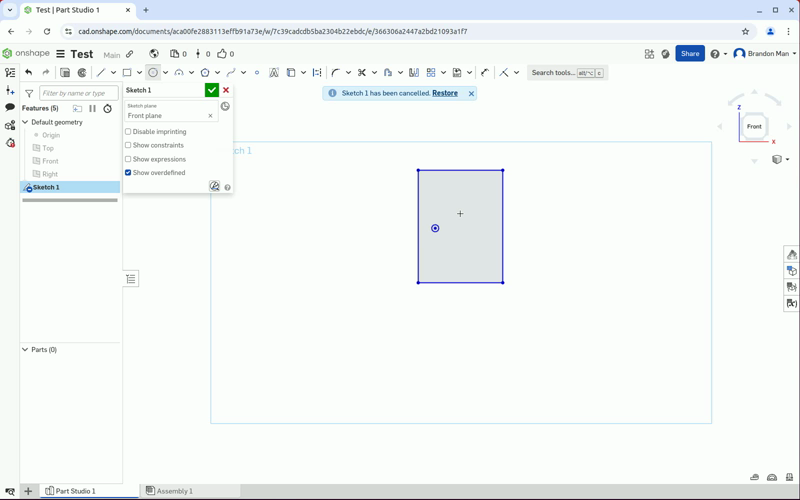
click(460, 213)
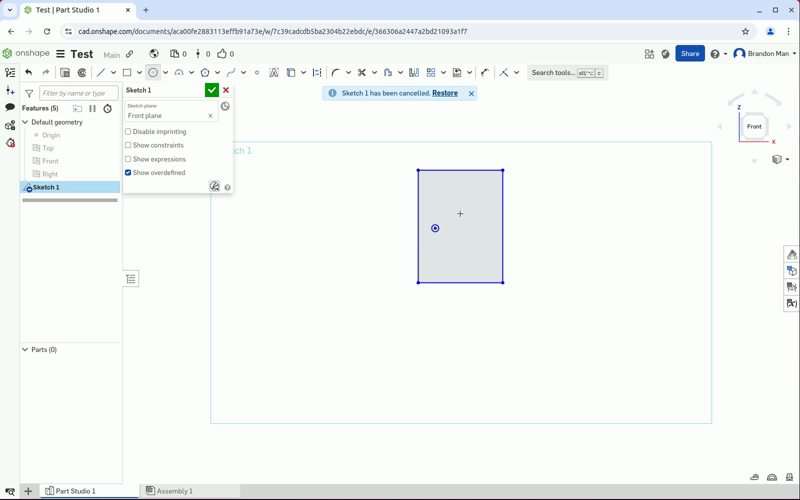
key_up(shift)
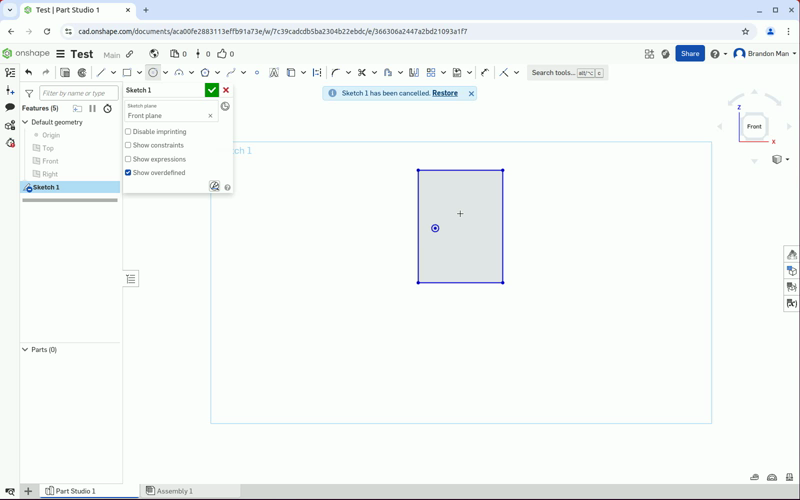
mouse_move(469, 213)
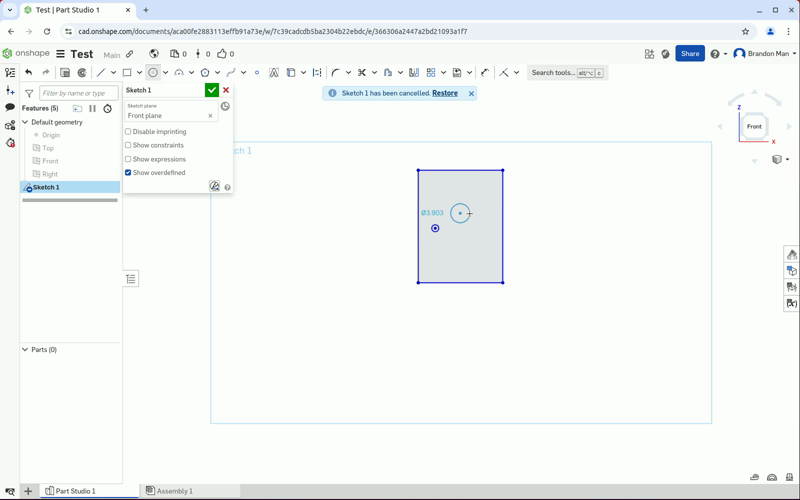
click(469, 213)
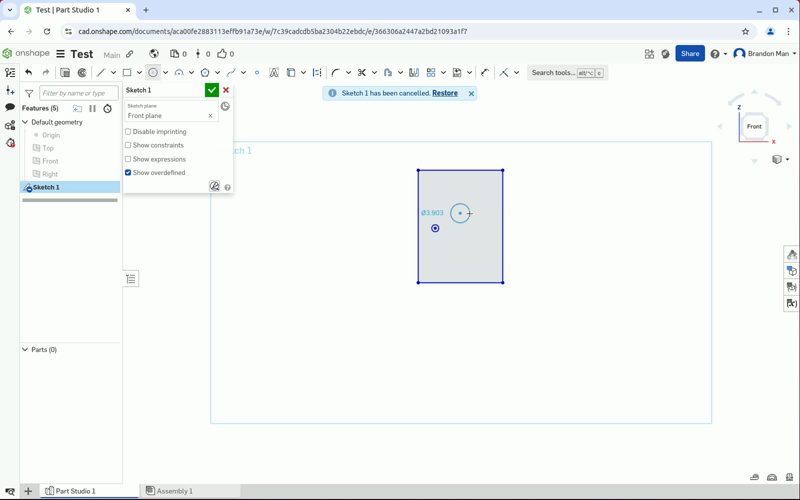
key(esc)
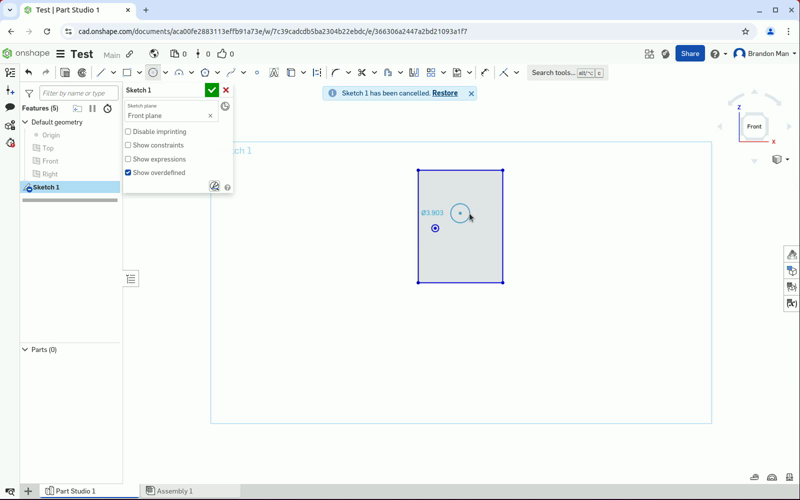
key(c)
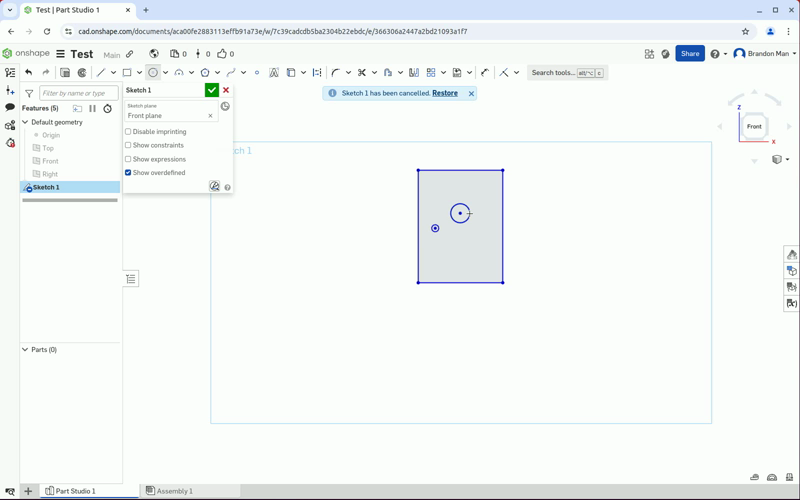
key_down(shift)
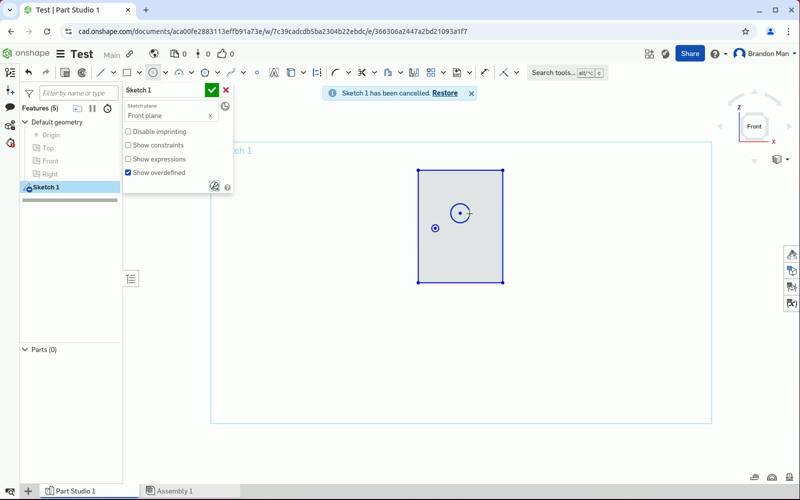
mouse_move(460, 184)
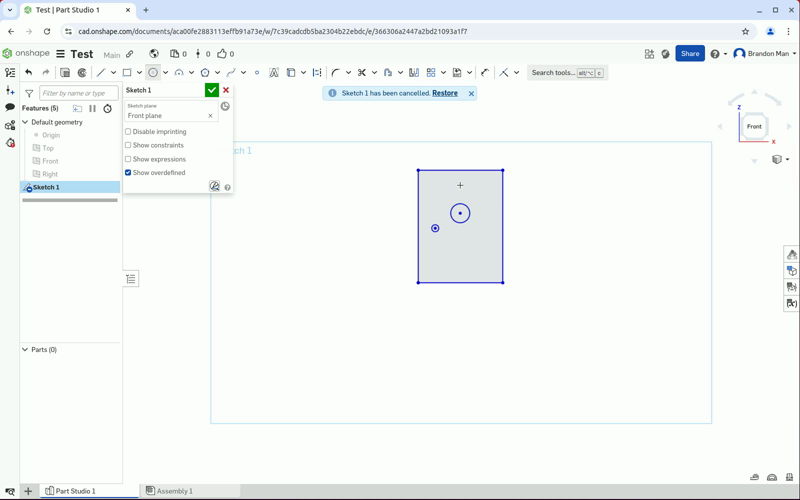
click(460, 184)
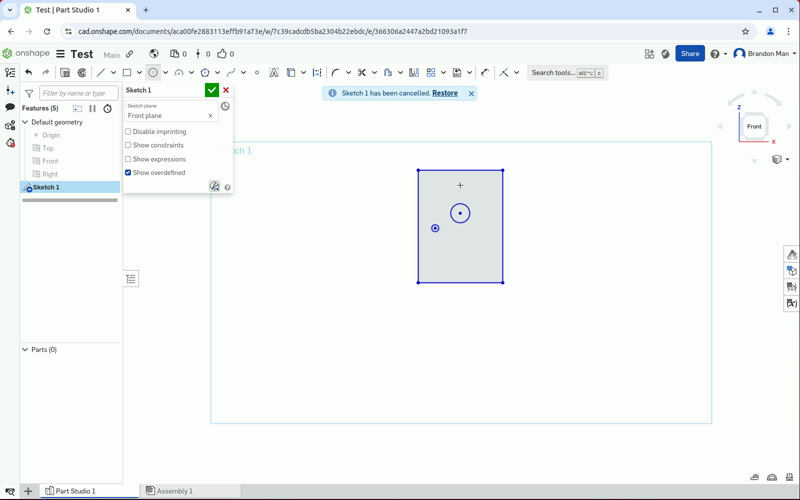
key_up(shift)
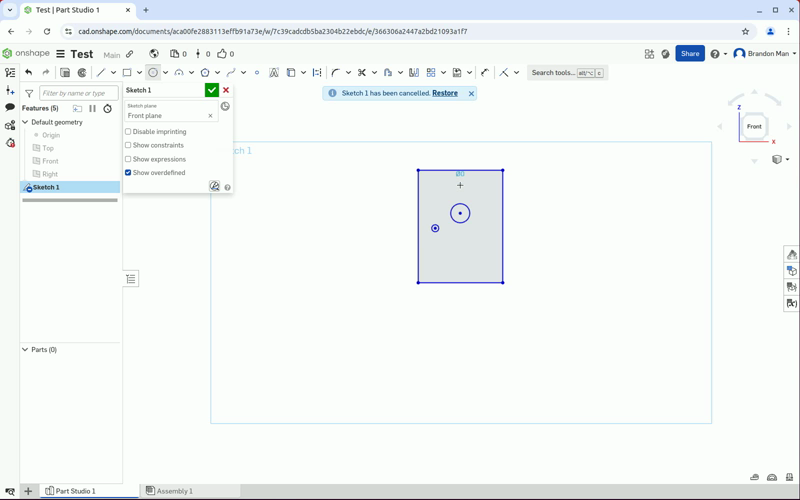
mouse_move(463, 184)
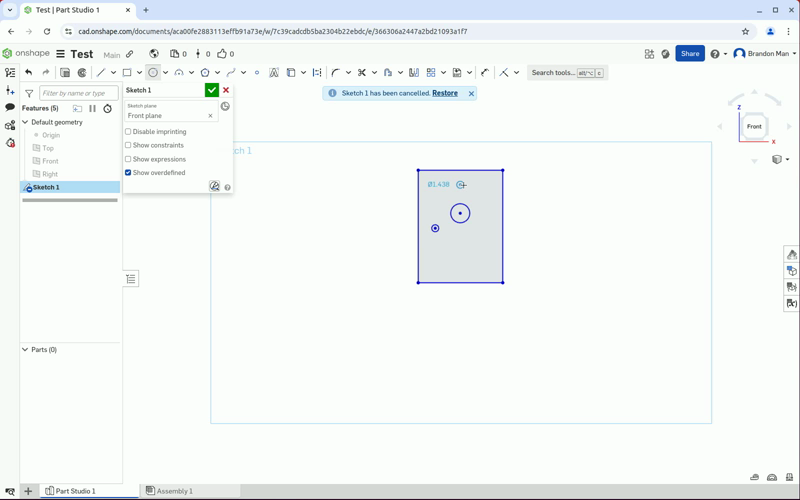
click(463, 184)
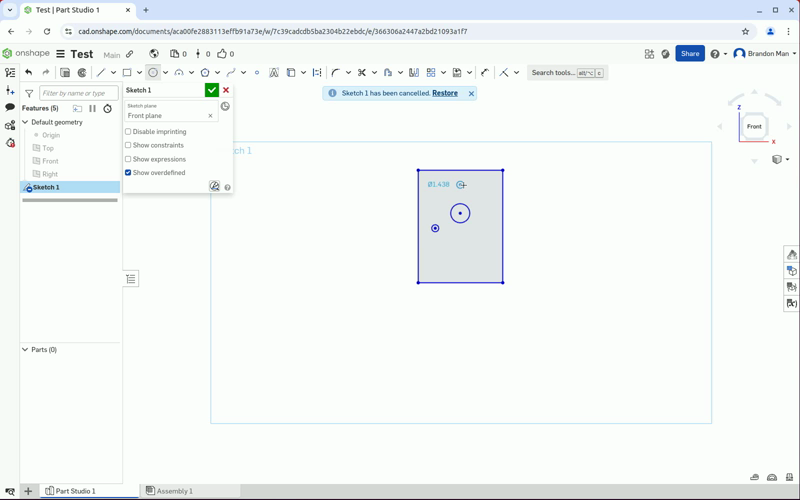
key(esc)
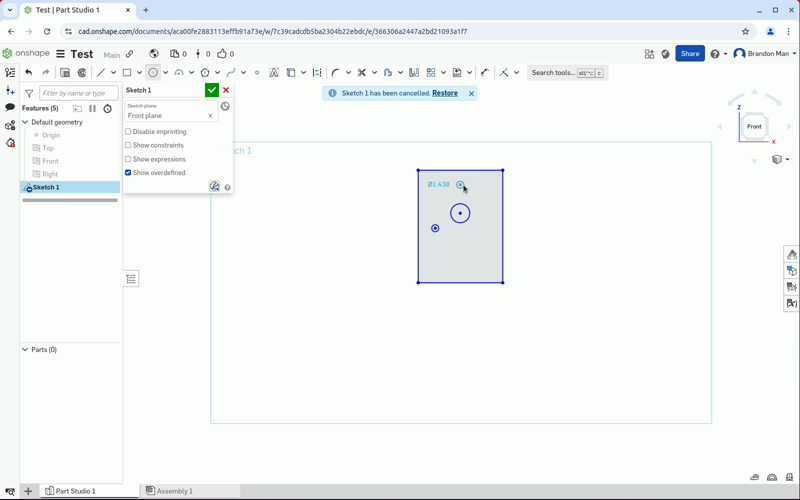
key(c)
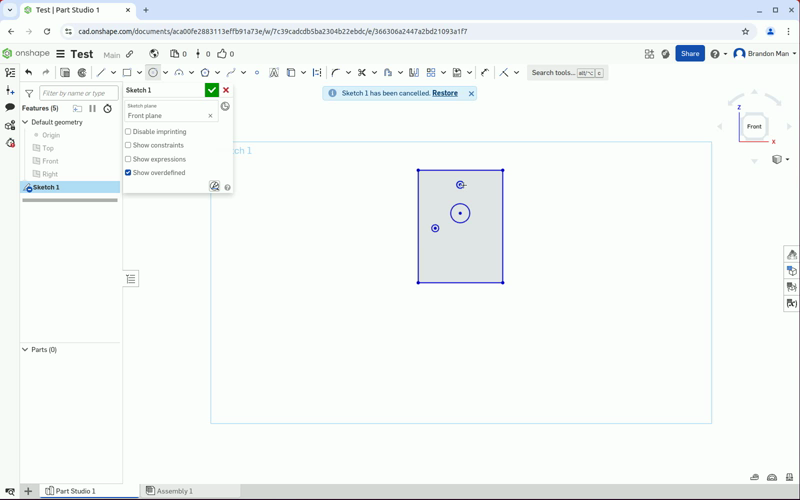
key_down(shift)
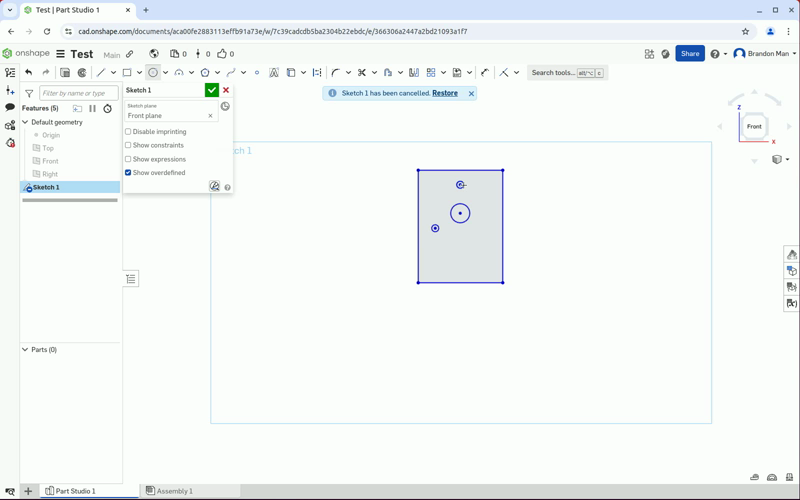
mouse_move(485, 228)
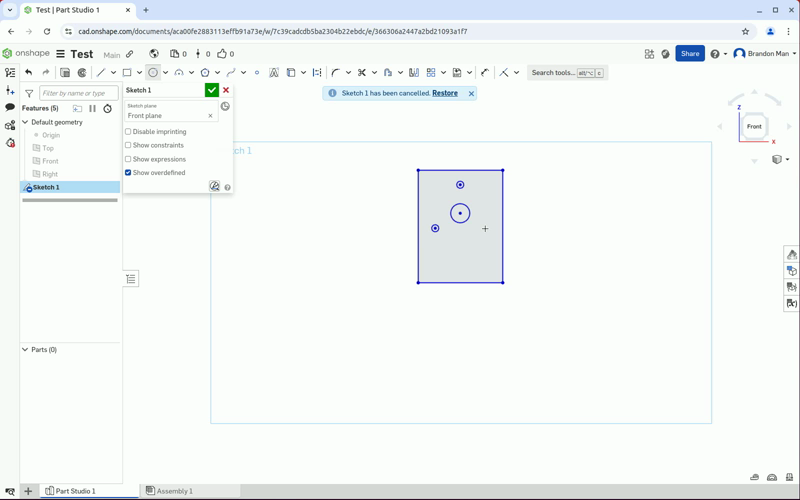
click(485, 228)
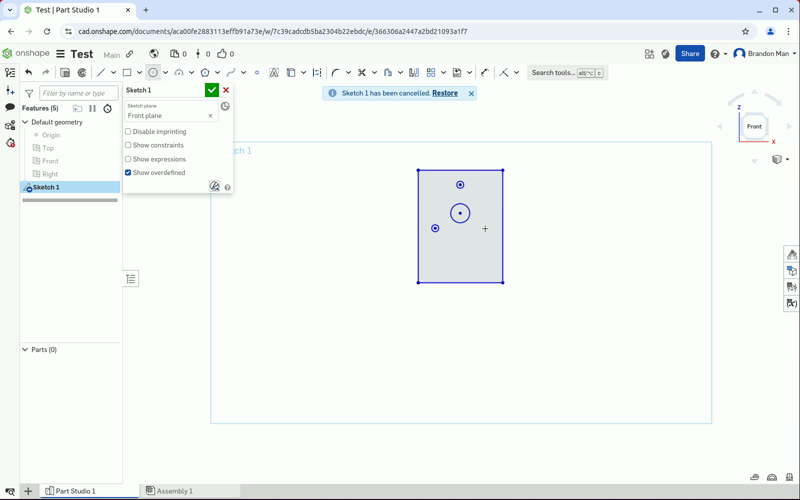
key_up(shift)
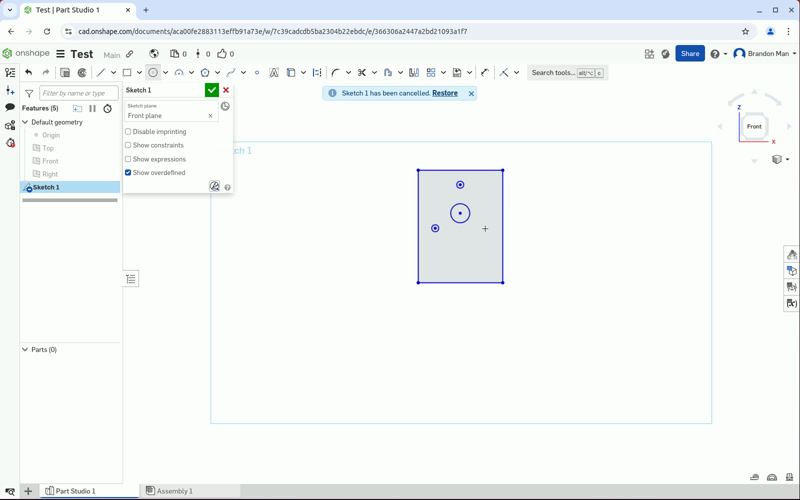
mouse_move(488, 228)
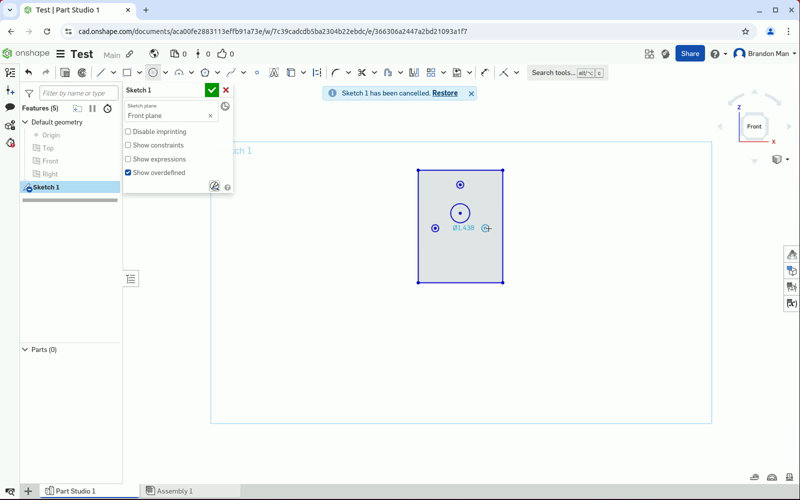
click(488, 228)
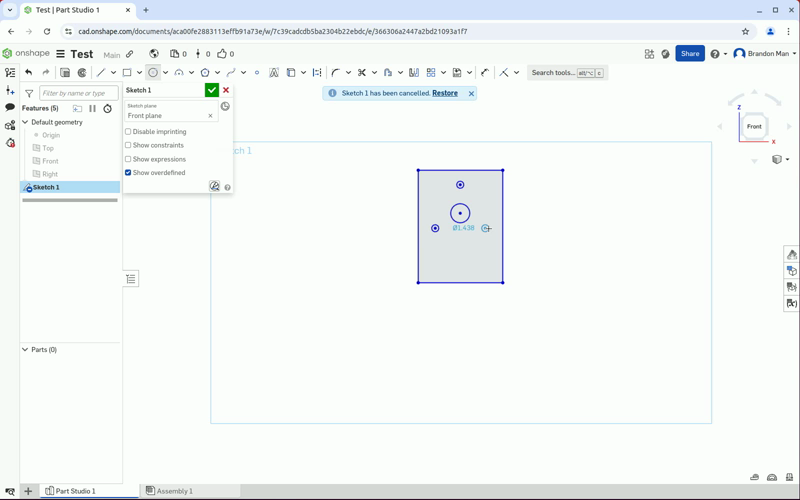
key(esc)
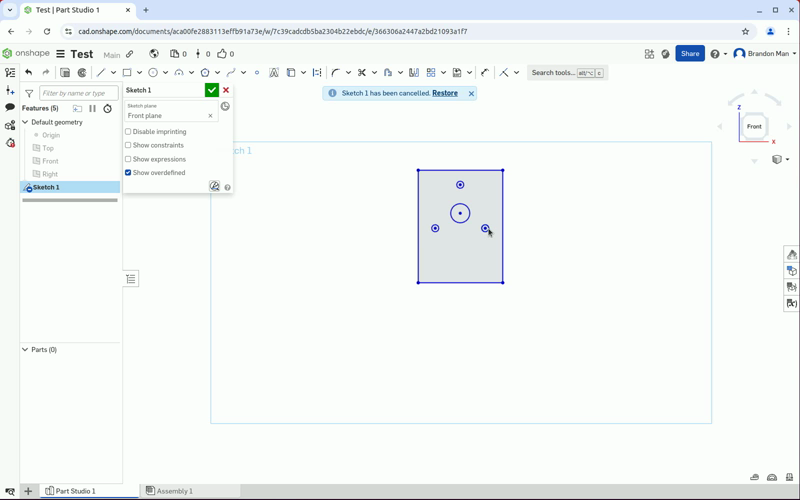
mouse_move(438, 204)
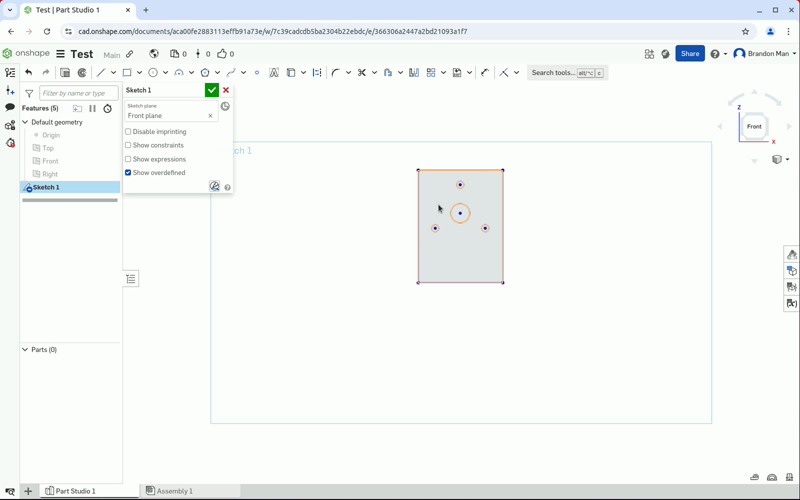
click(438, 204)
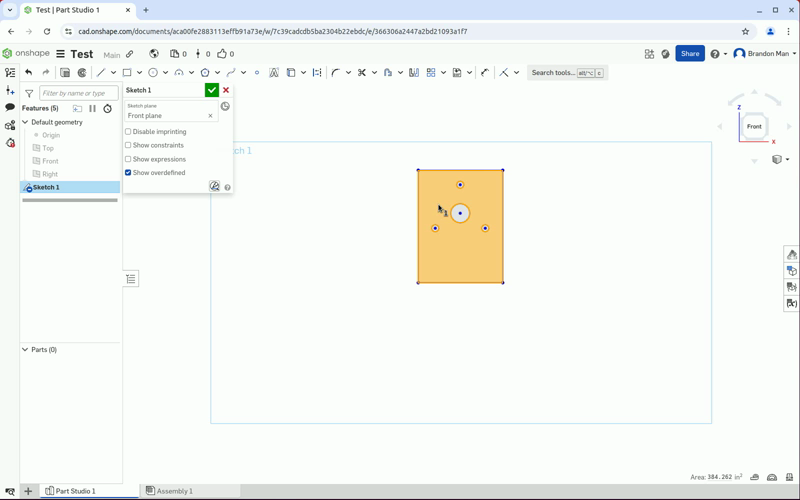
mouse_move(73, 352)
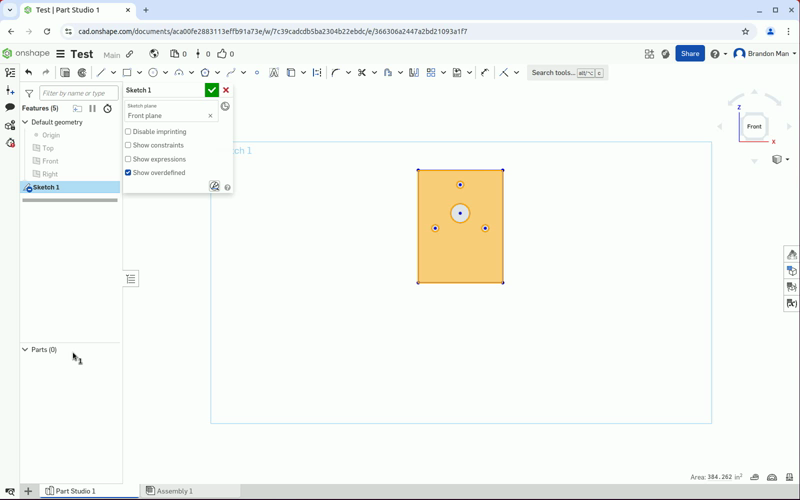
key(shift+y)
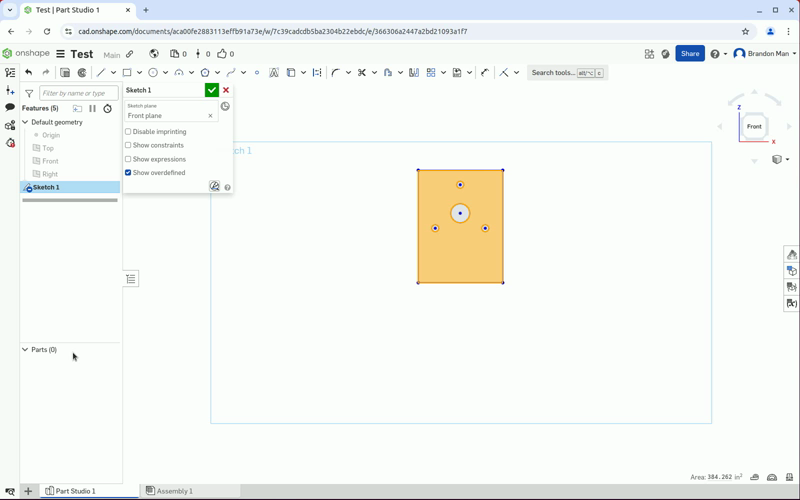
key(shift+e)
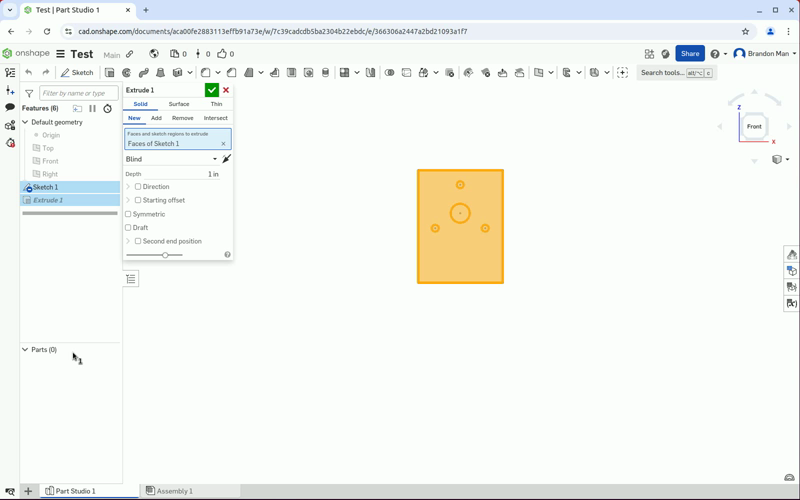
mouse_move(143, 106)
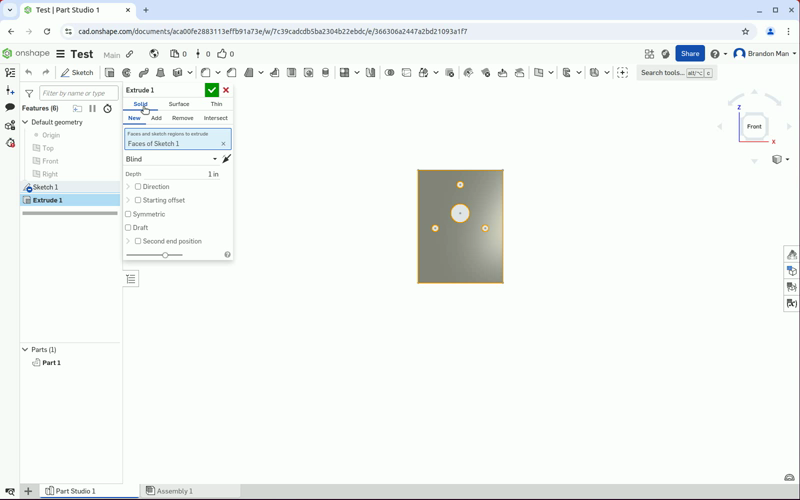
click(143, 106)
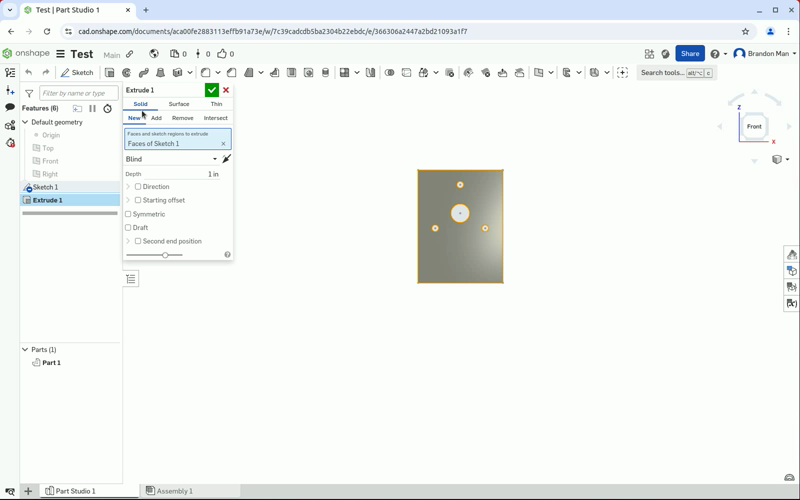
mouse_move(137, 120)
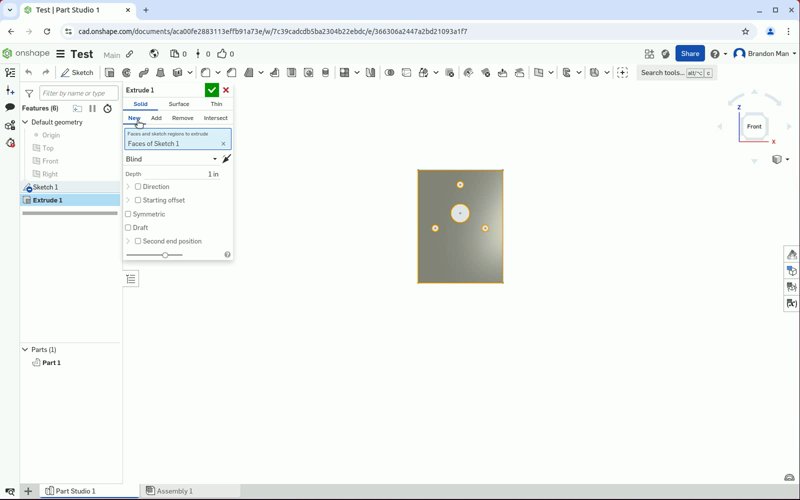
click(137, 120)
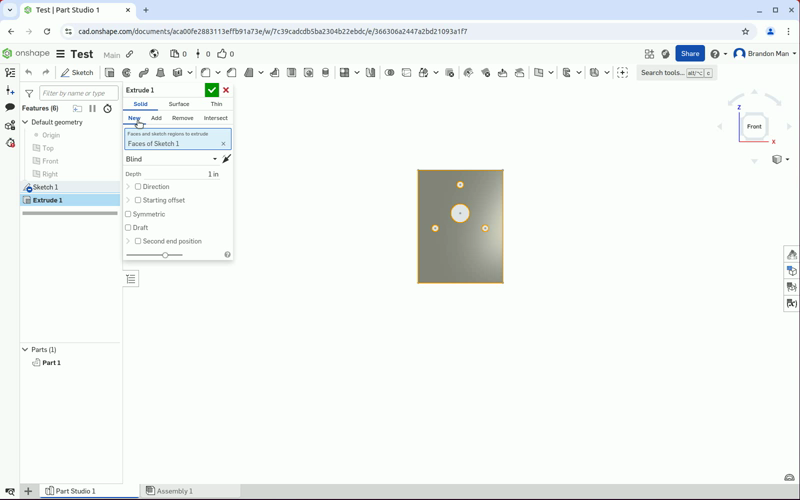
key(tab, 4)
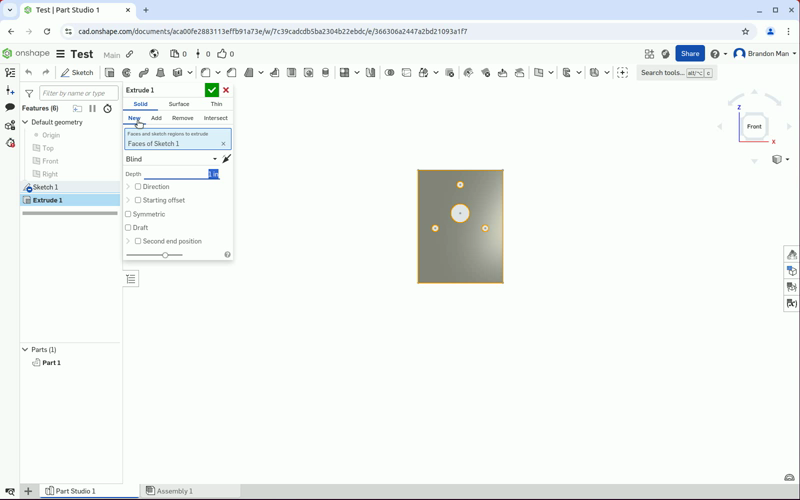
text(4.574)
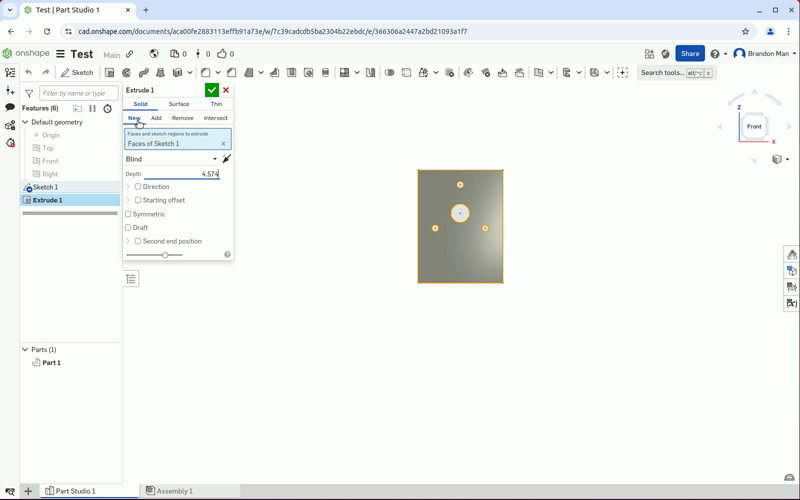
key(enter)
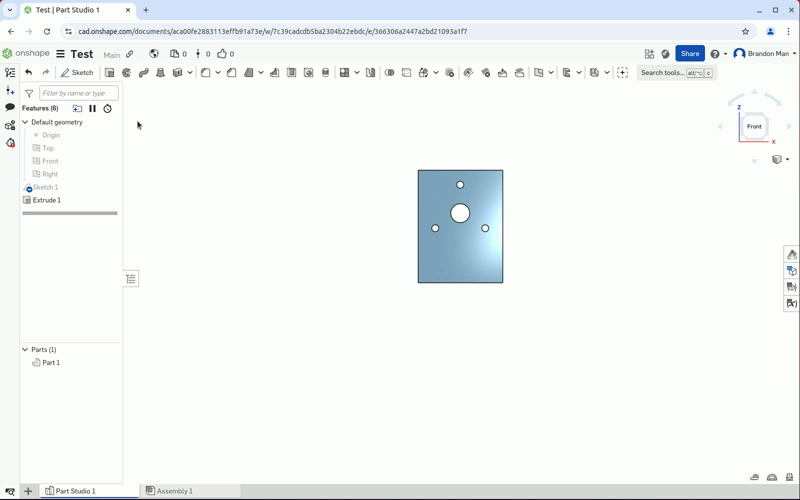
key(shift+h)
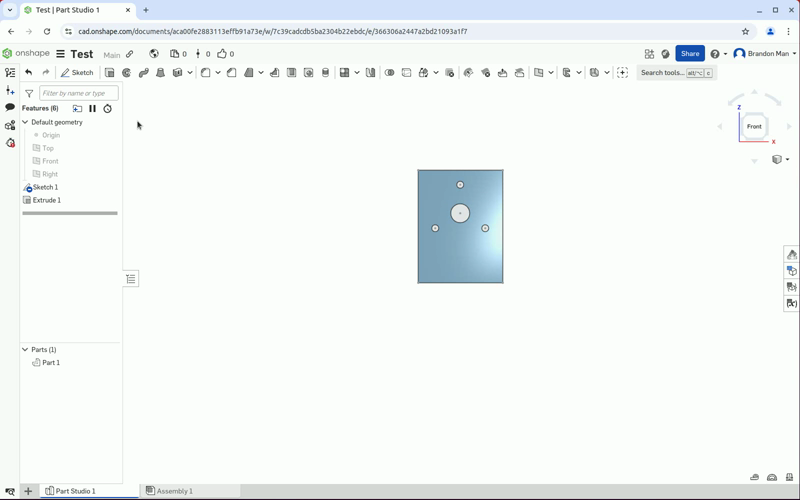
key(shift+h)
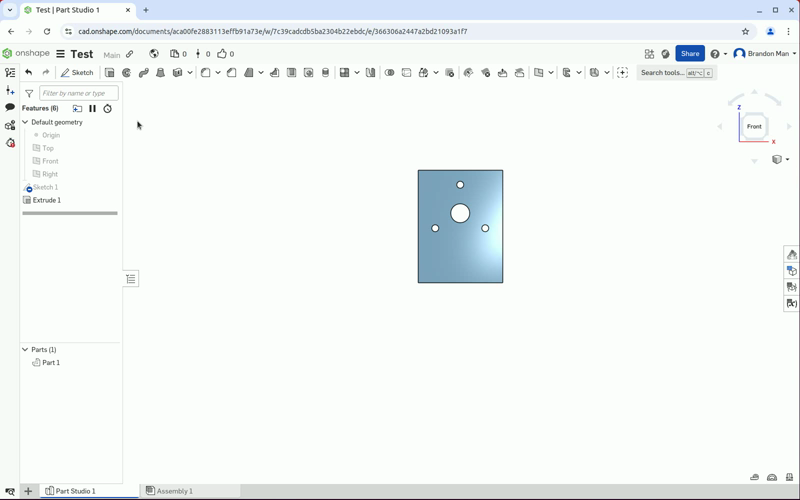
mouse_move(73, 189)
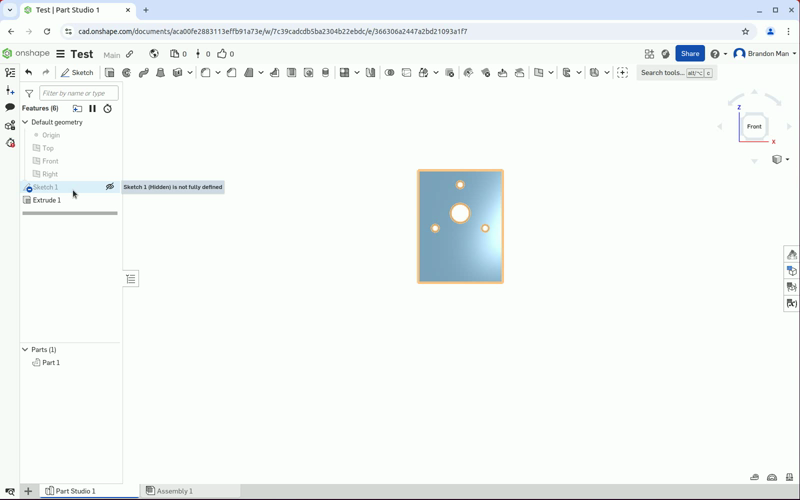
click(73, 189)
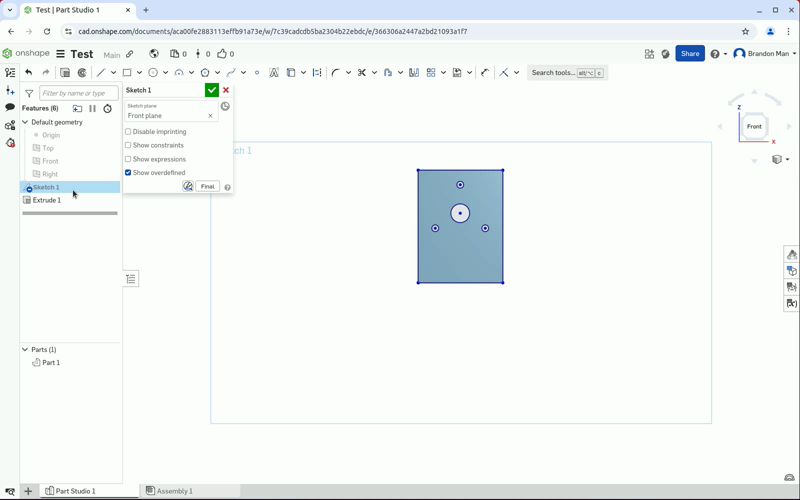
mouse_move(229, 92)
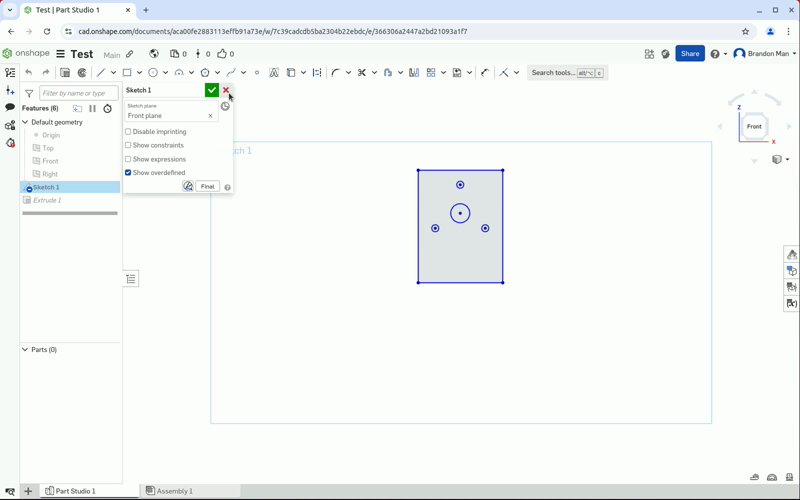
click(229, 92)
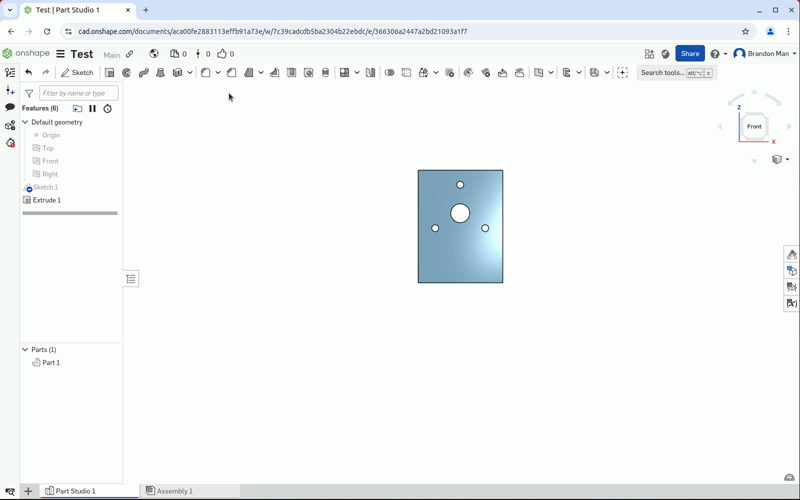
mouse_move(73, 352)
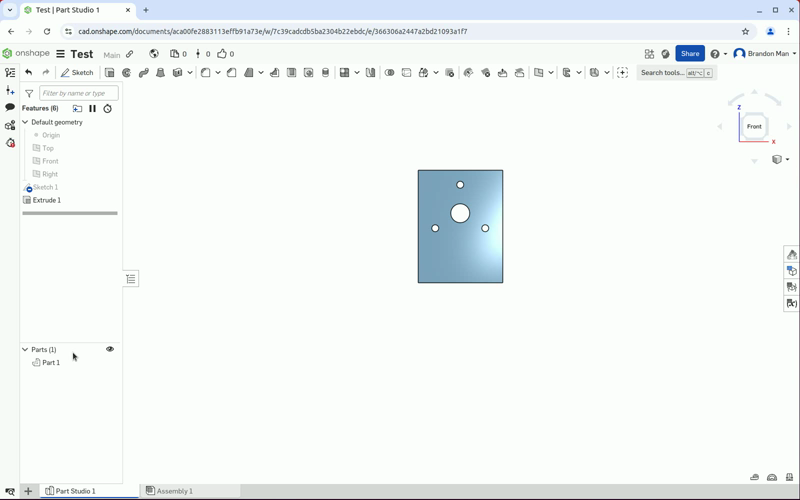
key(y)
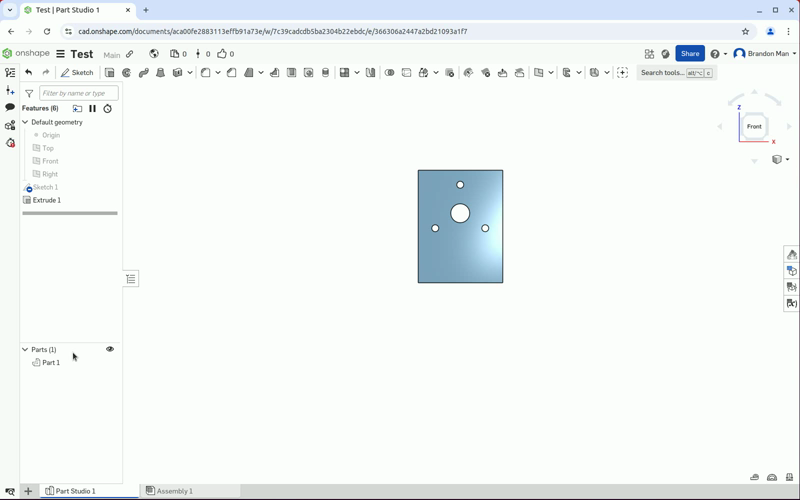
key(shift+p)
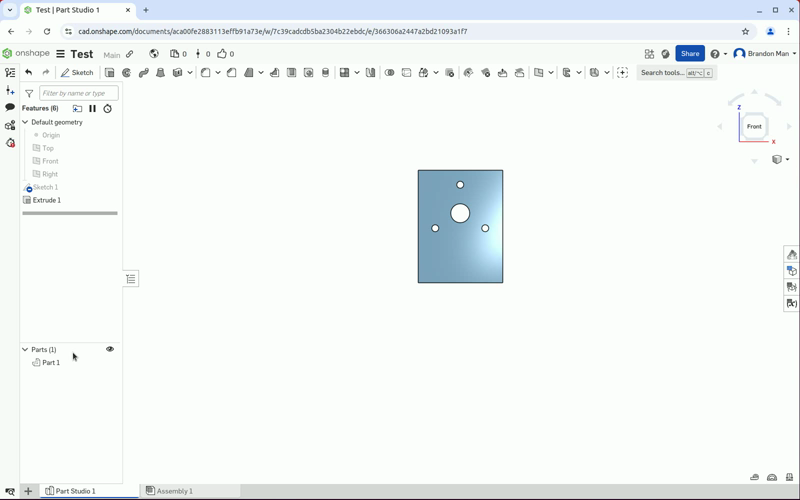
key(space)
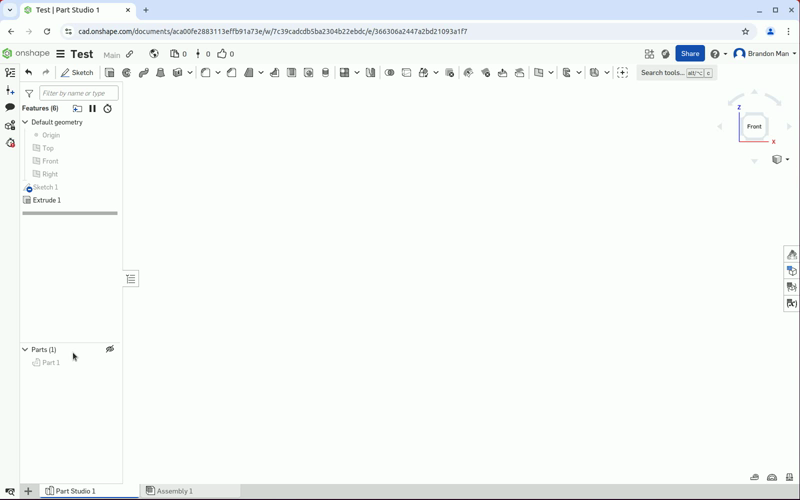
key_down(shift)
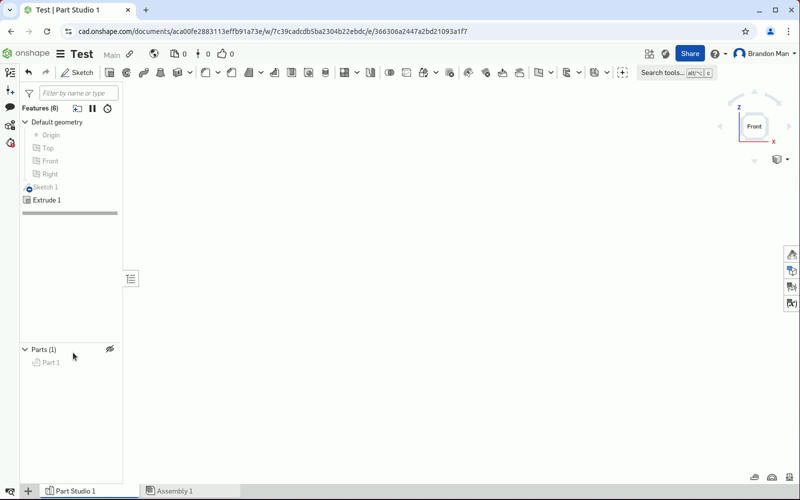
key(down)
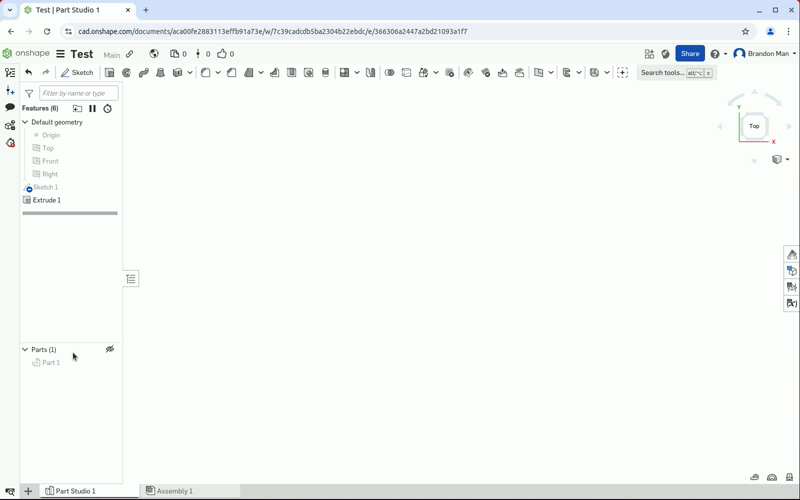
key_up(shift)
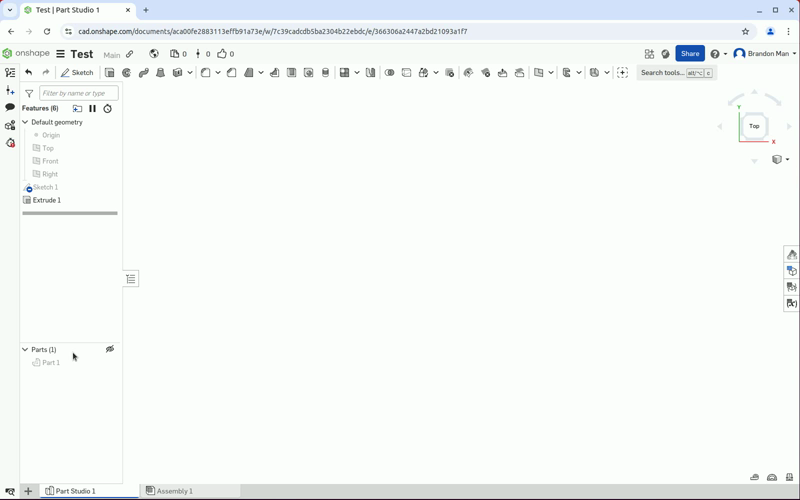
mouse_move(73, 352)
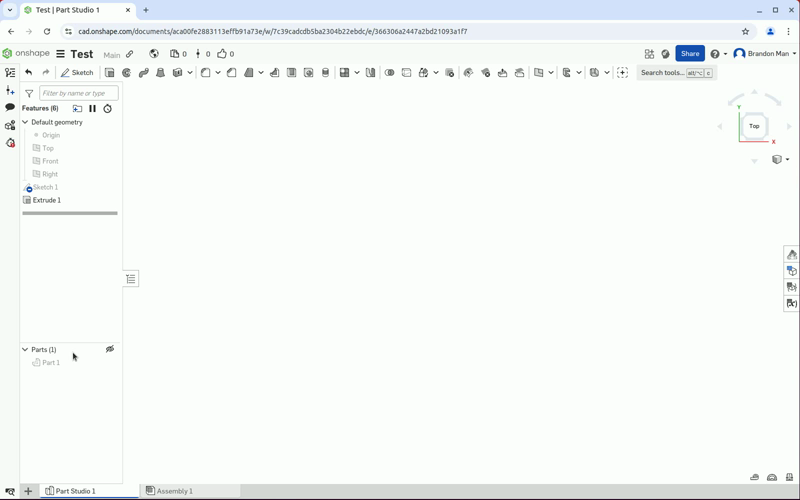
key(shift+y)
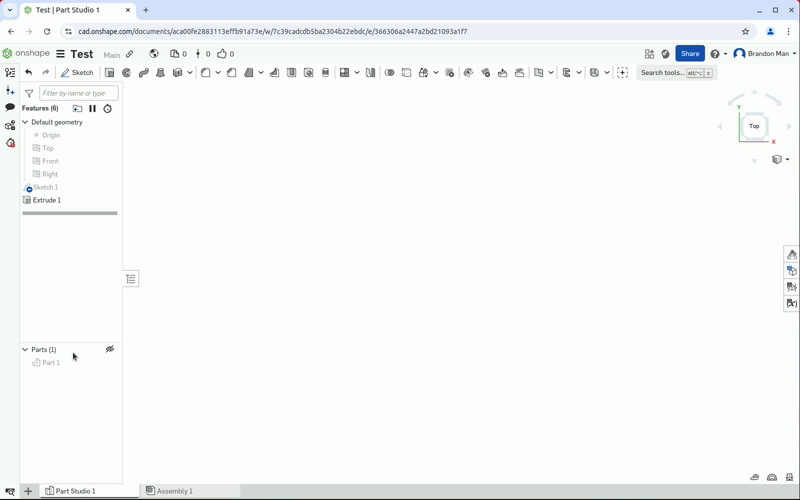
key(shift+s)
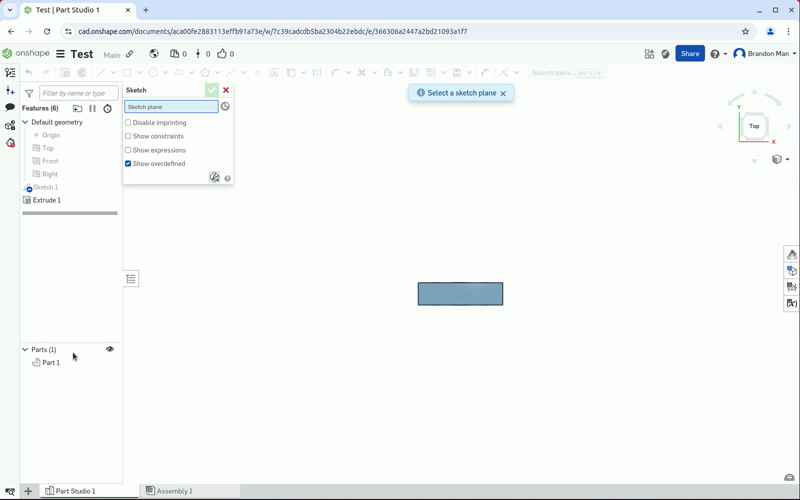
mouse_move(73, 150)
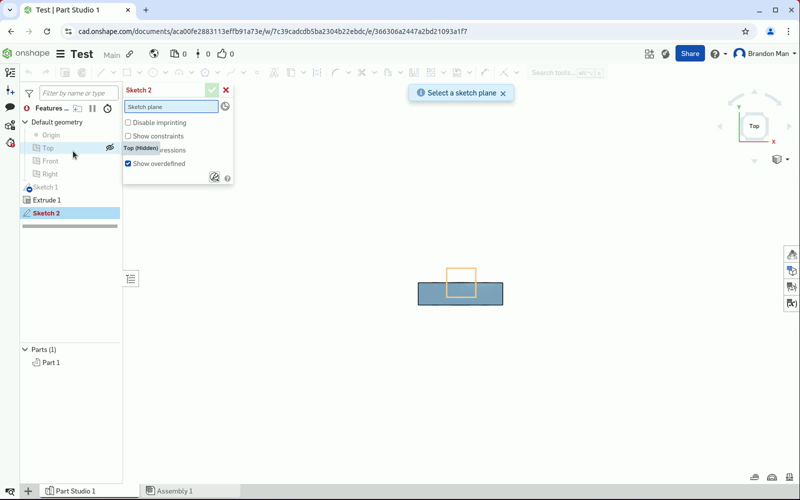
click(73, 150)
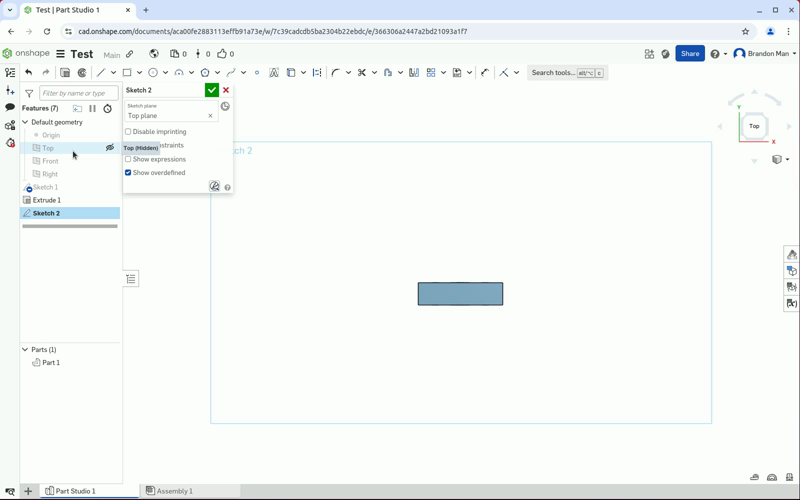
mouse_move(73, 352)
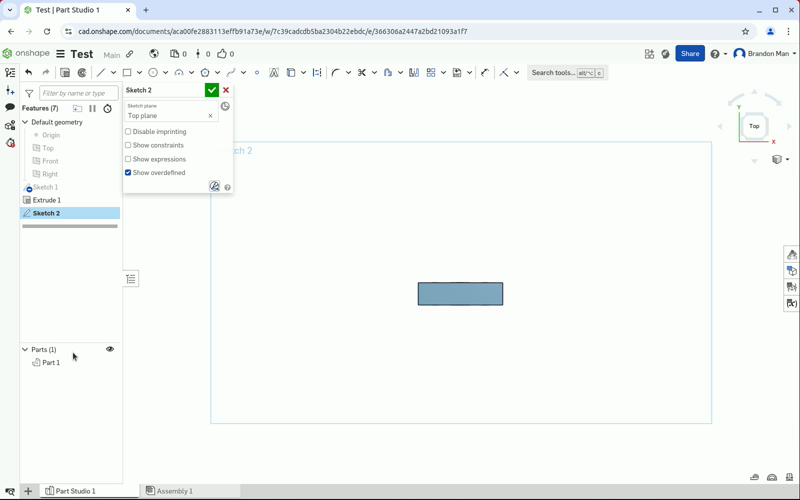
key(y)
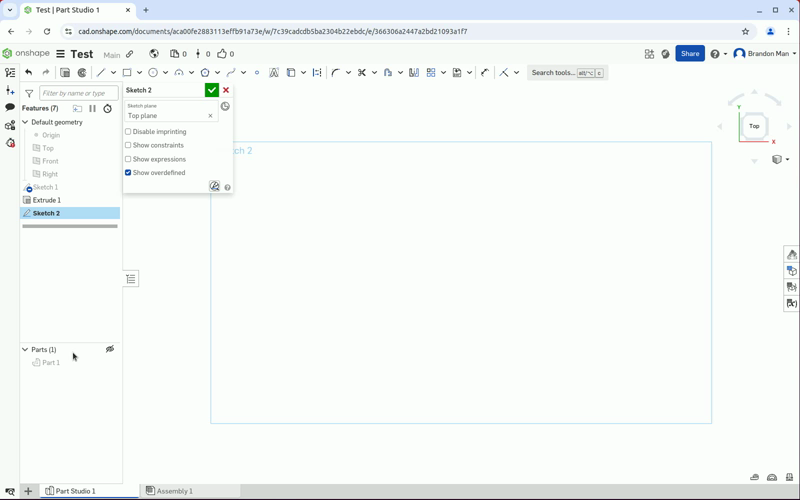
key(l)
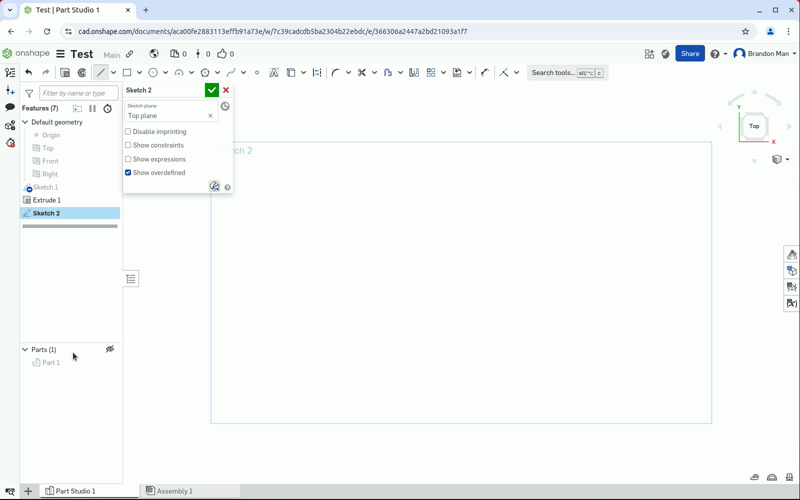
key_down(shift)
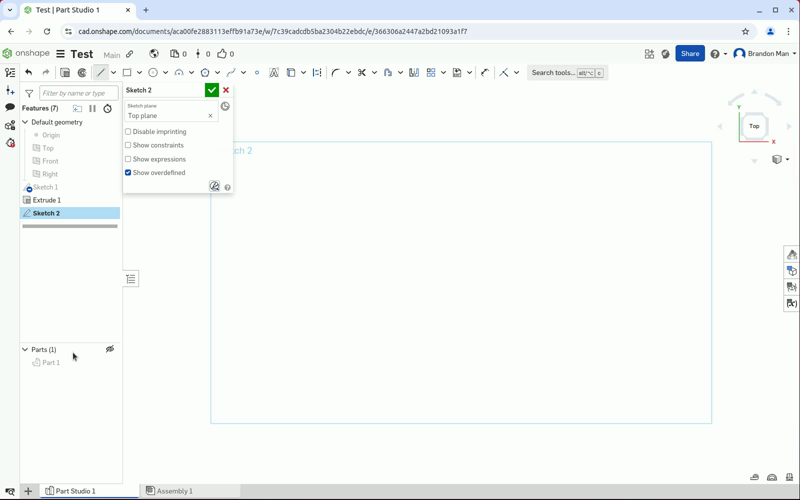
mouse_move(412, 325)
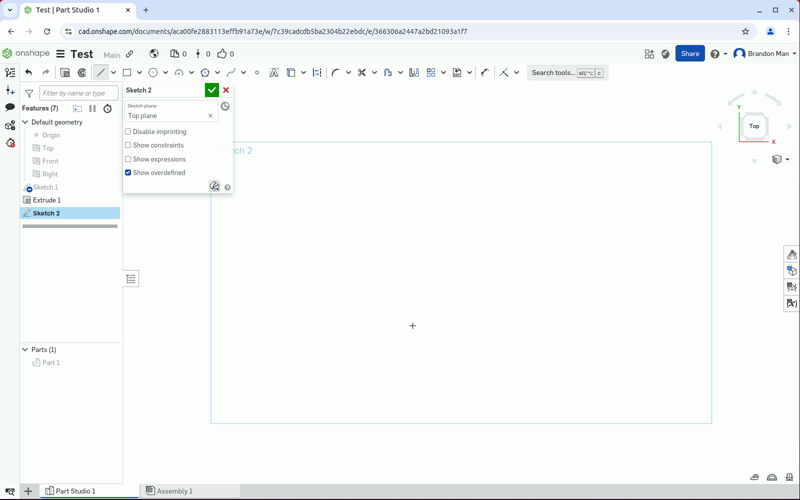
click(412, 325)
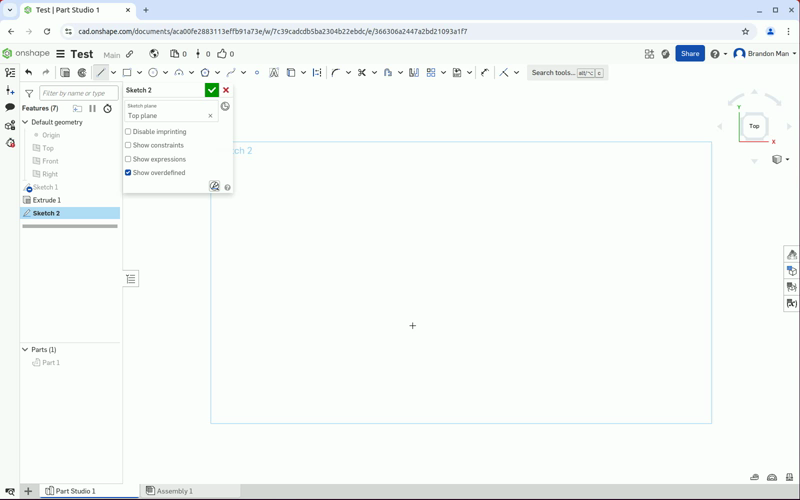
key_up(shift)
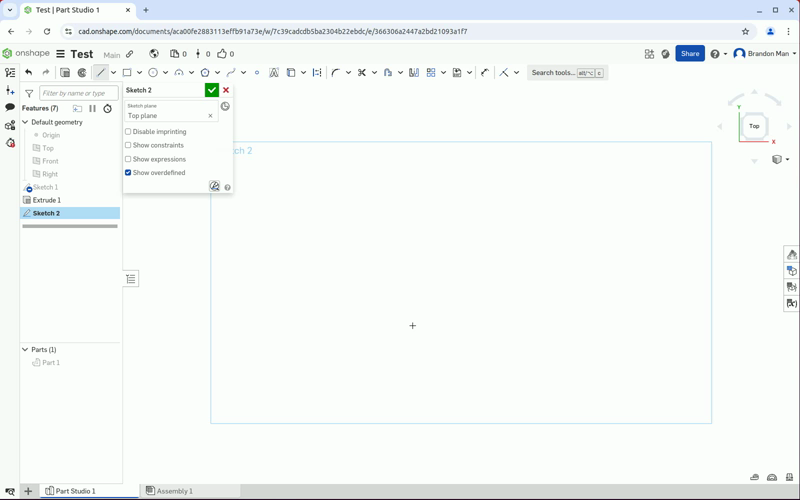
key_down(shift)
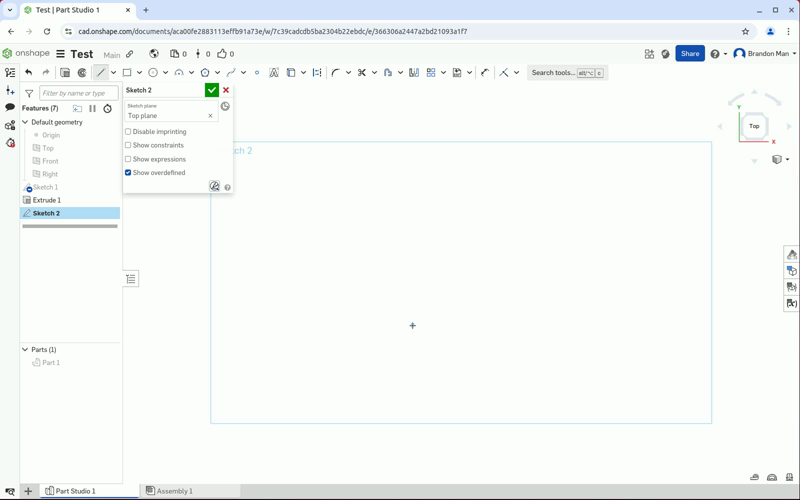
mouse_move(509, 325)
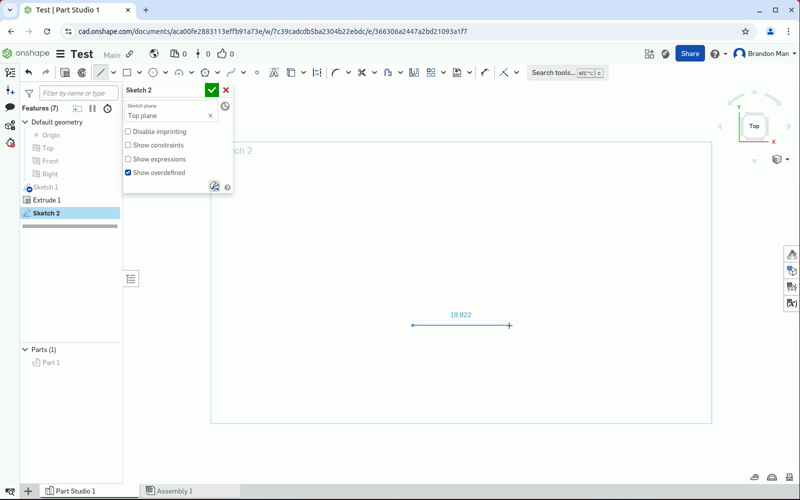
click(509, 325)
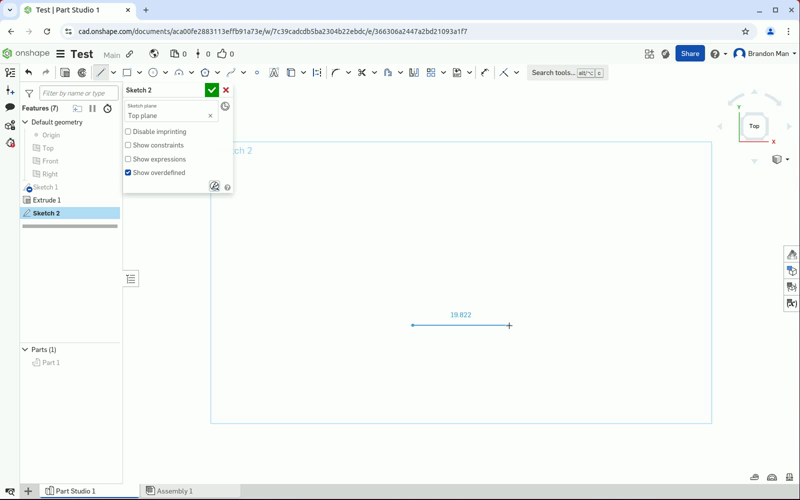
key_up(shift)
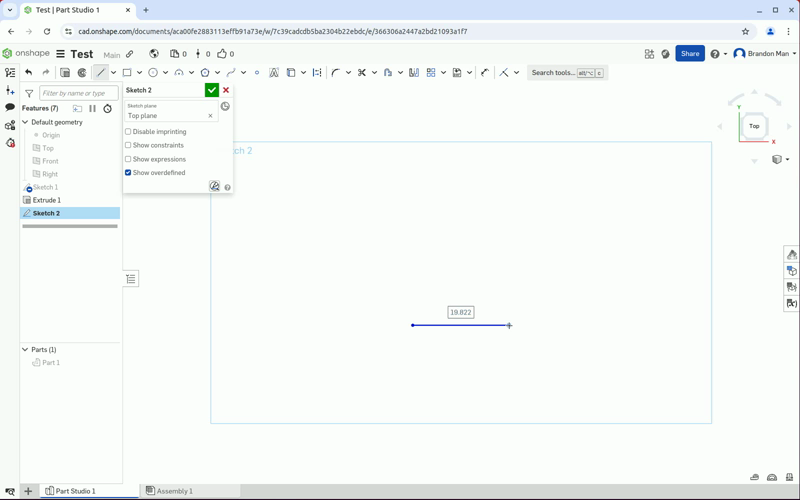
key_down(shift)
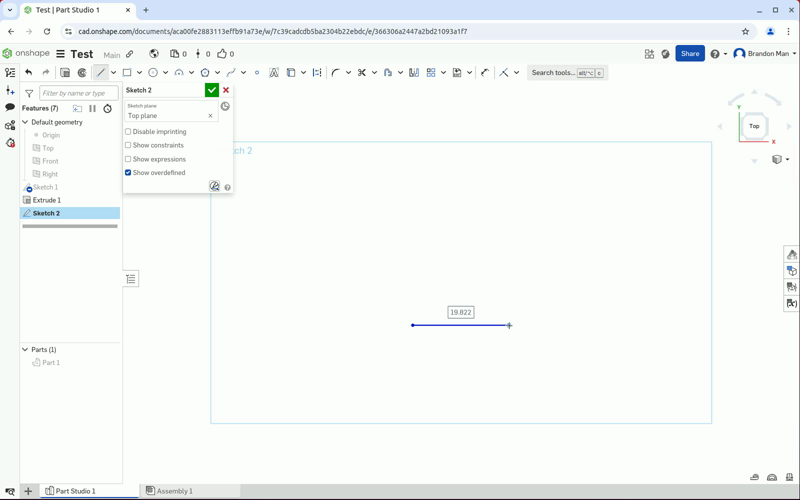
mouse_move(539, 325)
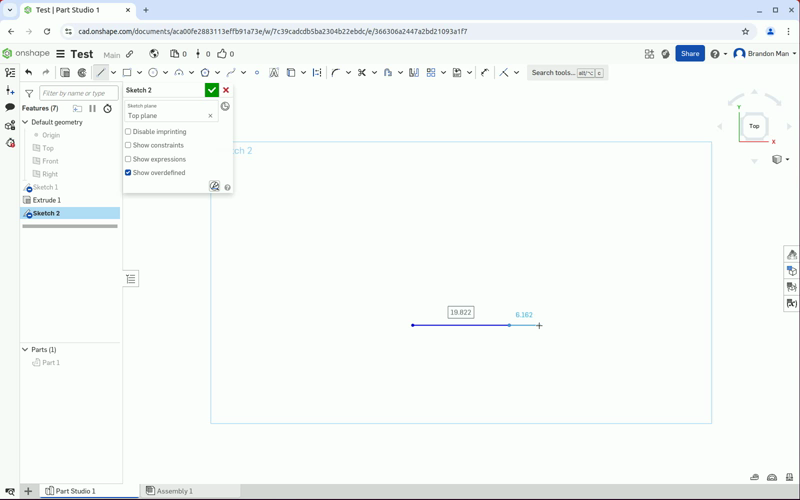
mouse_move(509, 276)
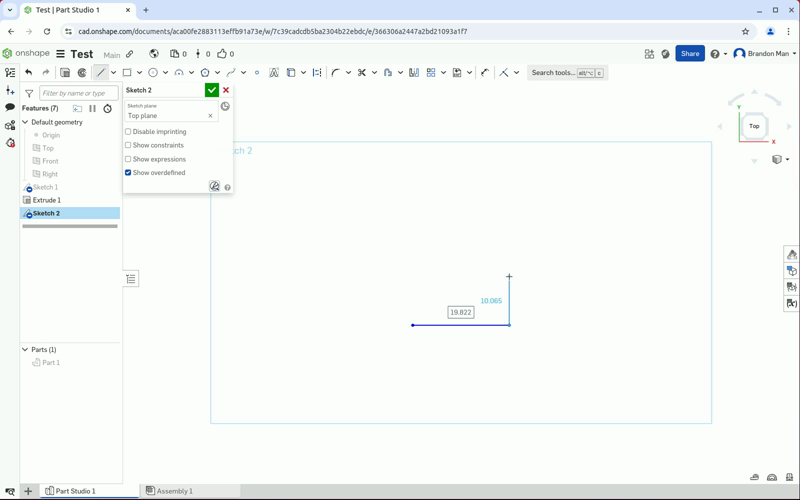
click(509, 276)
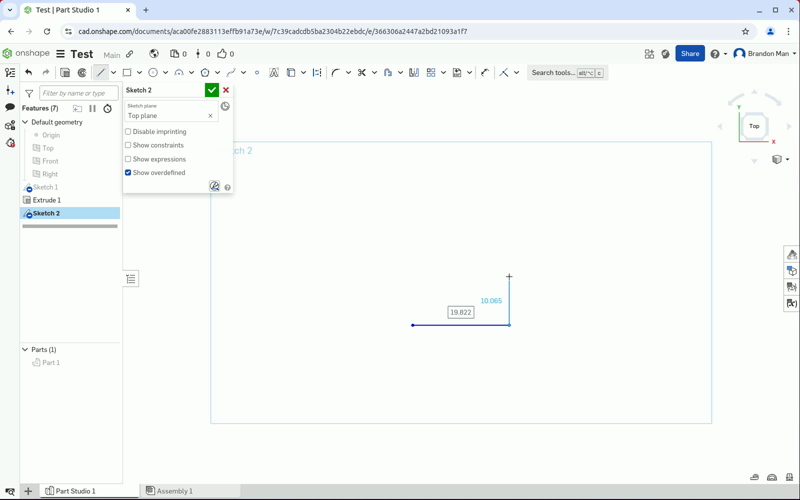
key_up(shift)
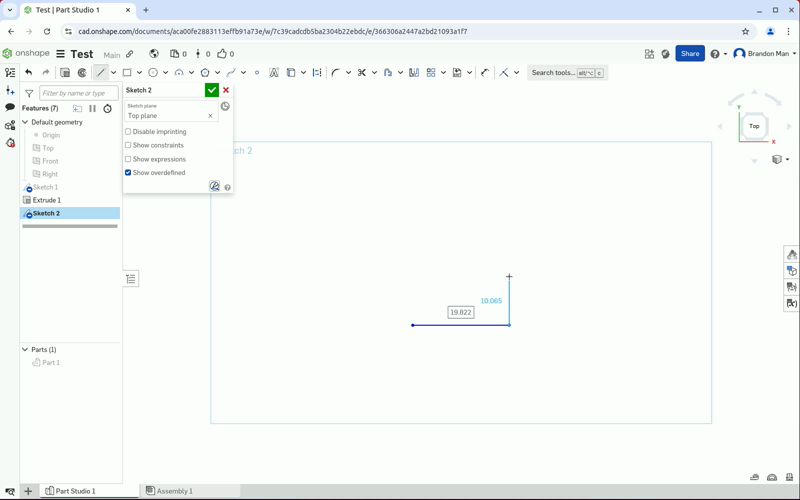
key_down(shift)
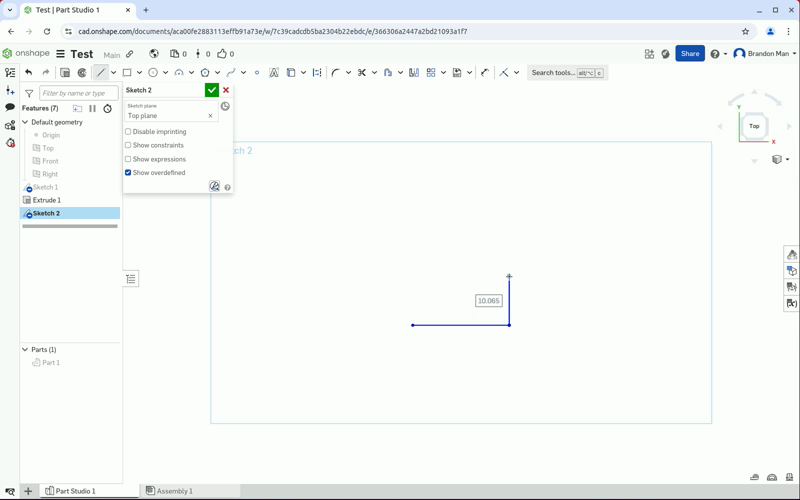
mouse_move(412, 276)
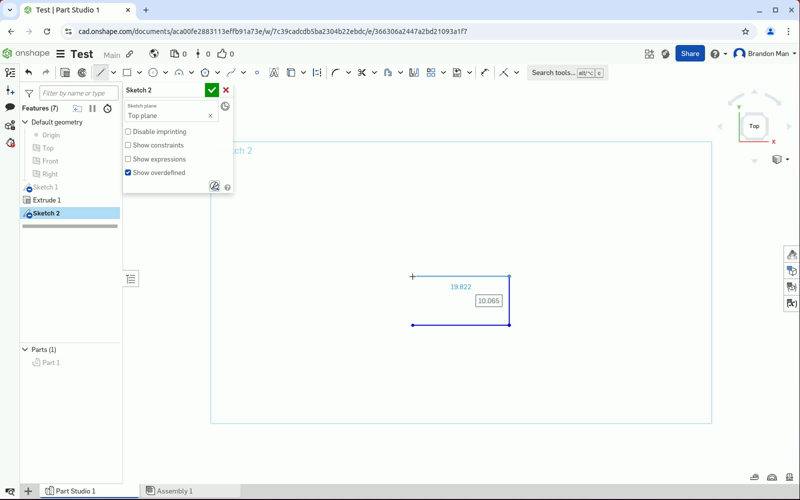
click(412, 276)
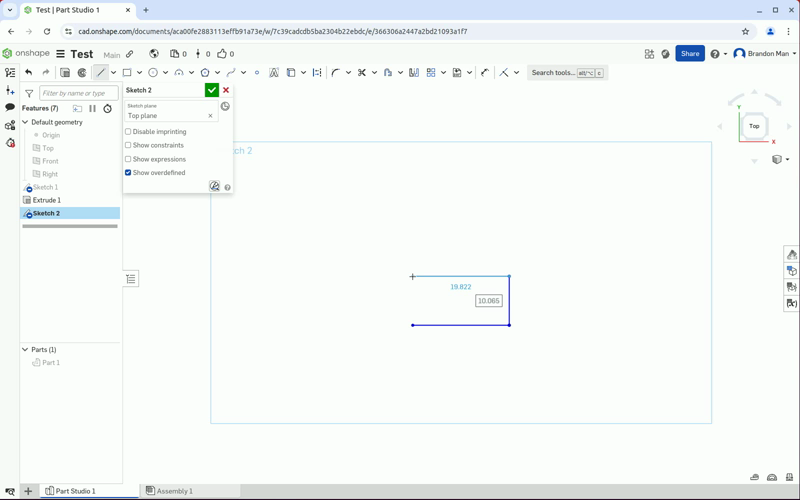
key_up(shift)
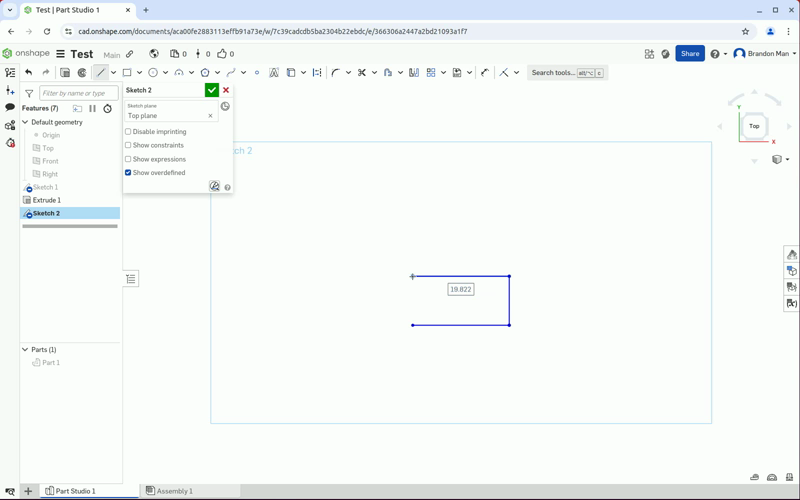
mouse_move(442, 276)
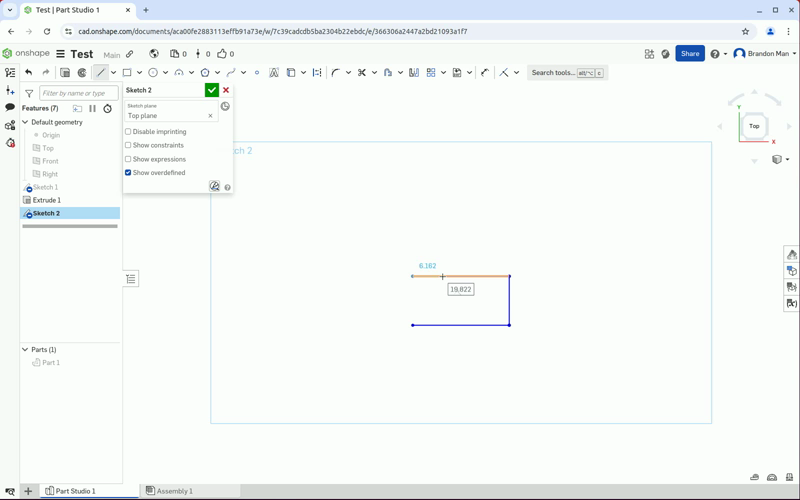
key_down(shift)
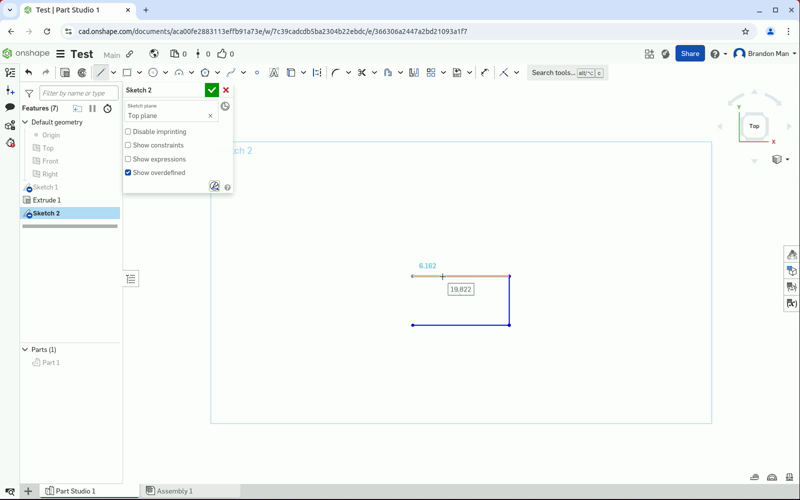
mouse_move(412, 325)
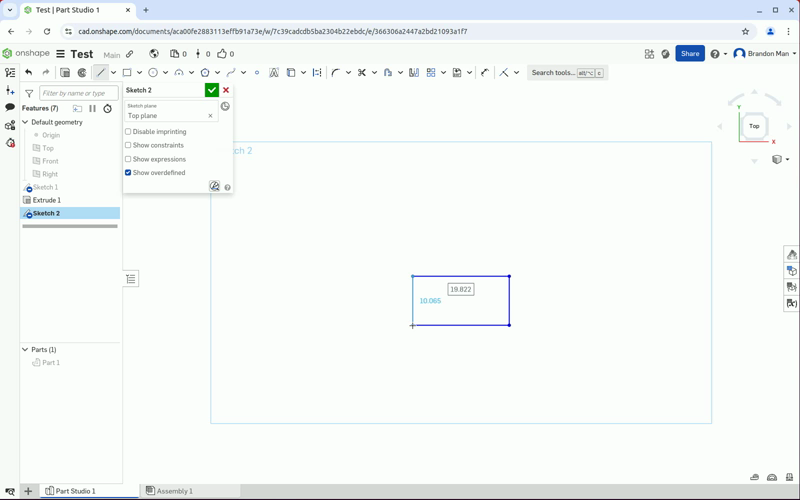
key_up(shift)
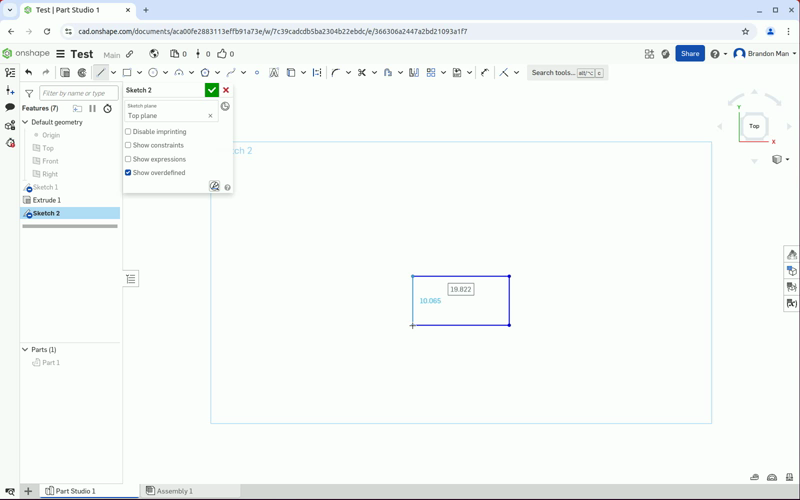
click(412, 325)
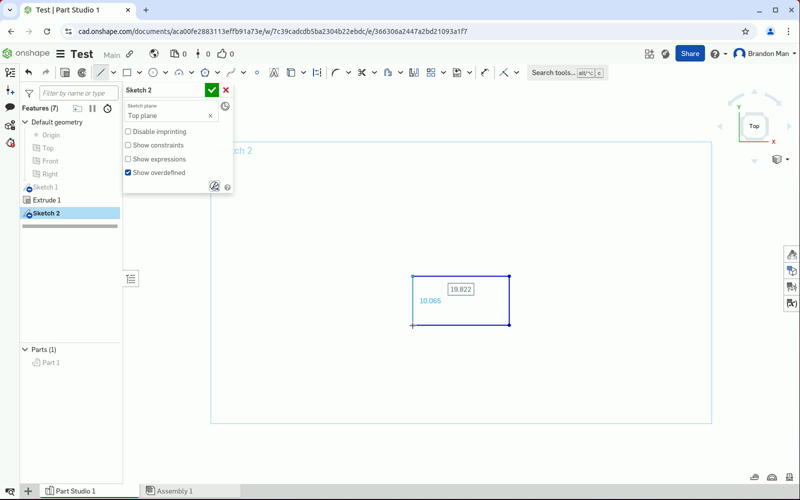
key(esc)
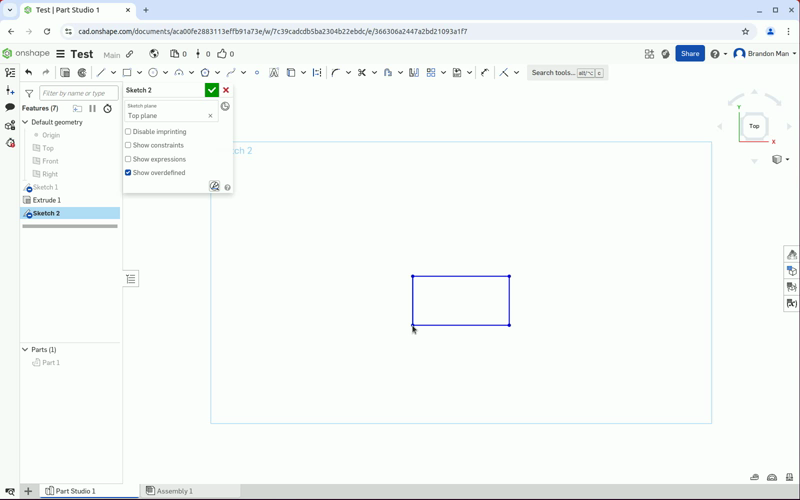
mouse_move(489, 294)
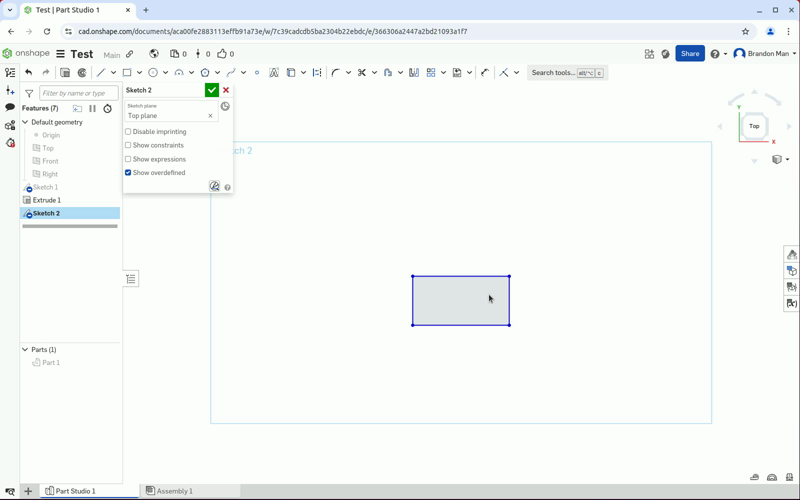
click(489, 294)
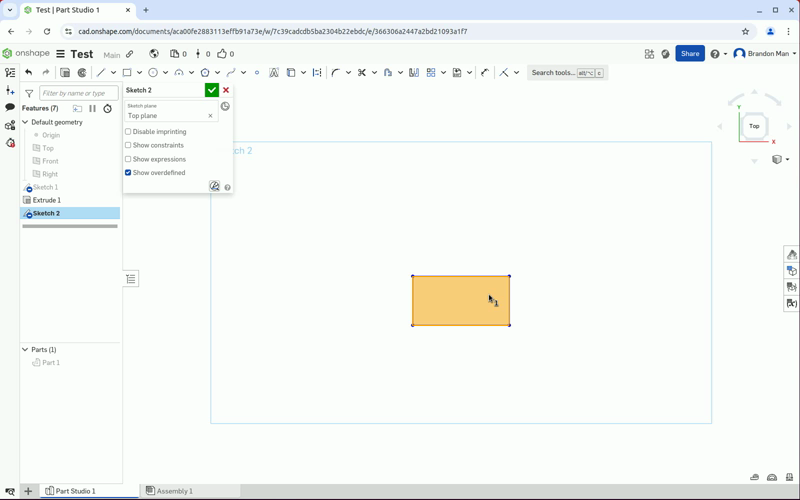
mouse_move(73, 352)
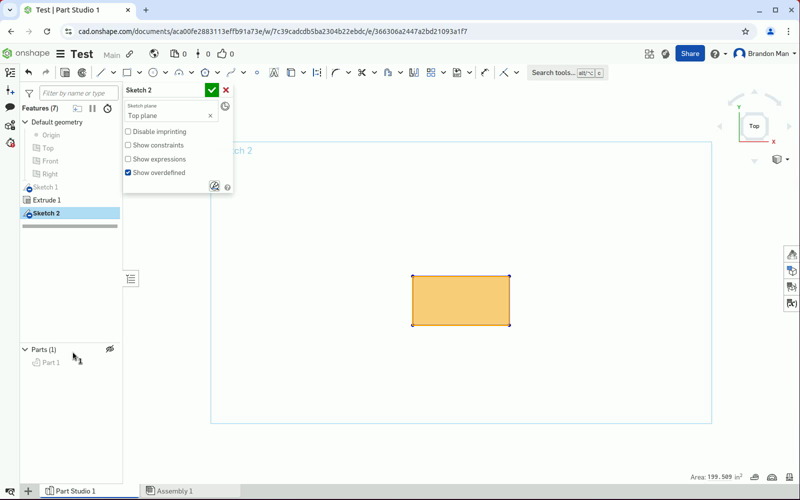
key(shift+y)
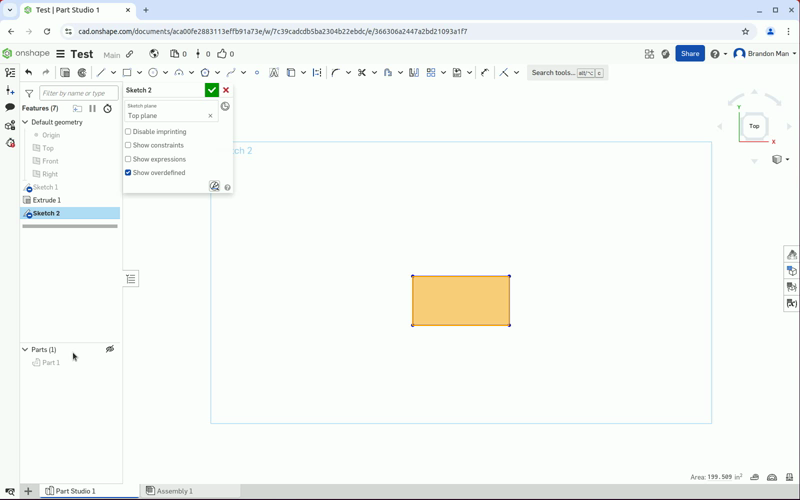
key(shift+e)
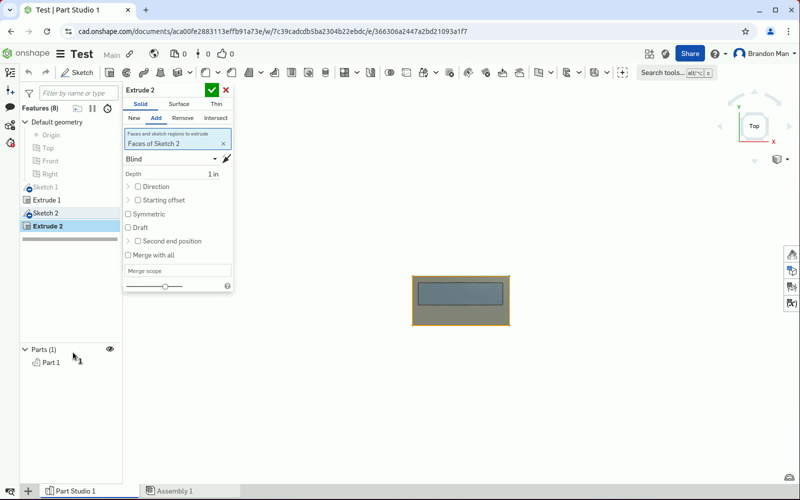
mouse_move(143, 106)
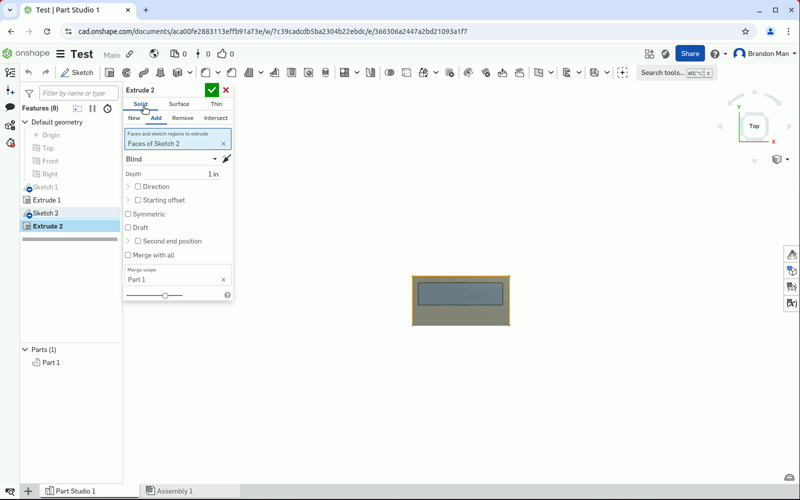
click(143, 106)
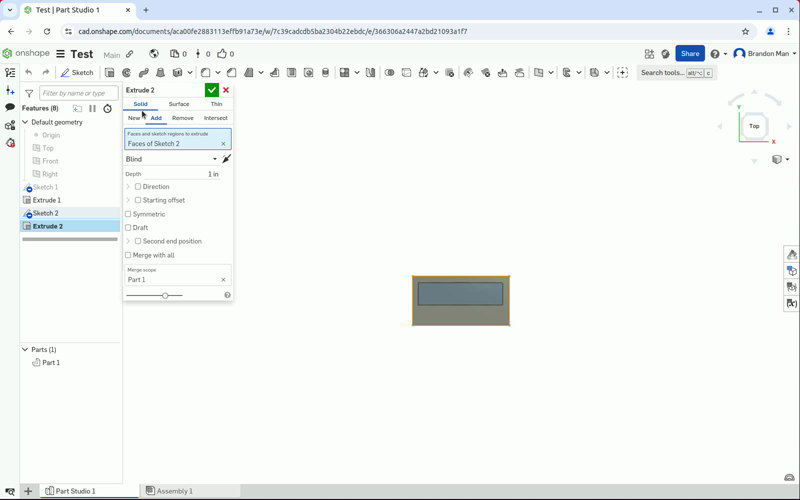
mouse_move(137, 120)
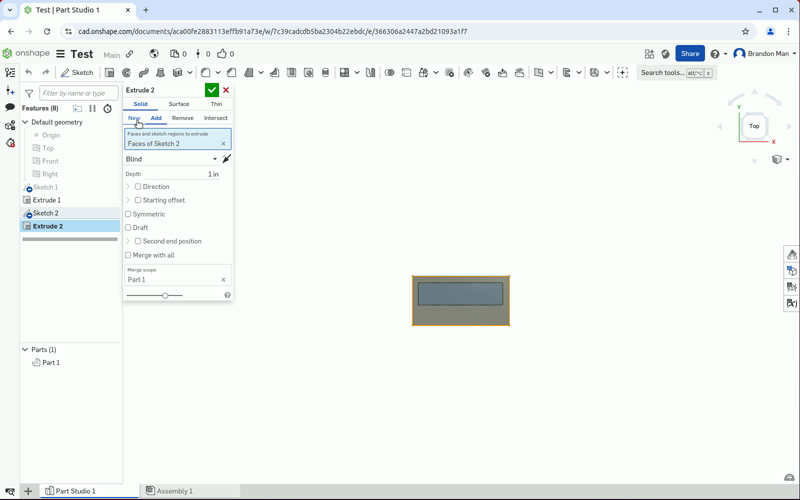
click(137, 120)
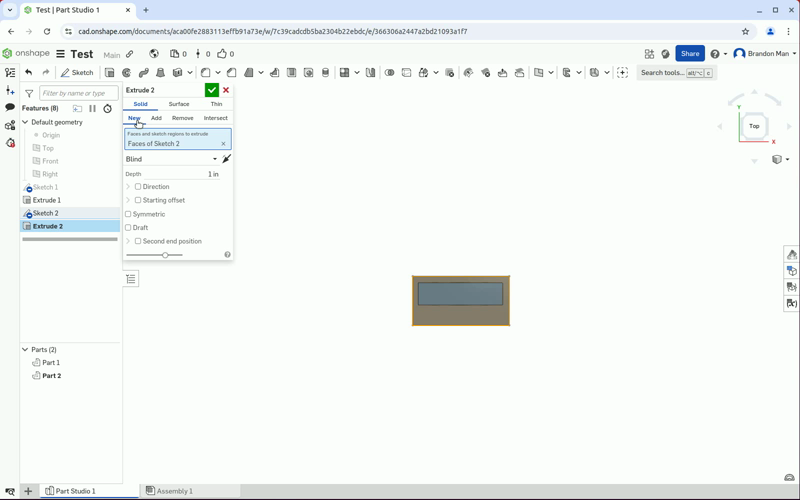
key(tab, 4)
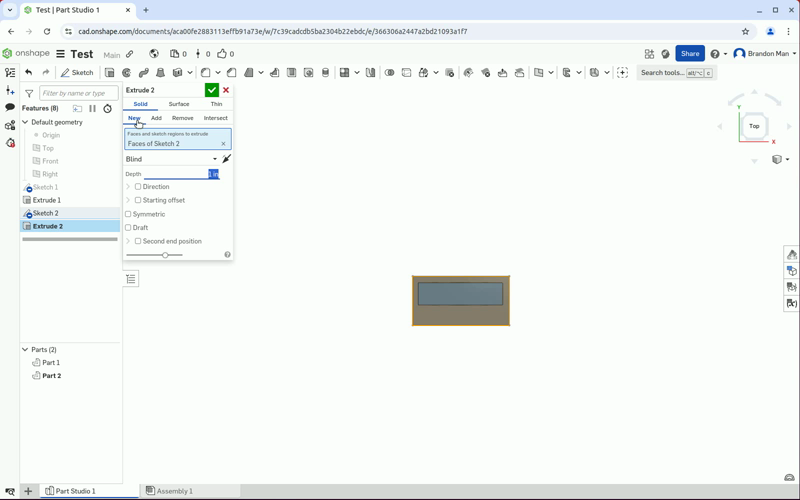
text(-1.926)
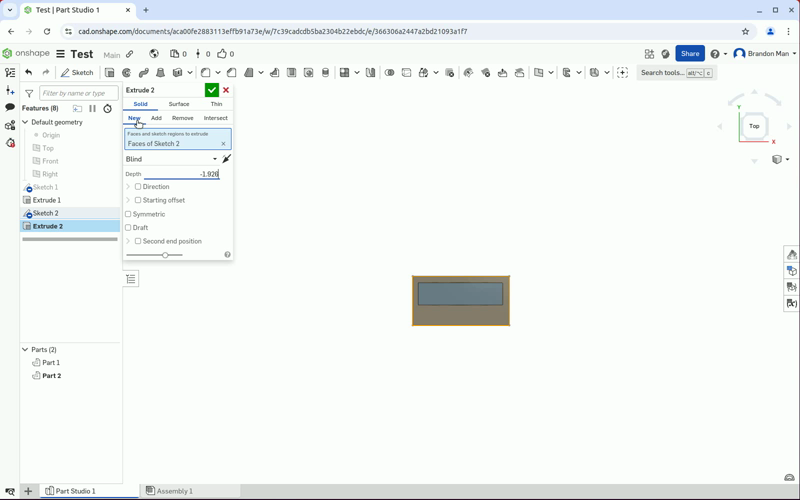
key(enter)
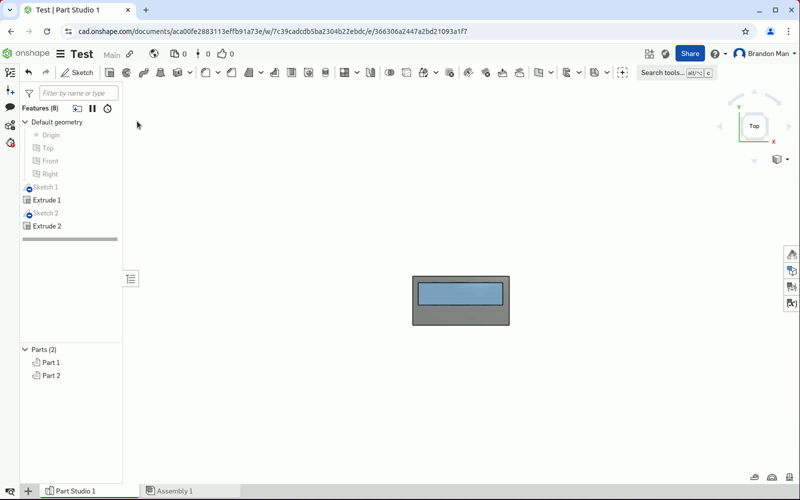
key(shift+h)
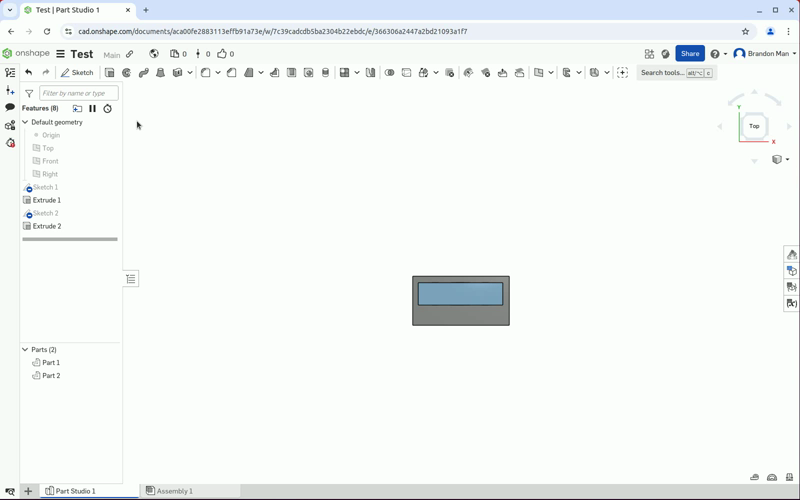
key(shift+h)
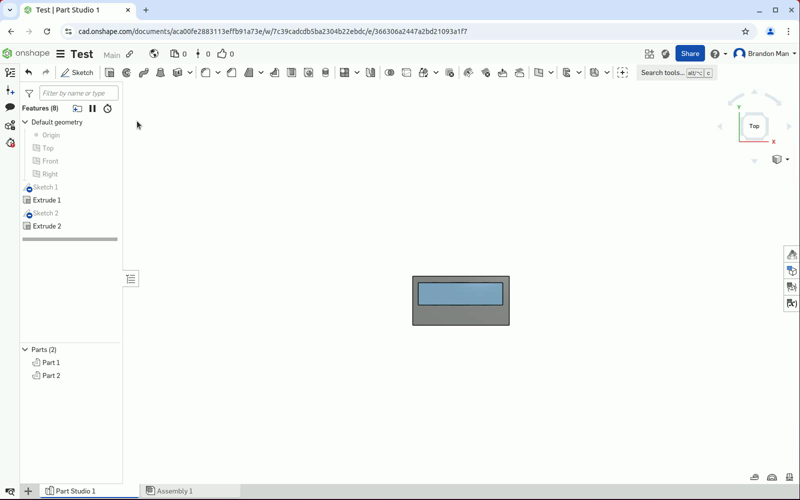
mouse_move(73, 189)
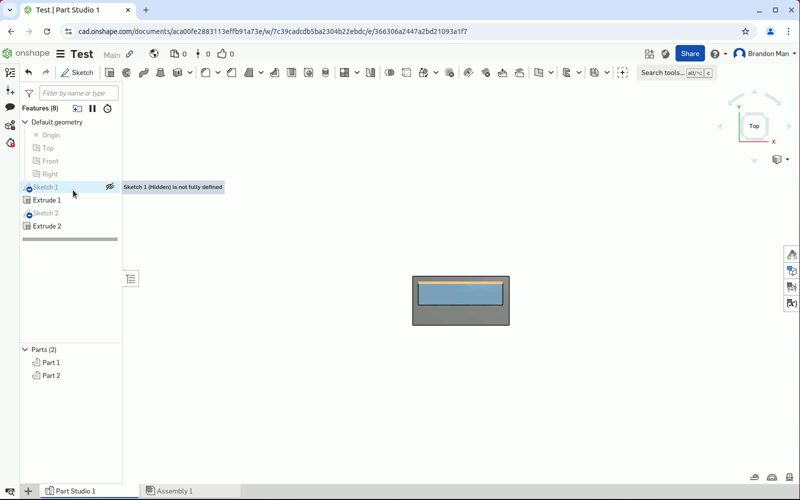
click(73, 189)
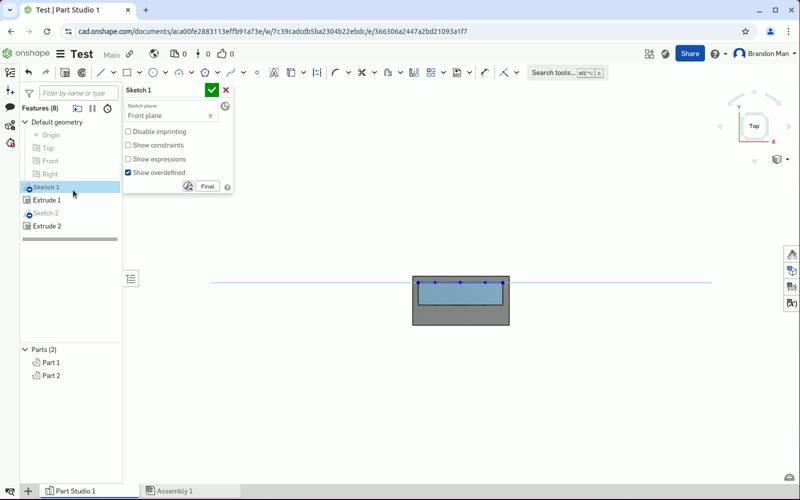
mouse_move(229, 92)
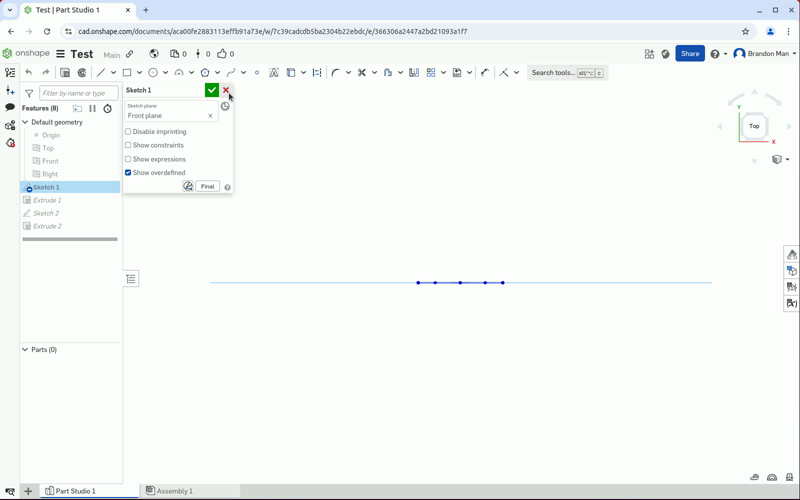
click(229, 92)
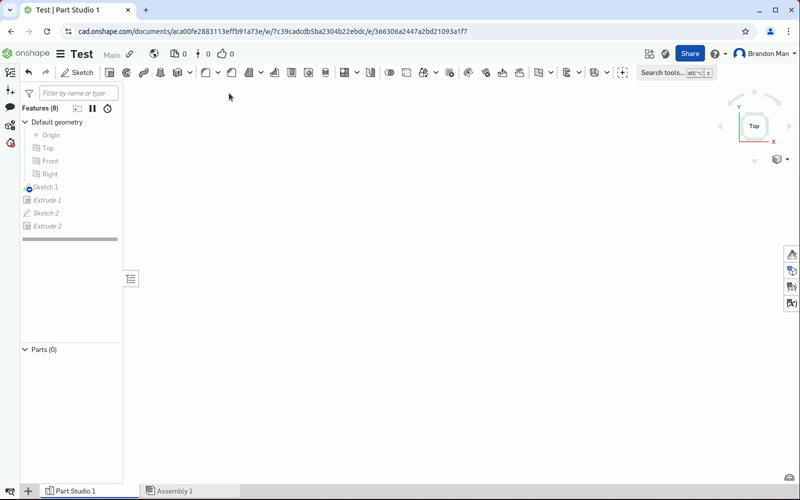
mouse_move(73, 352)
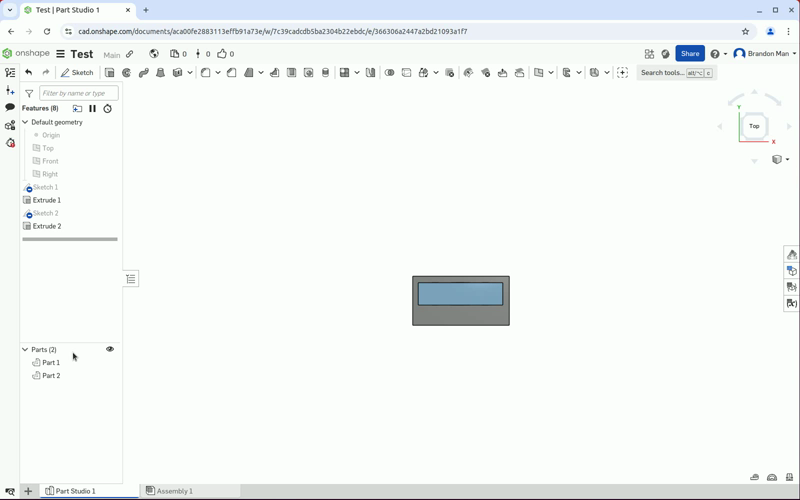
key(y)
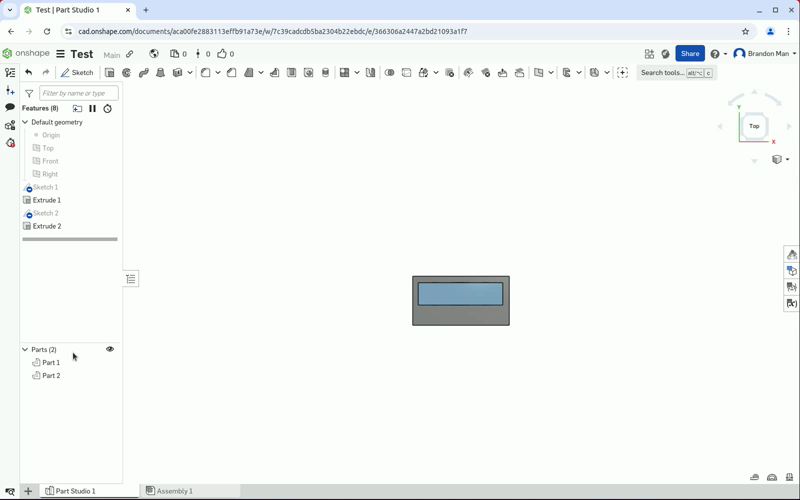
key(shift+p)
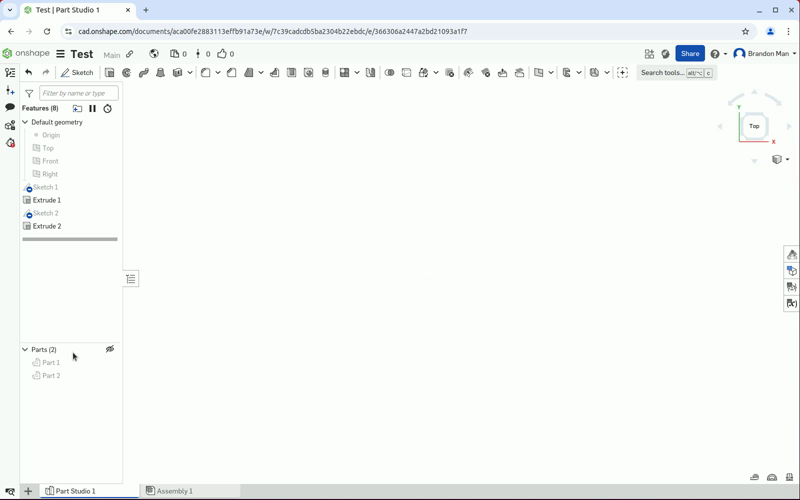
key(space)
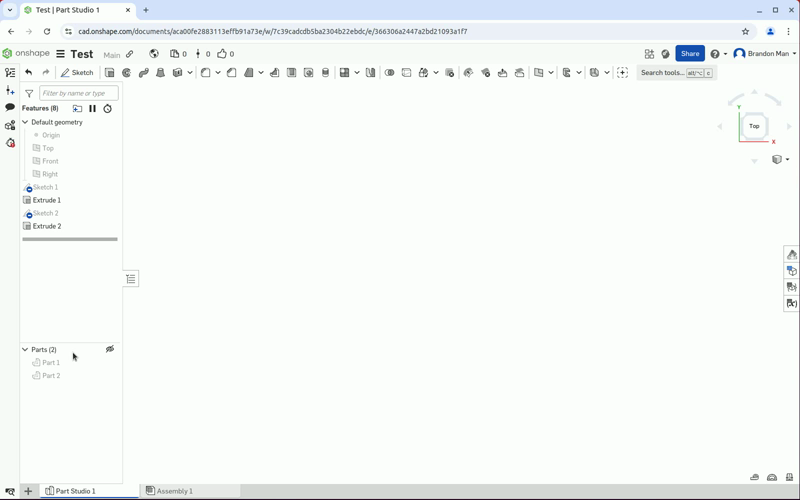
key_down(shift)
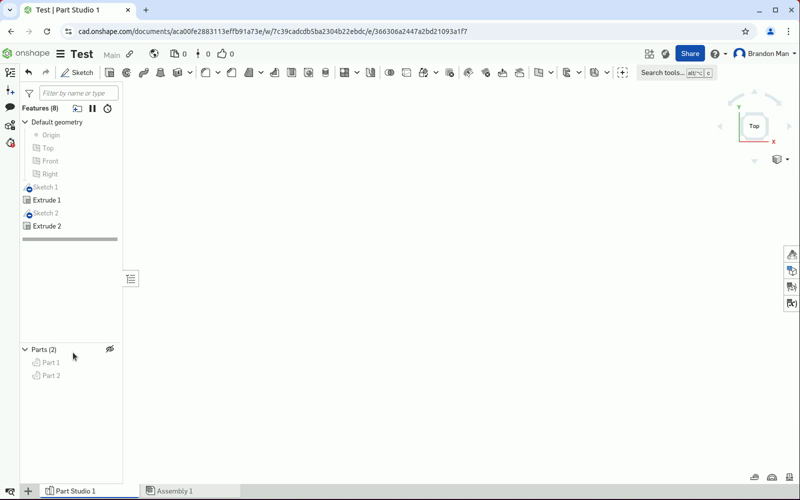
key(up)
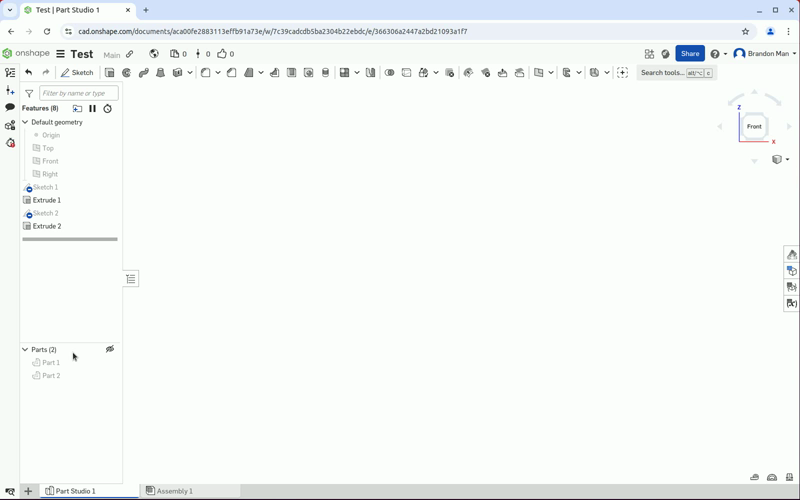
key_up(shift)
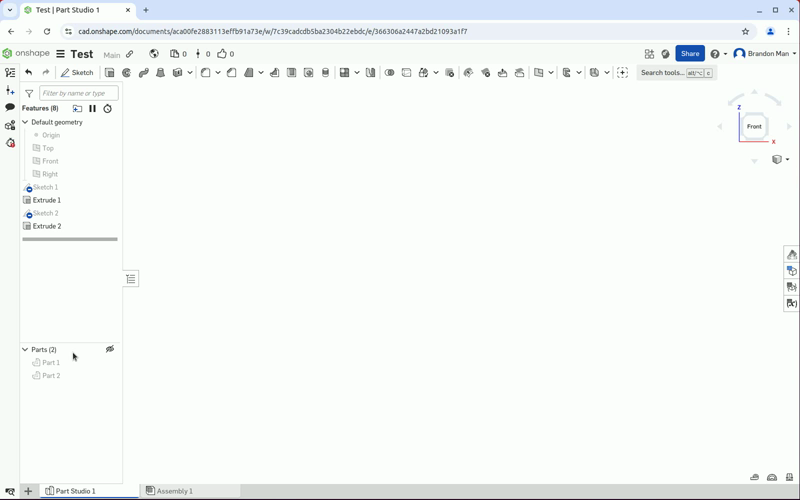
key(space)
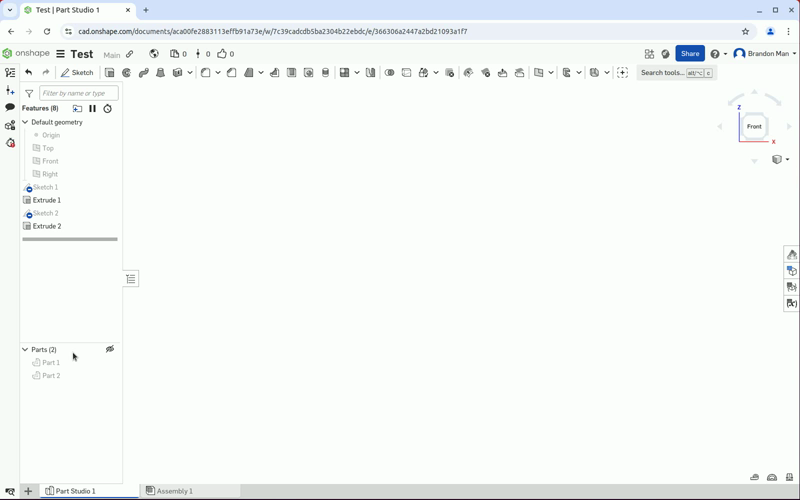
key_down(shift)
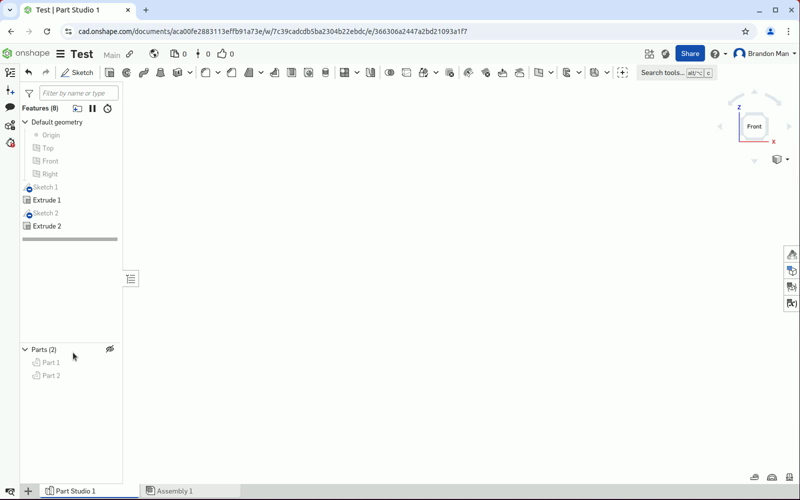
key(left)
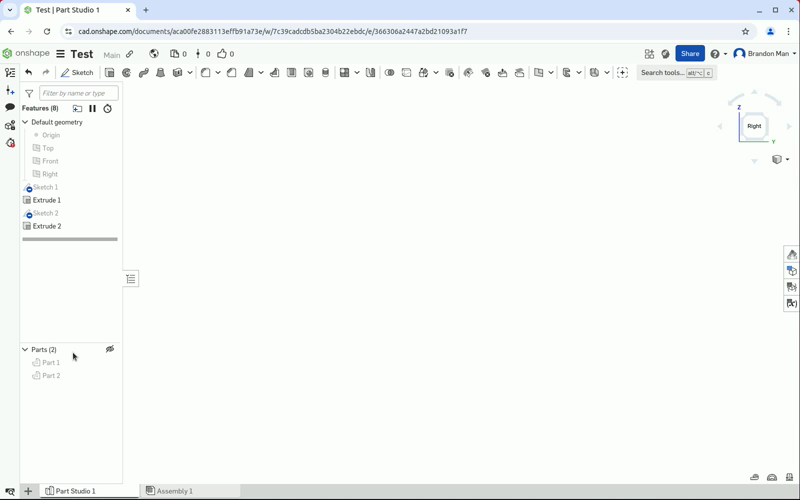
key_up(shift)
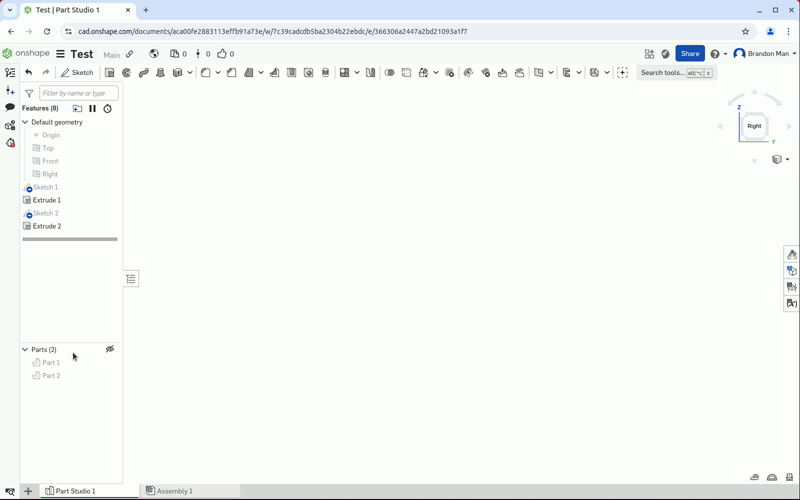
mouse_move(73, 352)
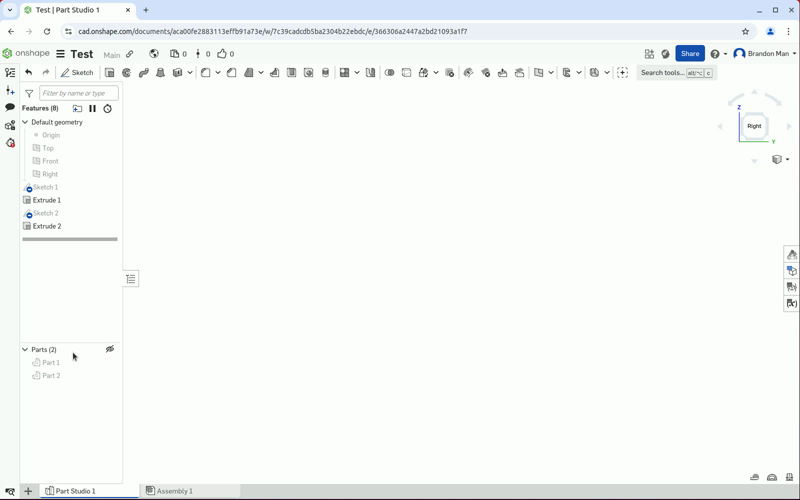
key(shift+y)
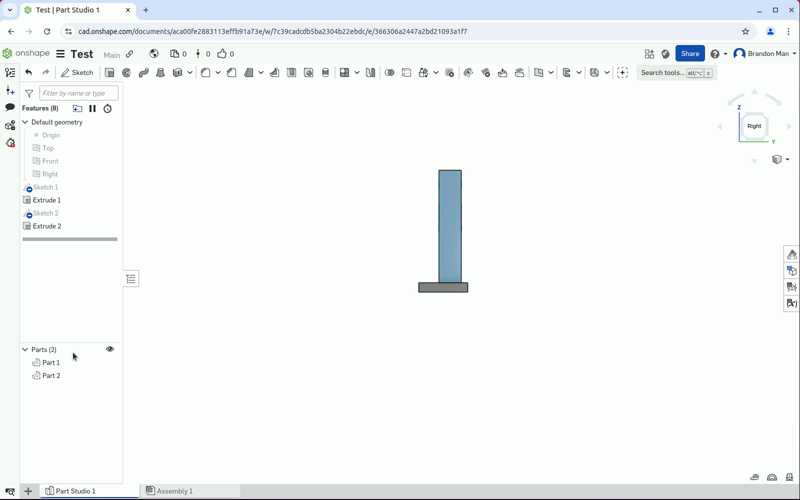
mouse_move(541, 75)
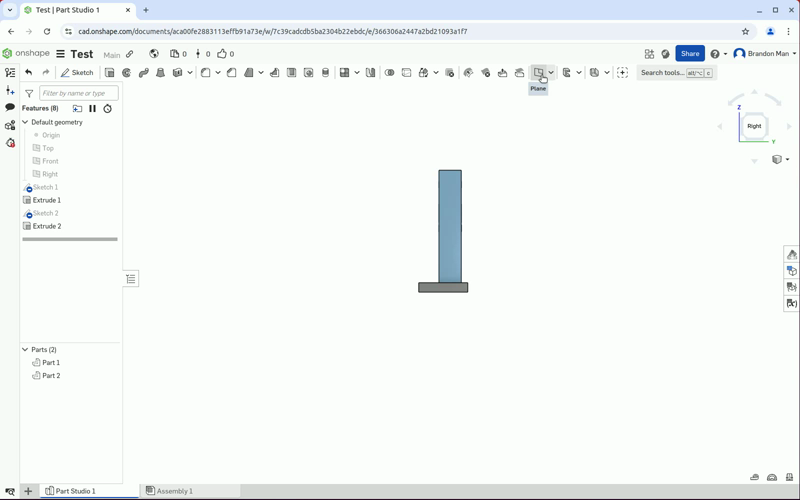
click(541, 75)
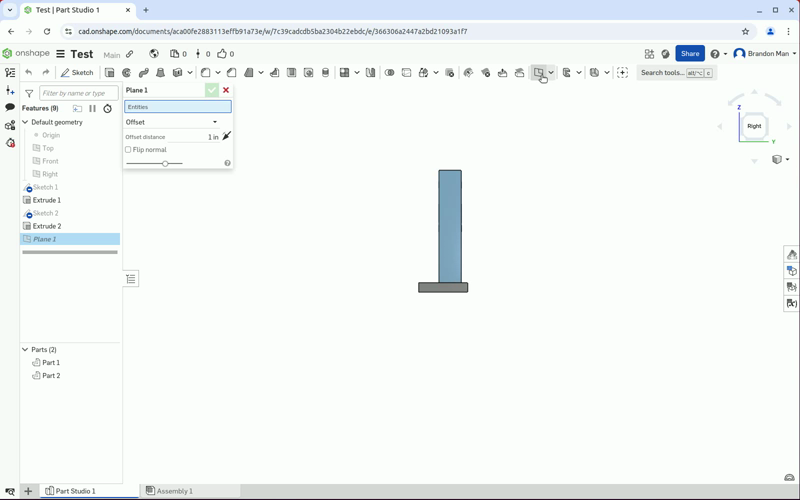
mouse_move(73, 176)
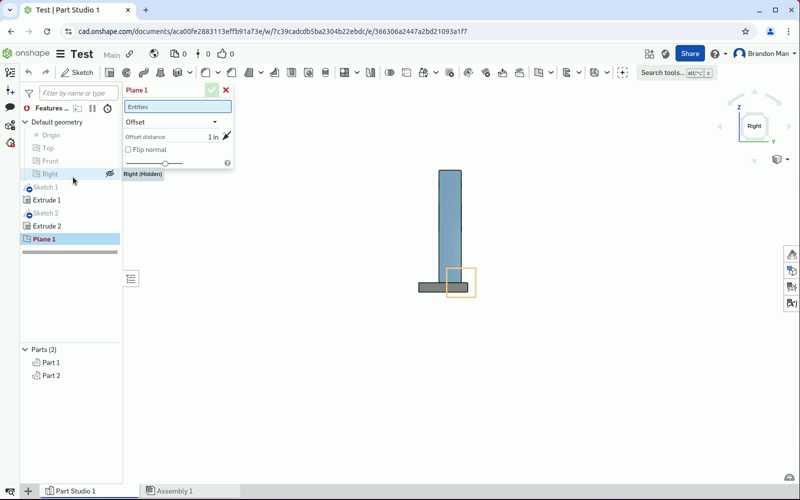
click(73, 176)
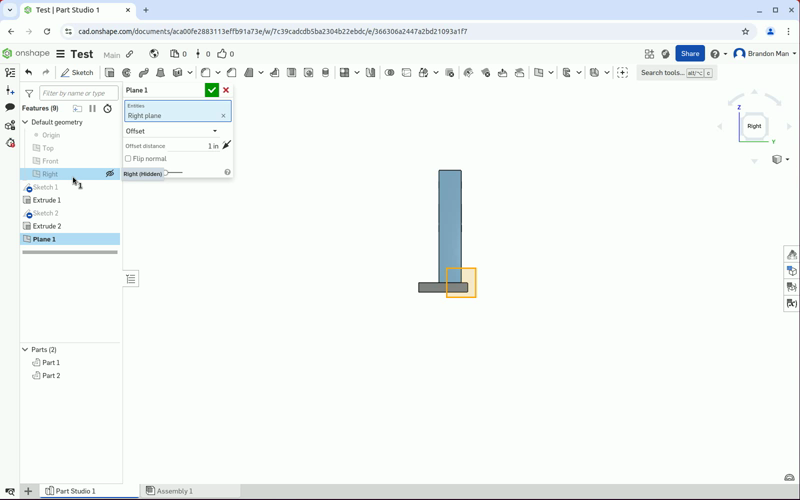
key(tab, 2)
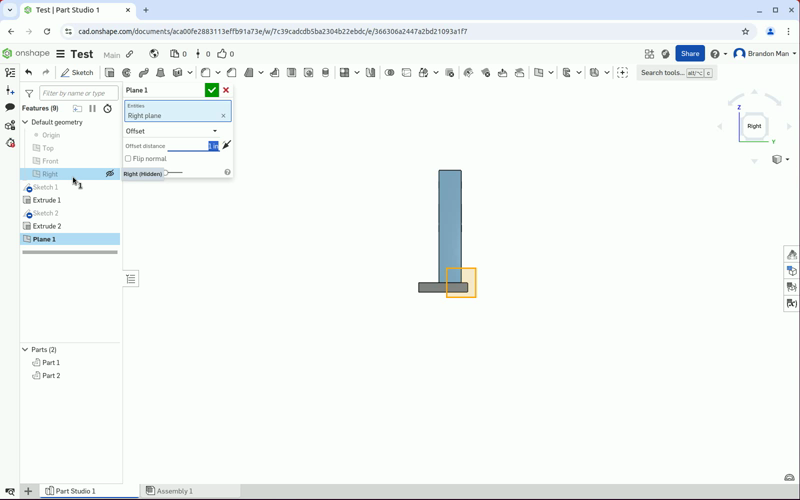
text(8.658)
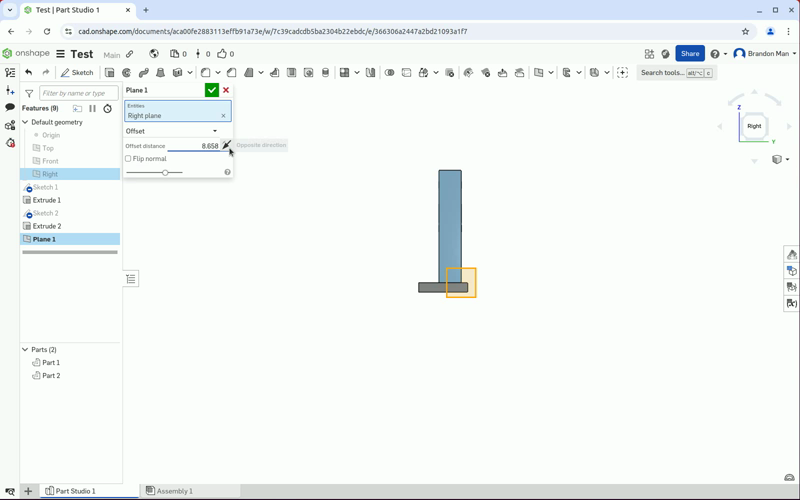
mouse_move(229, 147)
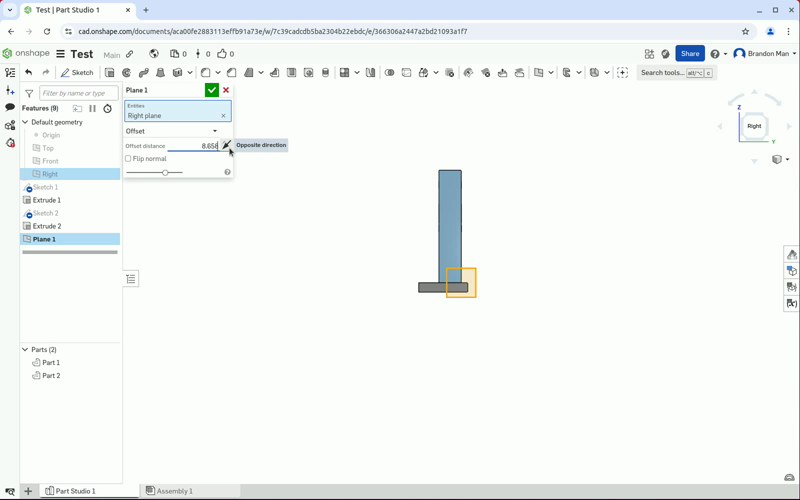
click(229, 147)
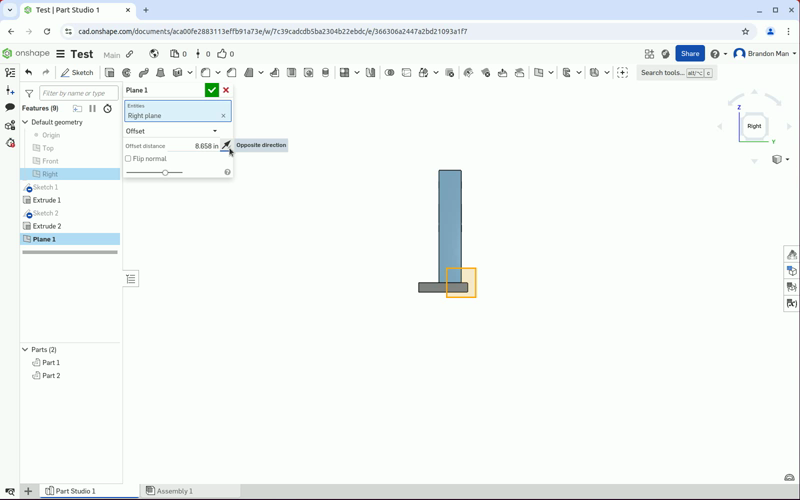
key(enter, 2)
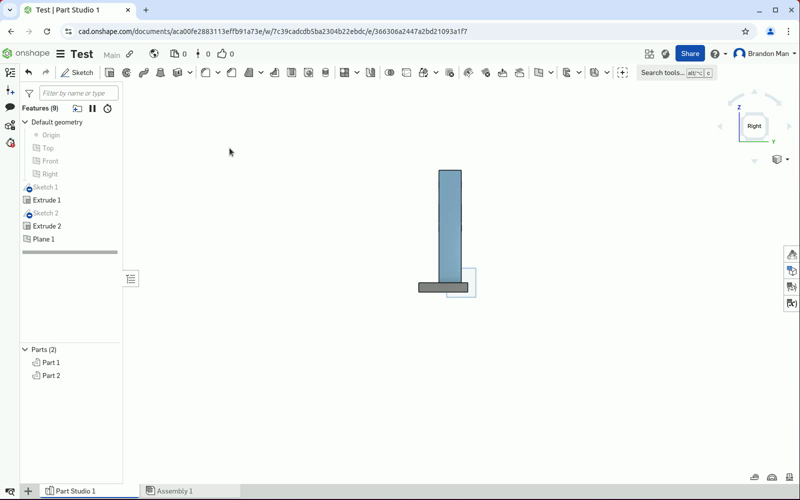
key(shift+s)
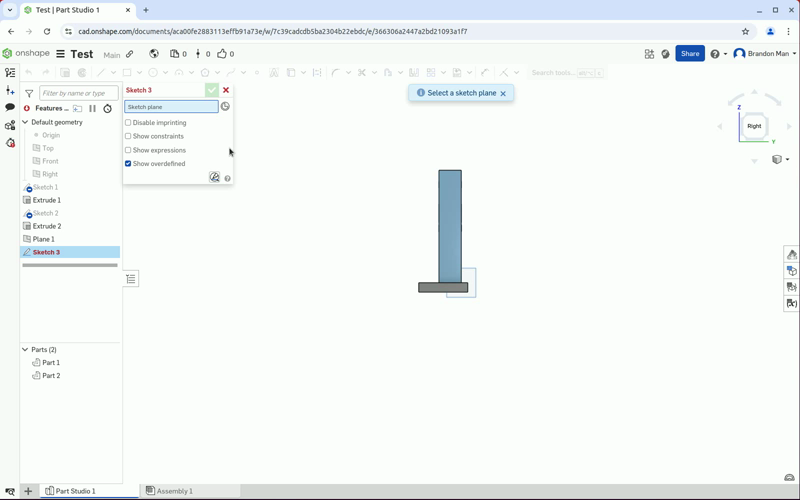
mouse_move(73, 241)
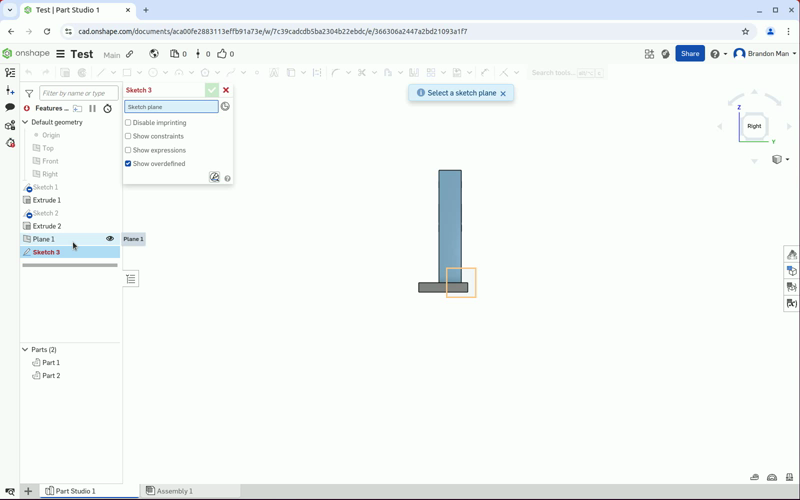
click(73, 241)
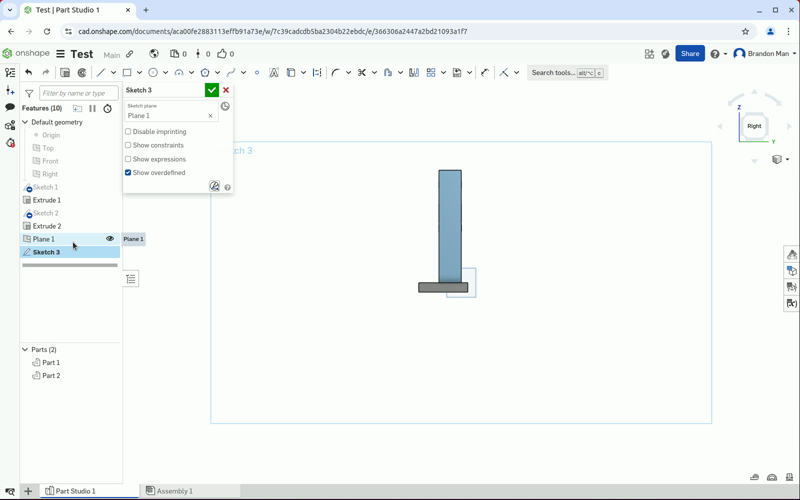
mouse_move(73, 352)
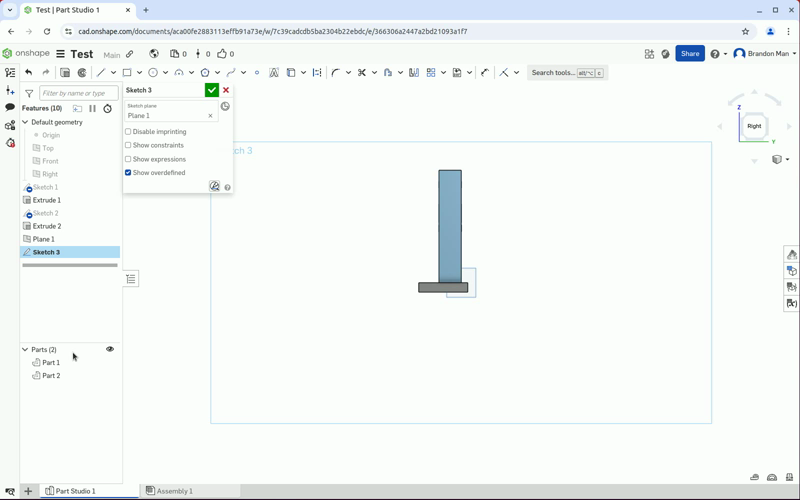
key(y)
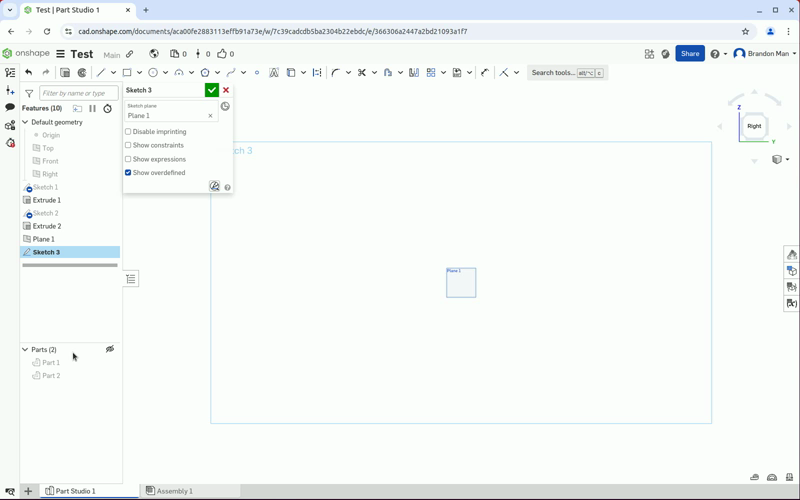
key(l)
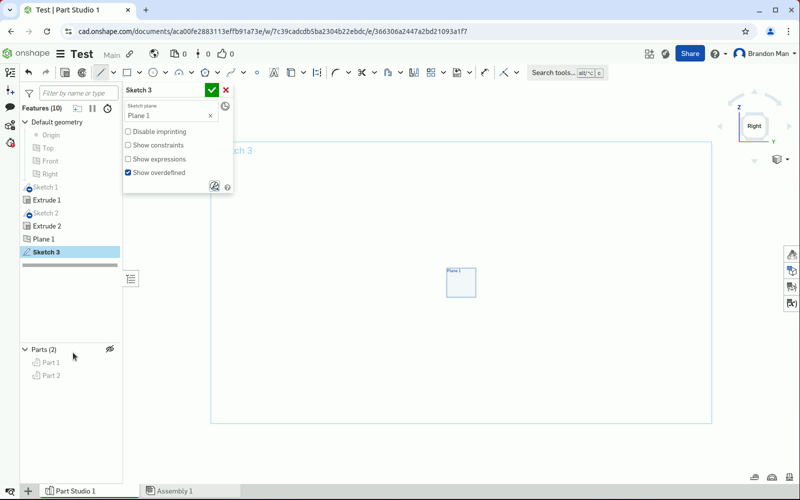
key_down(shift)
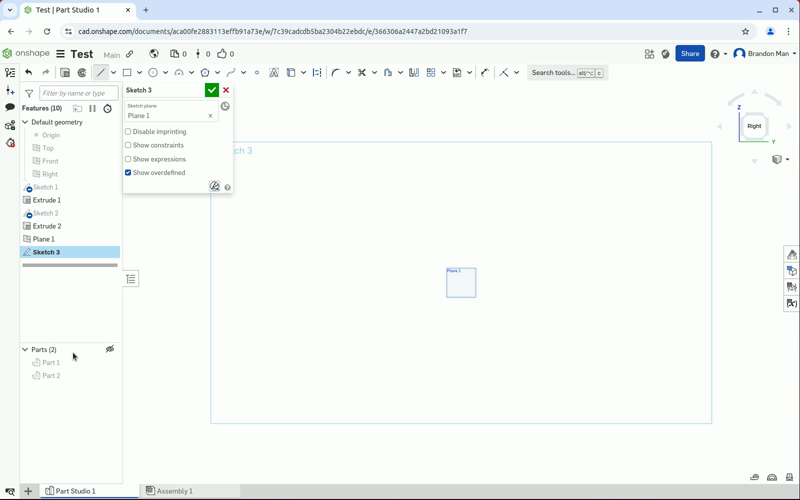
mouse_move(446, 260)
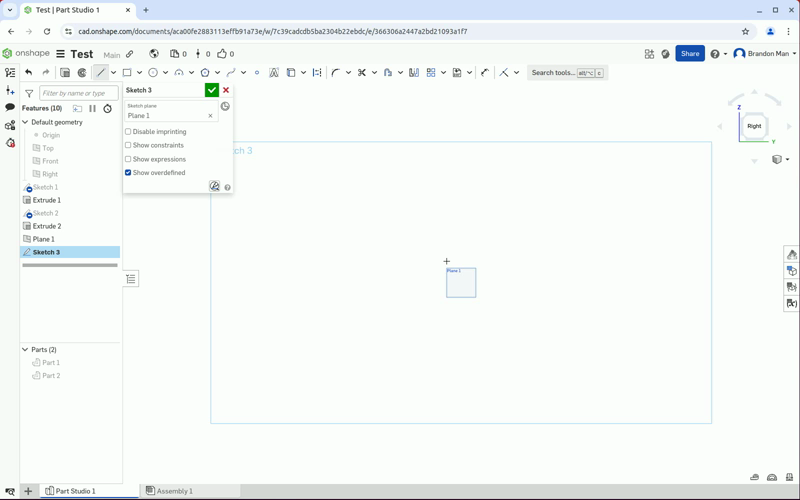
click(446, 260)
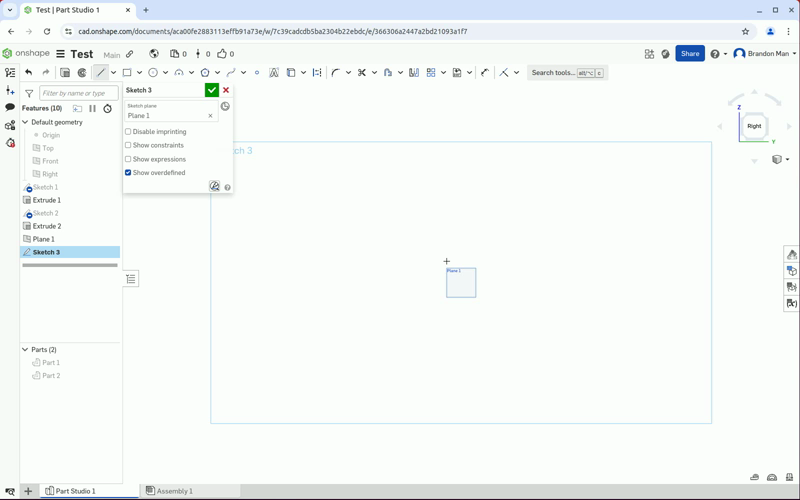
key_up(shift)
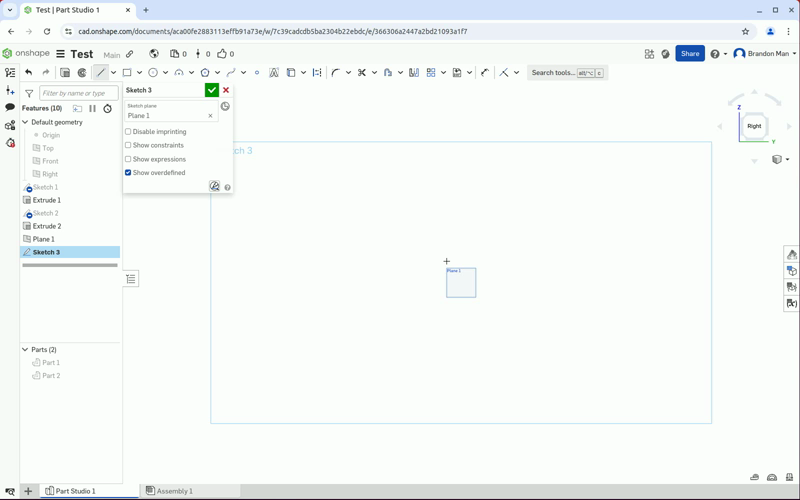
key_down(shift)
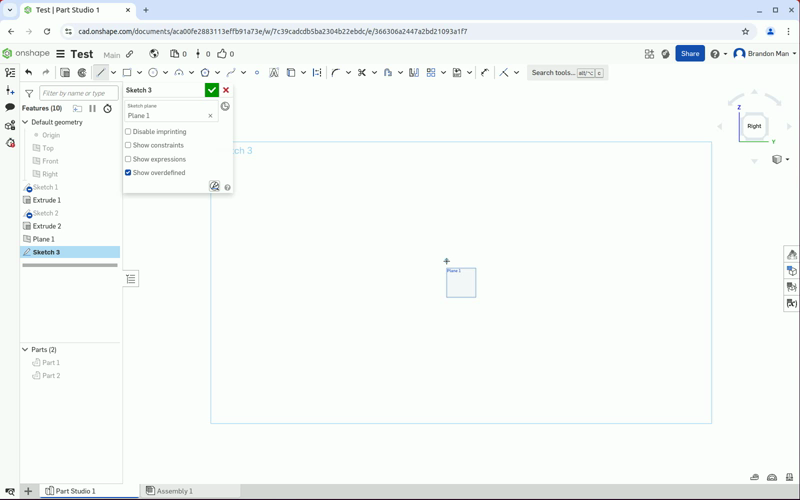
mouse_move(476, 260)
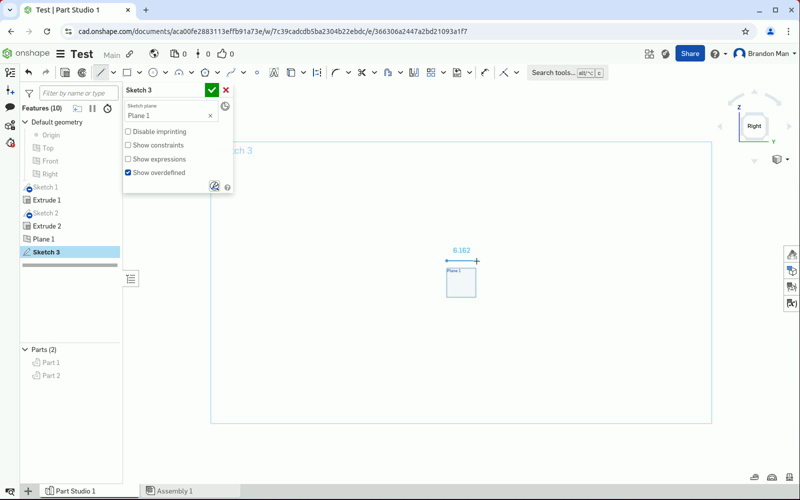
mouse_move(462, 283)
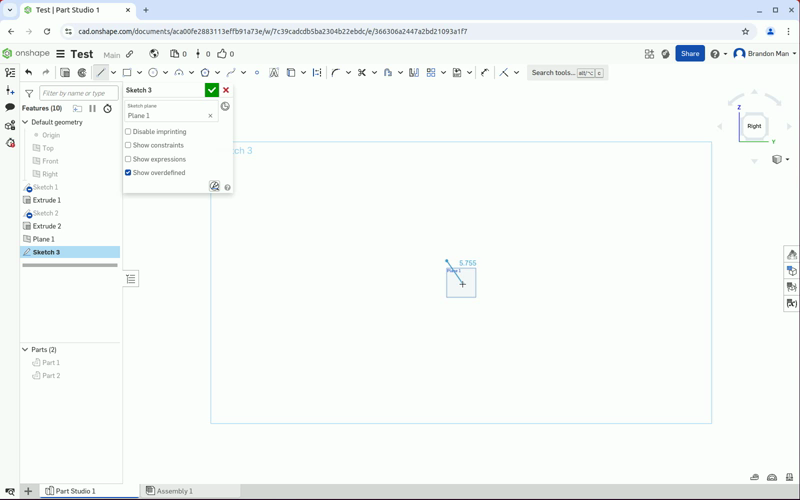
click(462, 283)
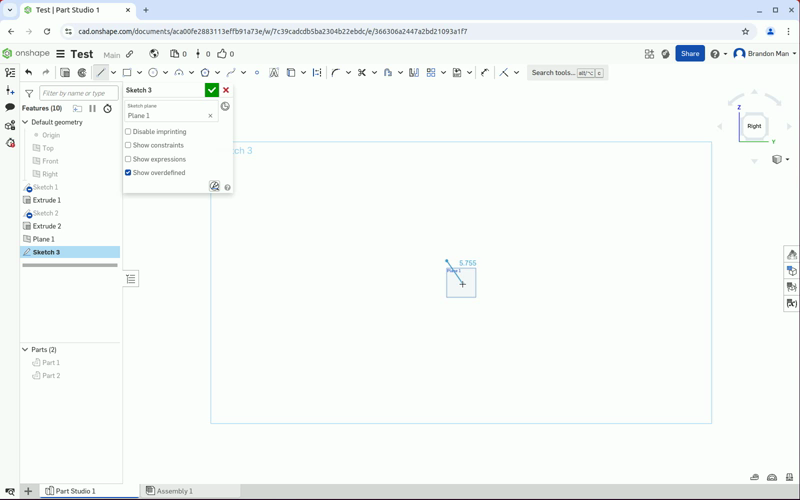
key_up(shift)
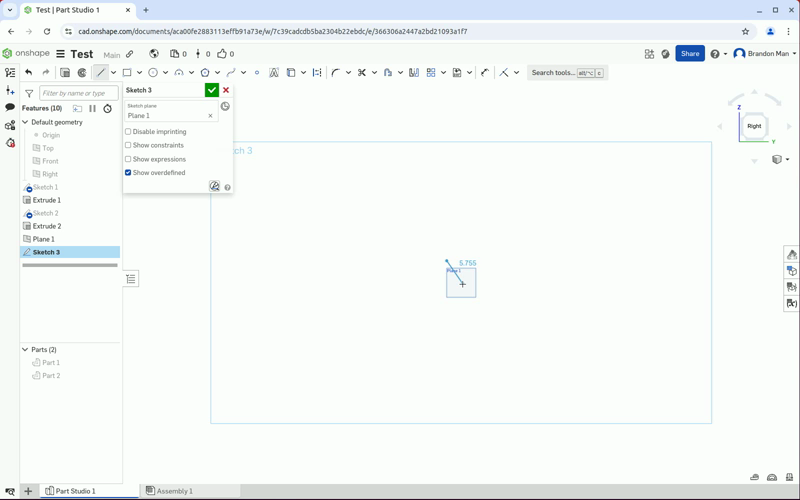
key_down(shift)
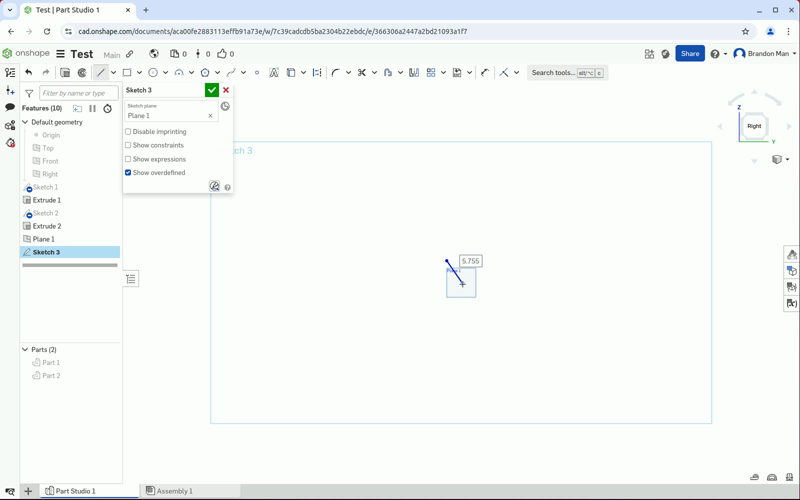
mouse_move(492, 283)
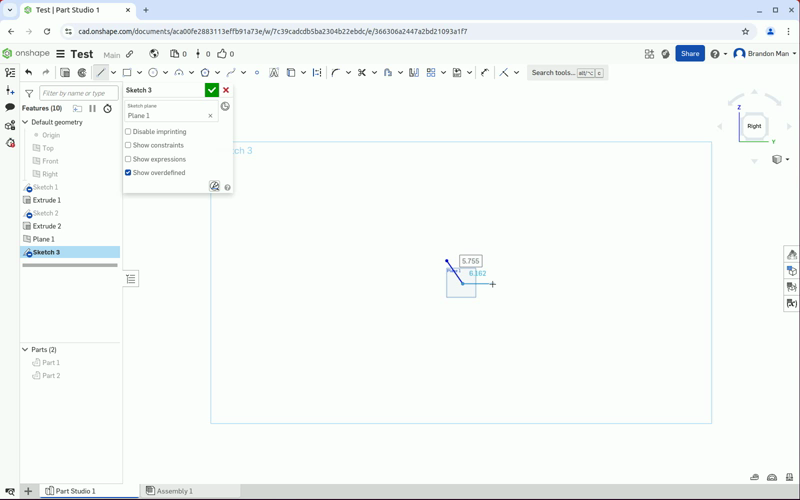
mouse_move(467, 283)
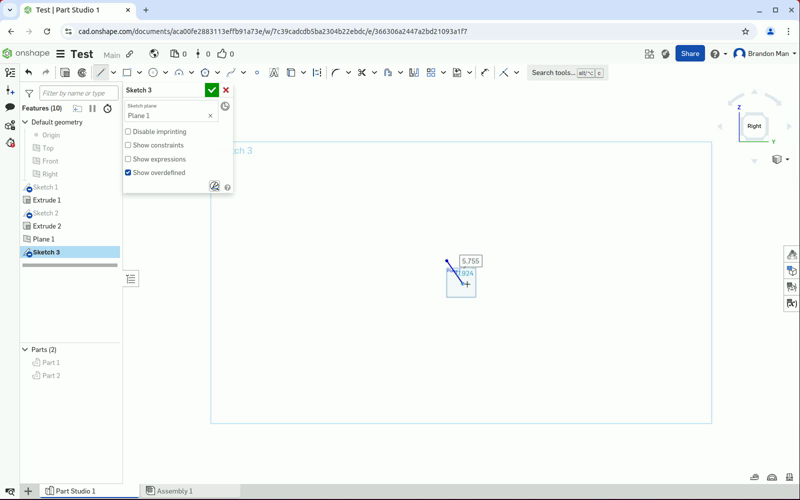
scroll(6)
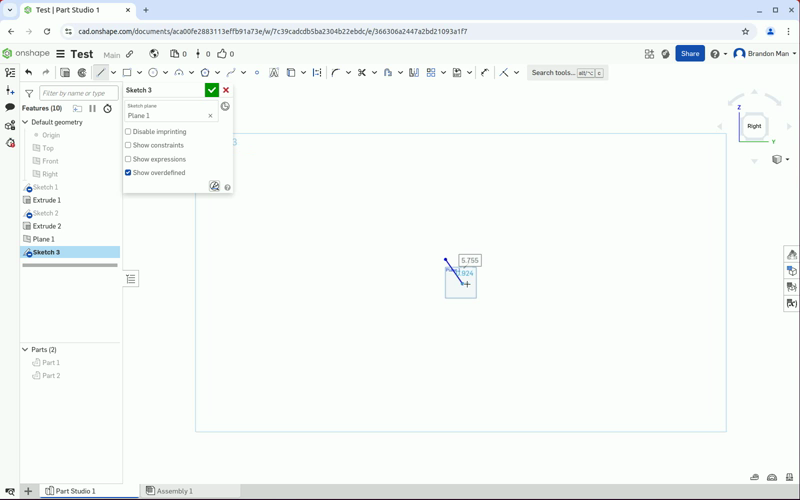
scroll(6)
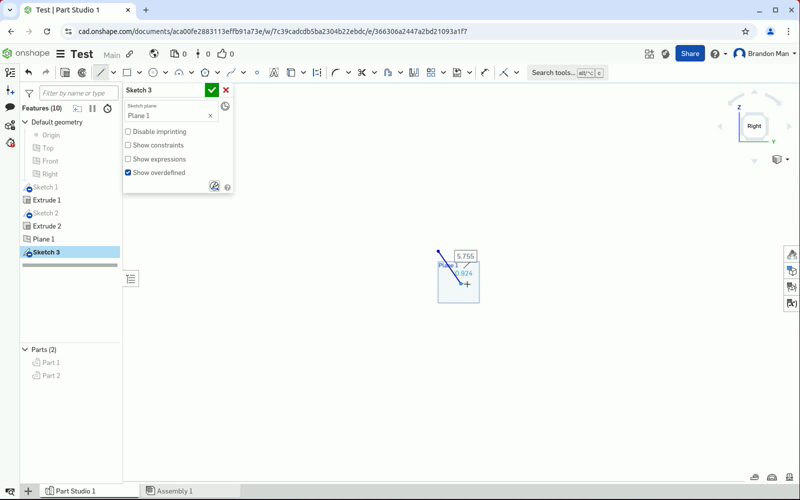
scroll(6)
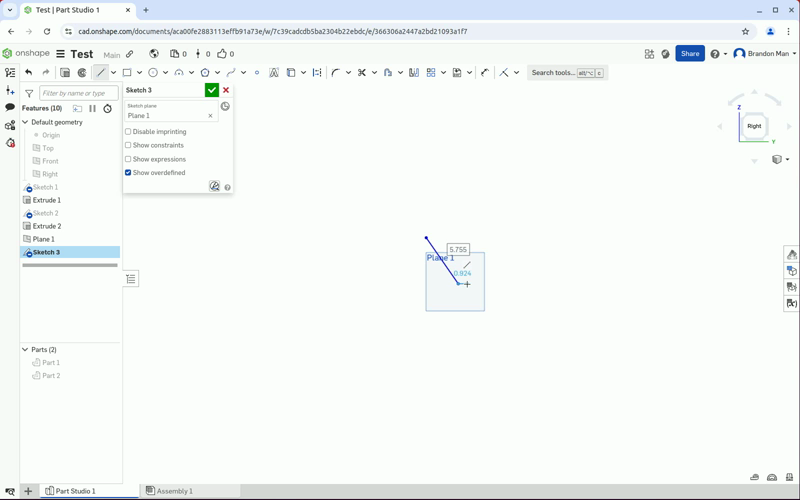
scroll(6)
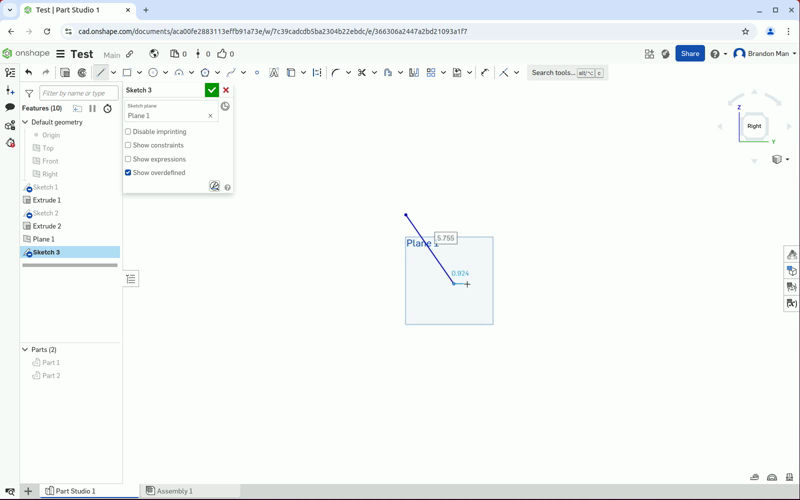
scroll(6)
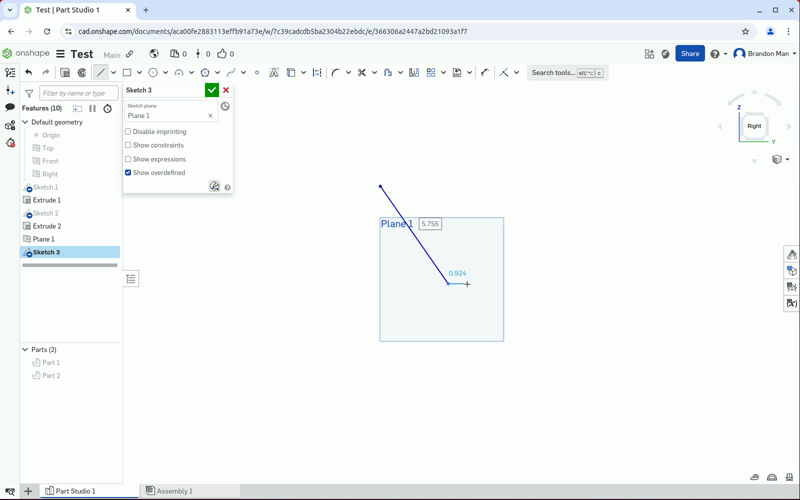
scroll(6)
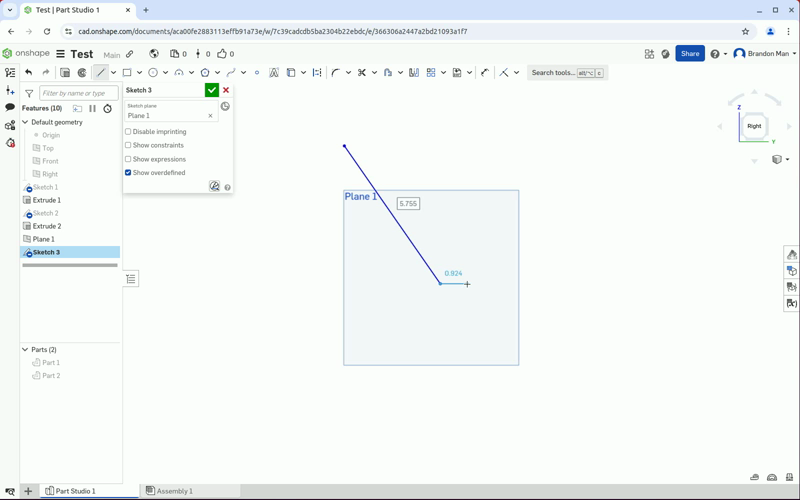
scroll(6)
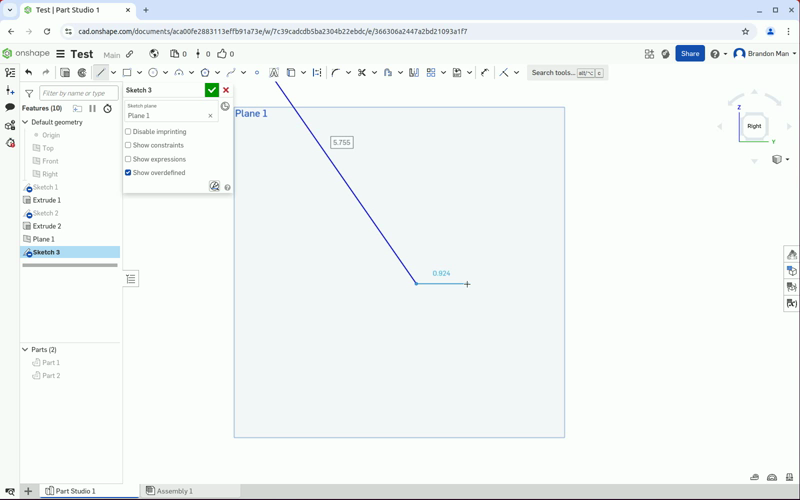
click(467, 283)
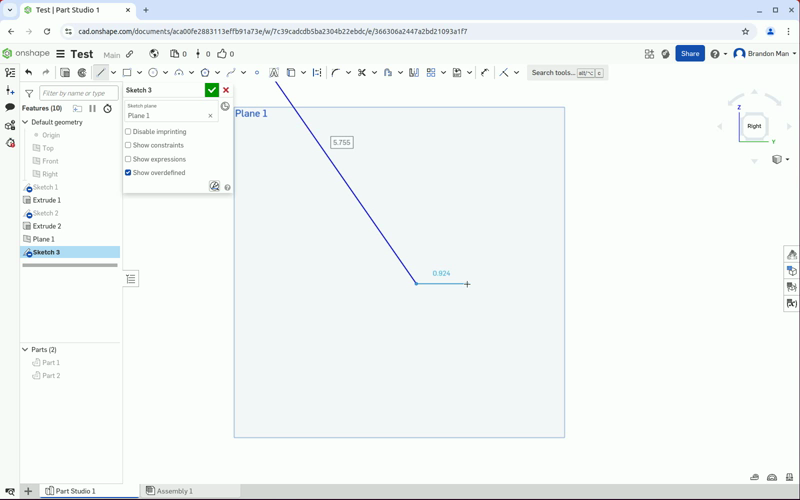
scroll(-6)
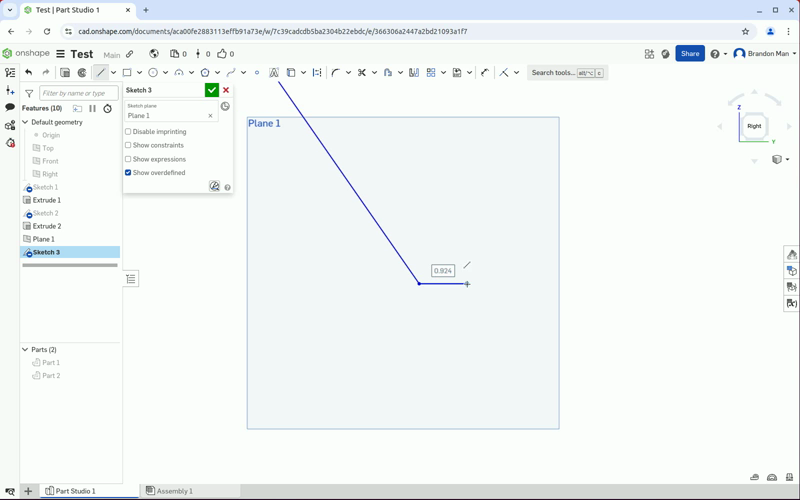
scroll(-6)
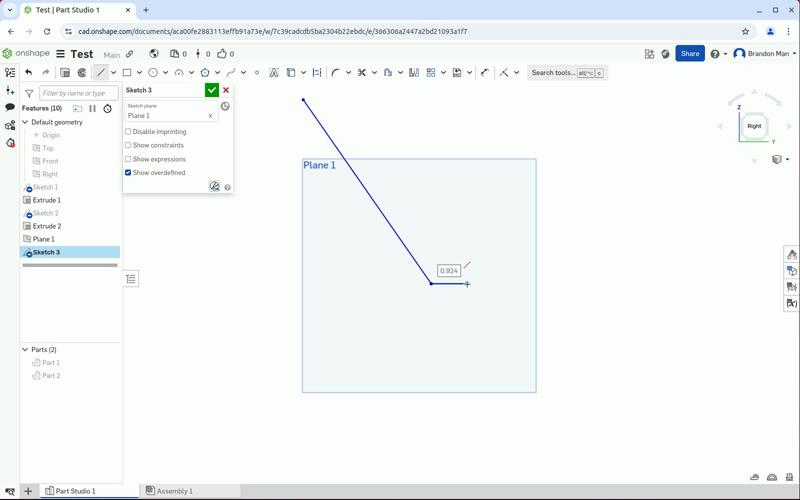
scroll(-6)
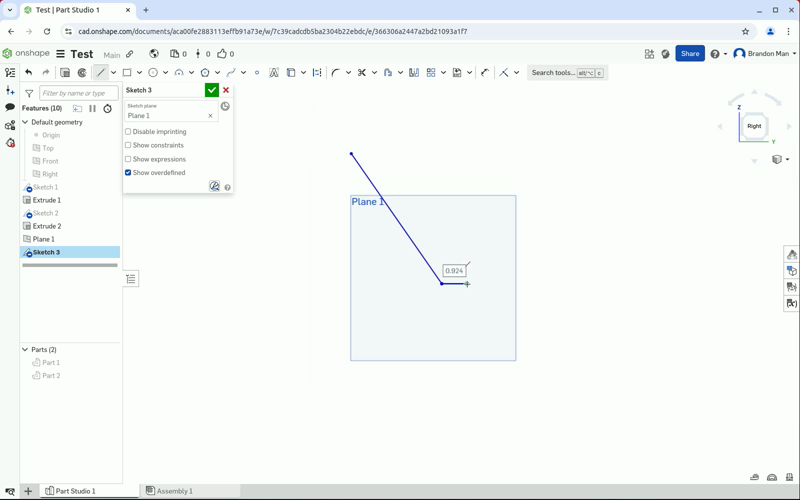
scroll(-6)
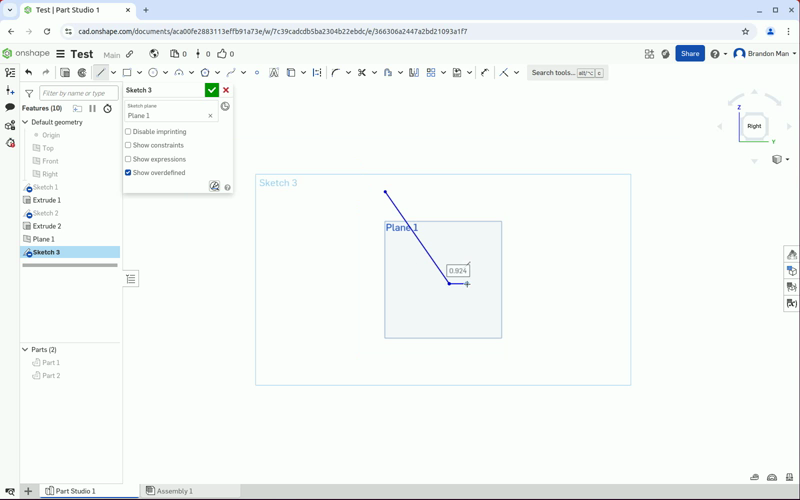
scroll(-6)
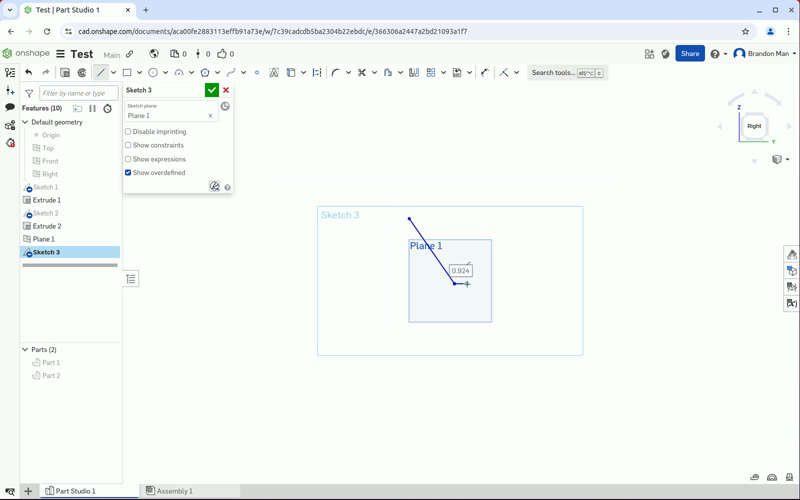
scroll(-6)
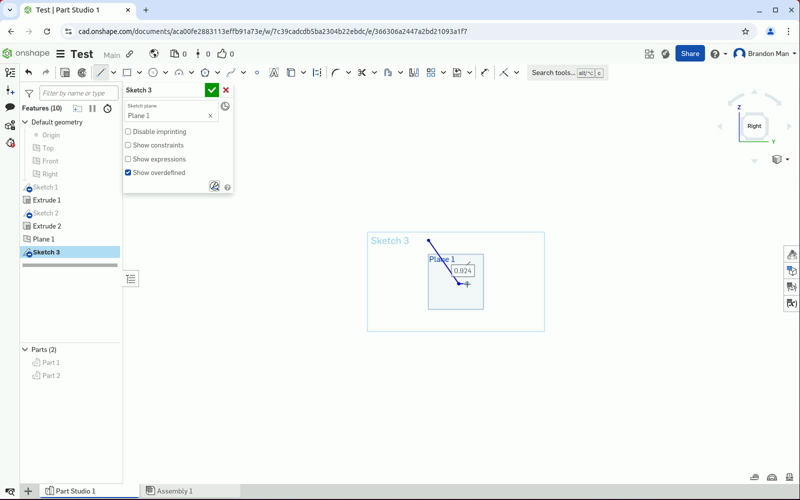
scroll(-6)
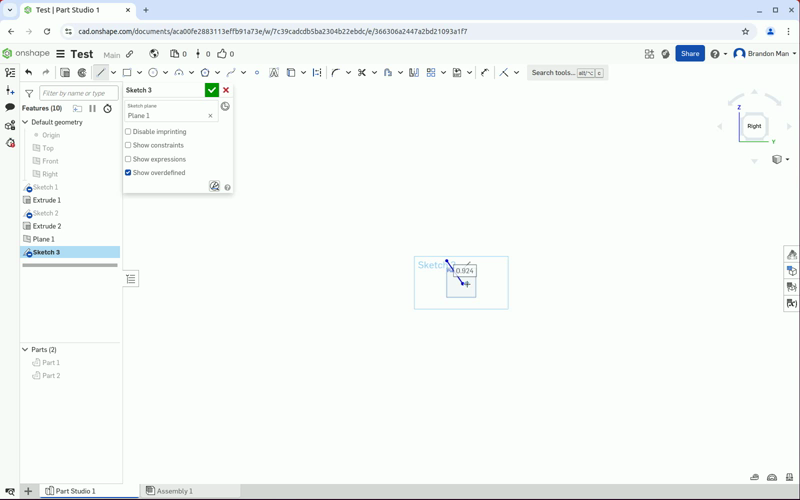
key_up(shift)
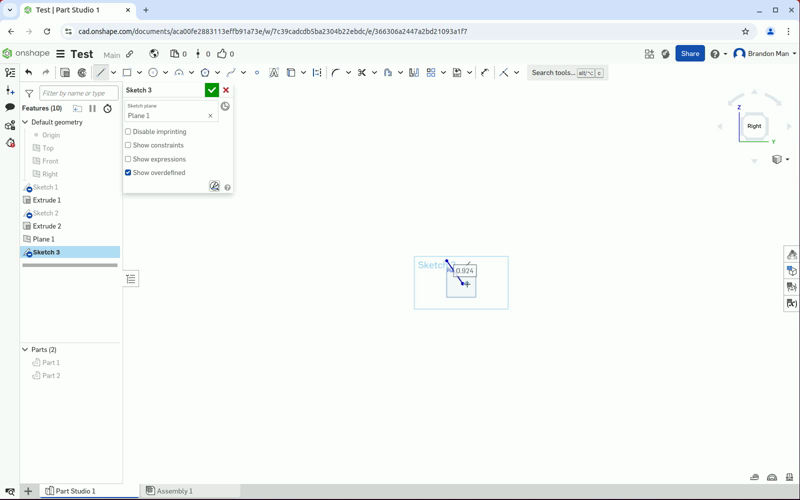
key_down(shift)
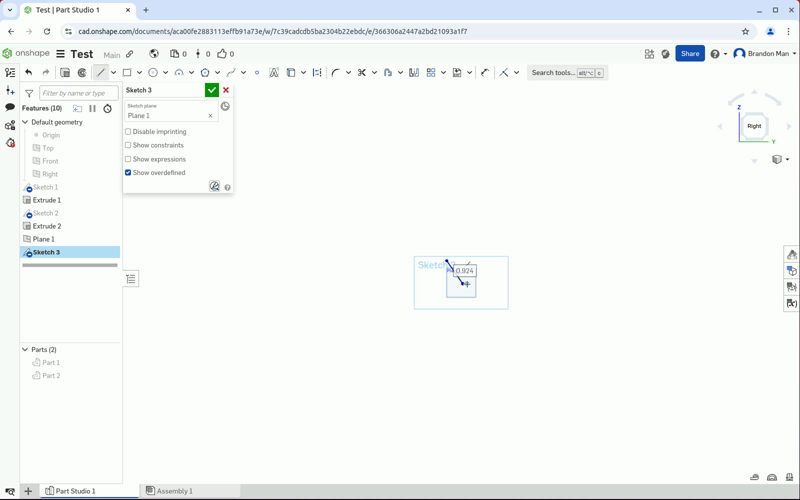
mouse_move(497, 283)
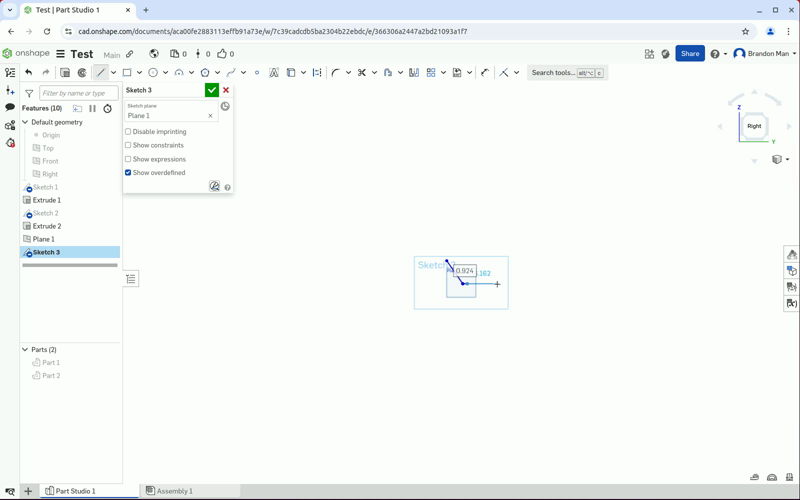
mouse_move(446, 253)
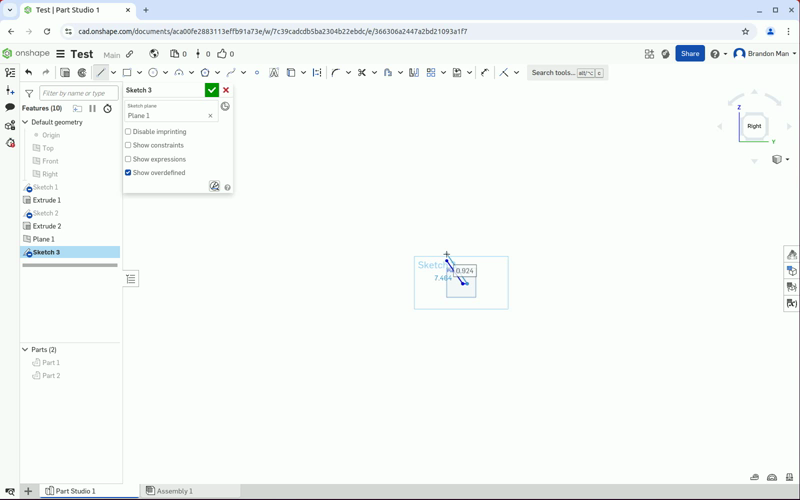
click(446, 253)
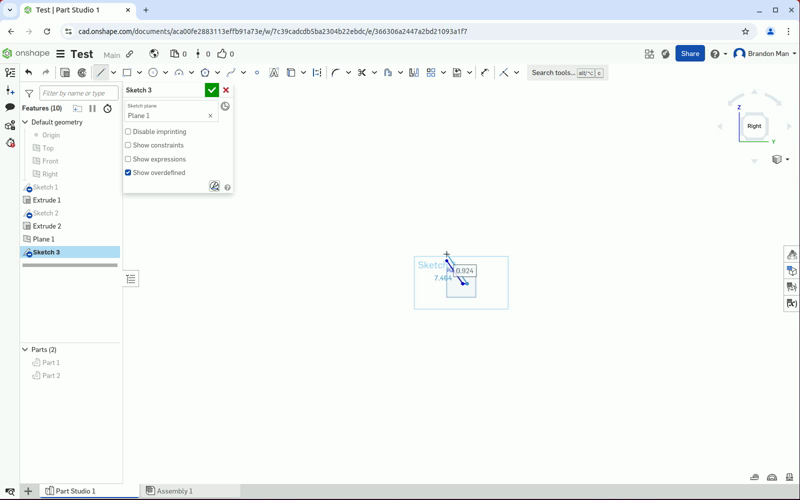
key_up(shift)
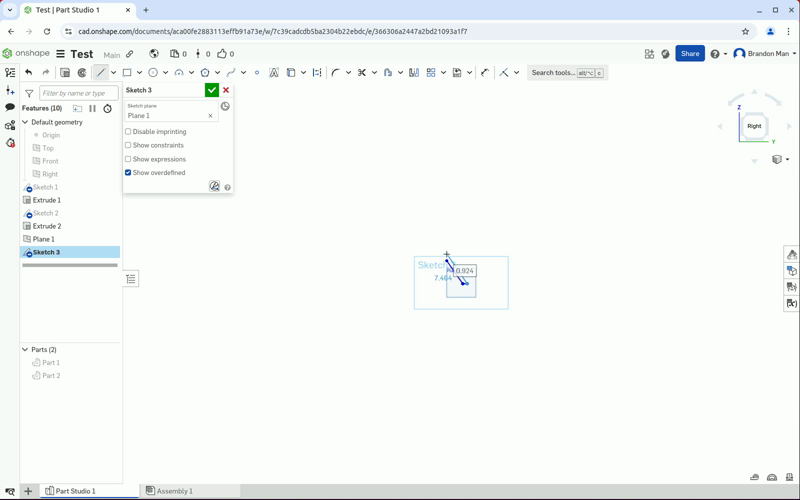
mouse_move(476, 253)
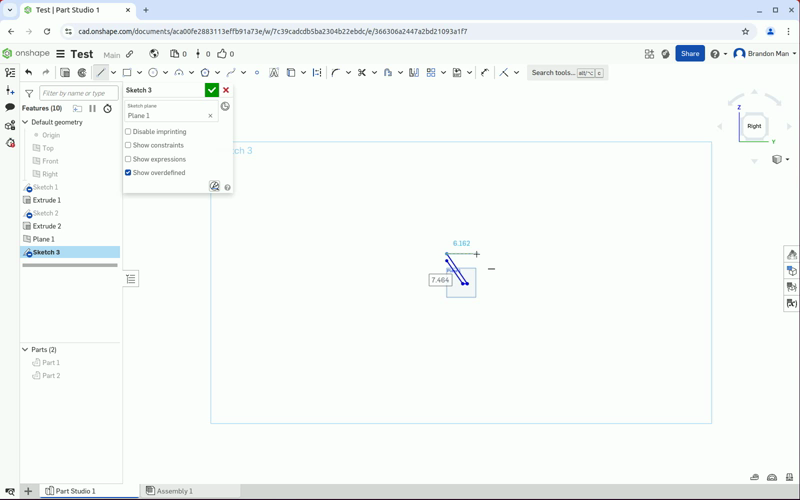
key_down(shift)
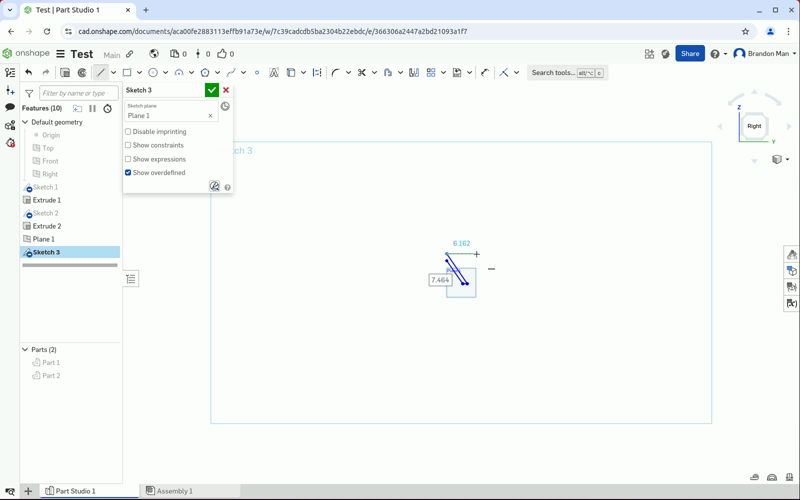
mouse_move(446, 260)
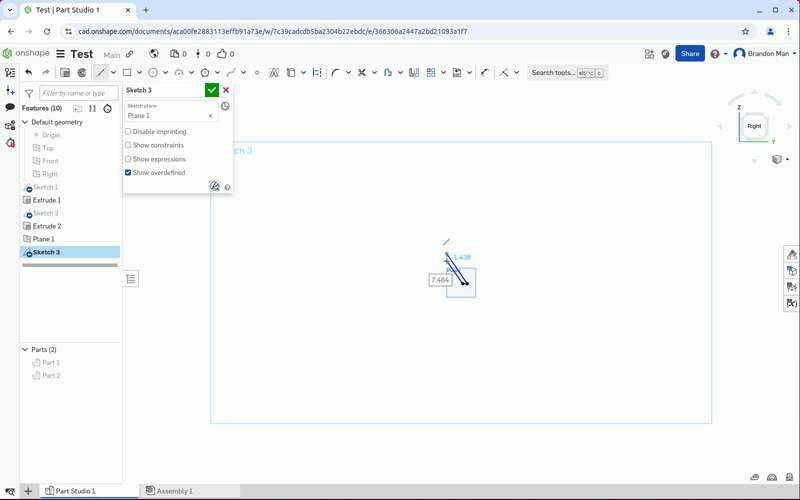
scroll(6)
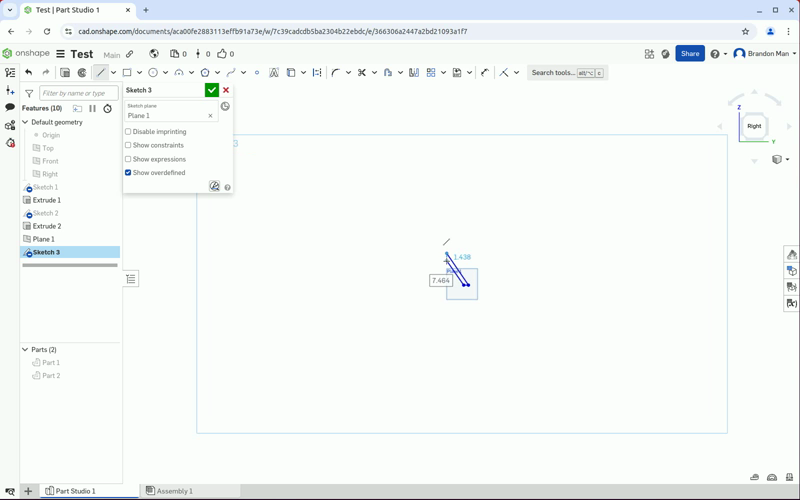
scroll(6)
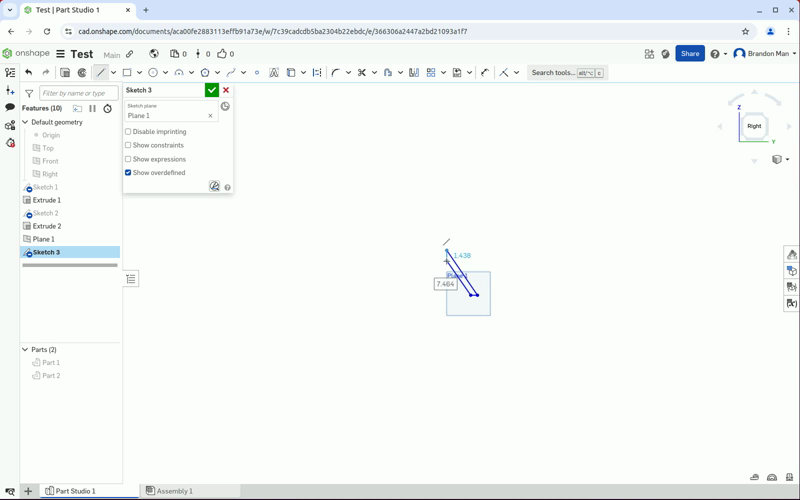
scroll(6)
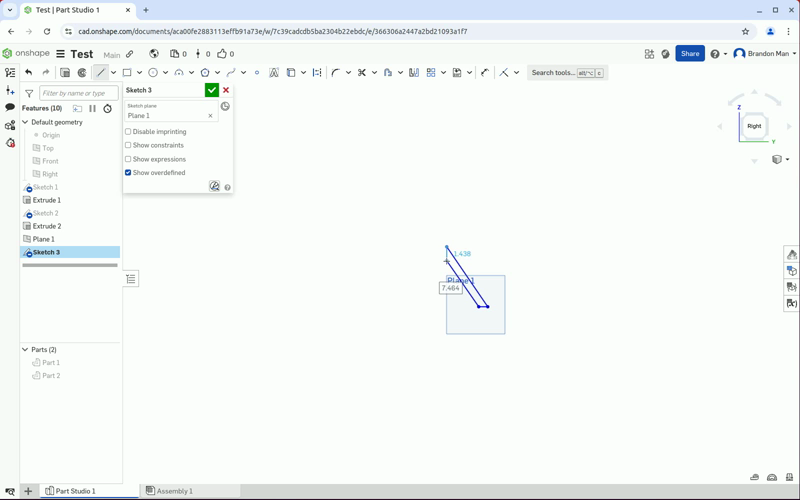
scroll(6)
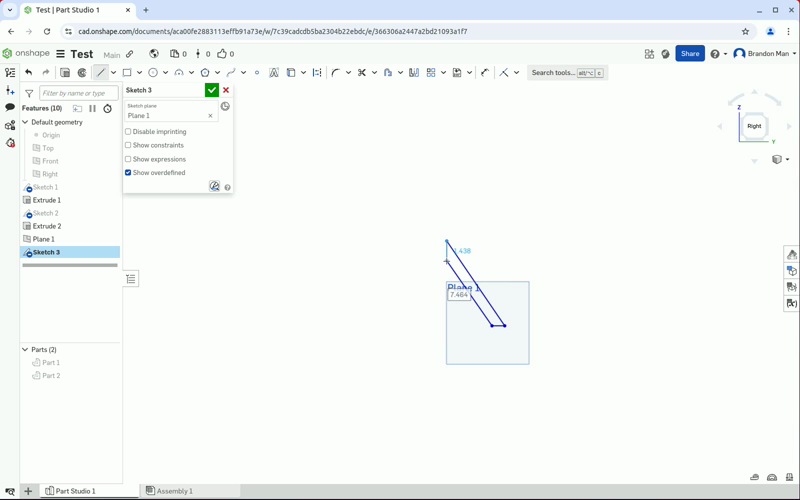
scroll(6)
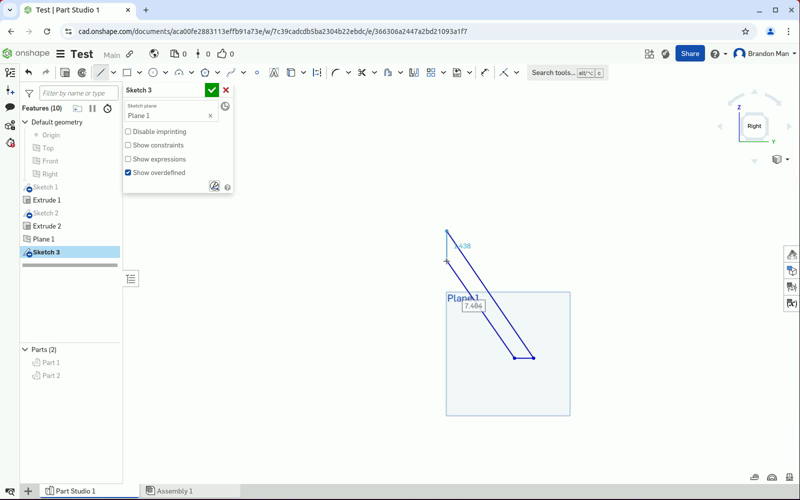
scroll(6)
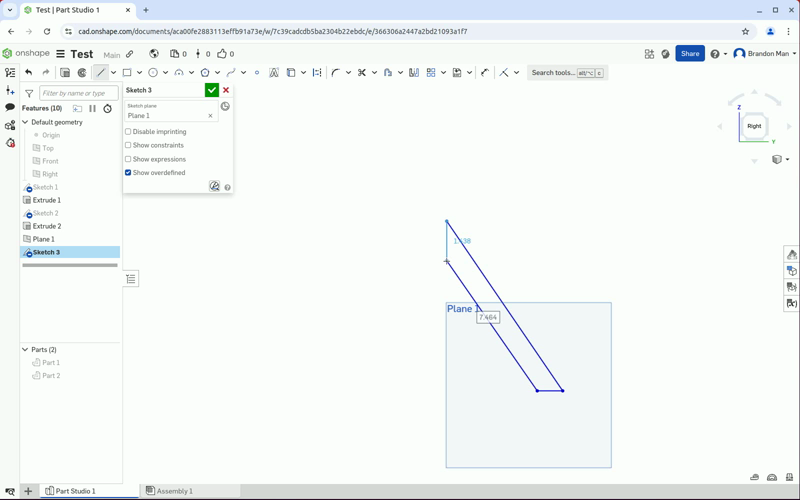
scroll(6)
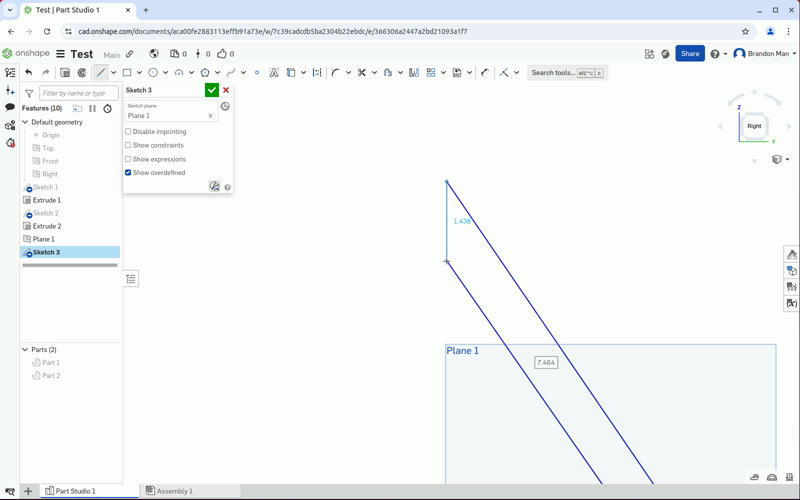
key_up(shift)
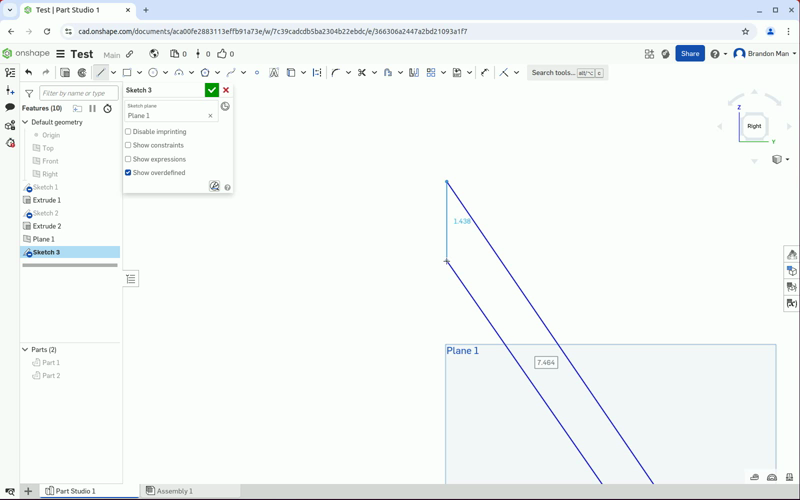
click(446, 260)
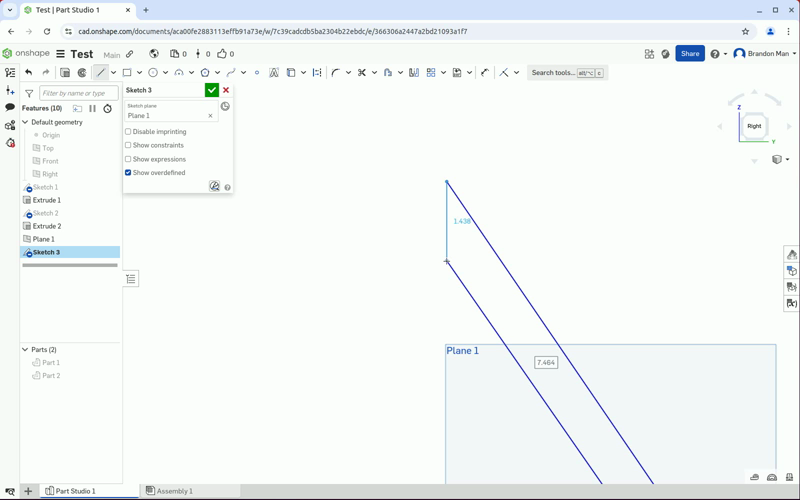
scroll(-6)
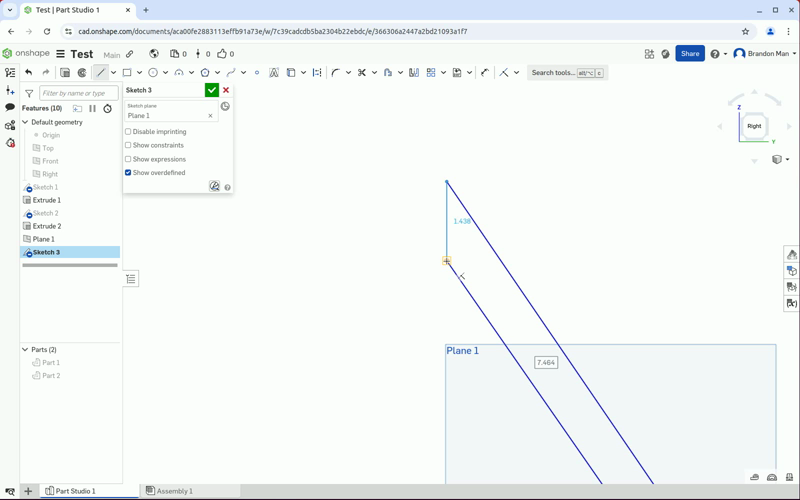
scroll(-6)
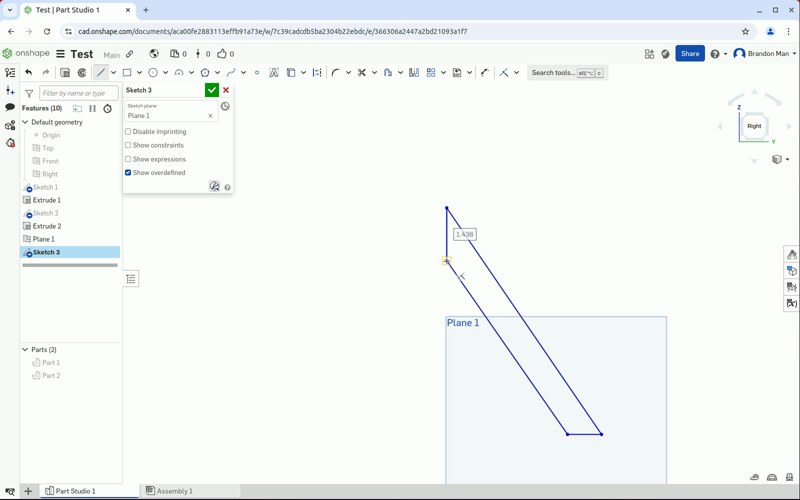
scroll(-6)
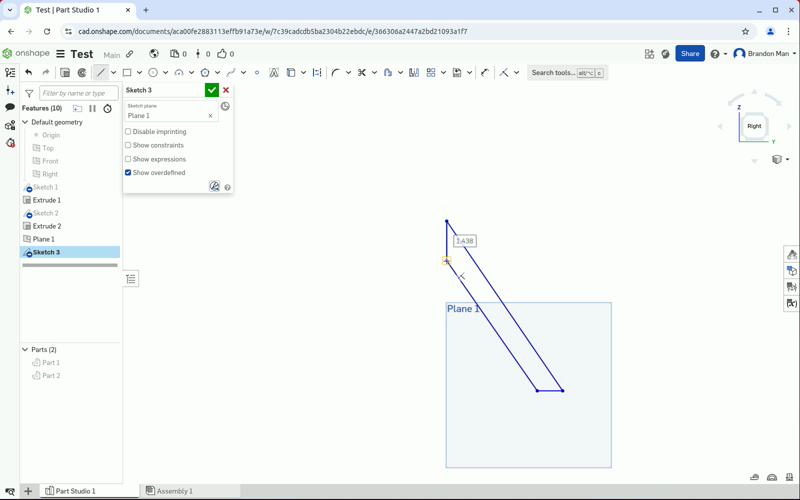
scroll(-6)
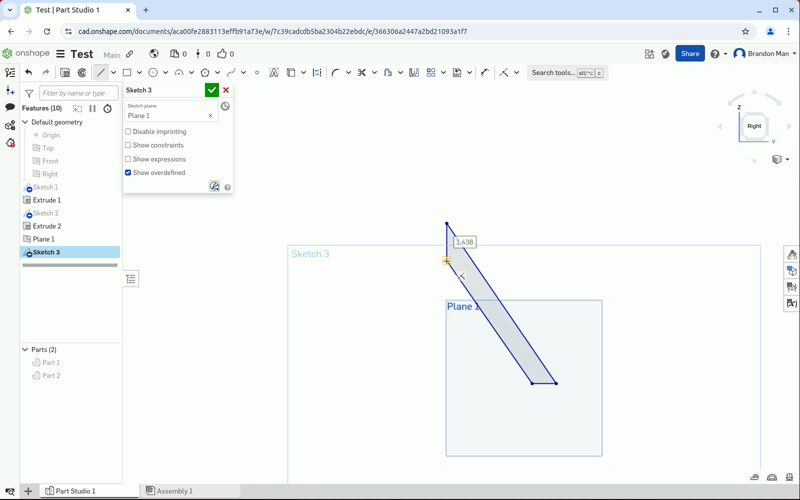
scroll(-6)
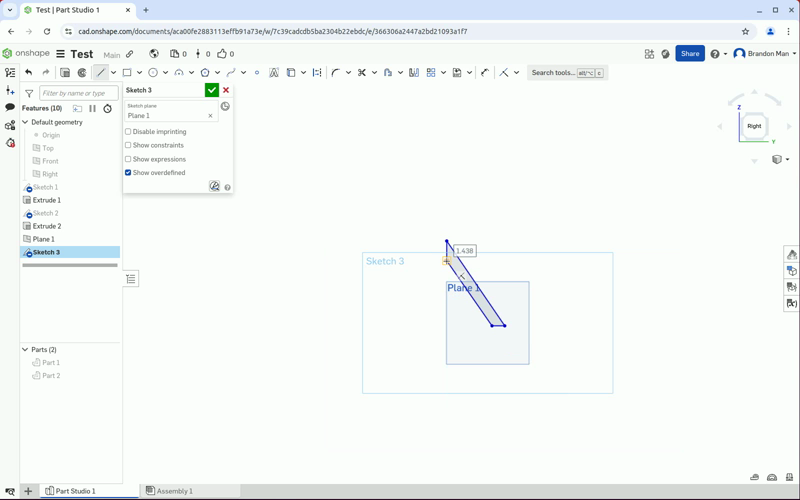
scroll(-6)
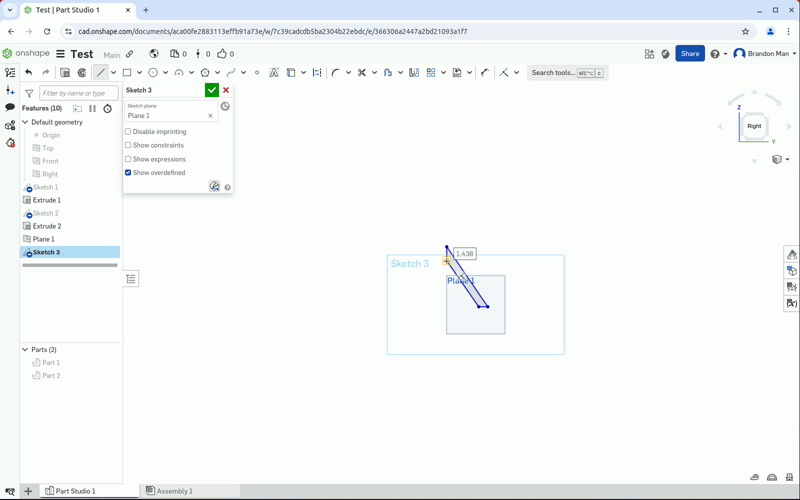
scroll(-6)
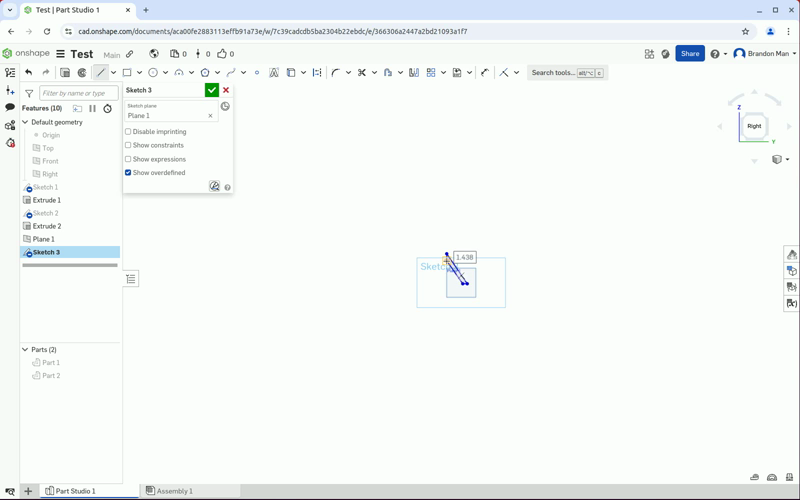
key(esc)
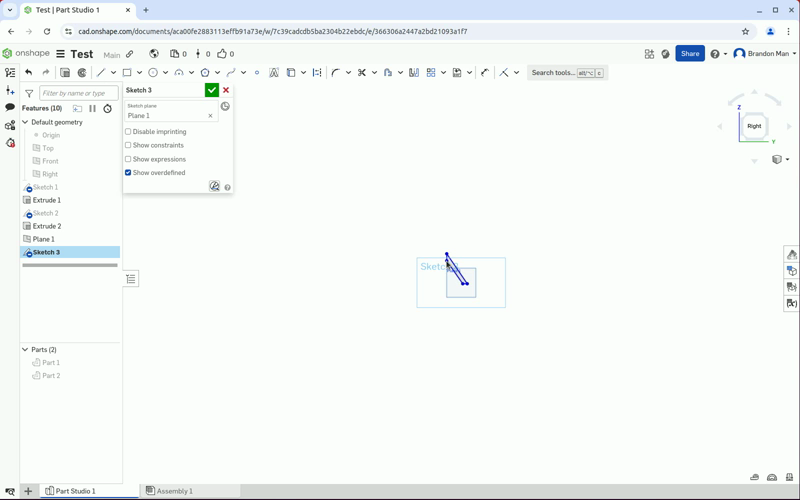
mouse_move(460, 275)
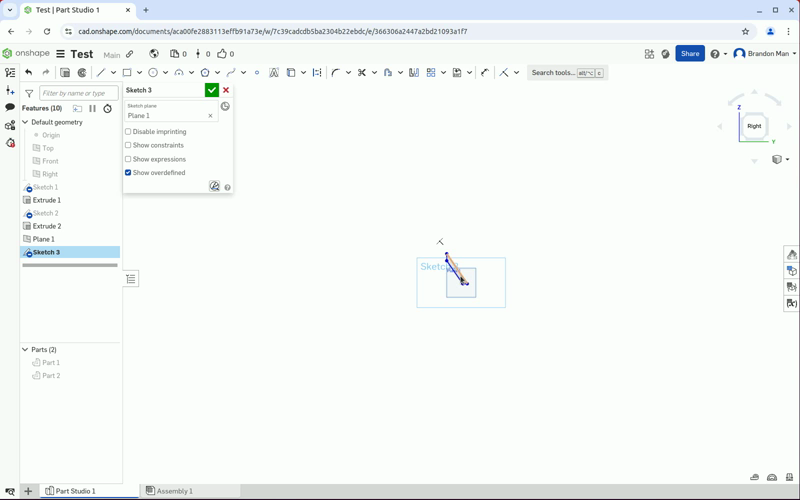
scroll(6)
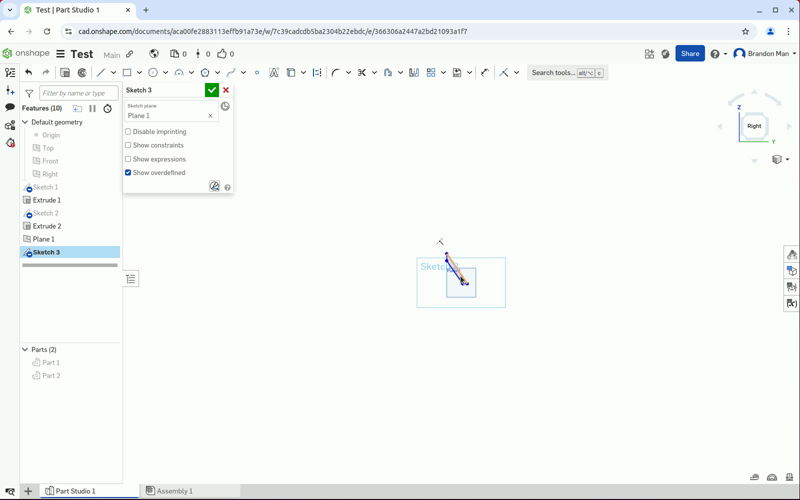
scroll(6)
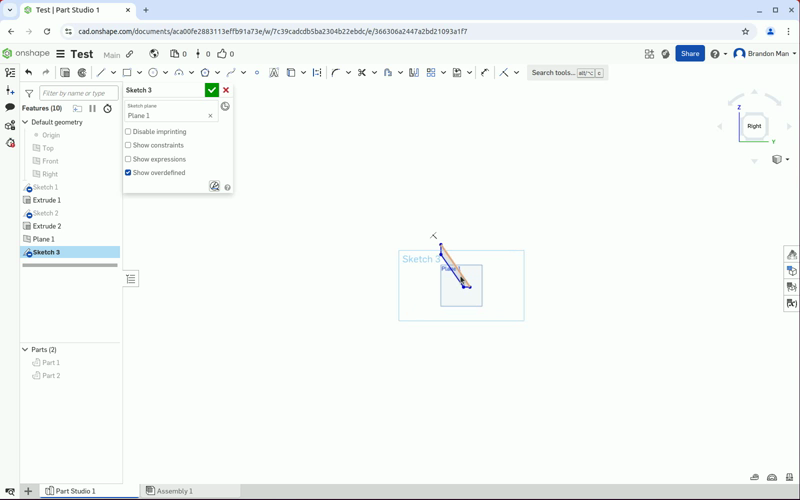
scroll(6)
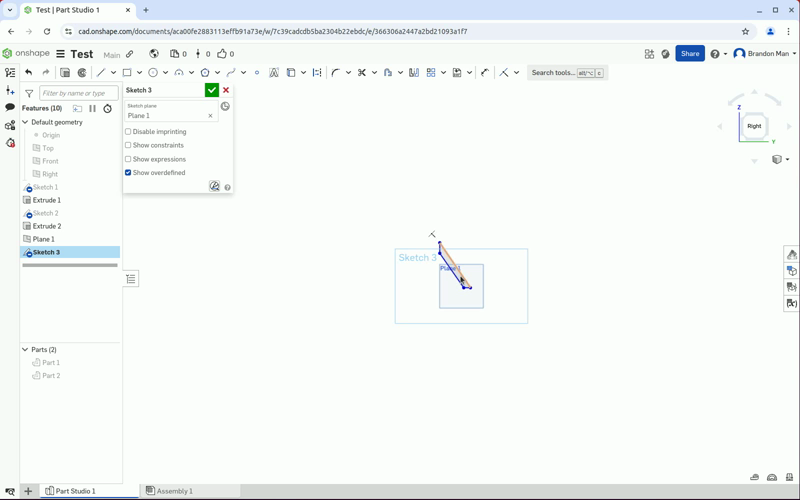
scroll(6)
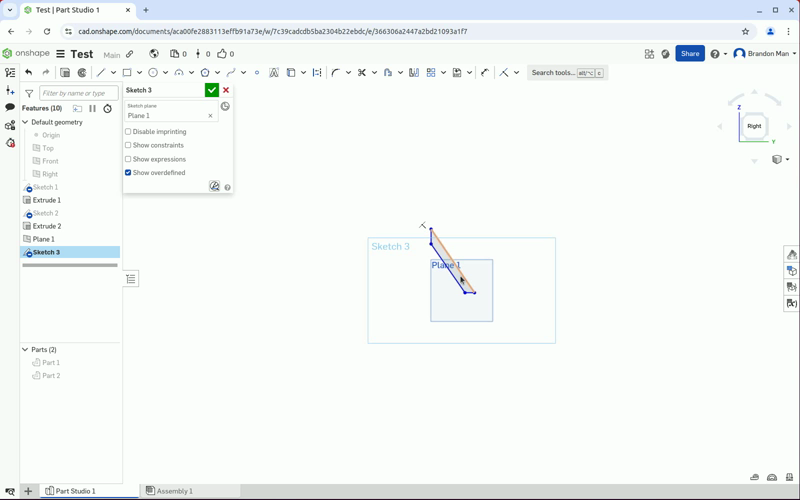
scroll(6)
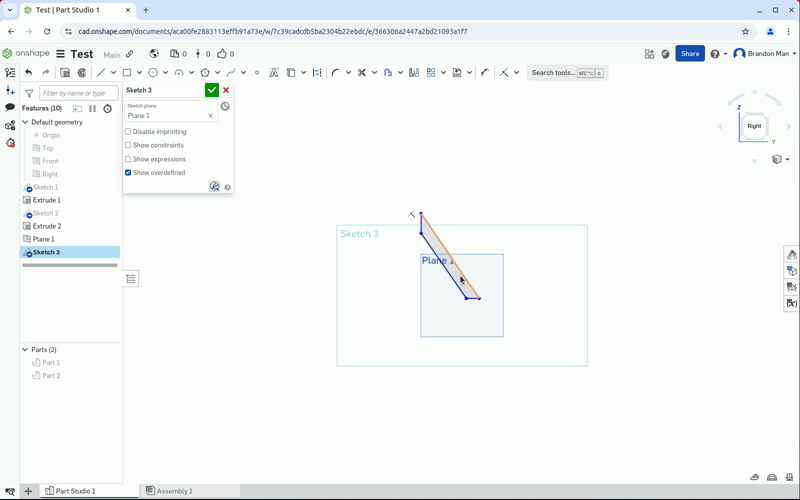
scroll(6)
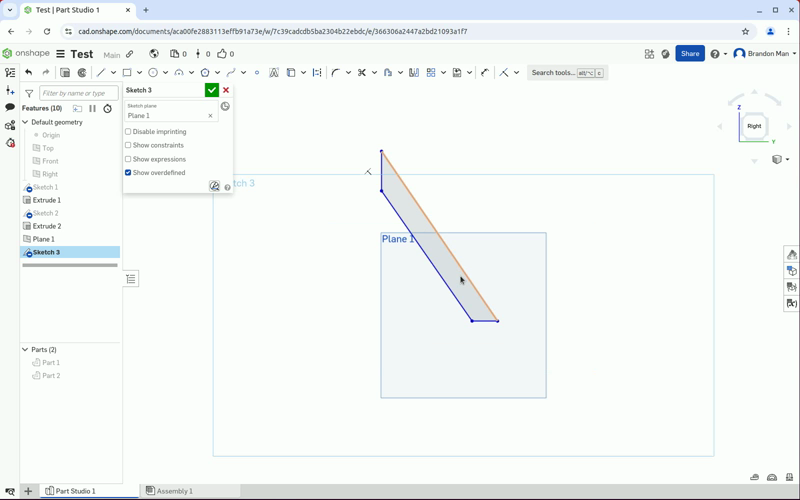
scroll(6)
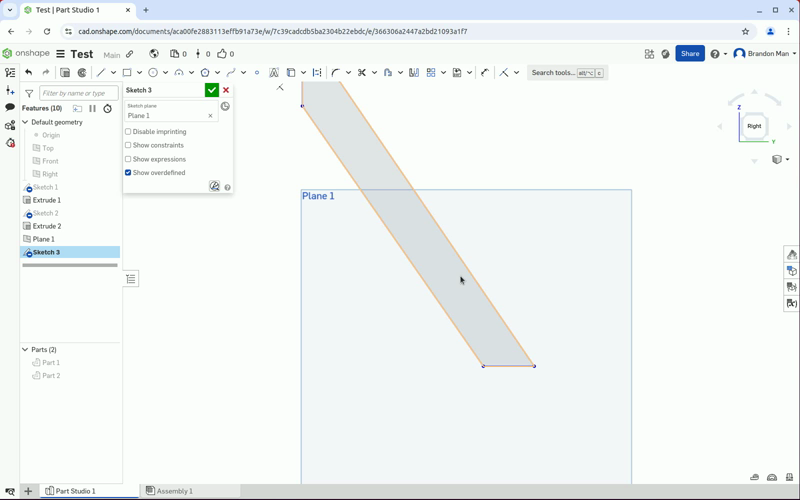
click(460, 275)
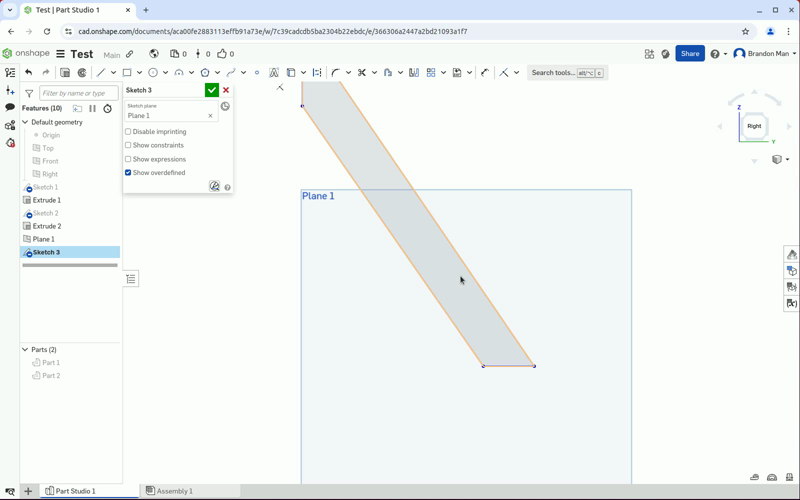
scroll(-6)
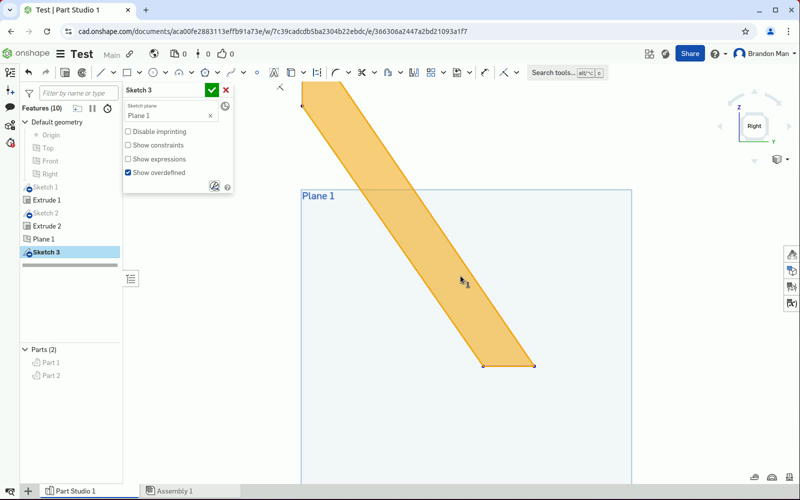
scroll(-6)
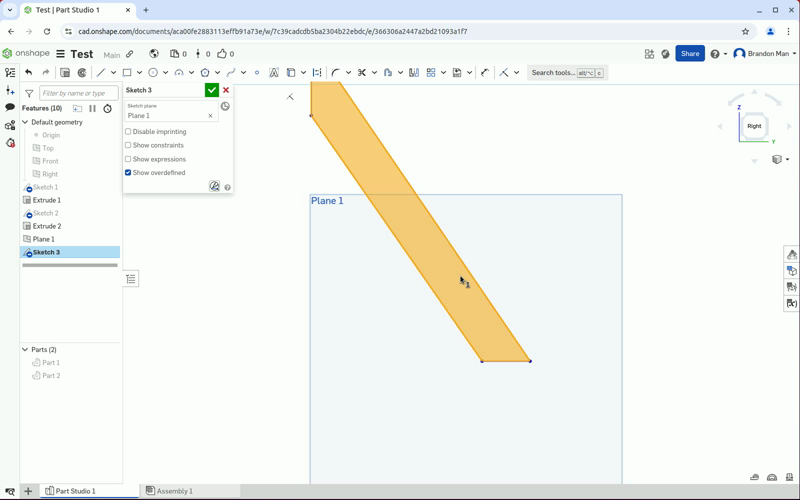
scroll(-6)
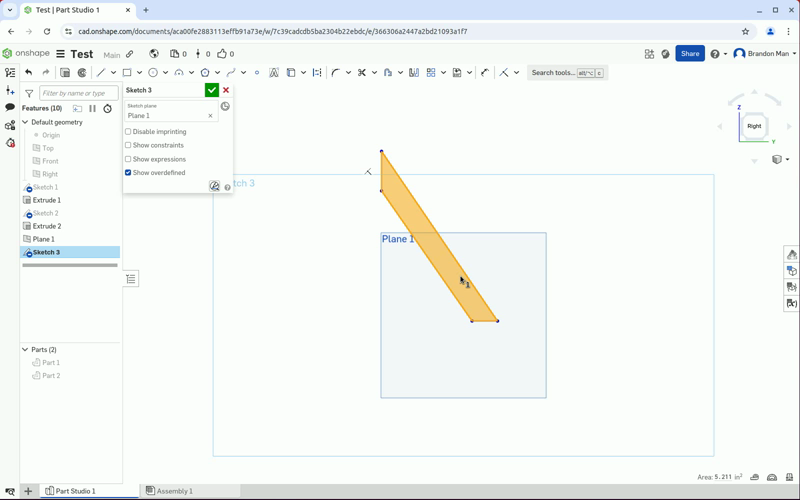
scroll(-6)
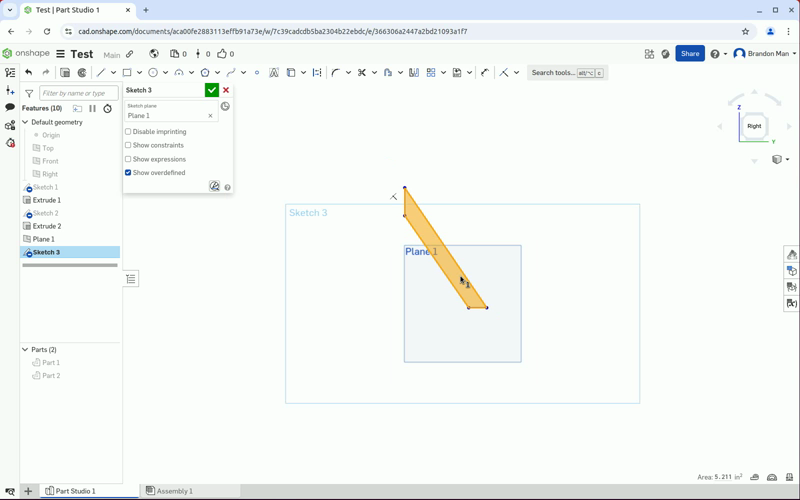
scroll(-6)
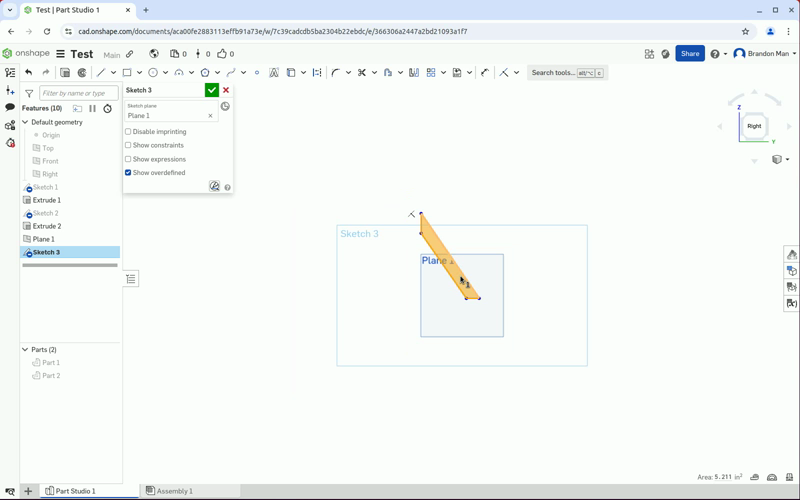
scroll(-6)
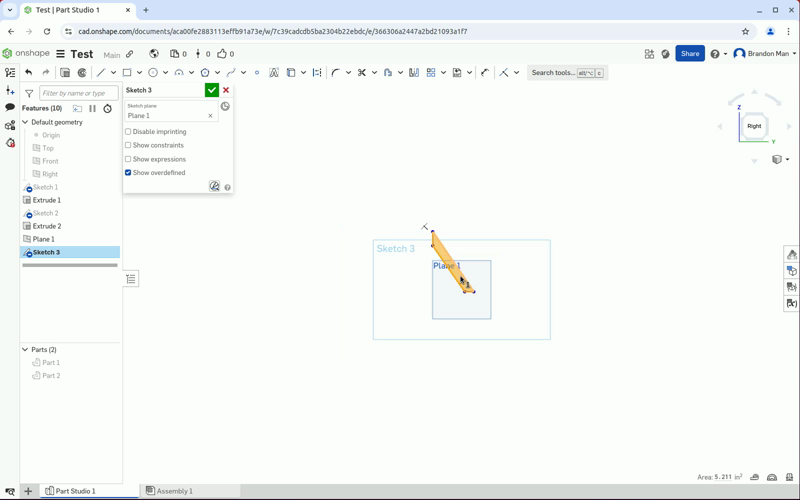
scroll(-6)
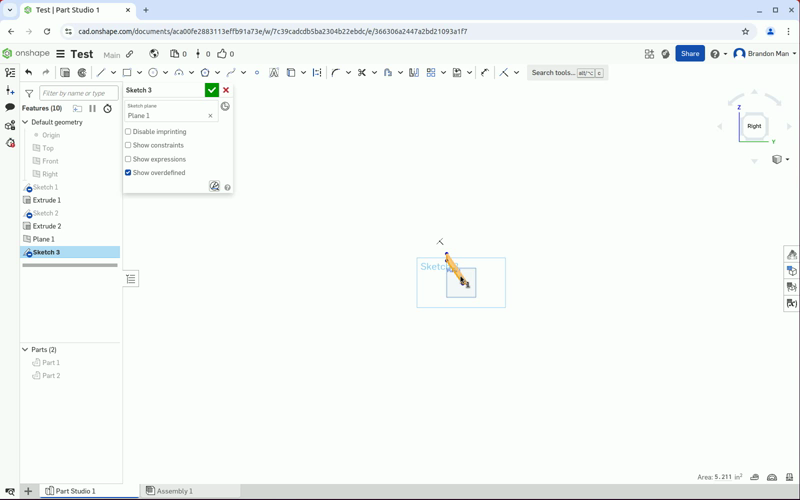
mouse_move(73, 352)
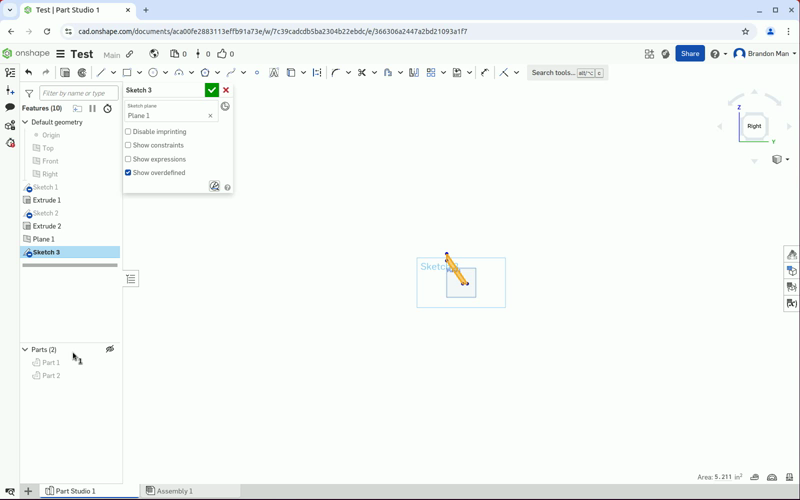
key(shift+y)
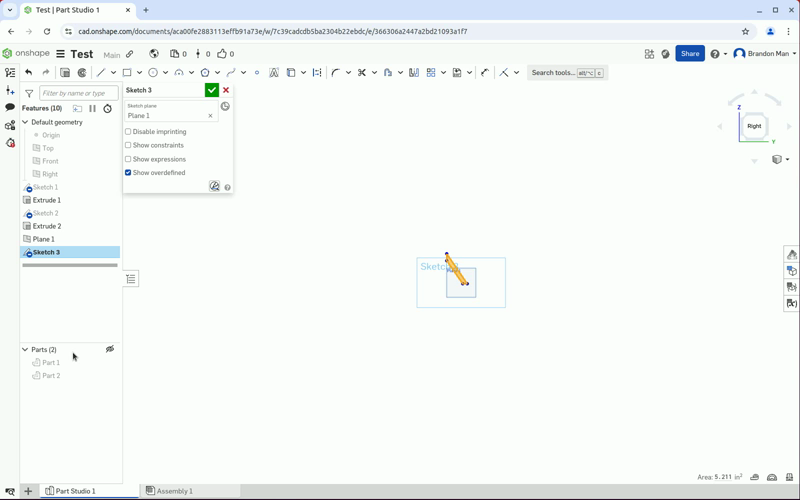
key(shift+e)
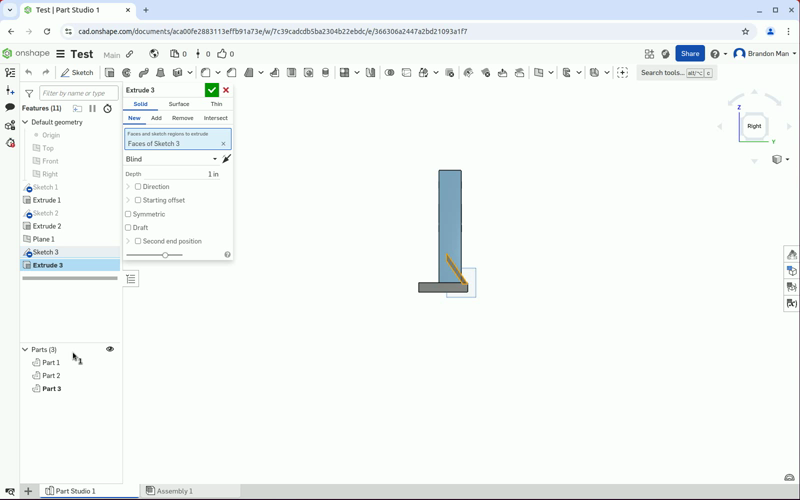
mouse_move(143, 106)
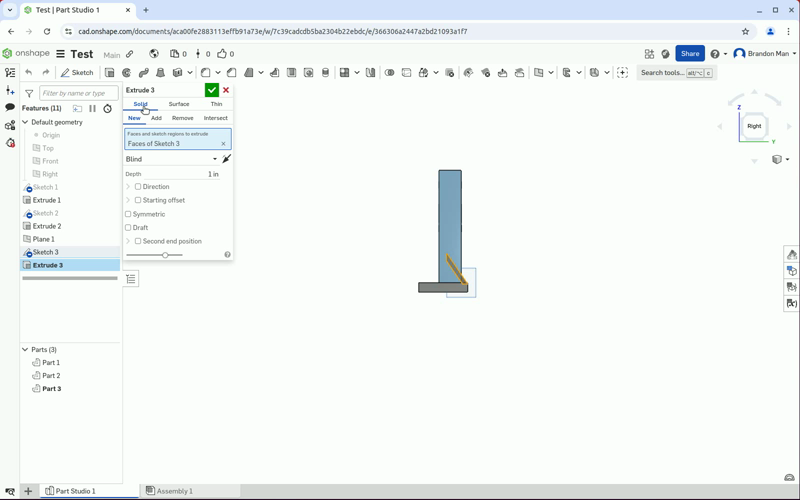
click(143, 106)
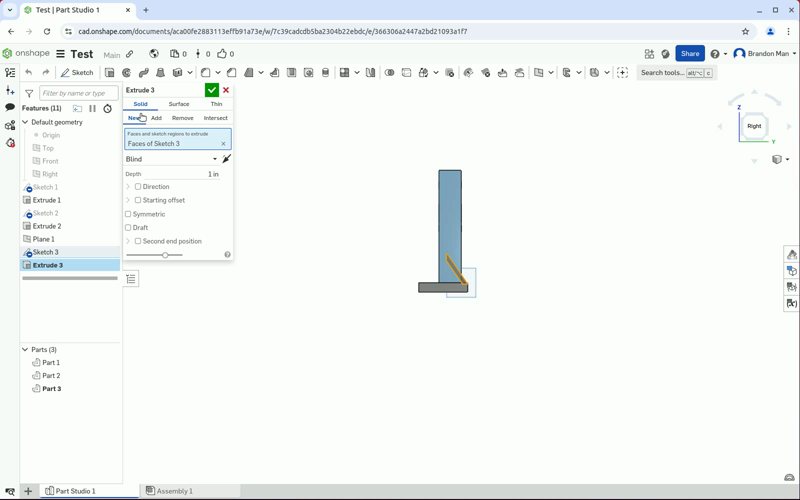
mouse_move(137, 120)
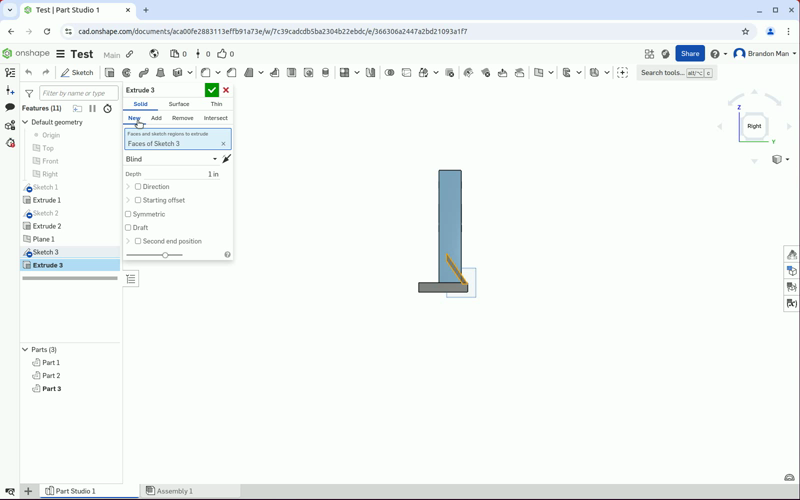
click(137, 120)
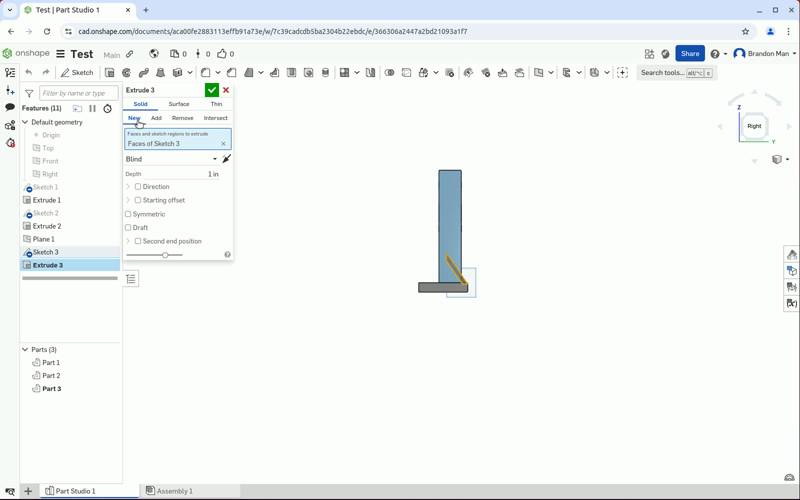
key(tab, 4)
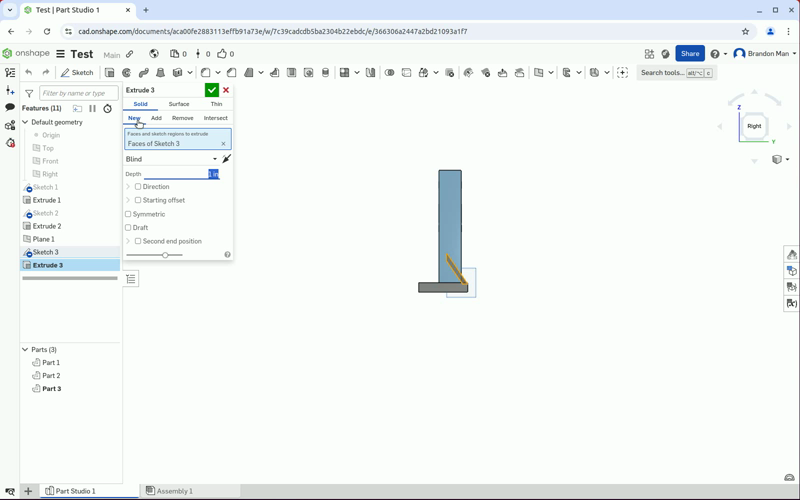
text(-17.09)
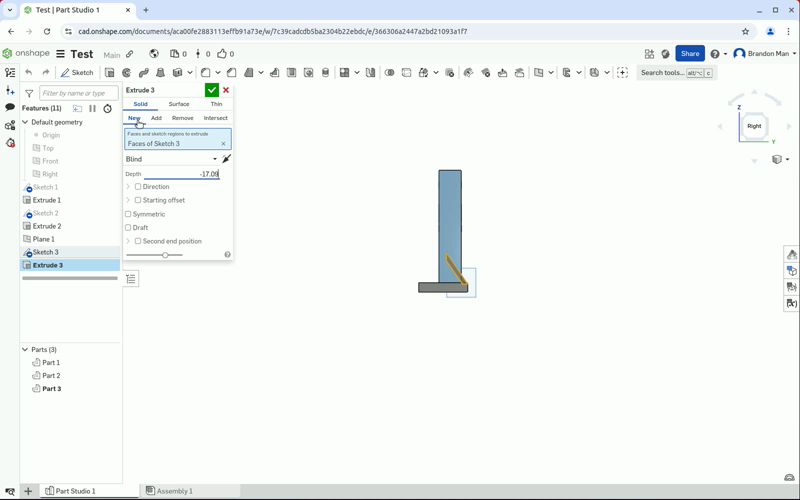
key(enter)
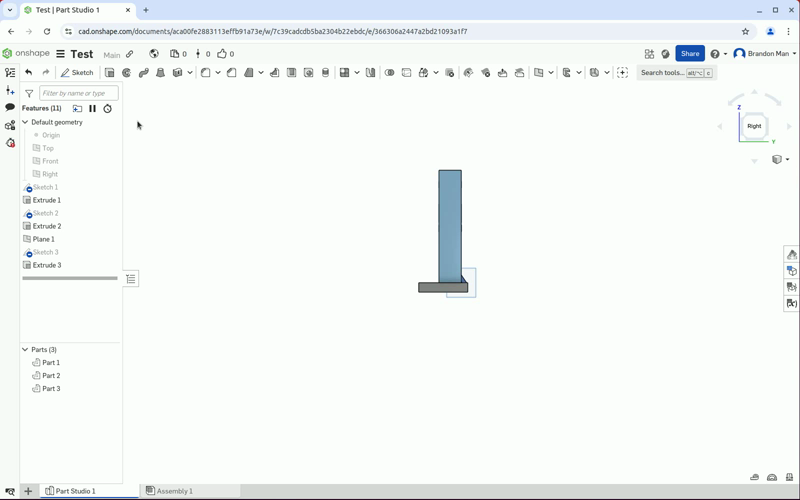
key(shift+h)
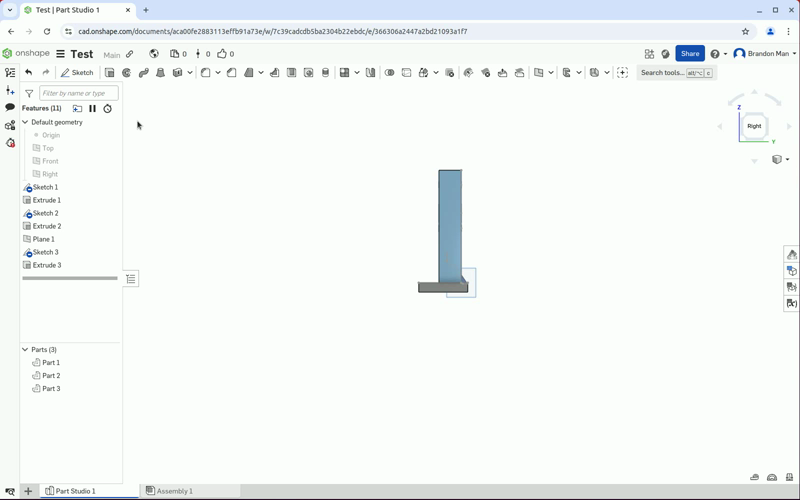
key(shift+h)
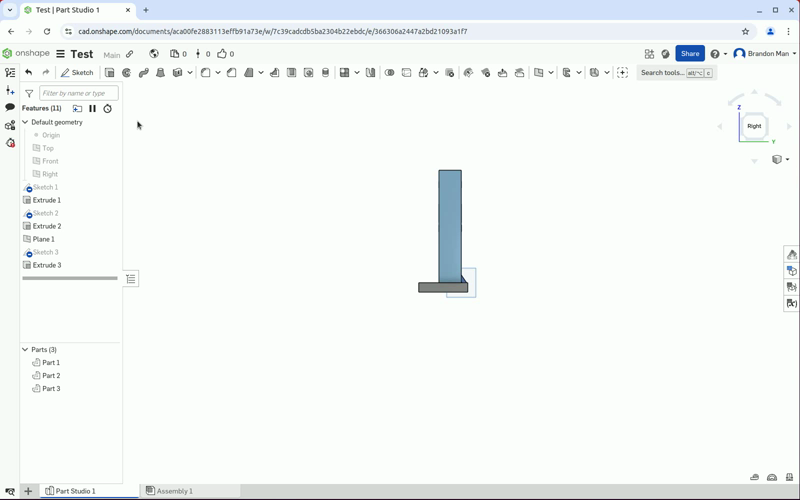
mouse_move(73, 189)
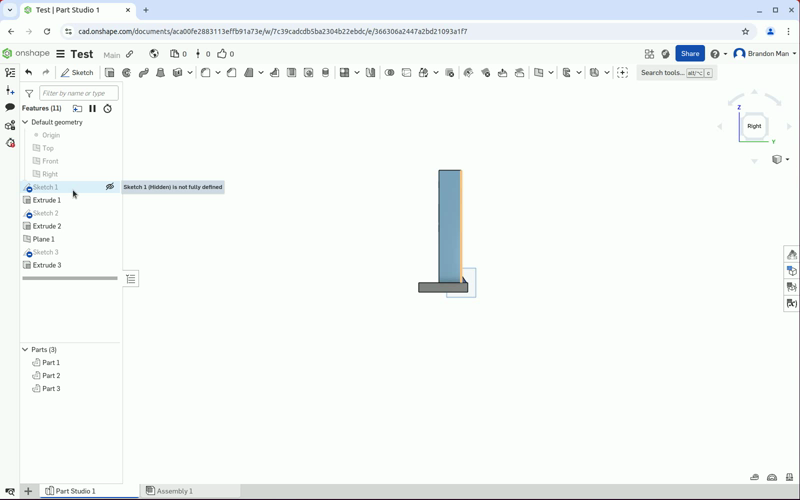
click(73, 189)
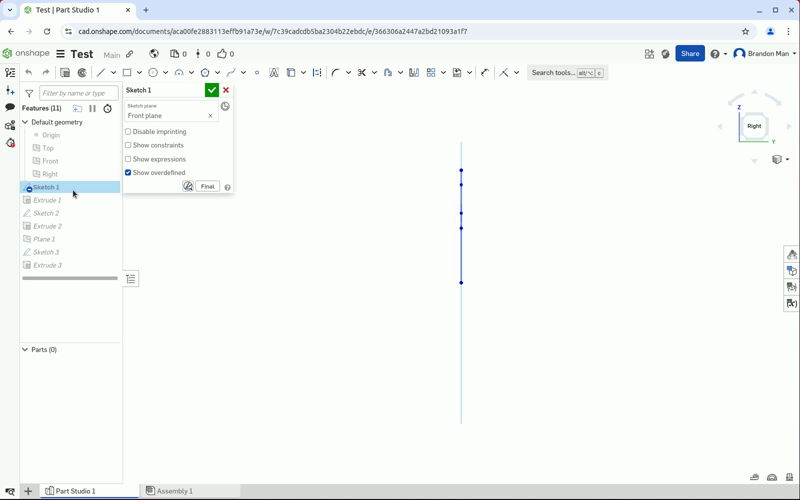
mouse_move(229, 92)
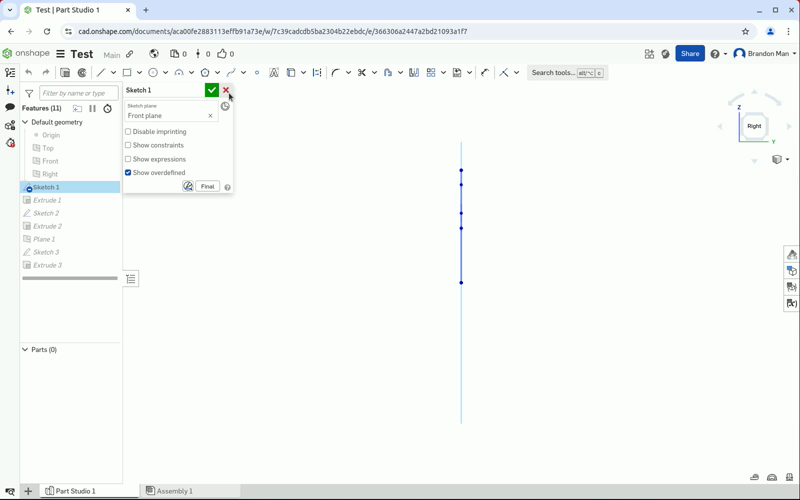
click(229, 92)
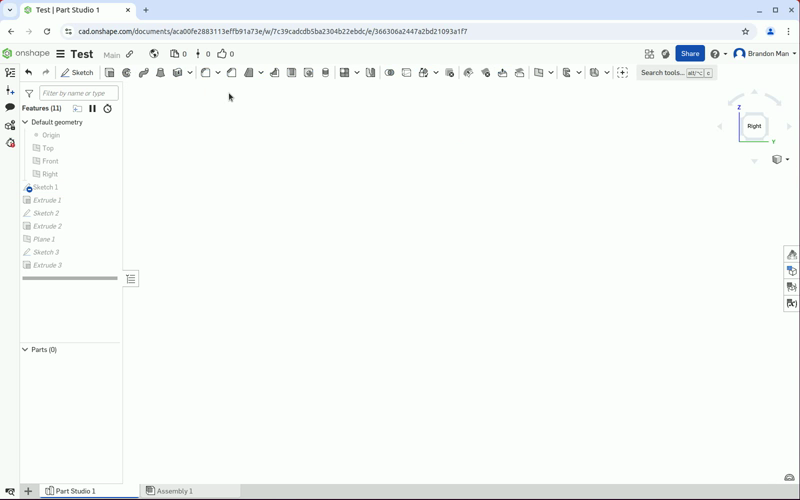
key(shift+s)
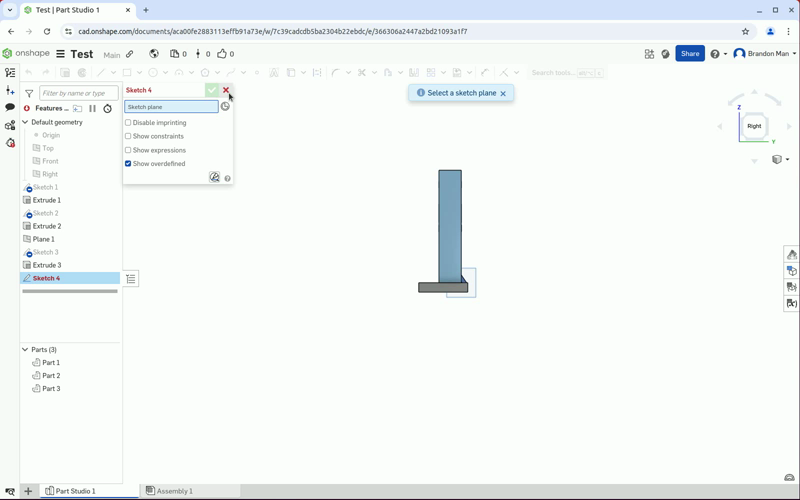
mouse_move(73, 241)
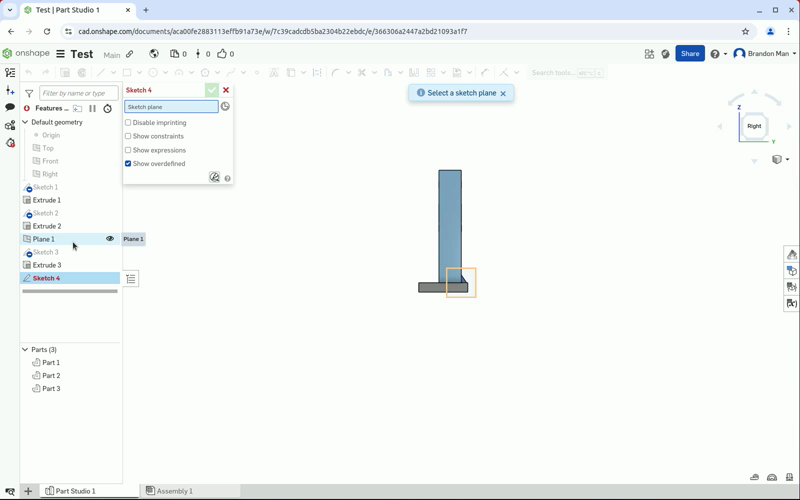
click(73, 241)
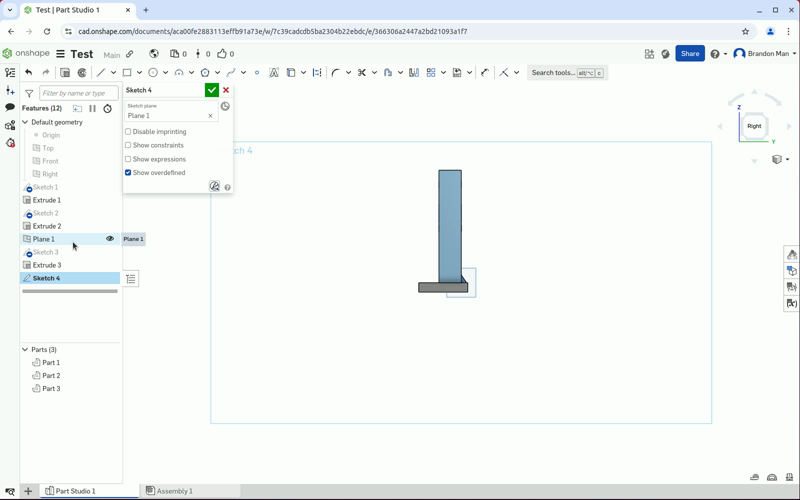
mouse_move(73, 352)
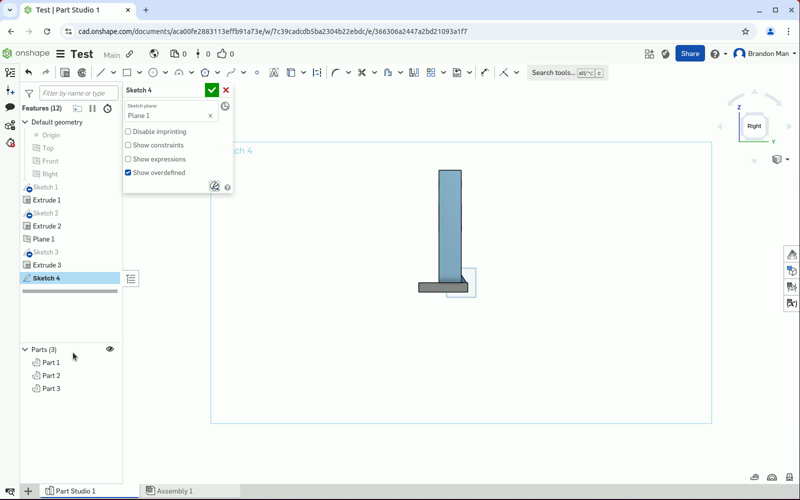
key(y)
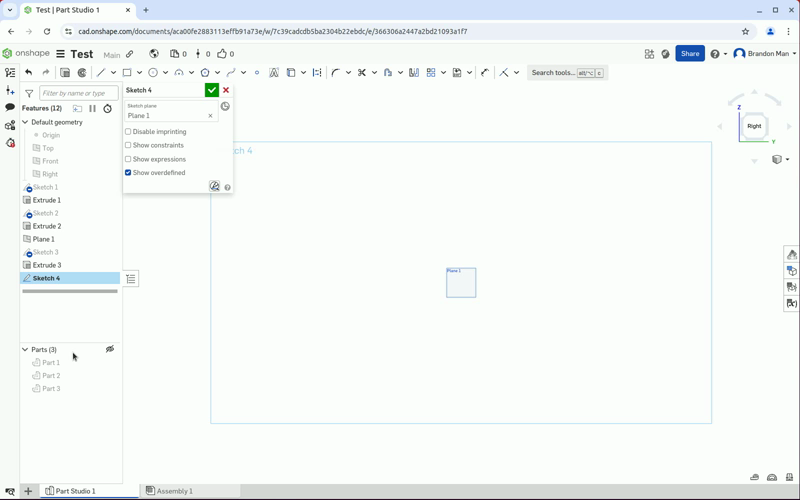
key(l)
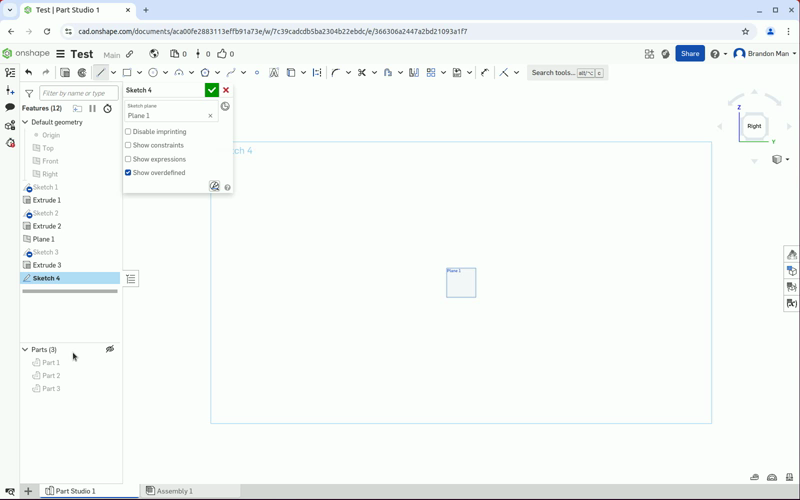
key_down(shift)
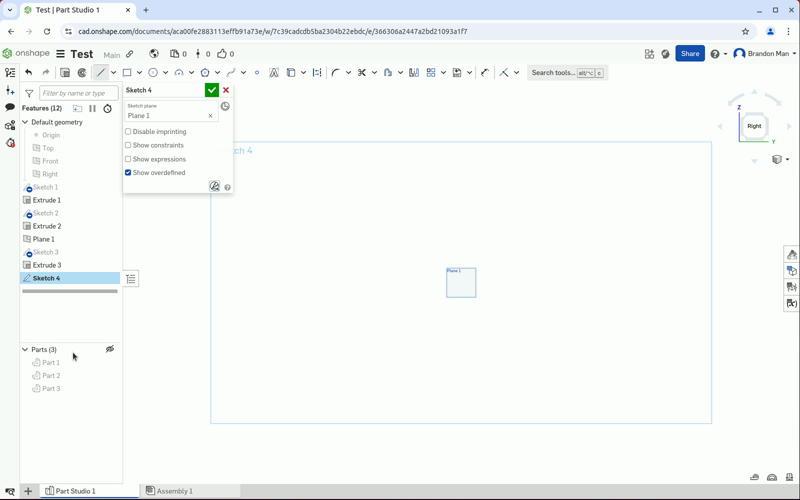
mouse_move(446, 282)
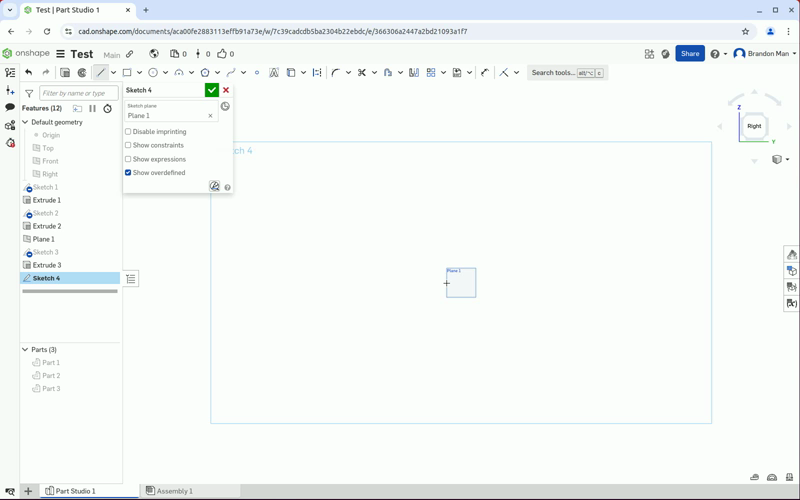
click(446, 282)
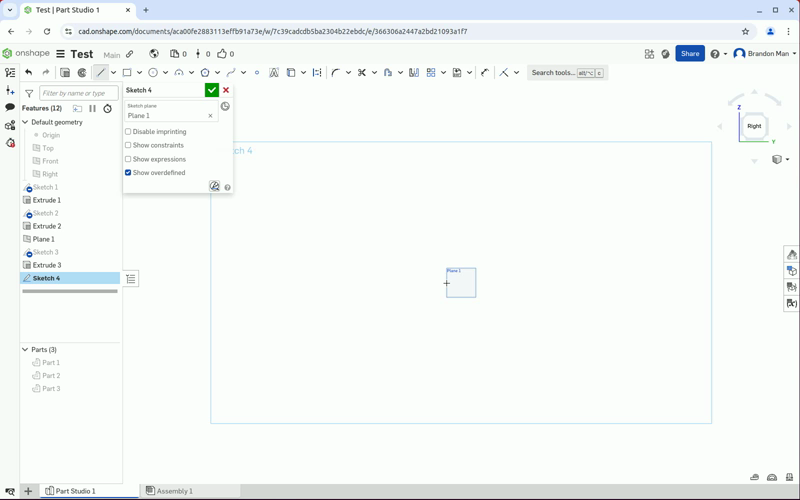
key_up(shift)
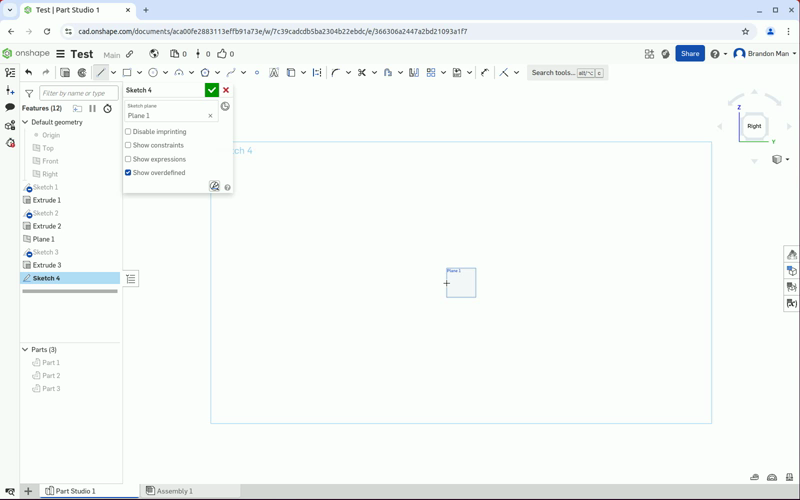
key_down(shift)
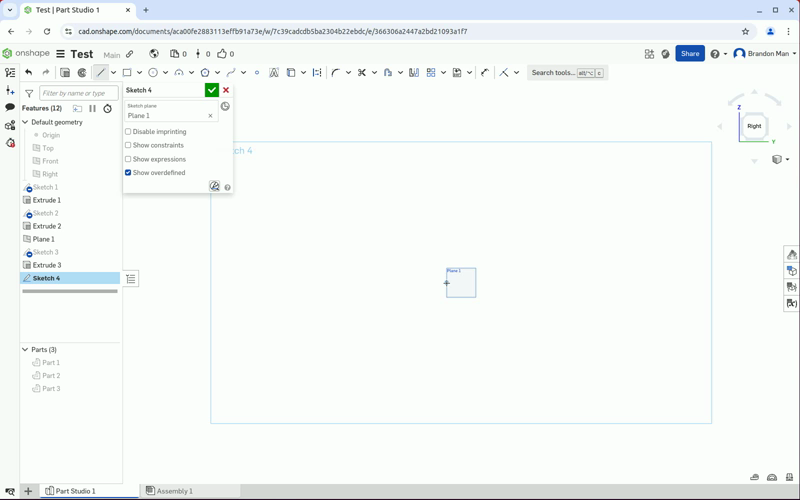
mouse_move(476, 282)
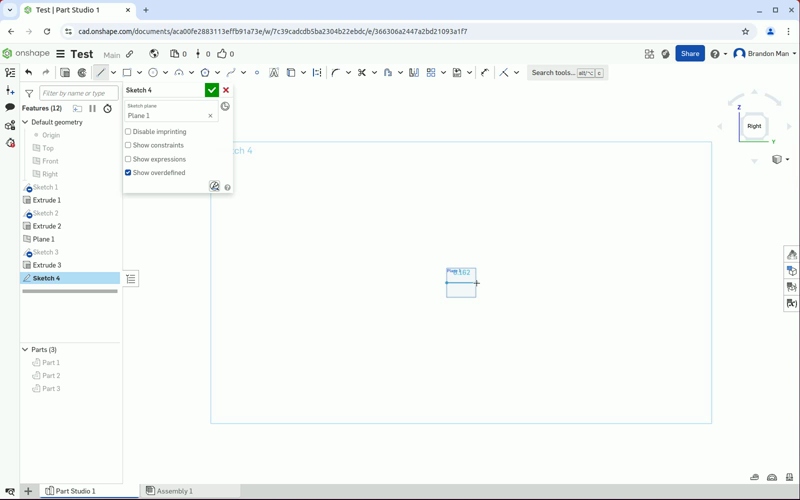
mouse_move(451, 282)
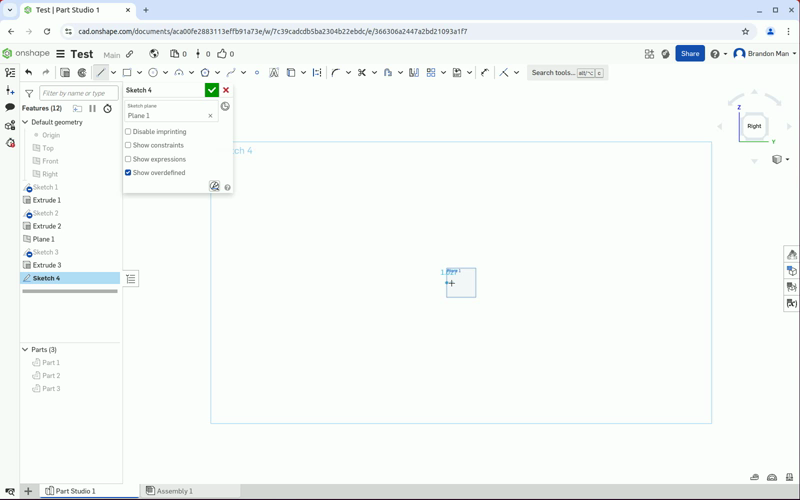
scroll(6)
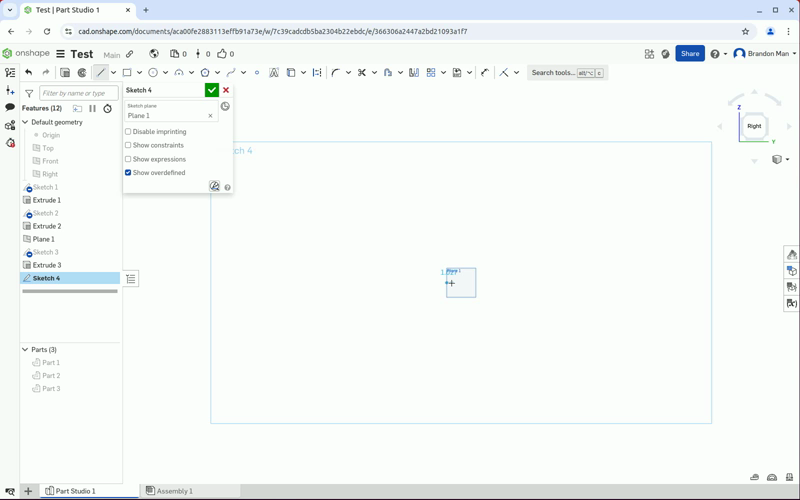
scroll(6)
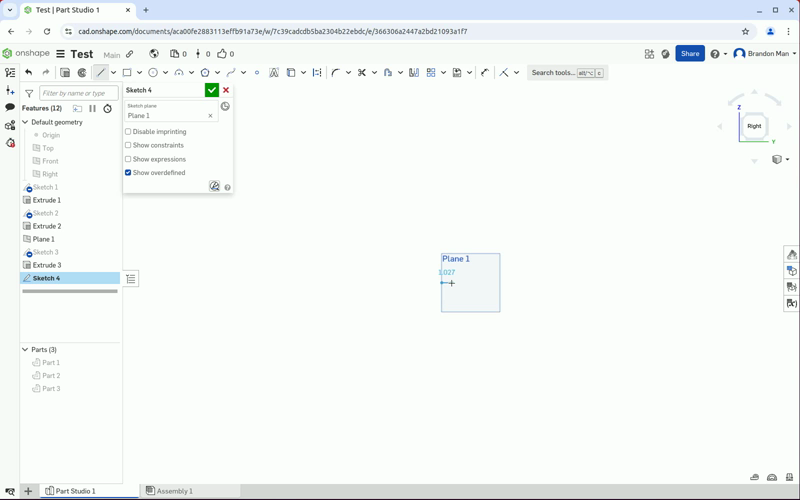
scroll(6)
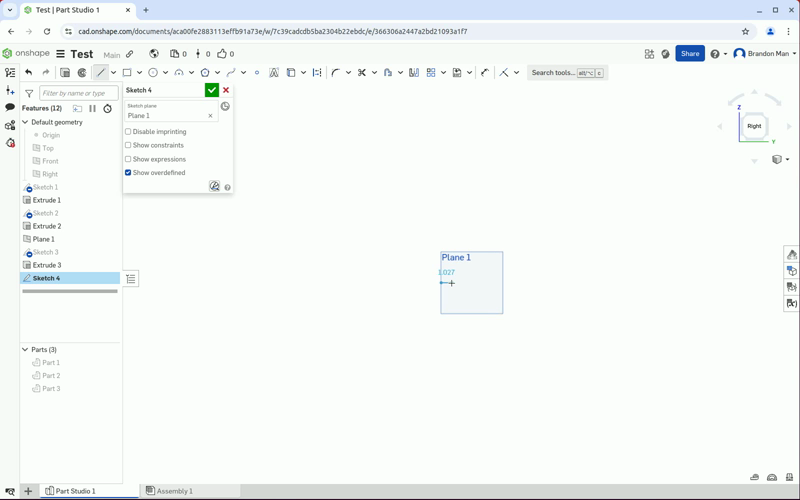
scroll(6)
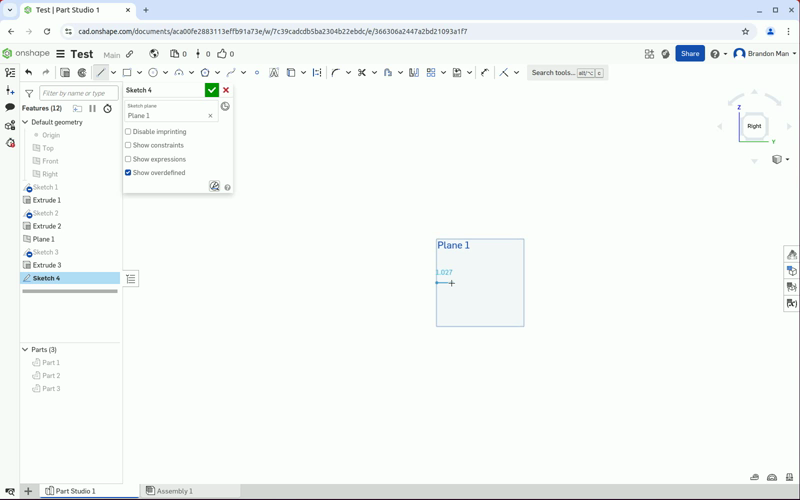
scroll(6)
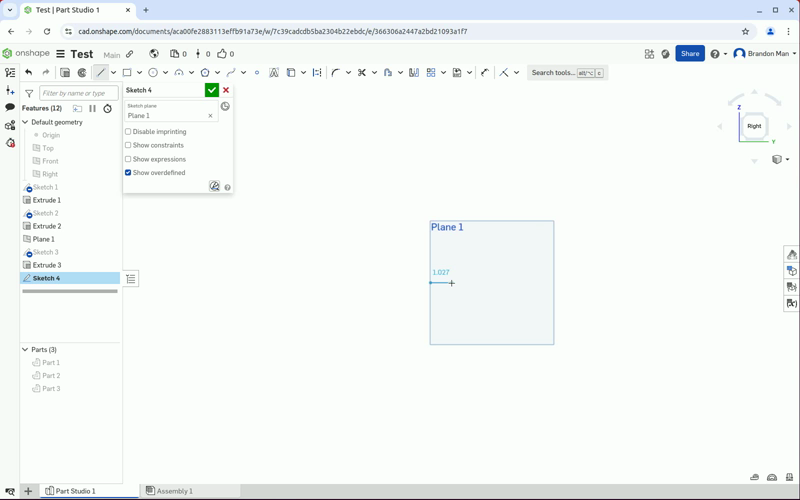
scroll(6)
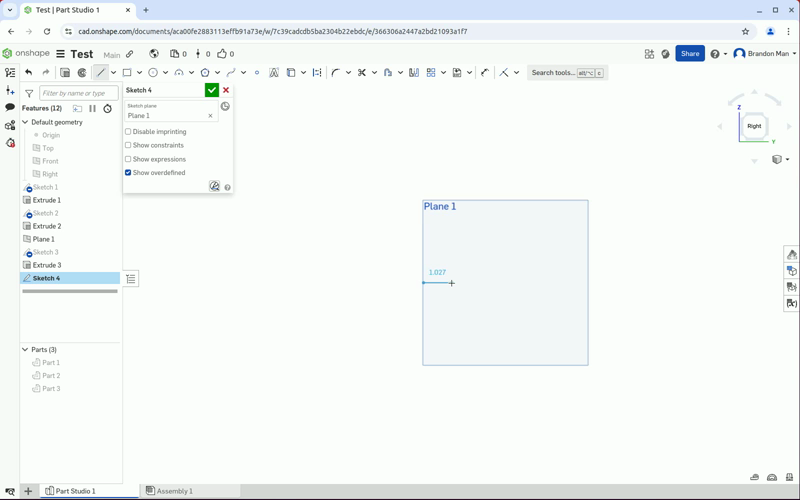
scroll(6)
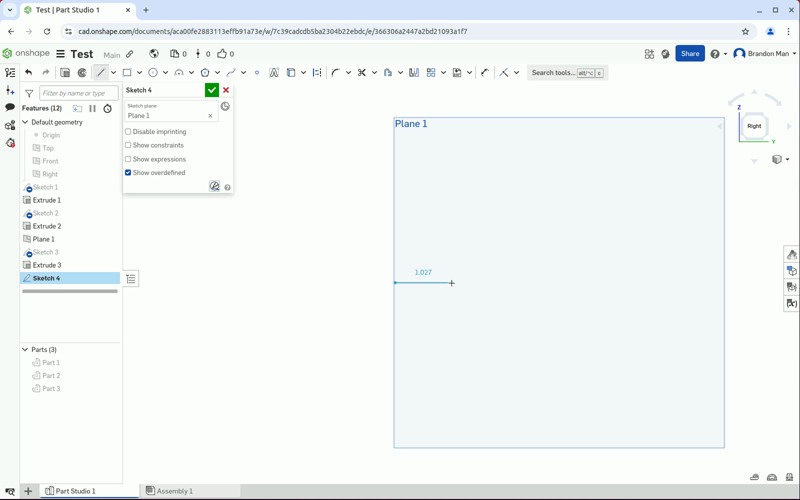
click(451, 282)
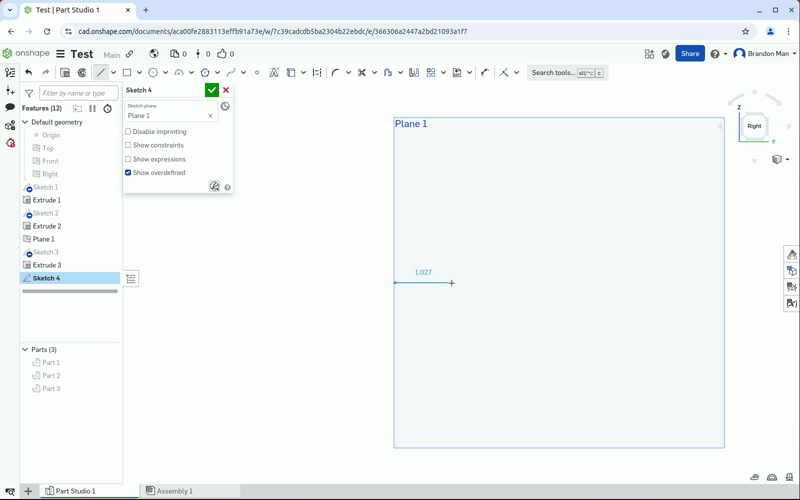
scroll(-6)
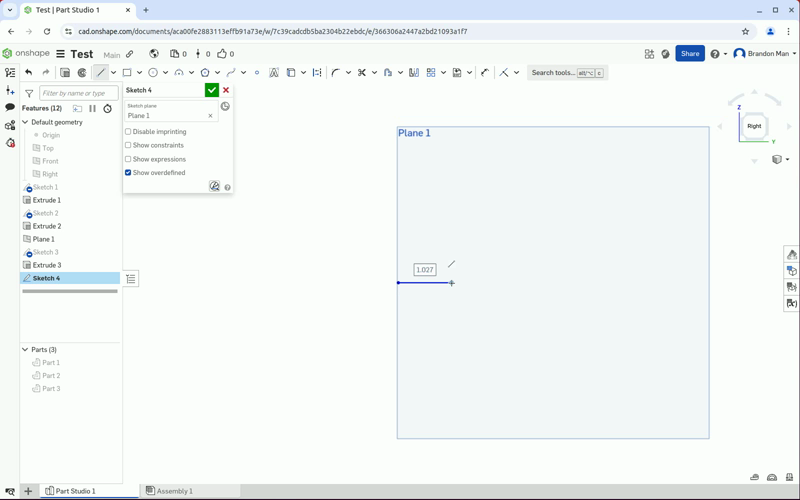
scroll(-6)
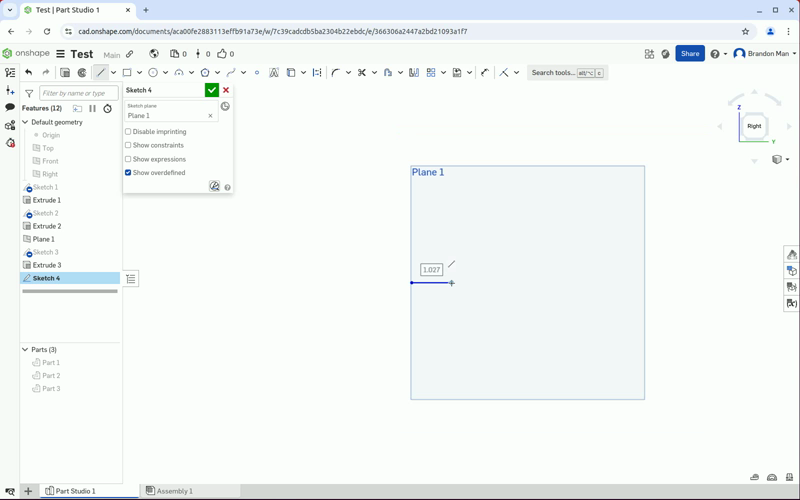
scroll(-6)
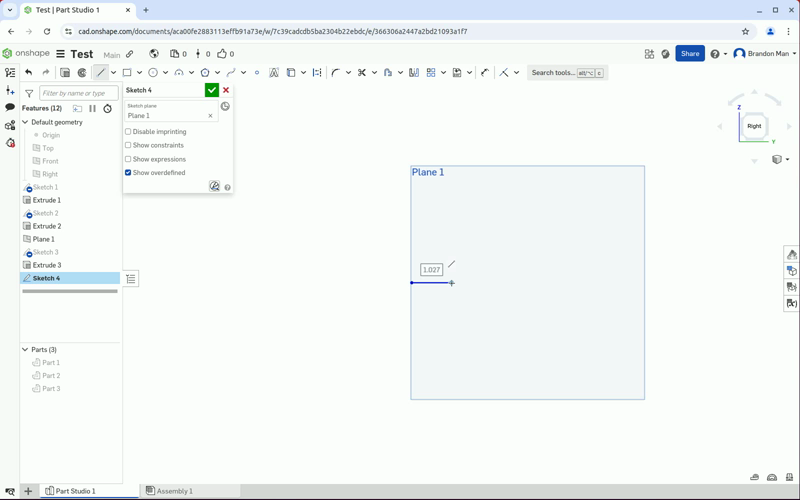
scroll(-6)
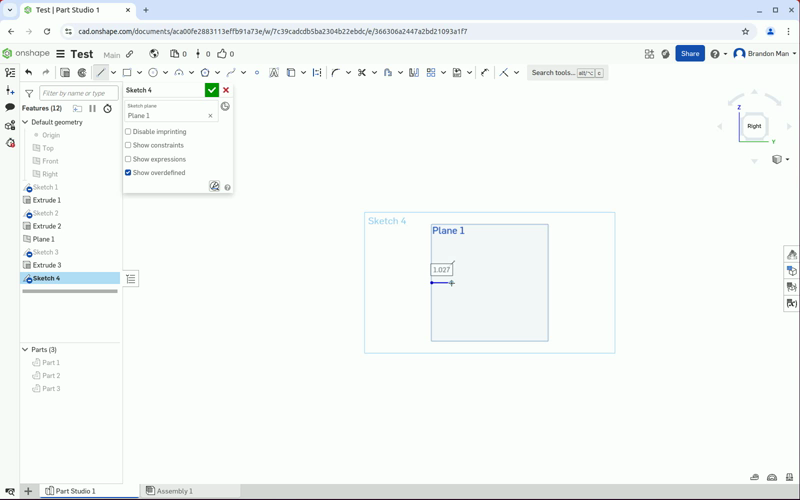
scroll(-6)
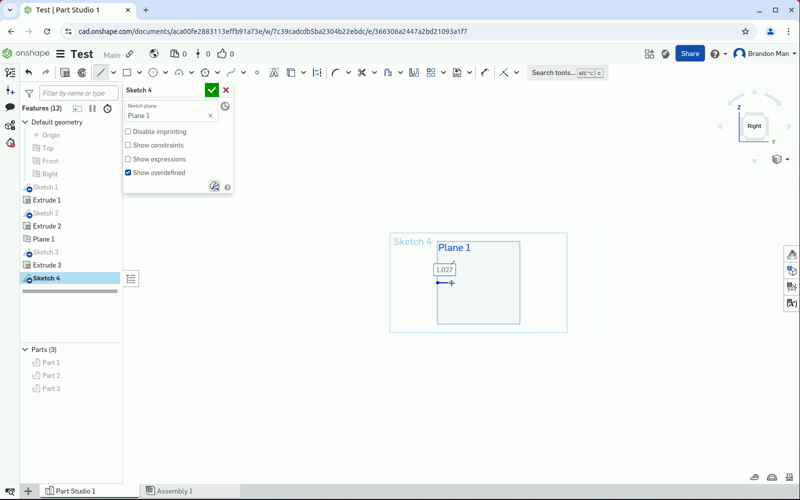
scroll(-6)
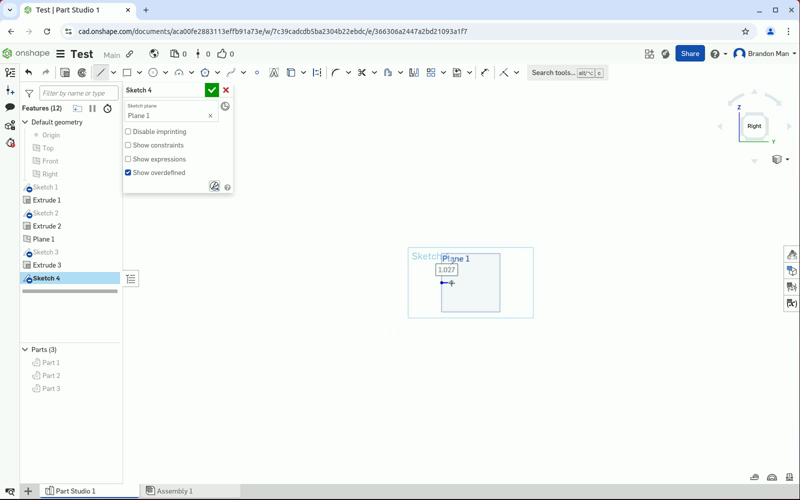
scroll(-6)
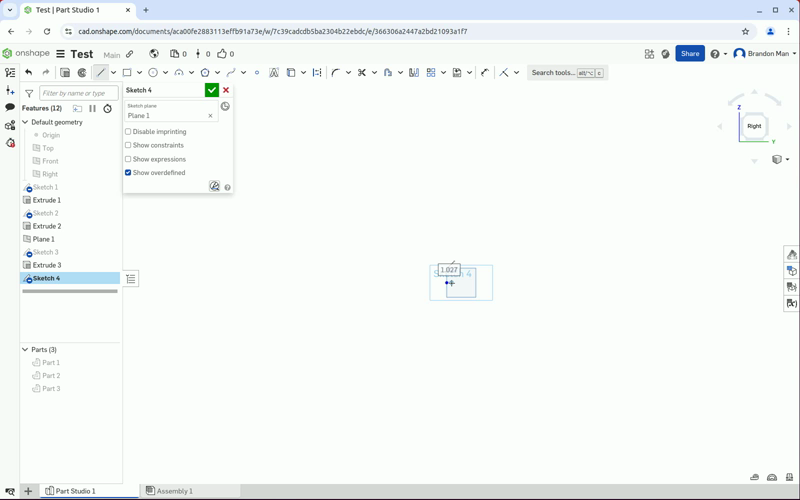
key_up(shift)
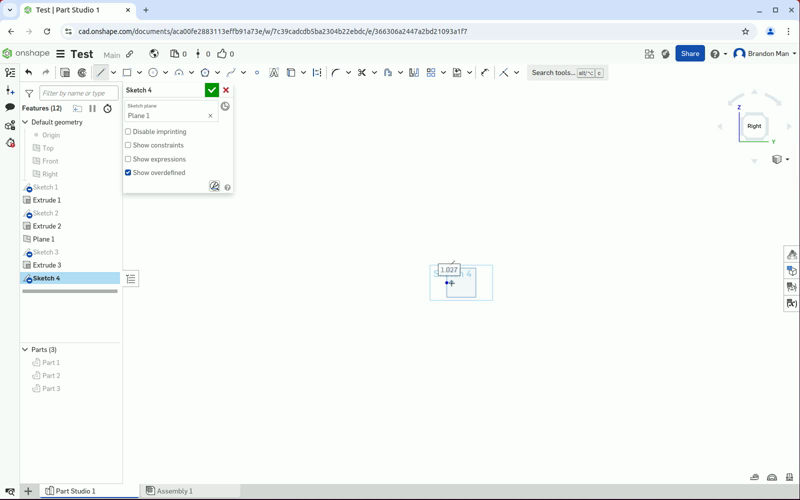
key_down(shift)
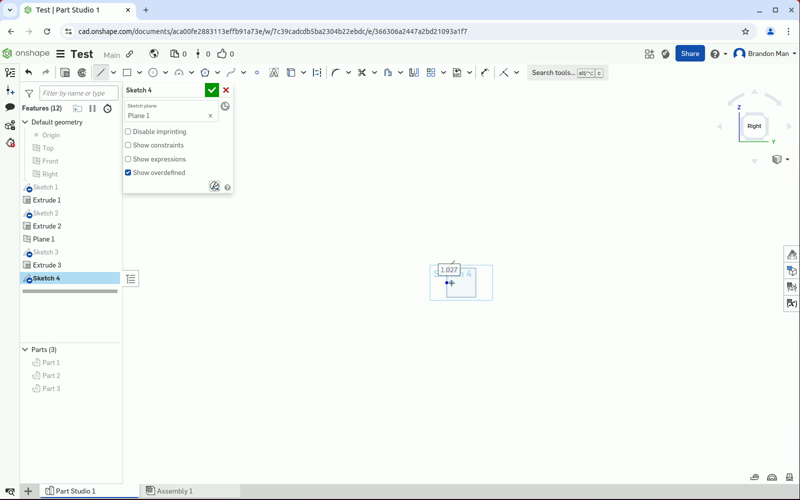
mouse_move(481, 282)
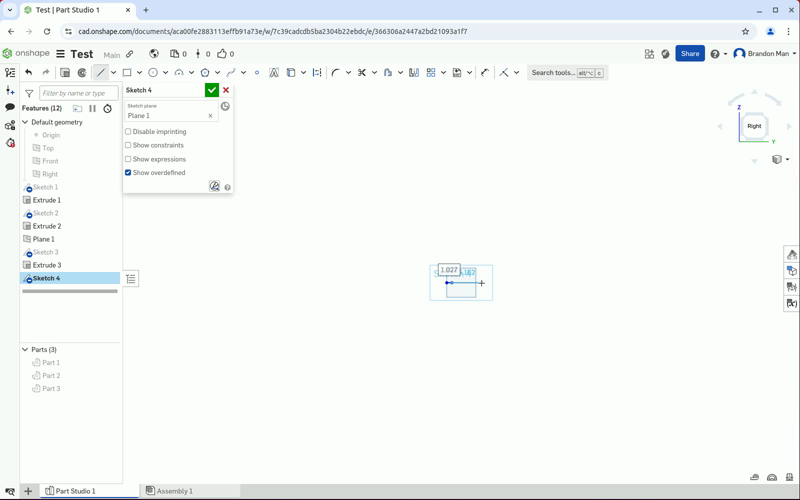
mouse_move(446, 276)
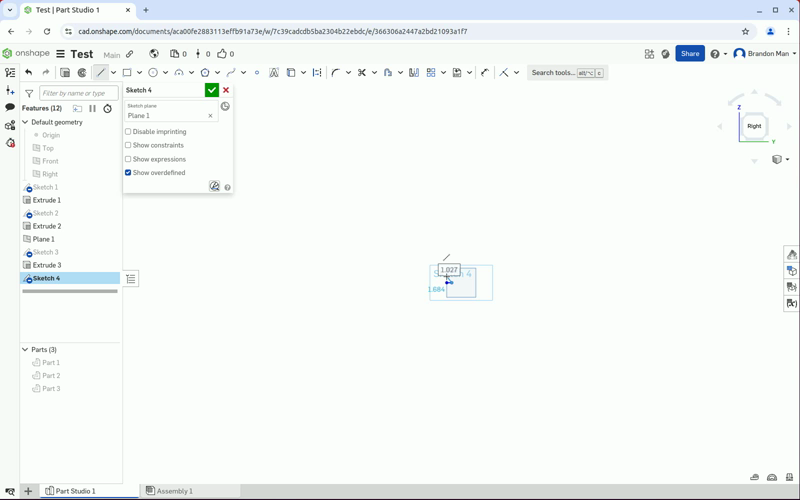
click(446, 276)
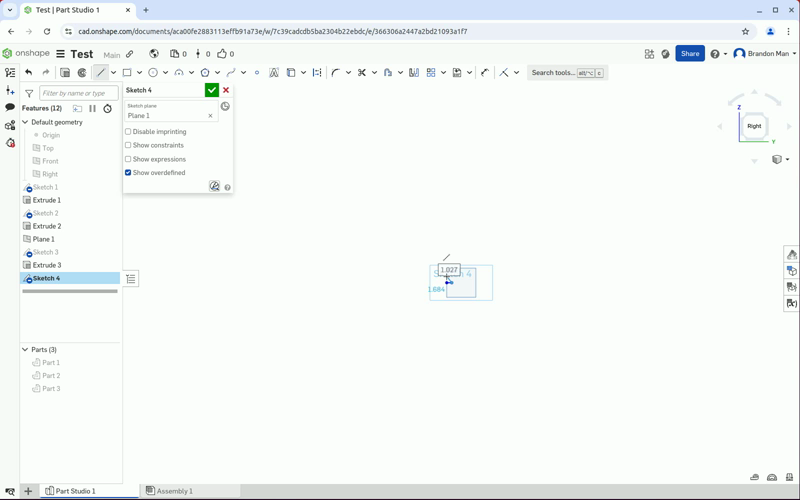
key_up(shift)
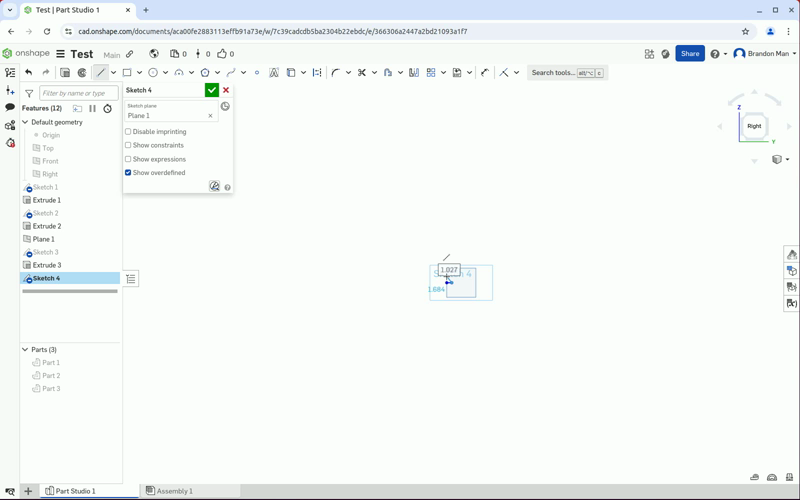
mouse_move(476, 276)
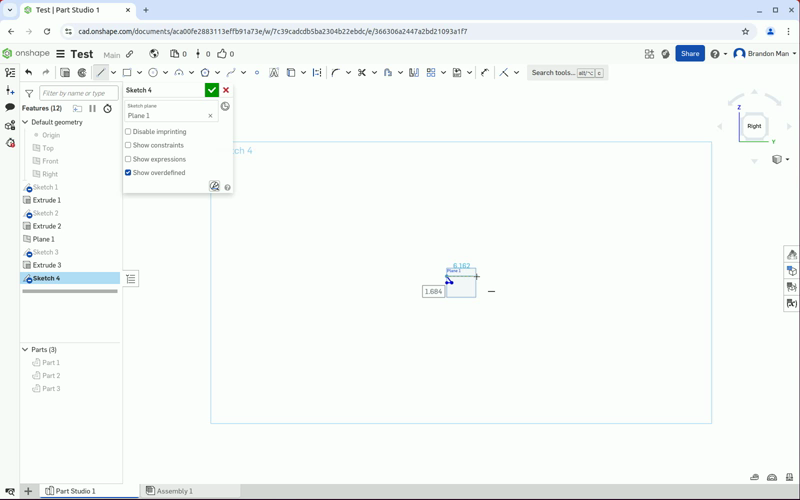
key_down(shift)
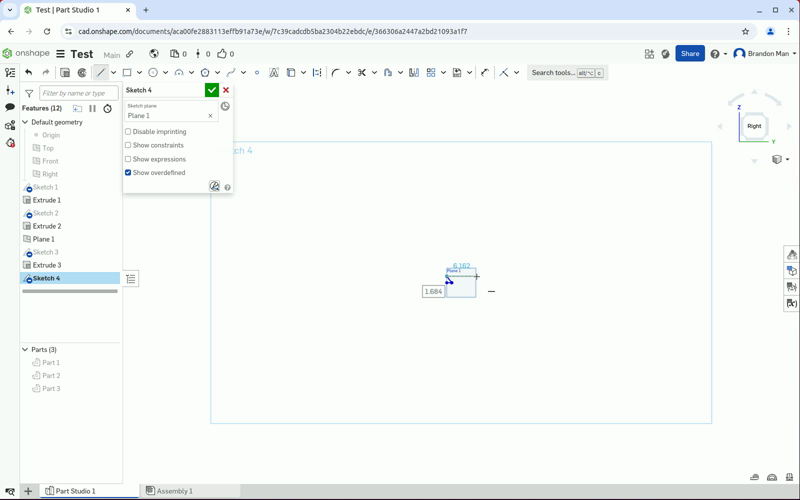
mouse_move(446, 282)
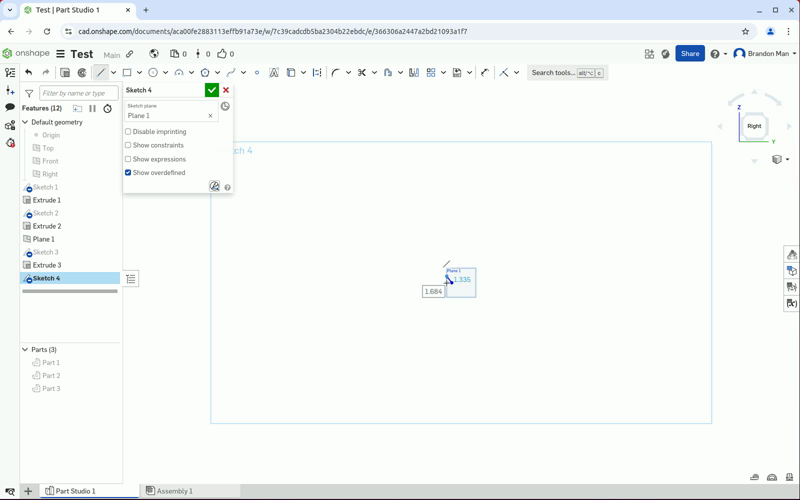
scroll(6)
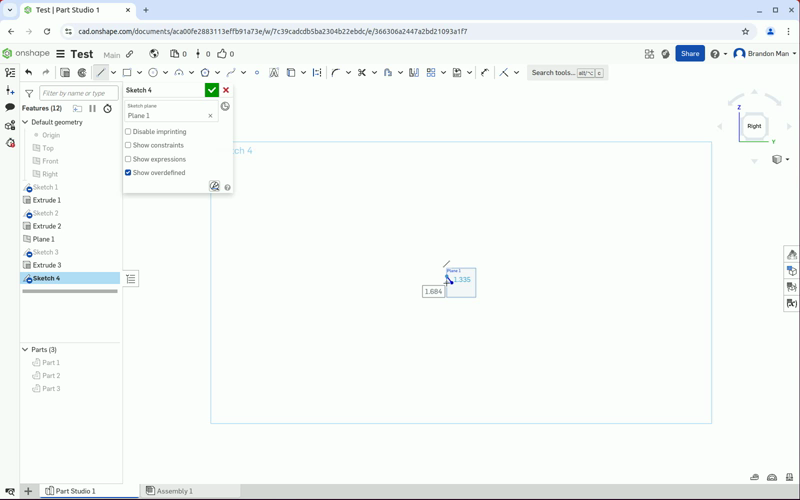
scroll(6)
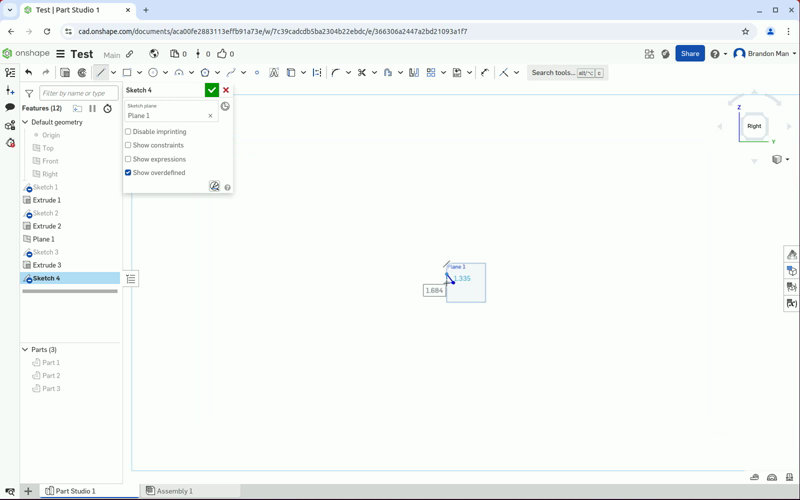
scroll(6)
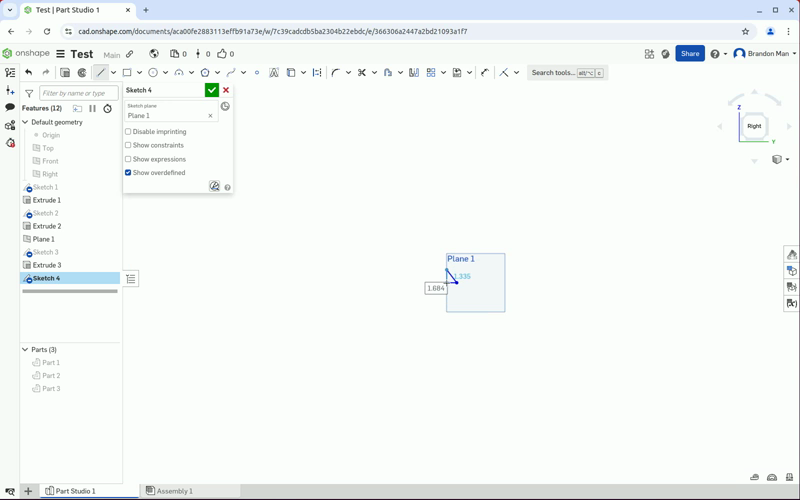
scroll(6)
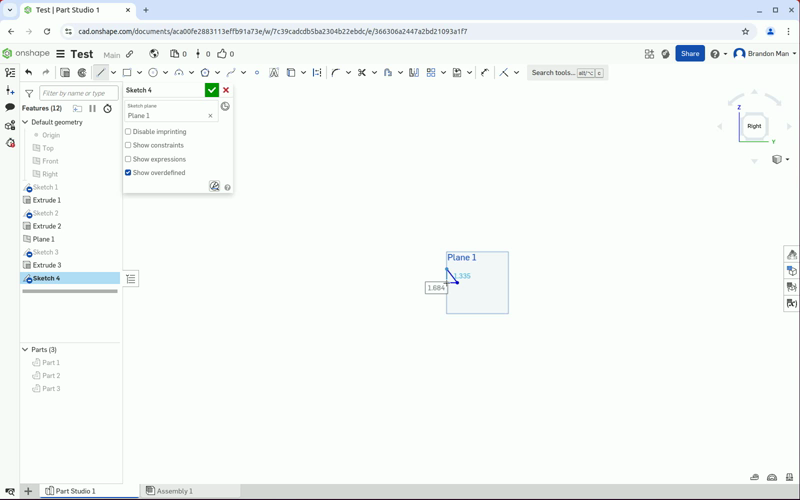
scroll(6)
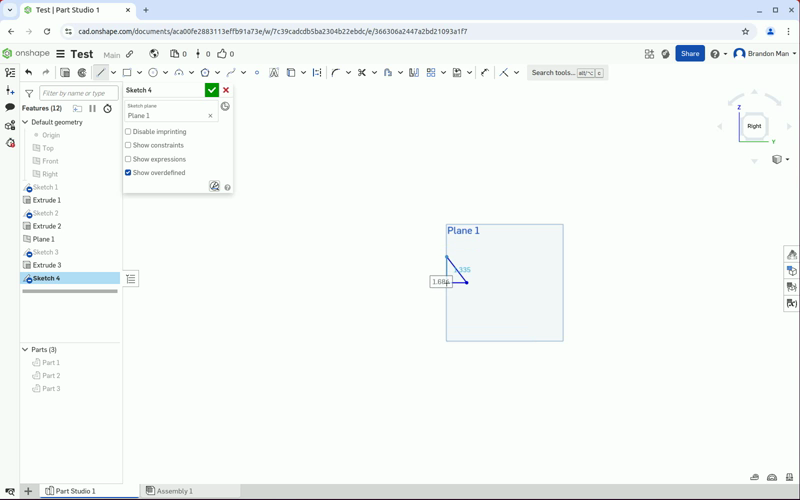
scroll(6)
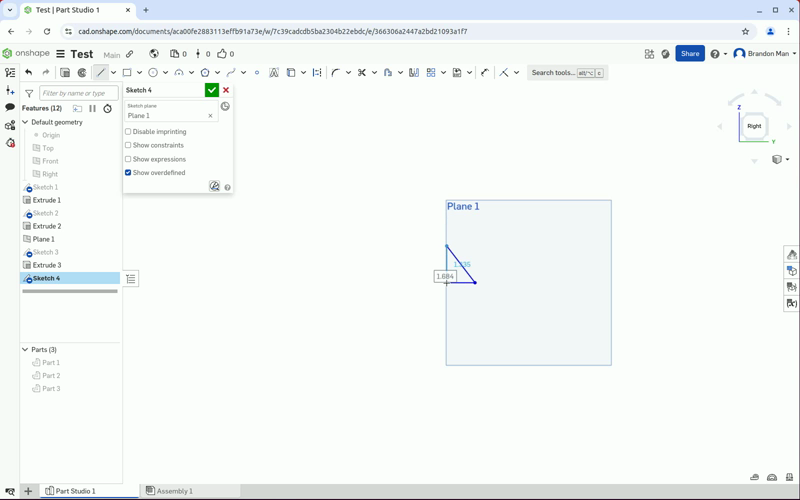
scroll(6)
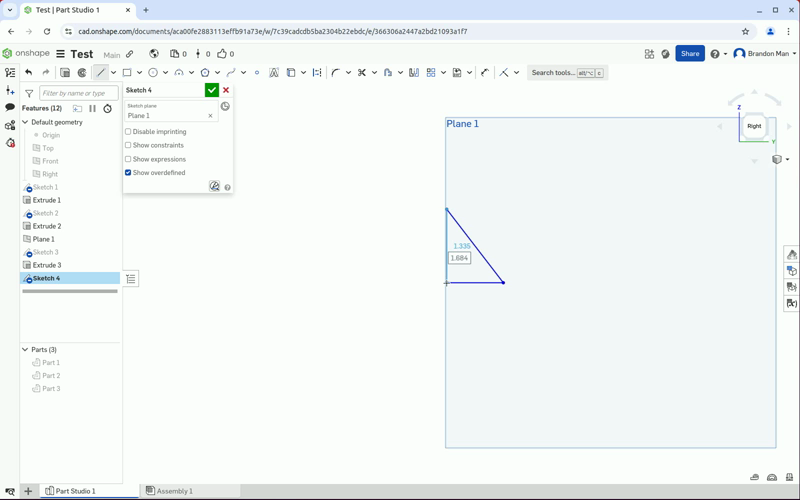
key_up(shift)
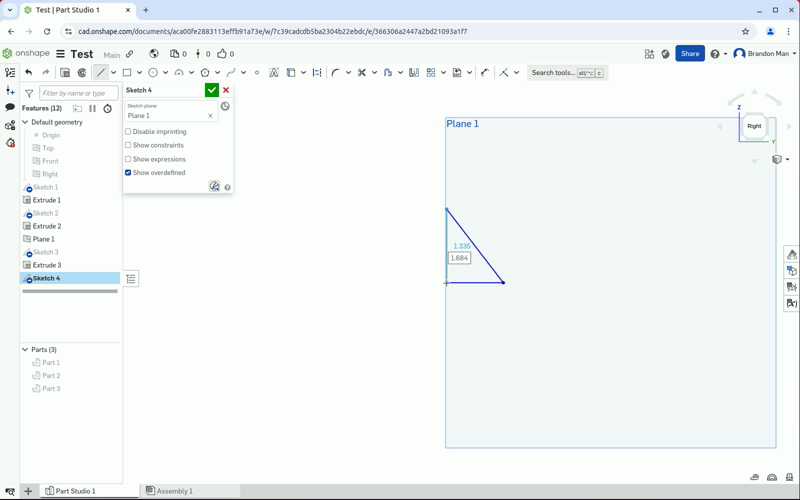
click(446, 282)
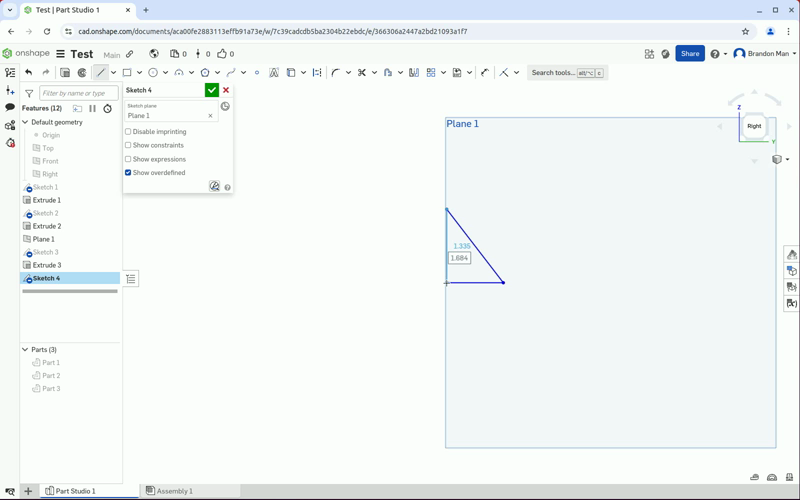
scroll(-6)
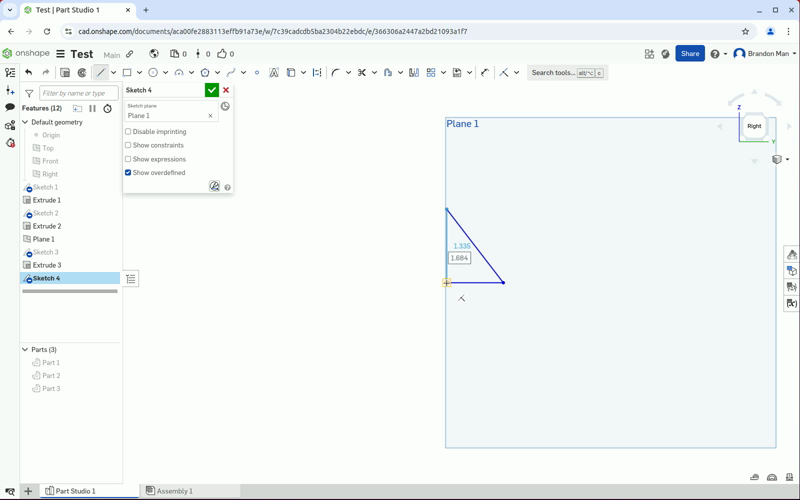
scroll(-6)
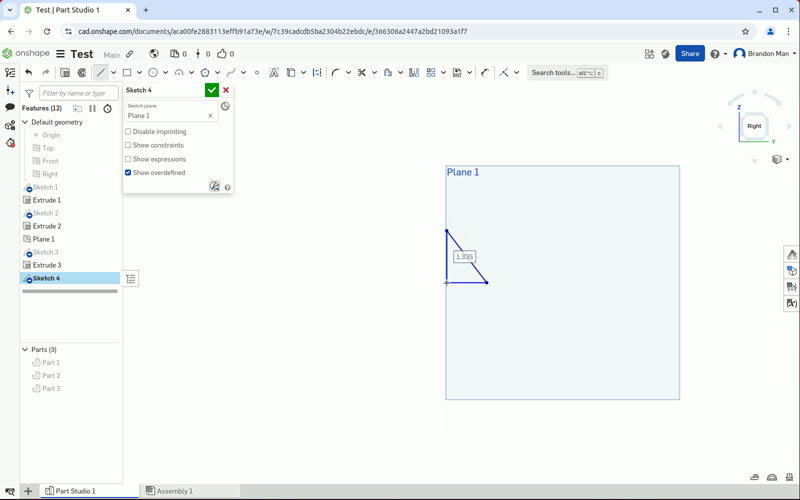
scroll(-6)
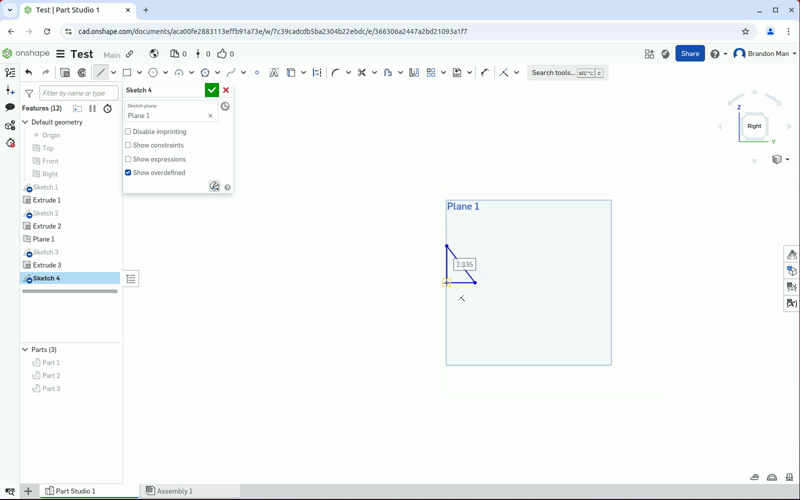
scroll(-6)
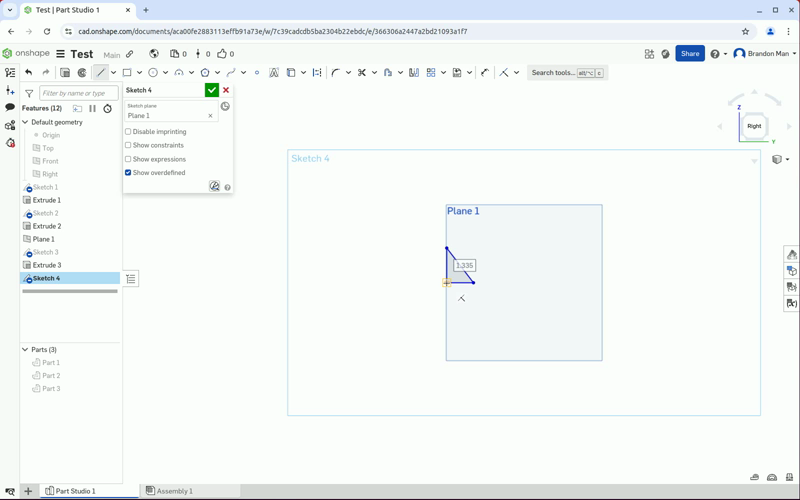
scroll(-6)
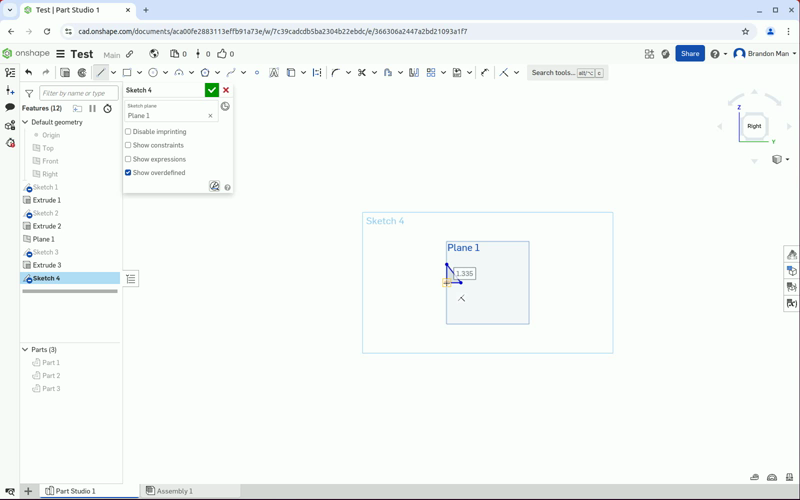
scroll(-6)
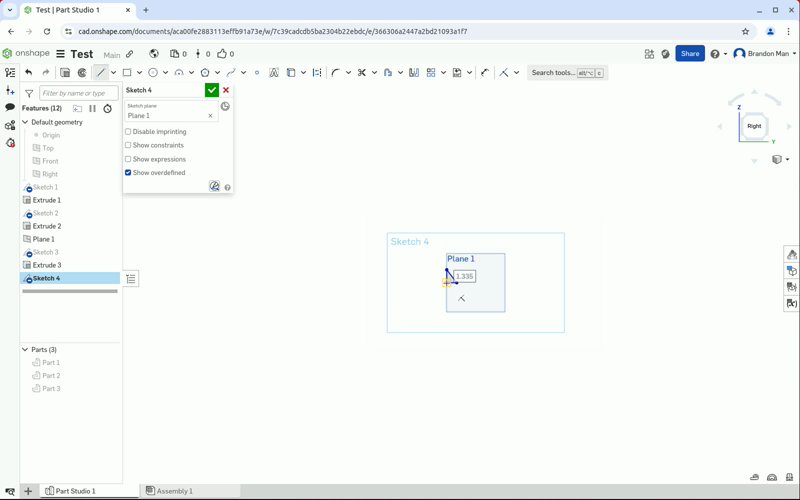
scroll(-6)
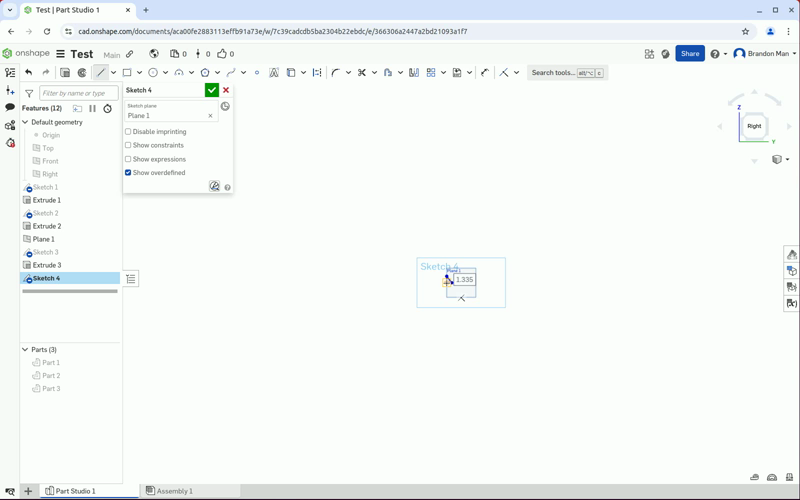
key(esc)
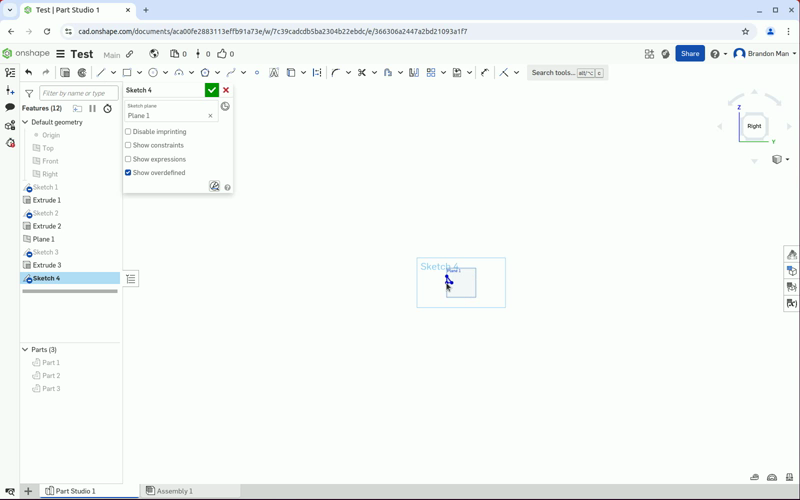
mouse_move(447, 282)
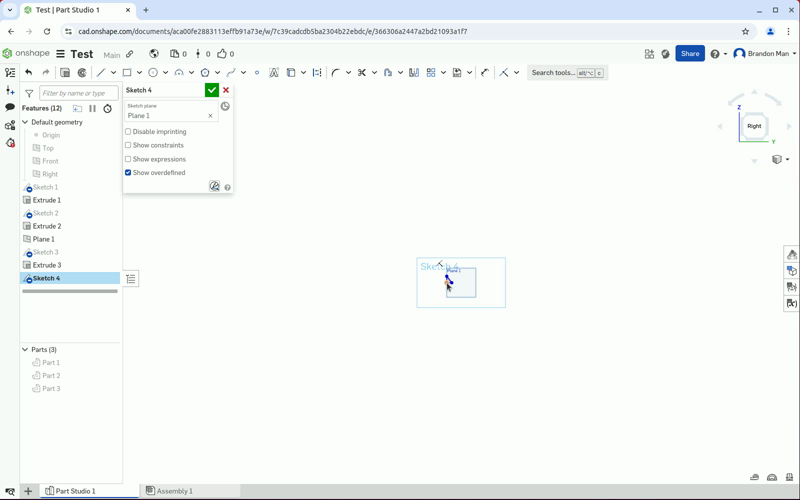
scroll(6)
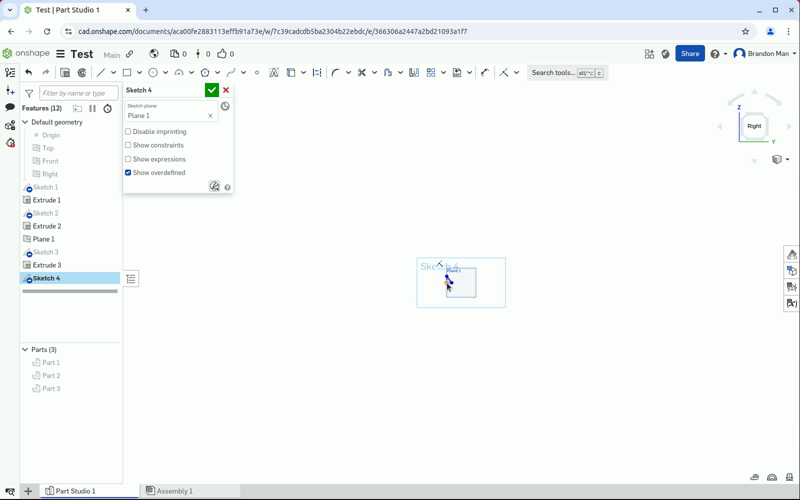
scroll(6)
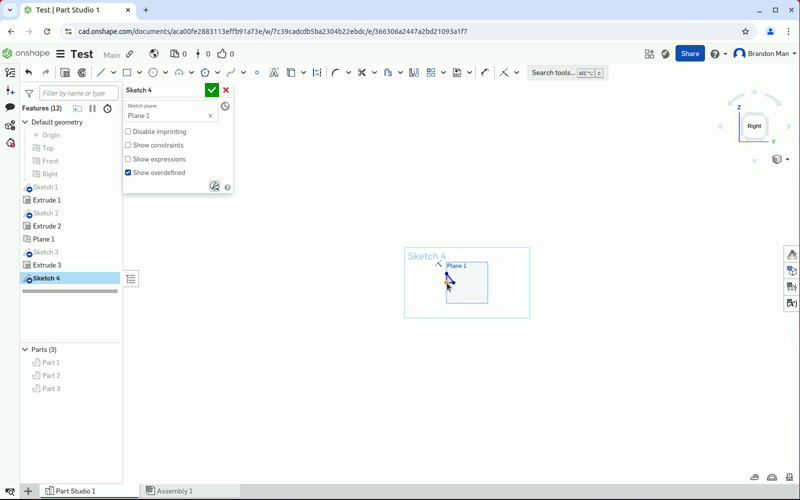
scroll(6)
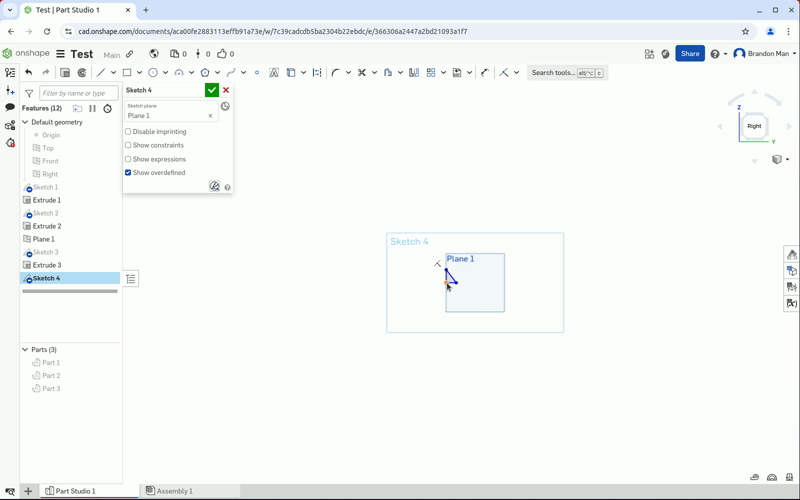
scroll(6)
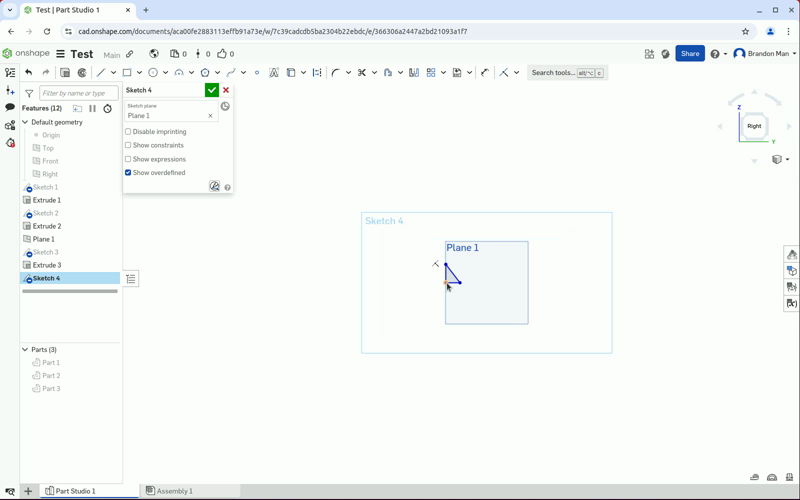
scroll(6)
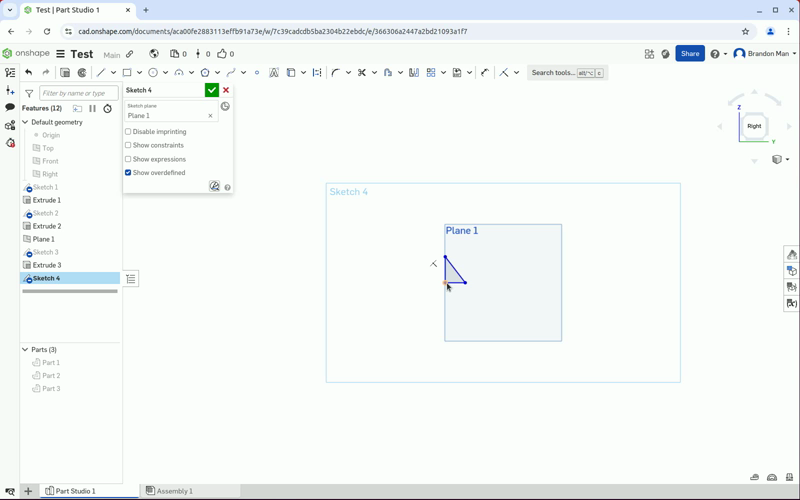
scroll(6)
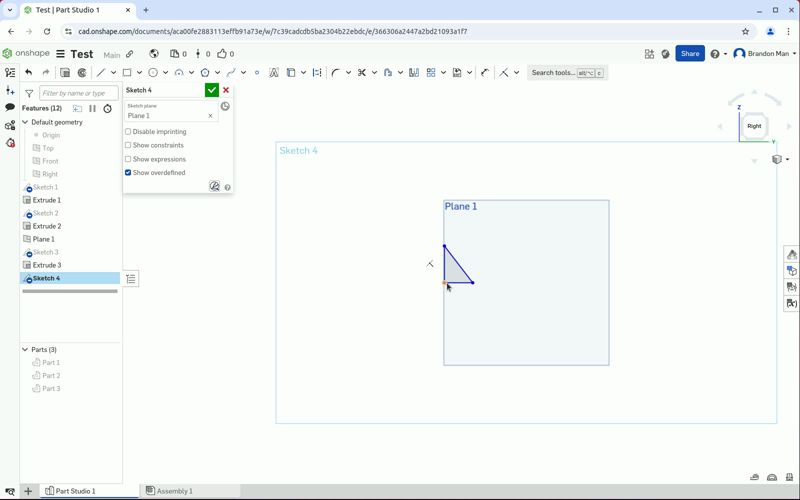
scroll(6)
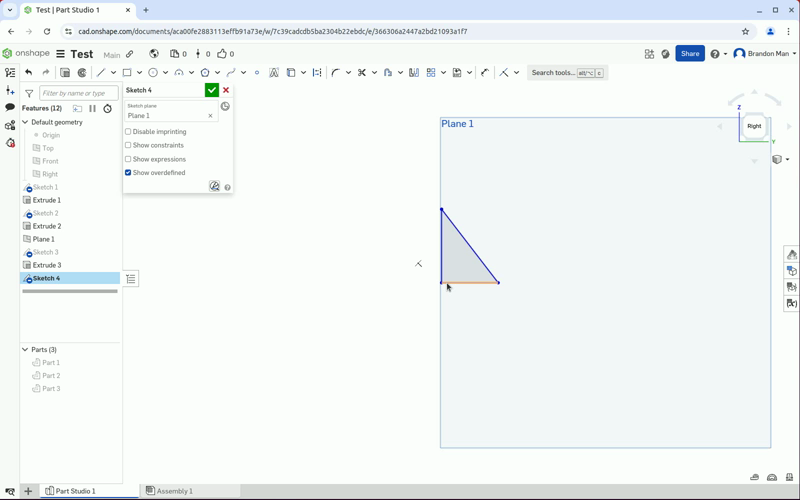
click(447, 282)
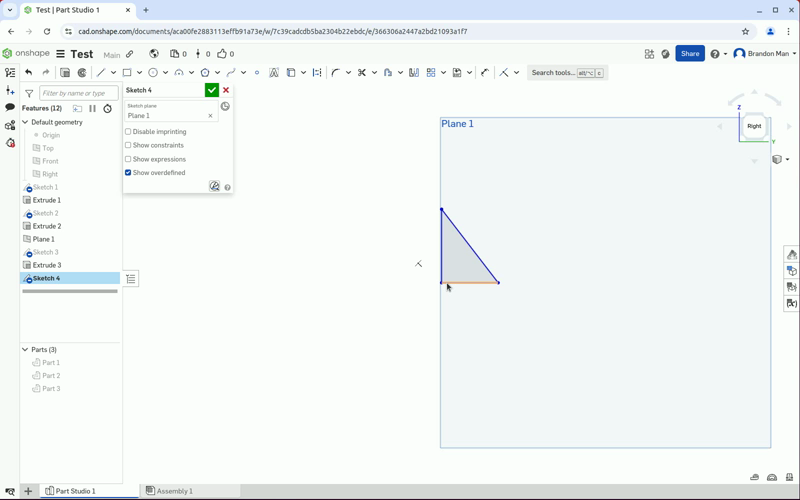
scroll(-6)
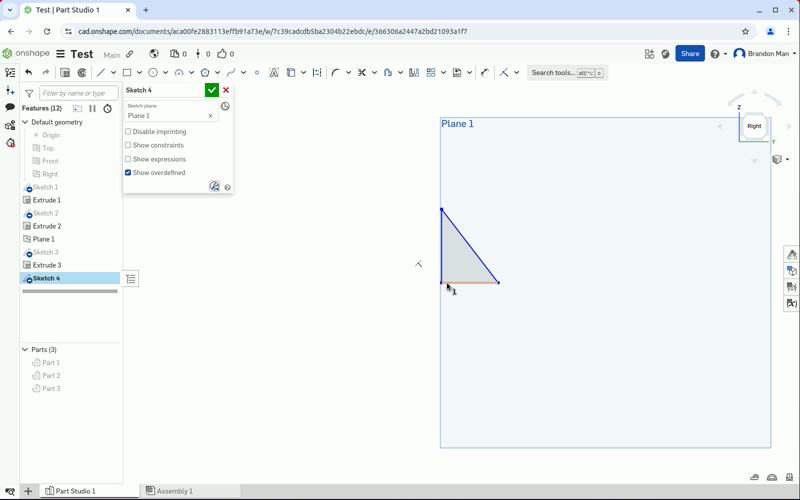
scroll(-6)
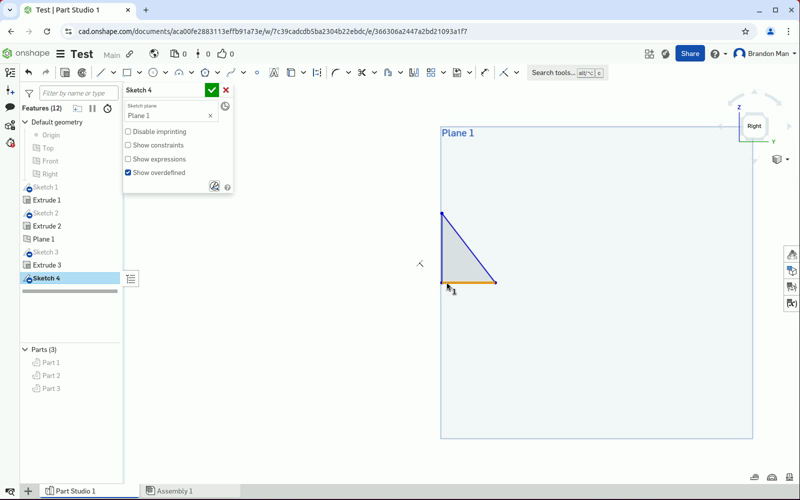
scroll(-6)
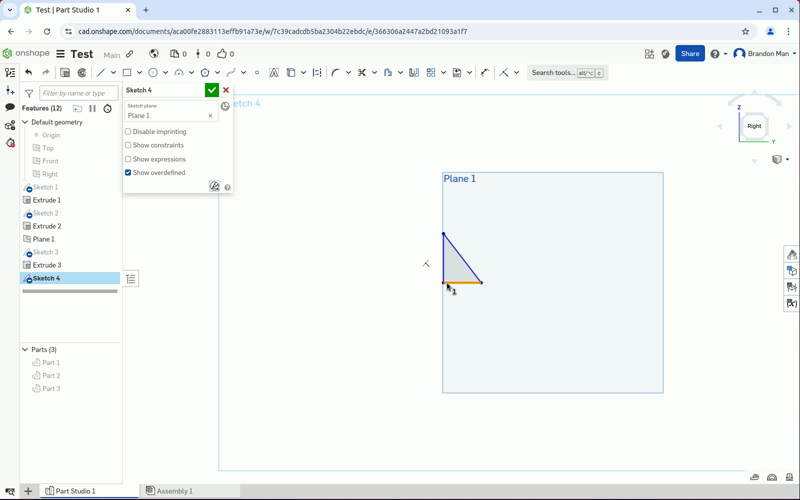
scroll(-6)
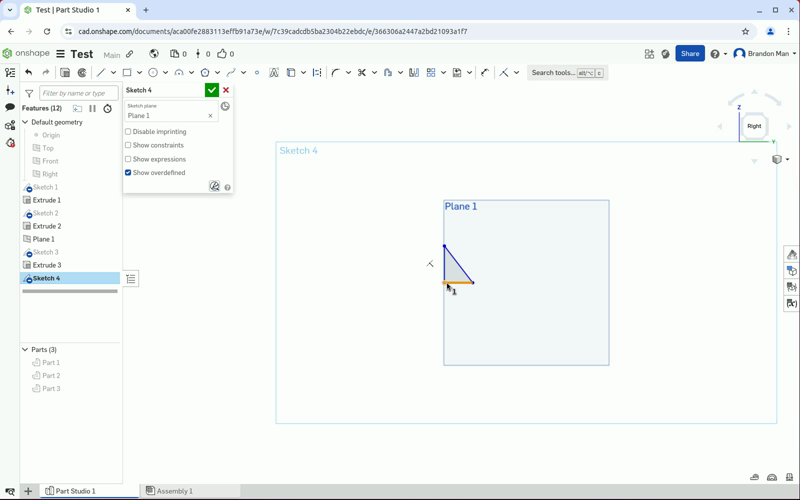
scroll(-6)
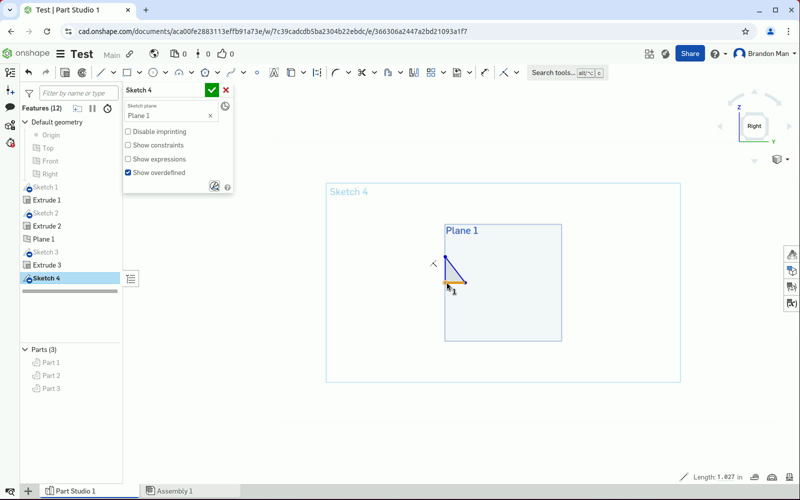
scroll(-6)
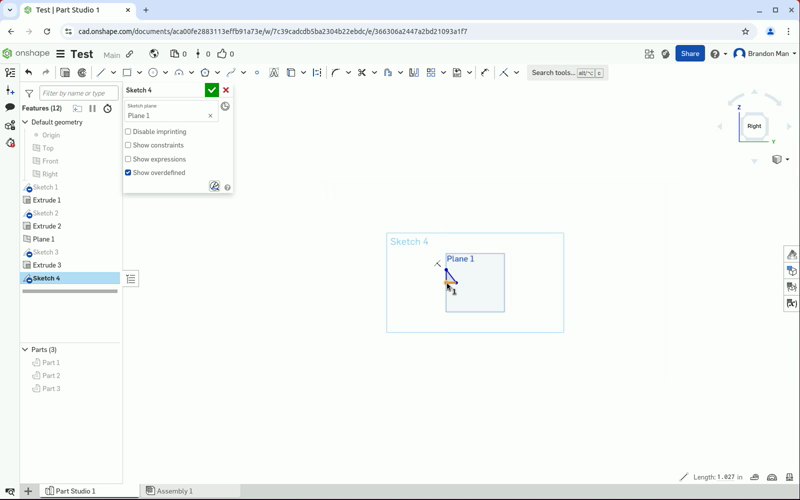
scroll(-6)
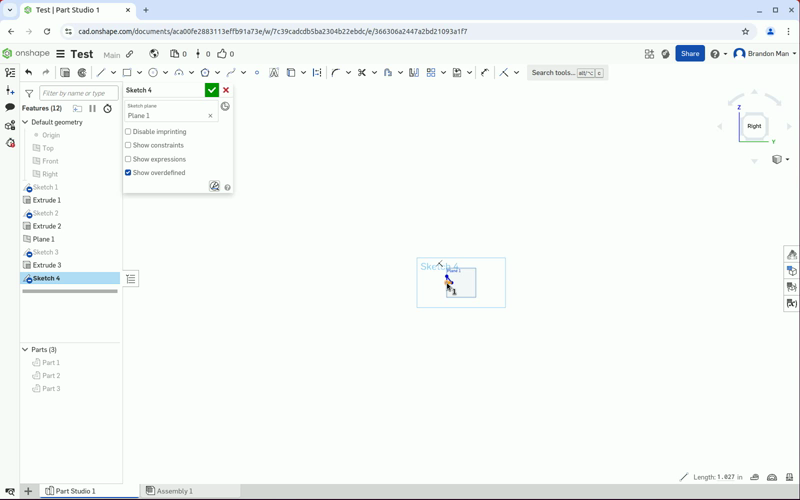
mouse_move(73, 352)
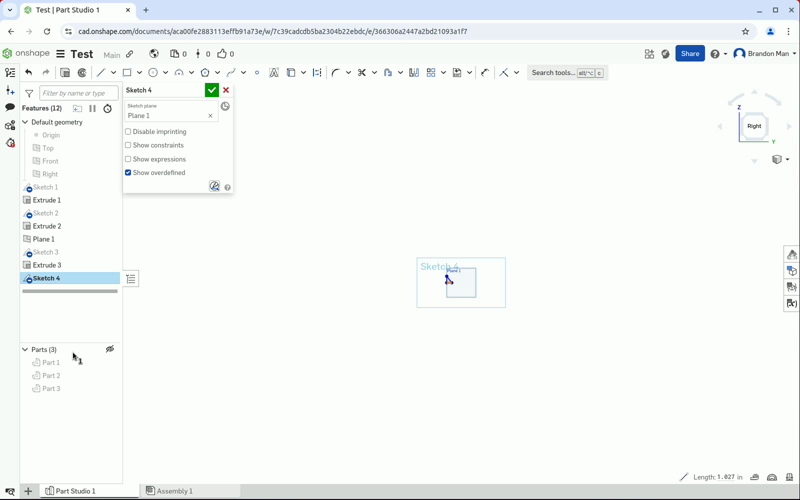
key(shift+y)
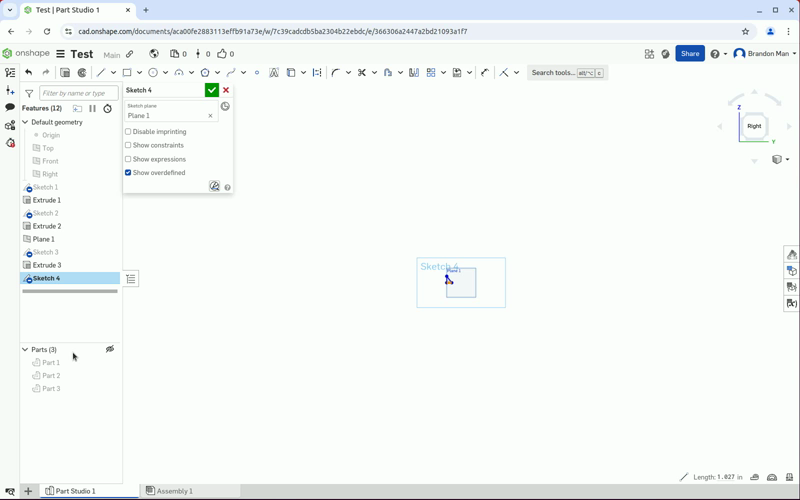
key(shift+e)
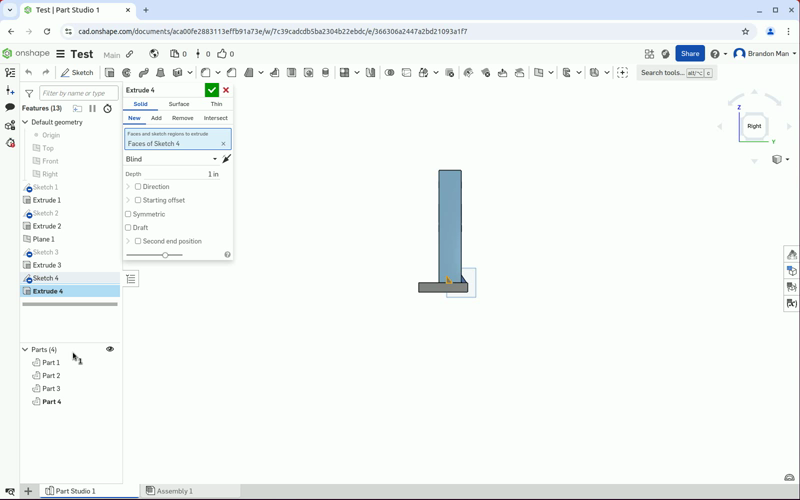
mouse_move(143, 106)
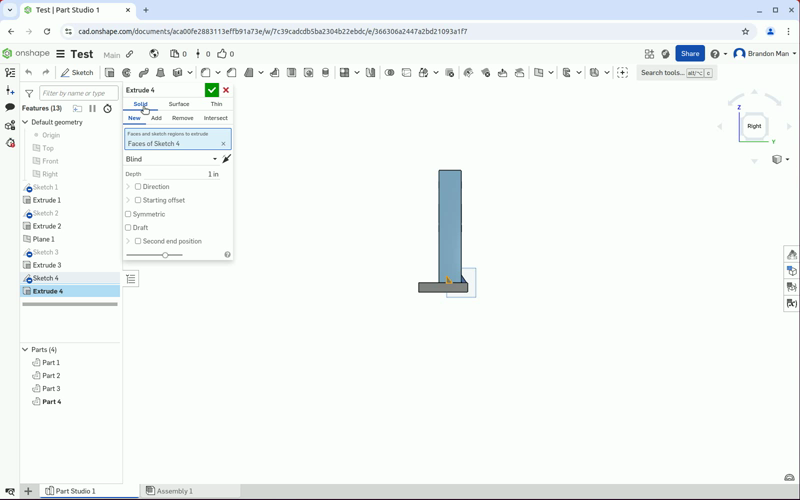
click(143, 106)
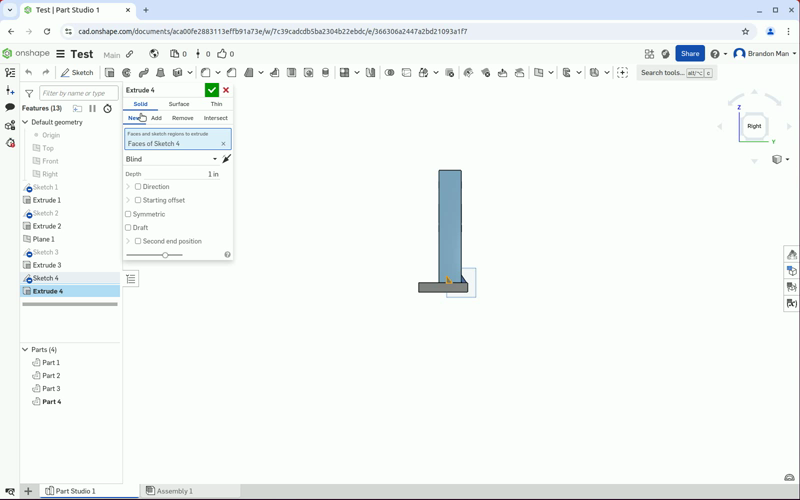
mouse_move(137, 120)
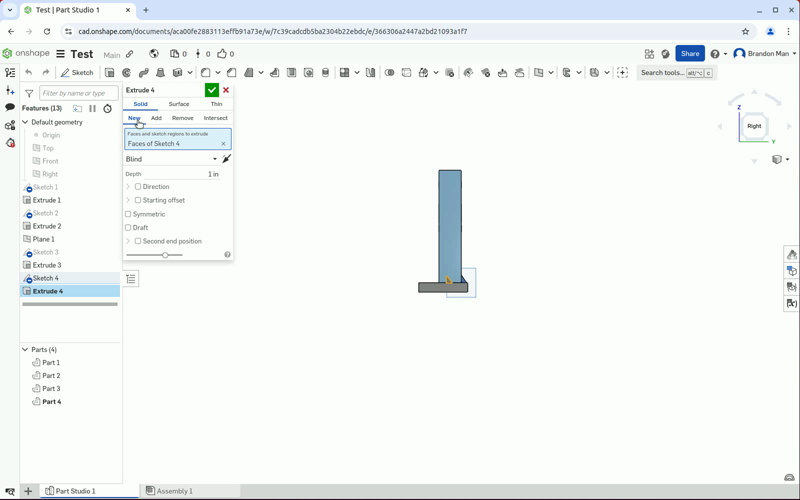
click(137, 120)
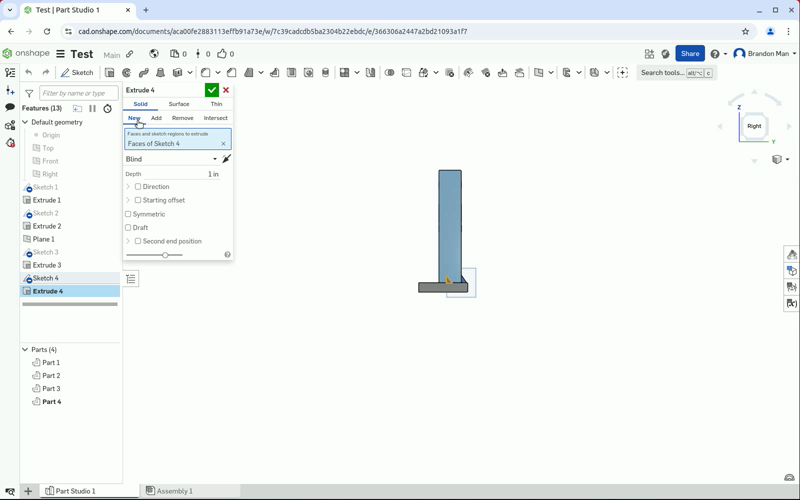
key(tab, 4)
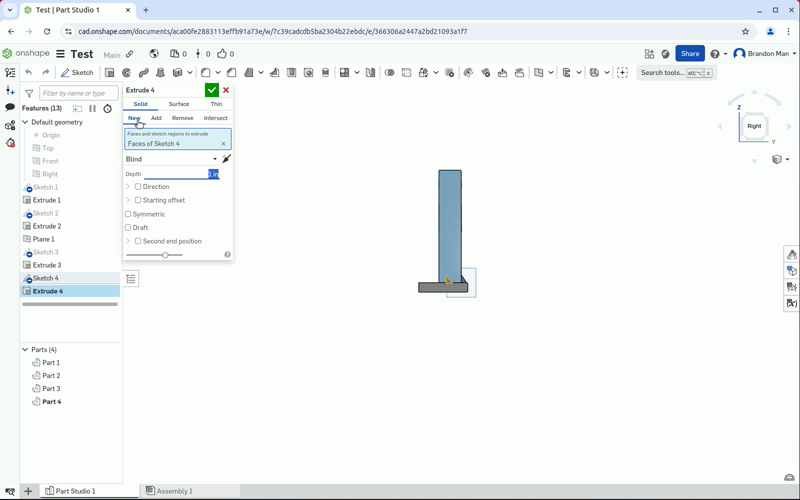
text(-17.09)
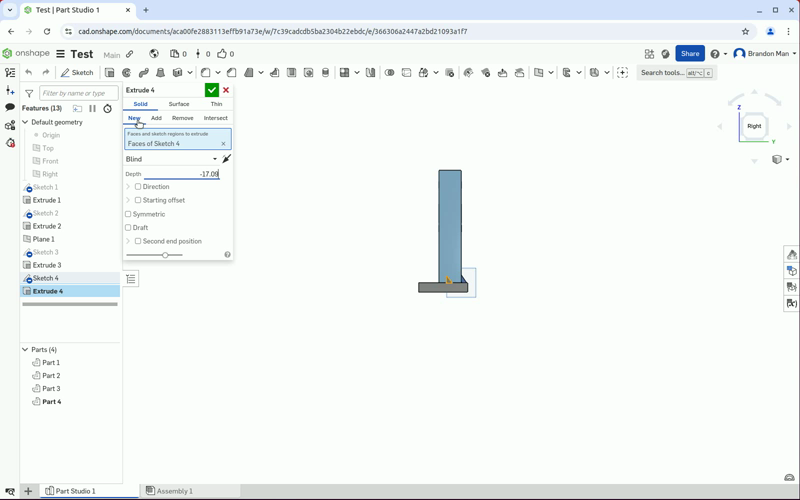
key(enter)
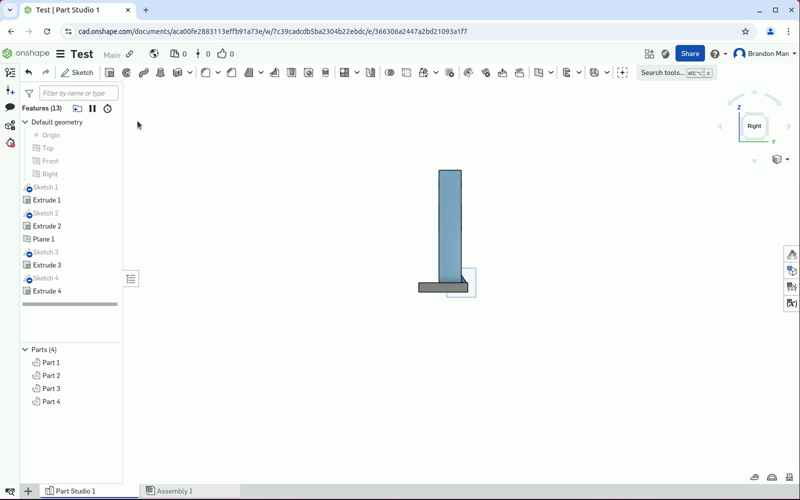
key(shift+h)
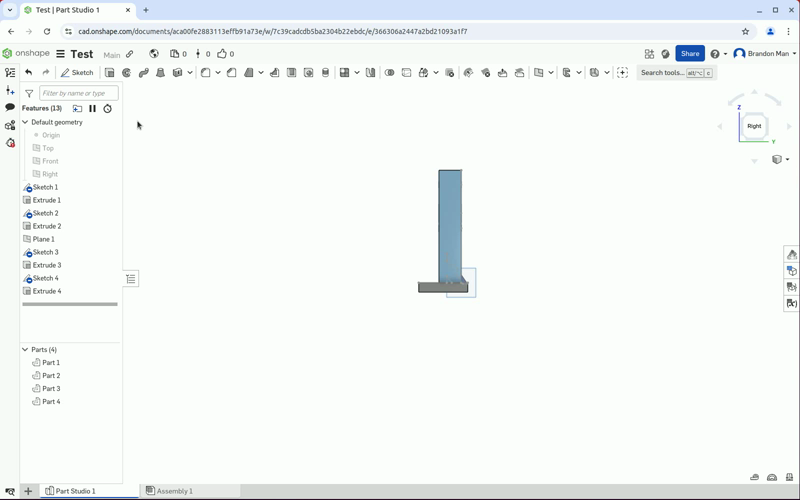
key(shift+h)
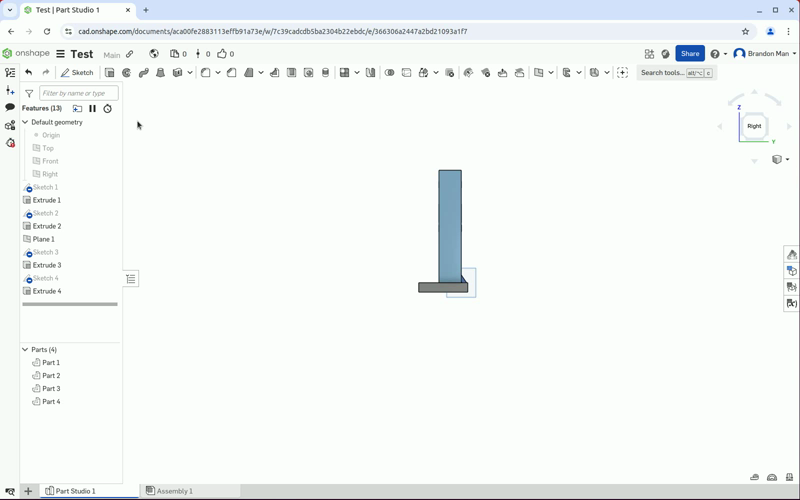
mouse_move(73, 189)
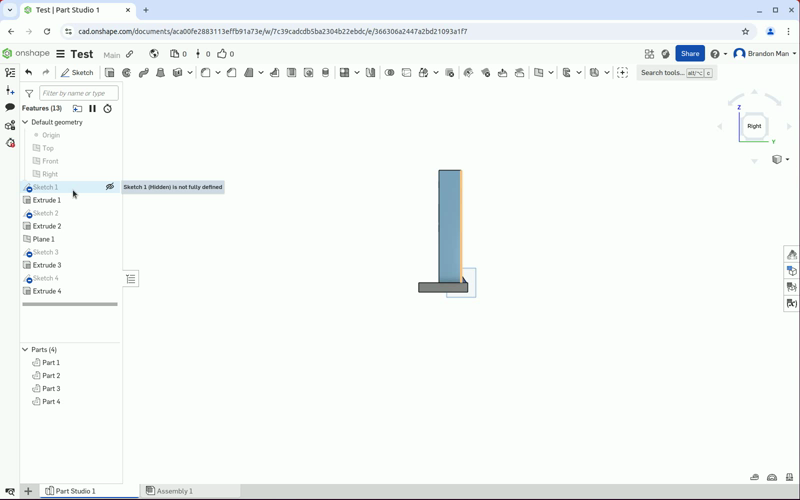
click(73, 189)
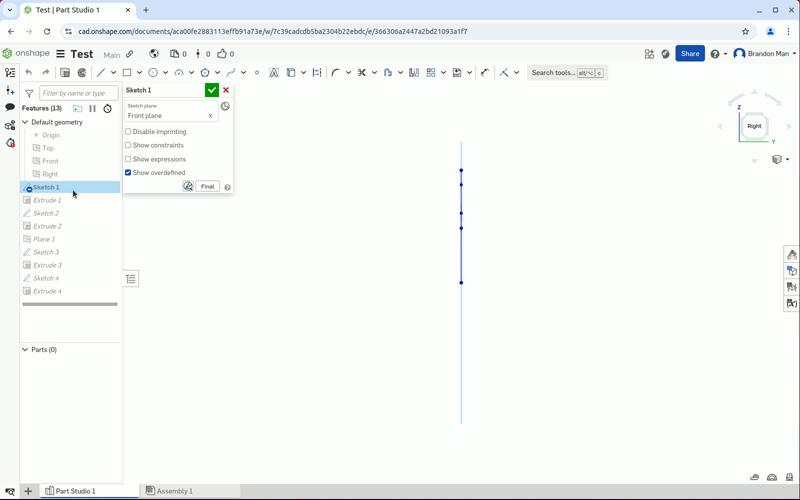
mouse_move(229, 92)
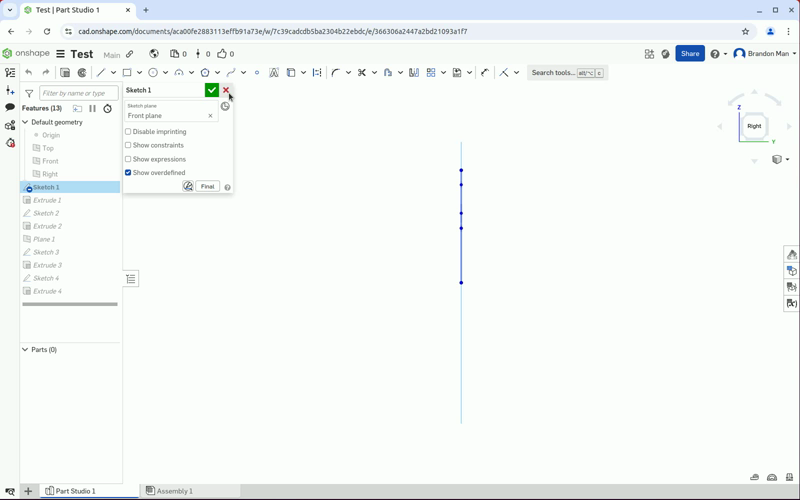
click(229, 92)
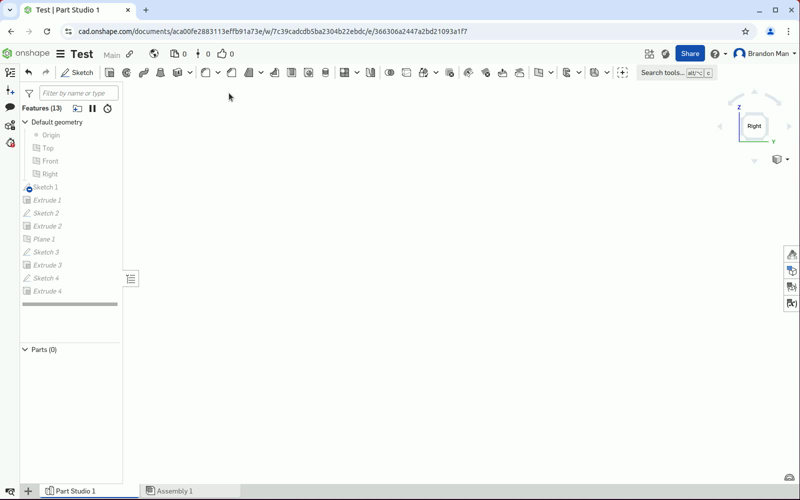
key(shift+s)
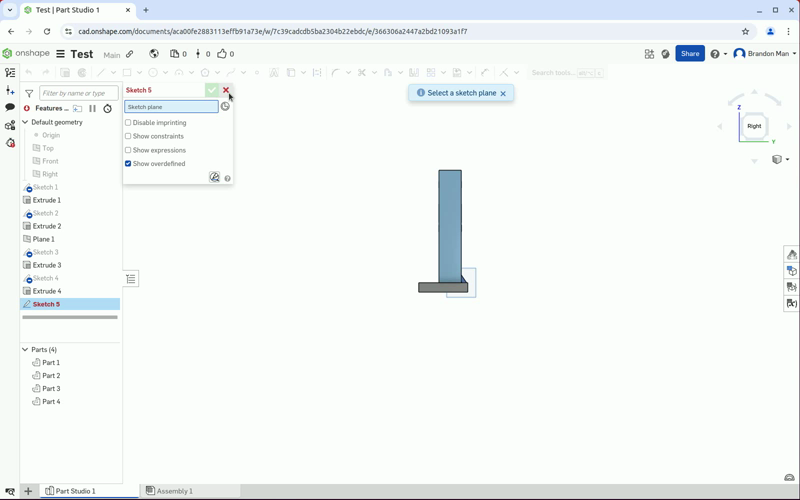
mouse_move(73, 241)
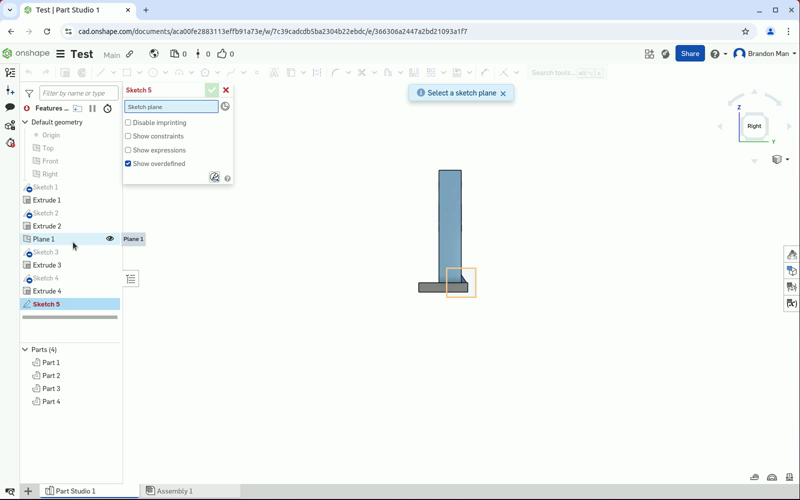
click(73, 241)
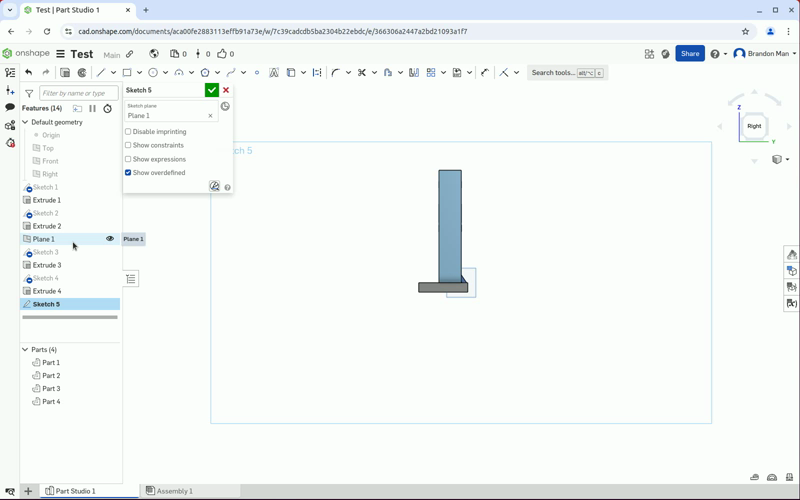
mouse_move(73, 352)
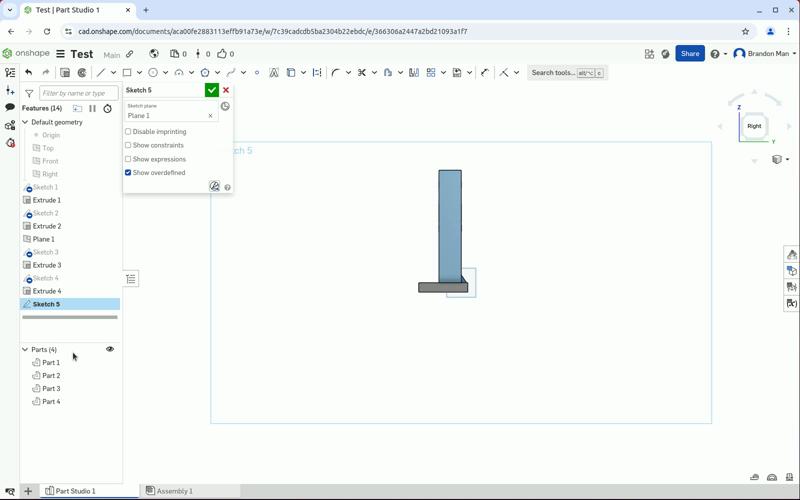
key(y)
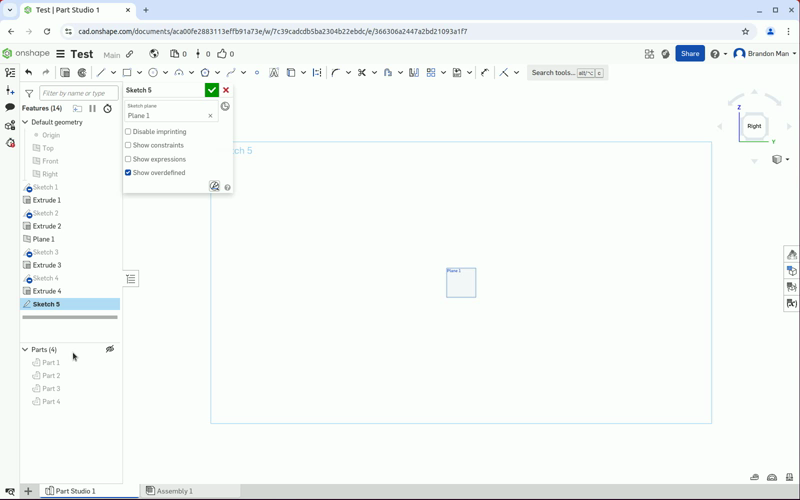
key(l)
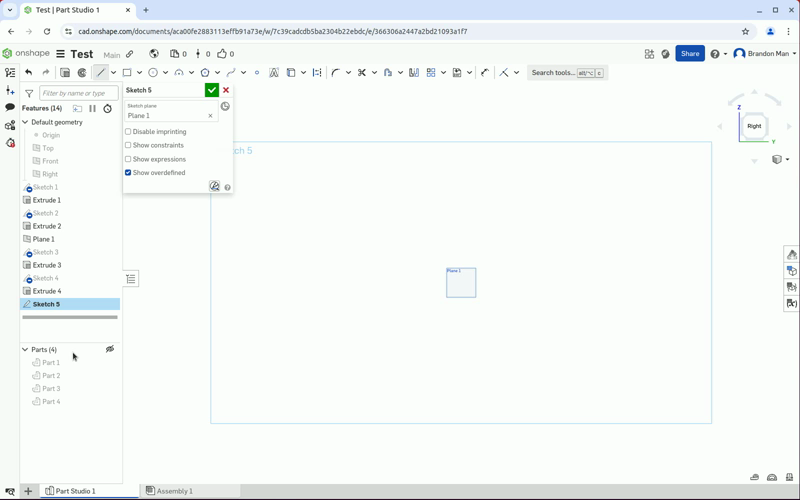
key_down(shift)
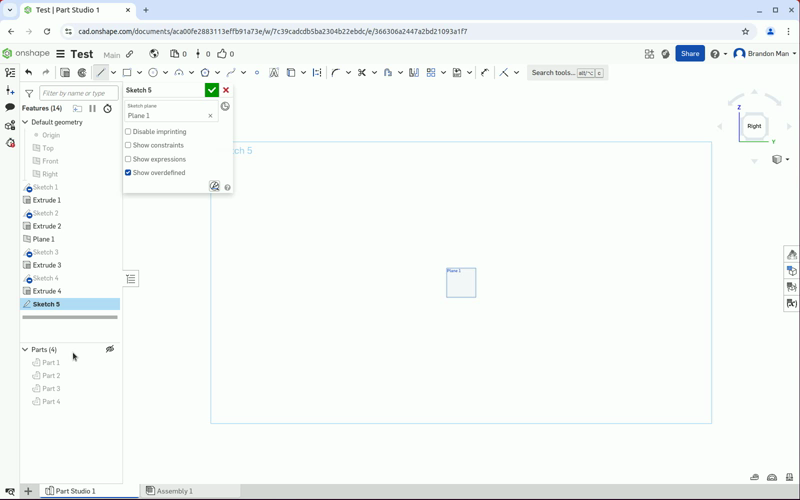
mouse_move(418, 282)
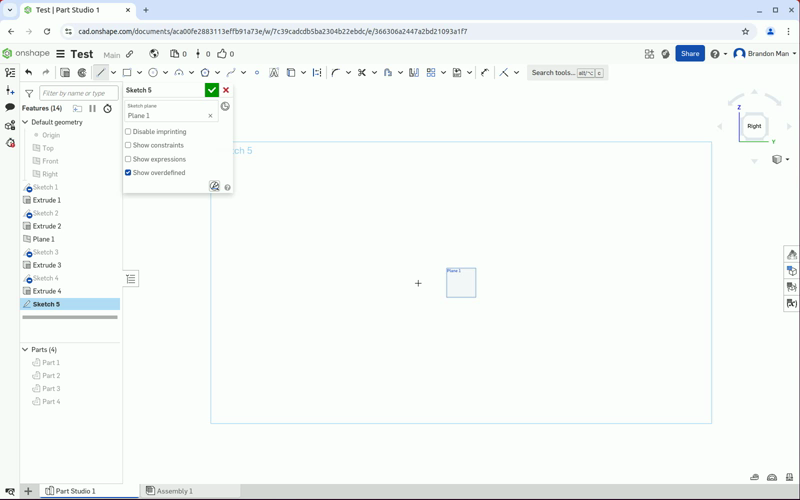
click(418, 282)
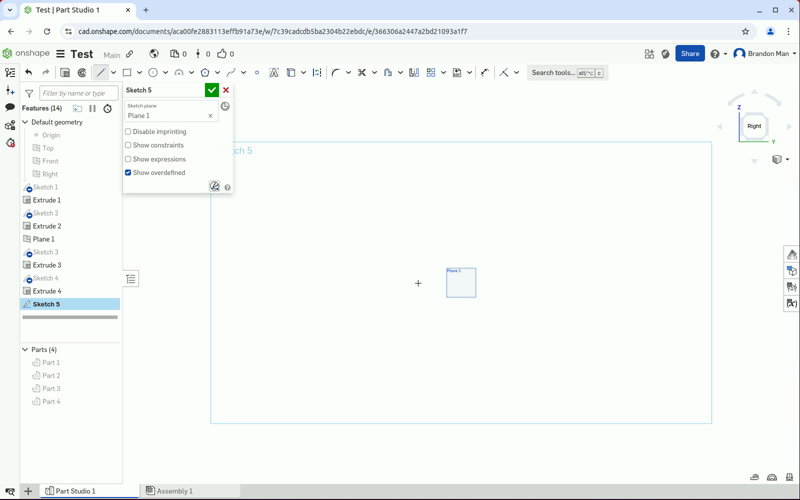
key_up(shift)
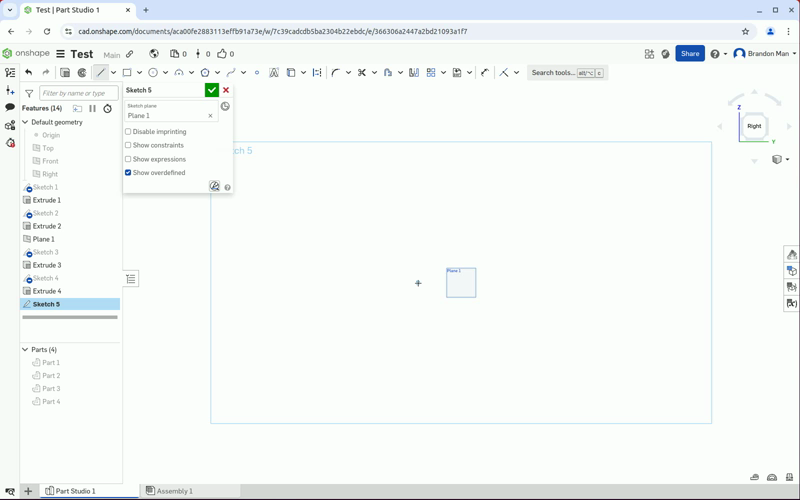
key_down(shift)
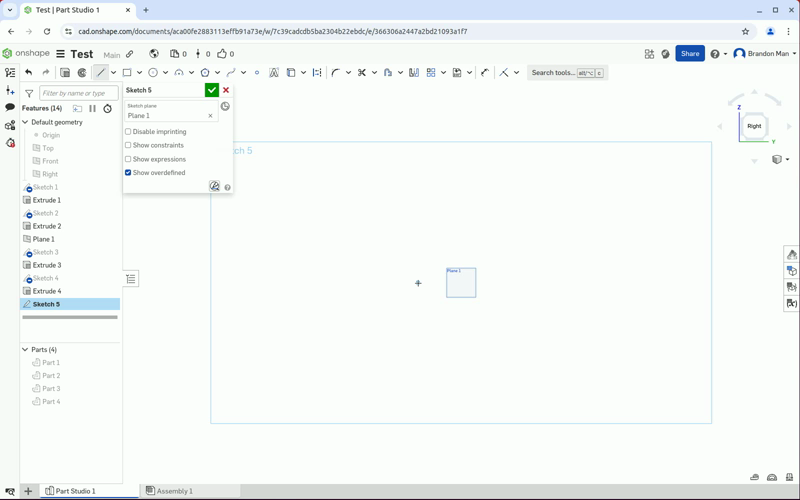
mouse_move(448, 282)
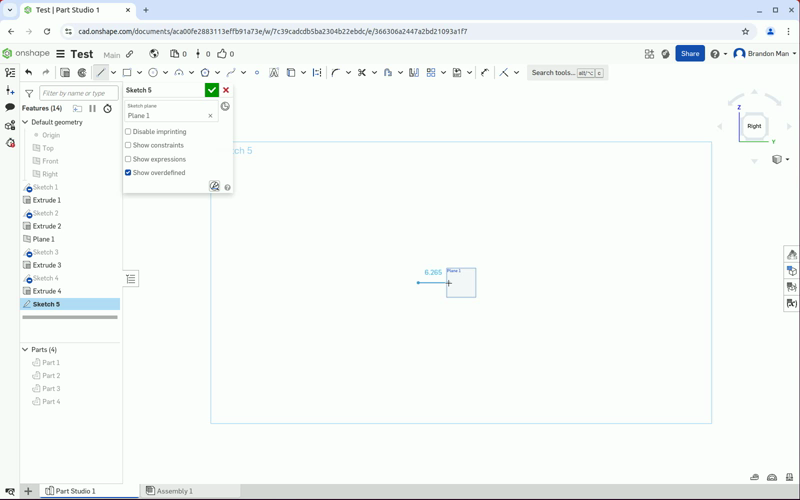
mouse_move(421, 282)
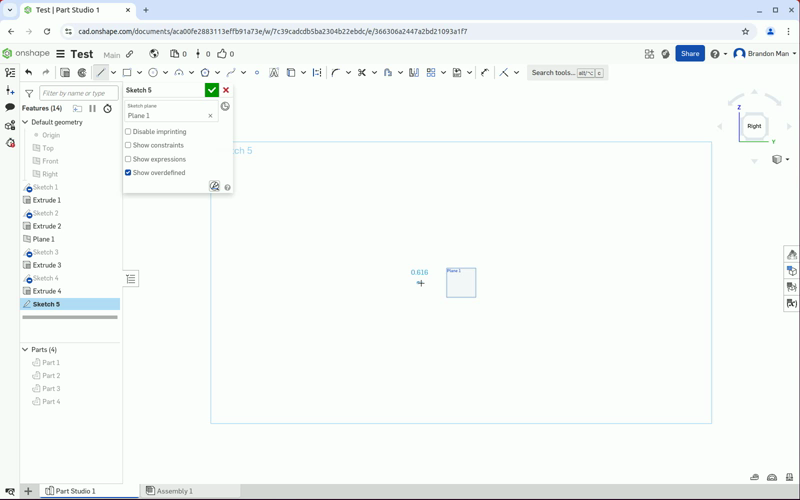
scroll(6)
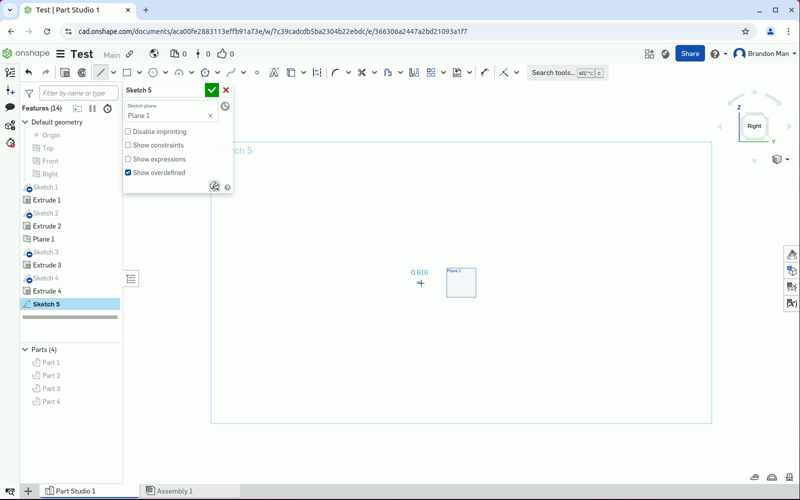
scroll(6)
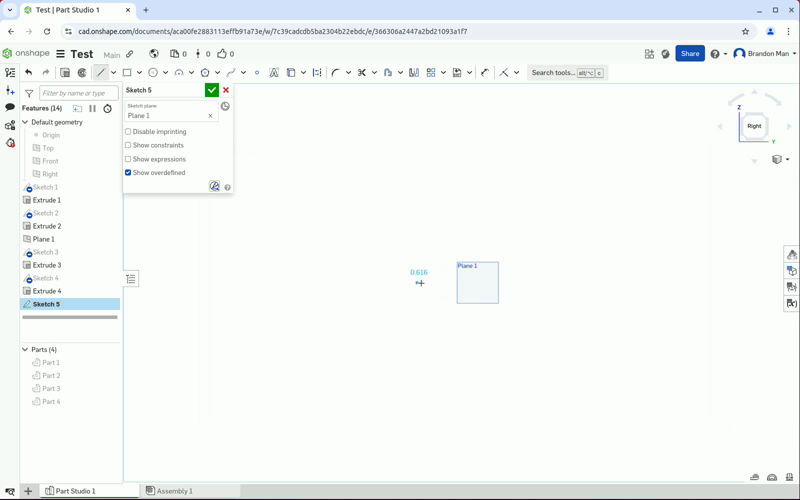
scroll(6)
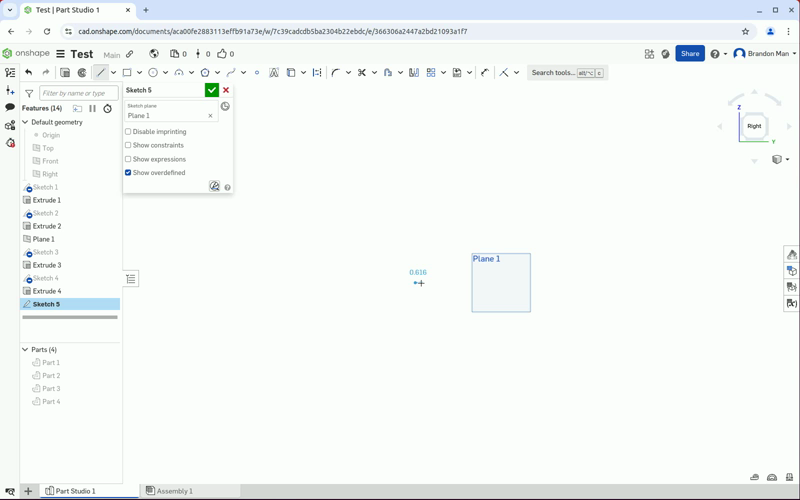
scroll(6)
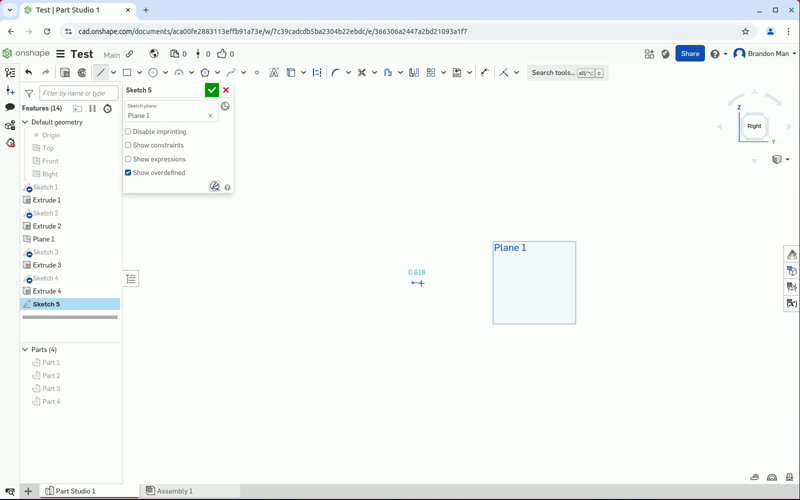
scroll(6)
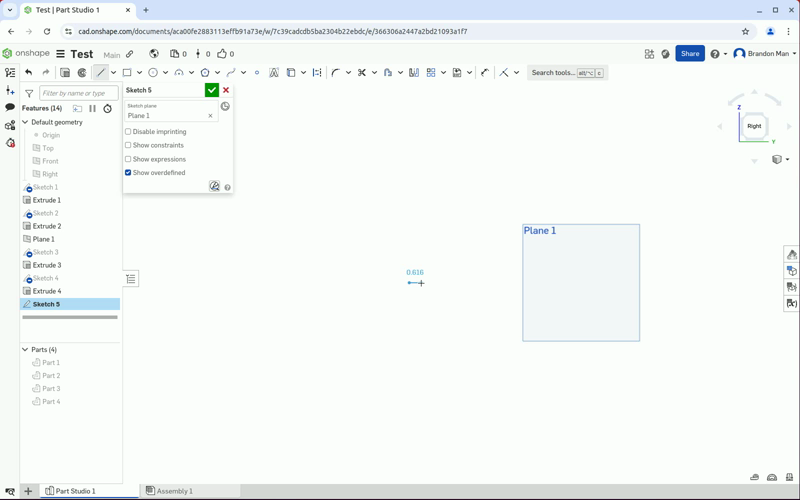
scroll(6)
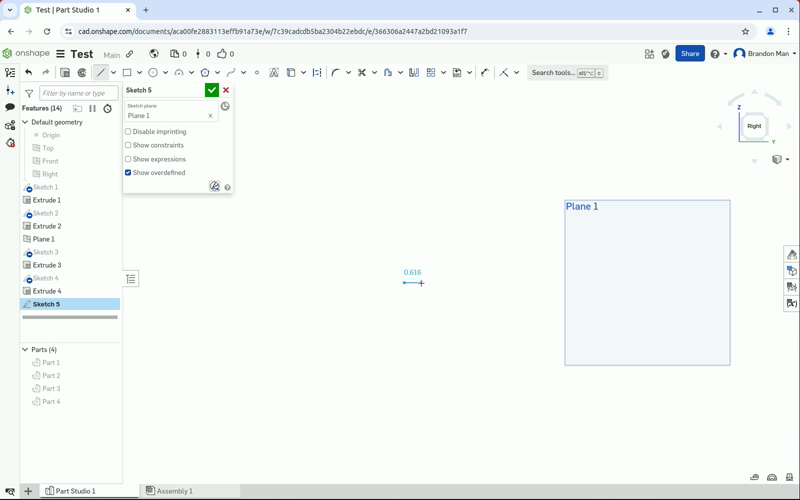
scroll(6)
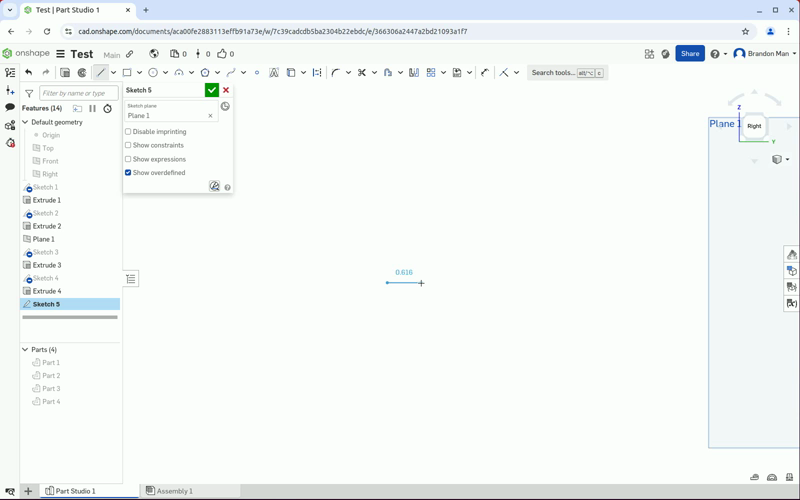
click(421, 282)
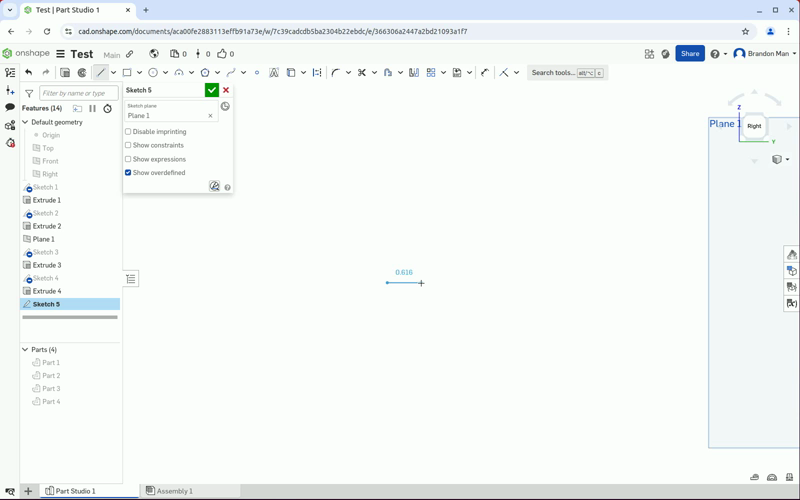
scroll(-6)
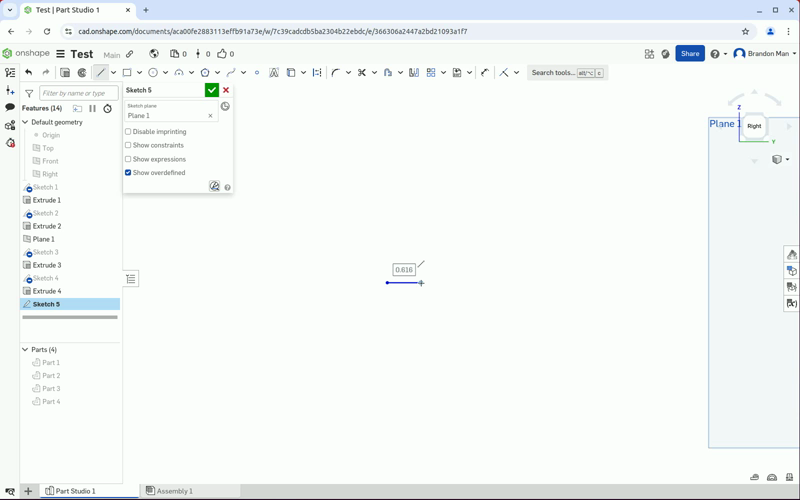
scroll(-6)
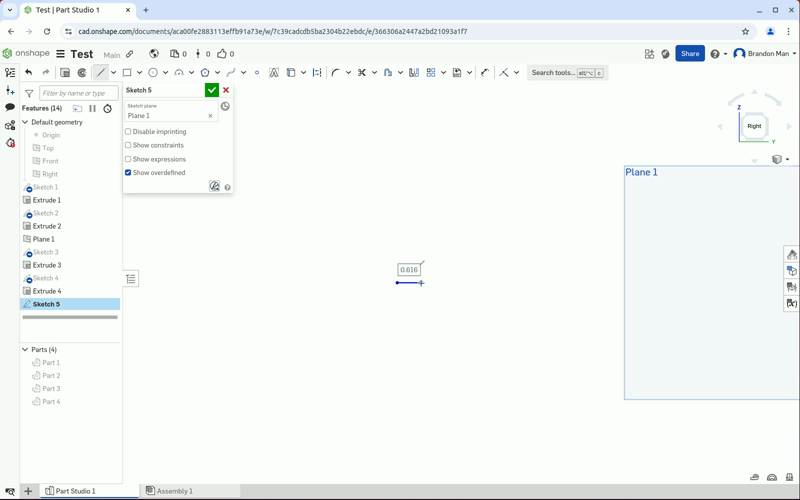
scroll(-6)
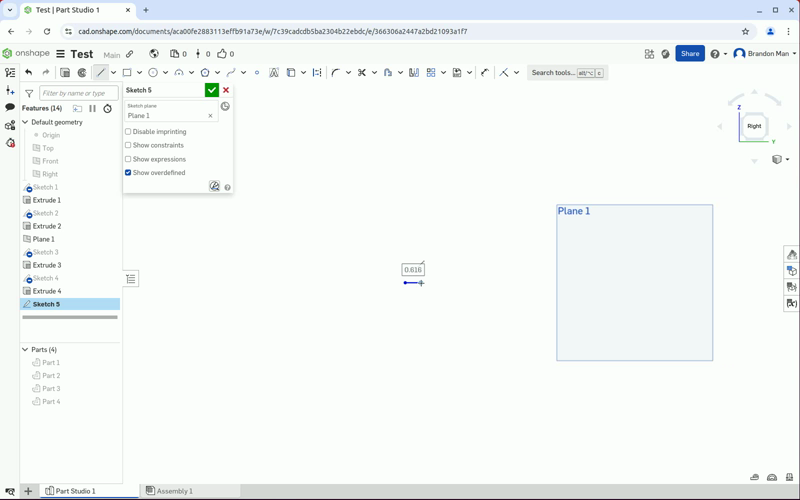
scroll(-6)
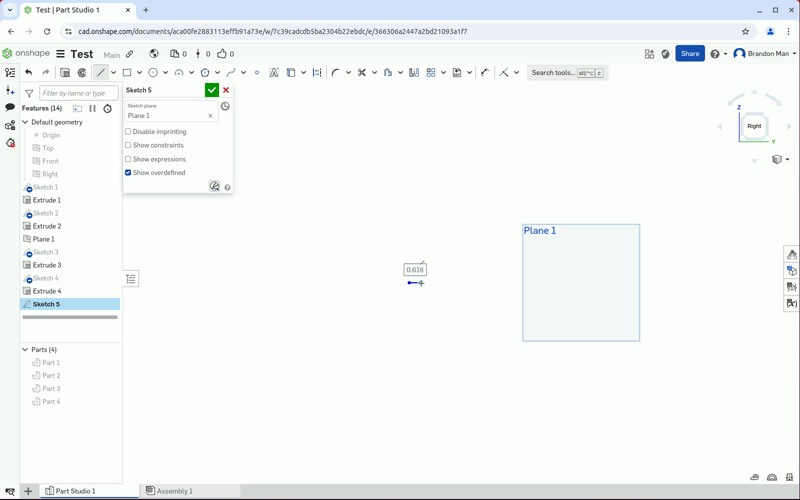
scroll(-6)
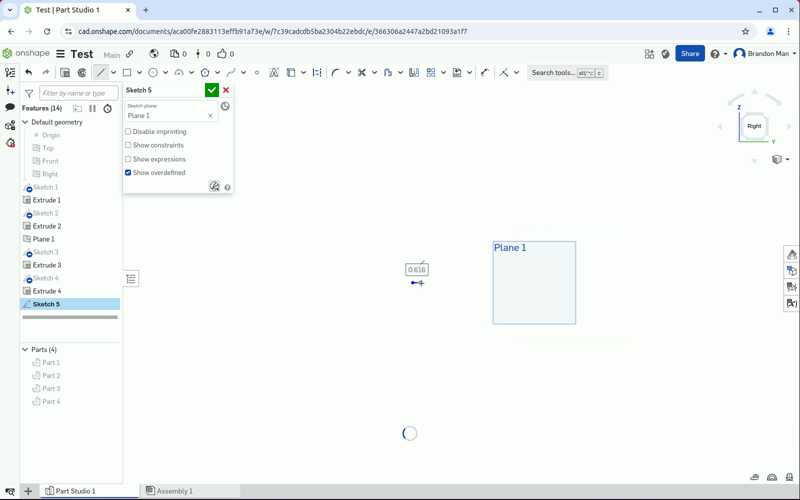
scroll(-6)
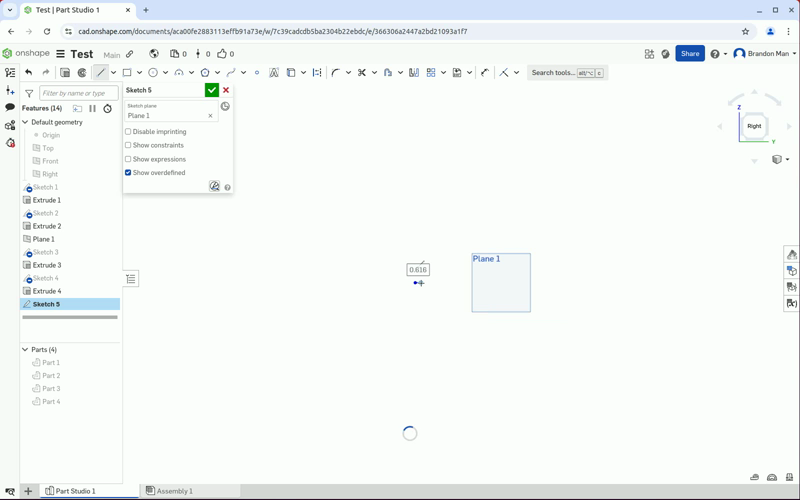
scroll(-6)
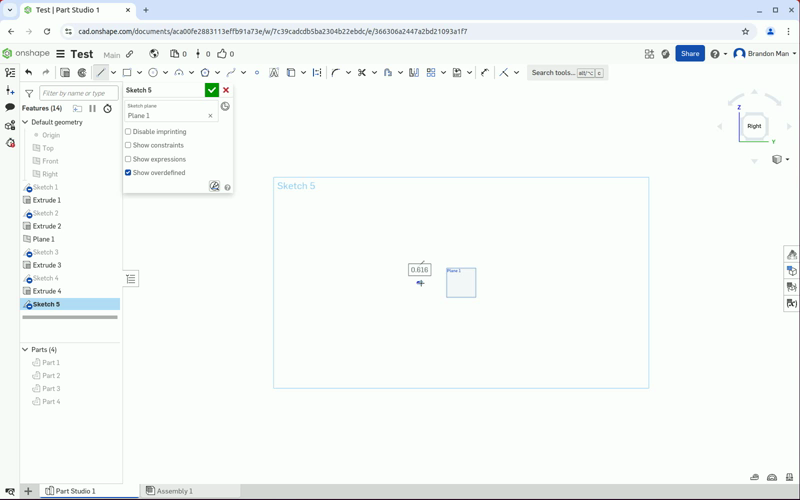
key_up(shift)
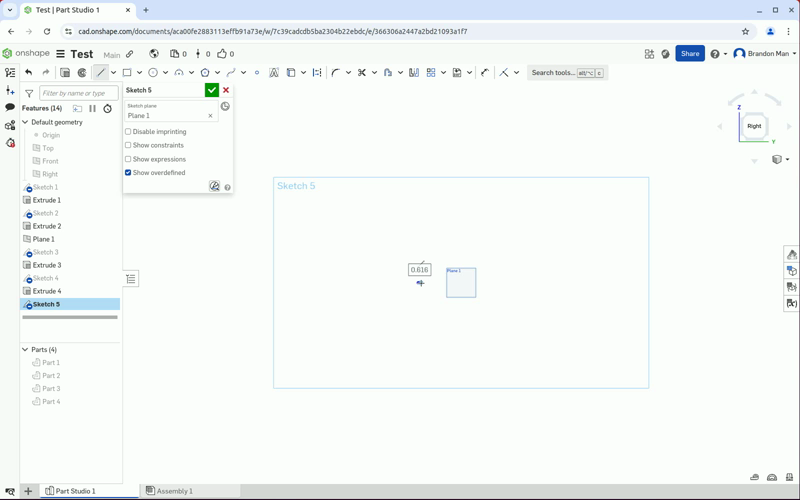
key_down(shift)
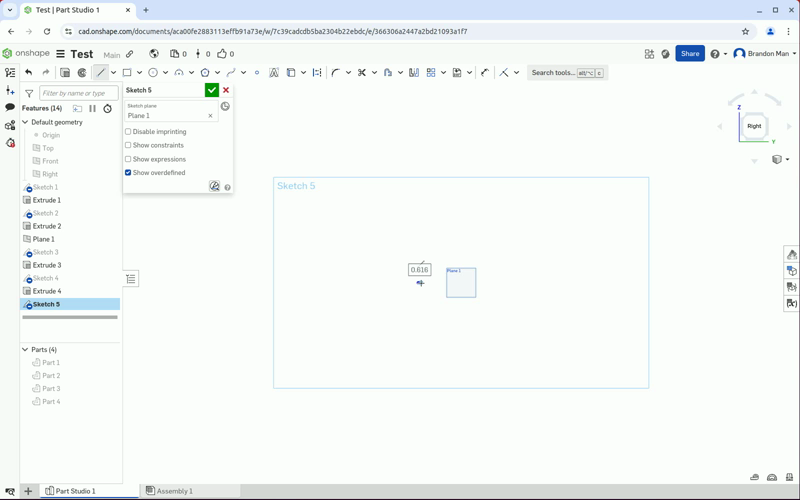
mouse_move(451, 282)
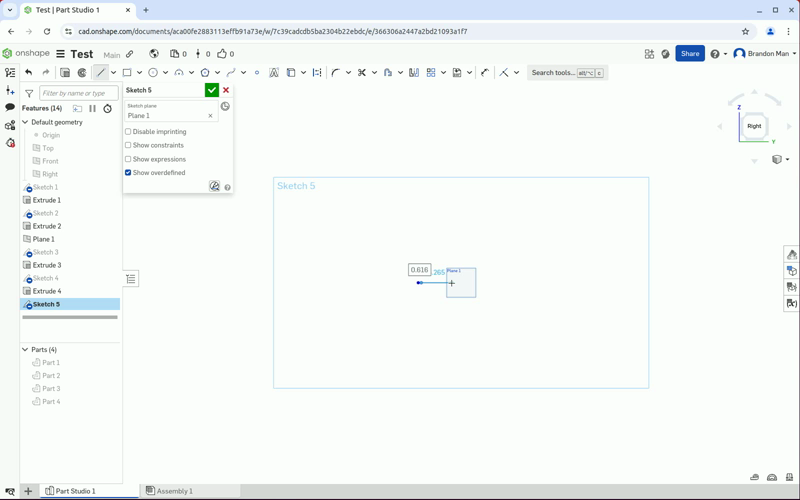
mouse_move(423, 269)
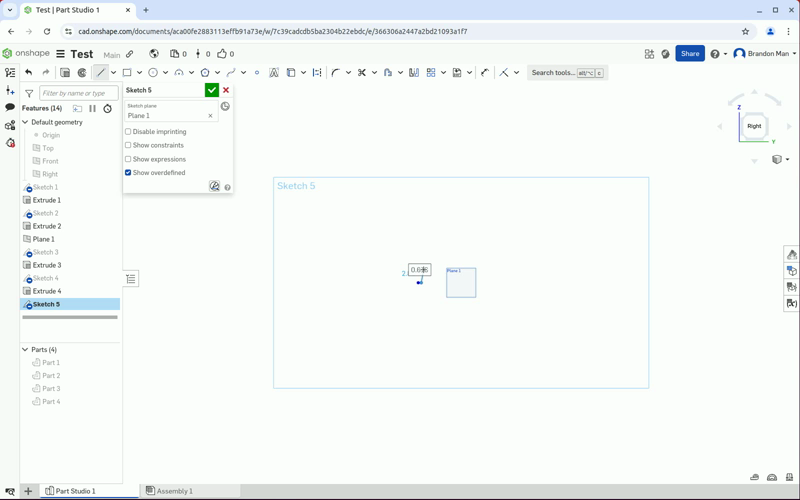
click(423, 269)
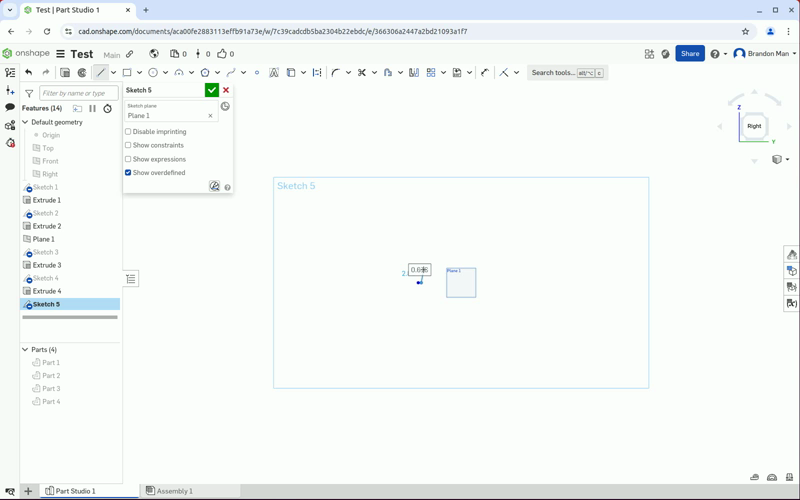
key_up(shift)
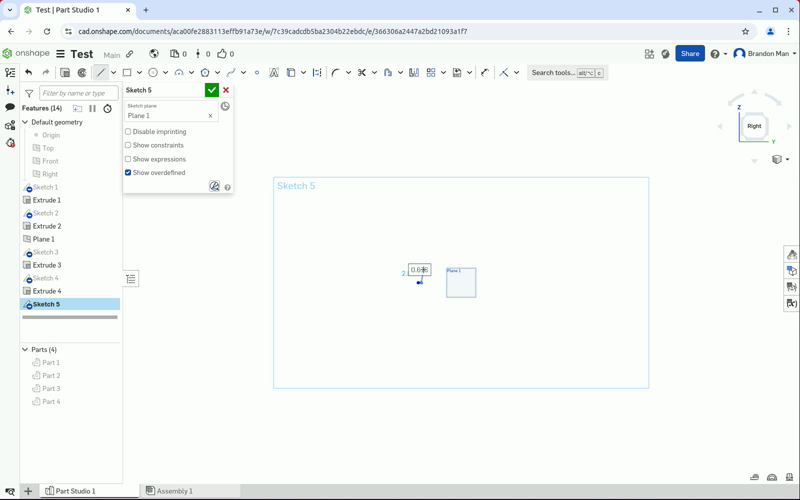
key_down(shift)
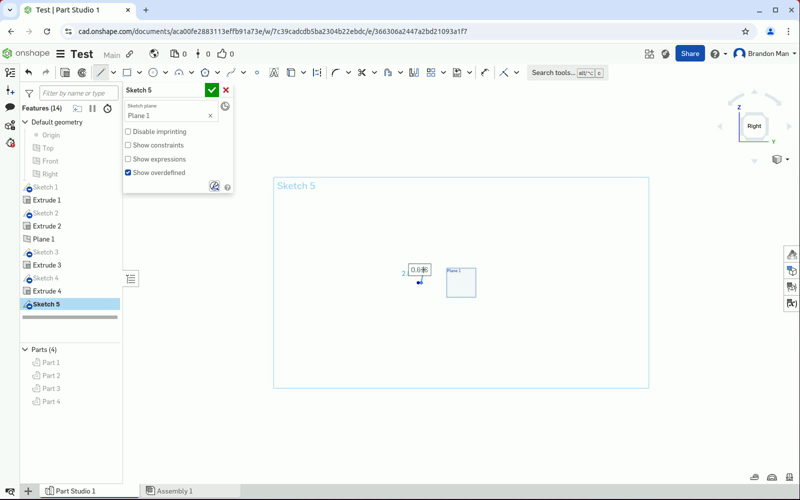
mouse_move(453, 269)
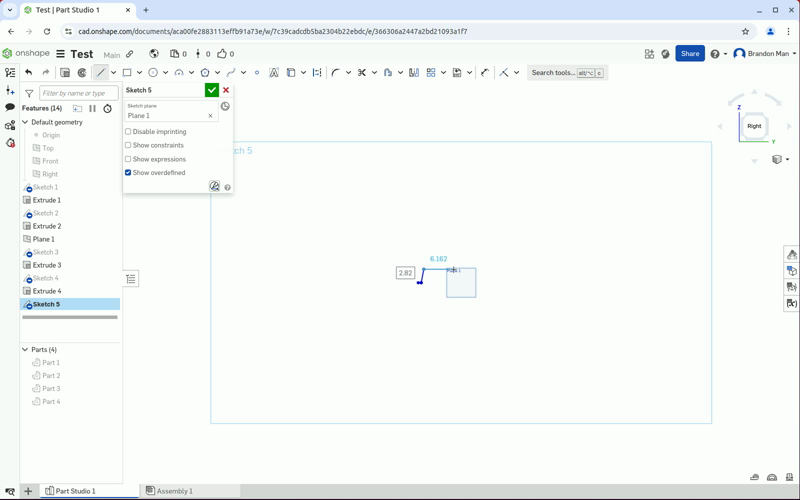
mouse_move(423, 253)
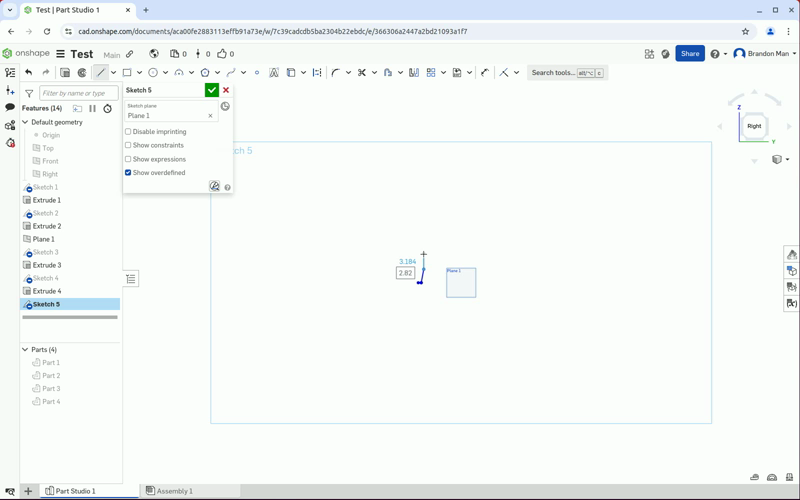
click(423, 253)
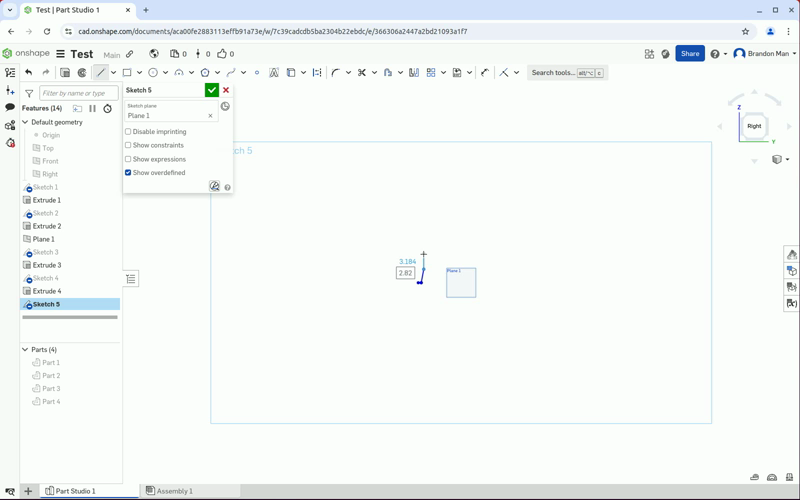
key_up(shift)
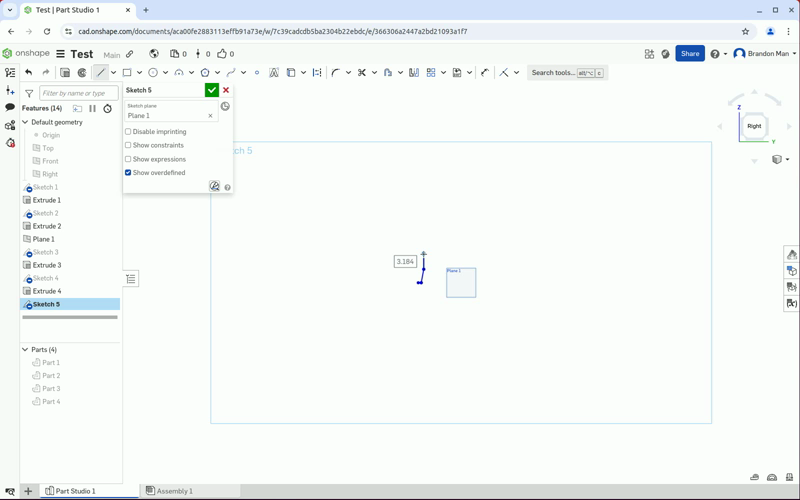
mouse_move(453, 253)
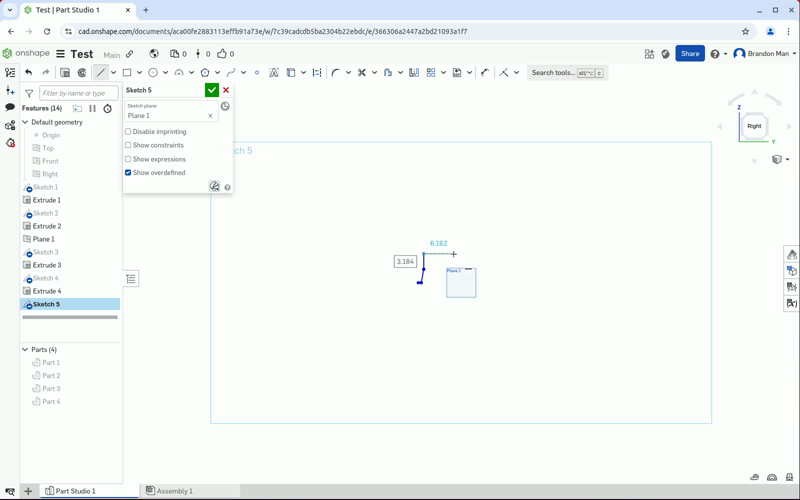
key_down(shift)
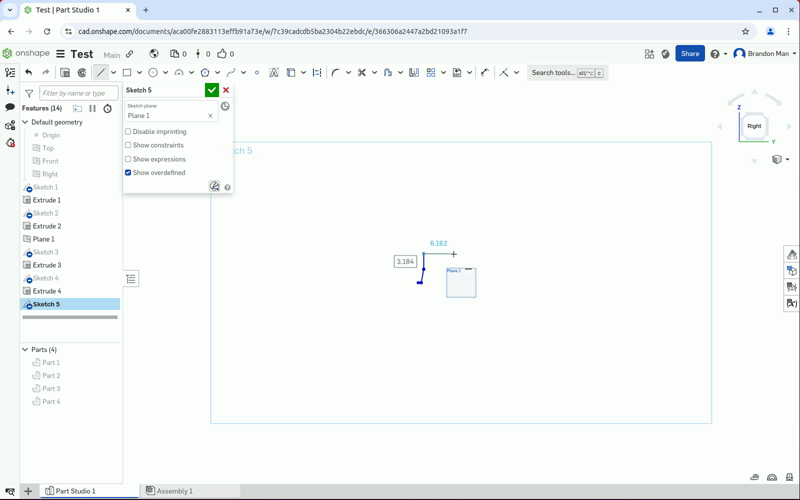
mouse_move(418, 282)
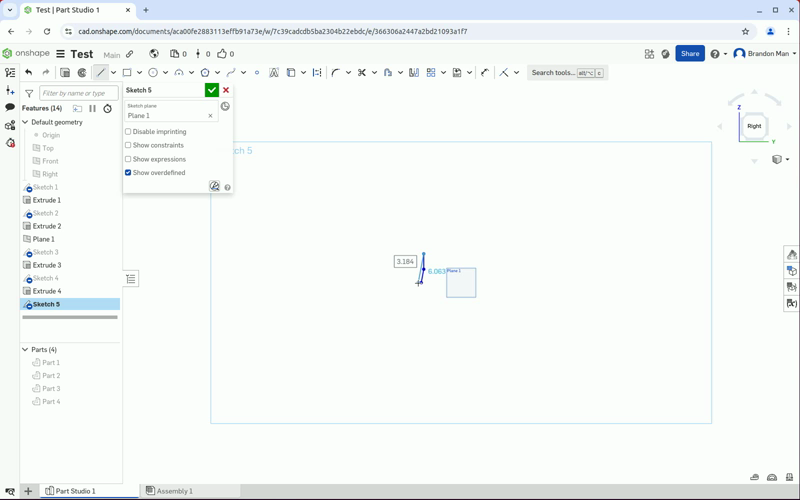
scroll(6)
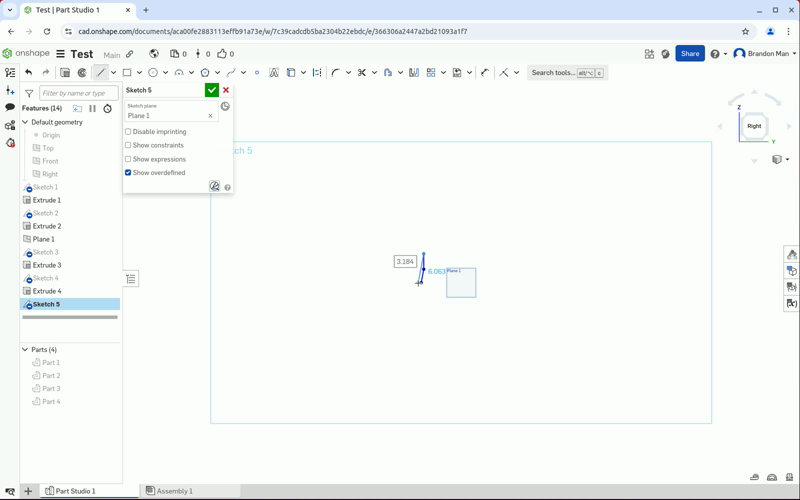
scroll(6)
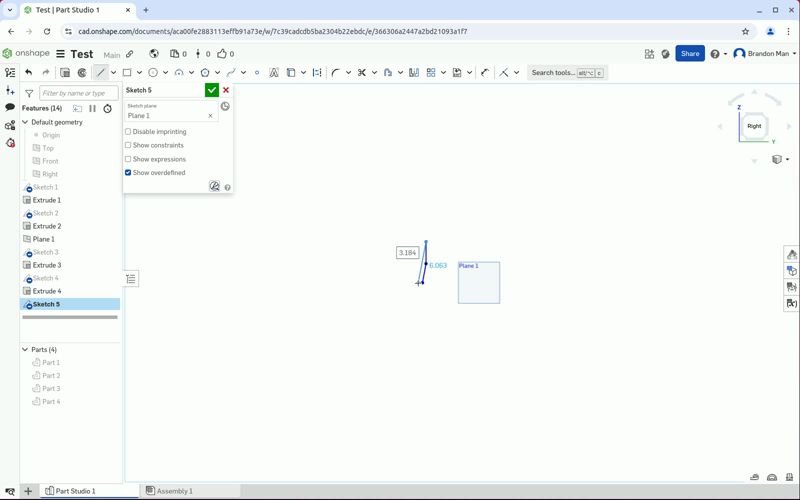
scroll(6)
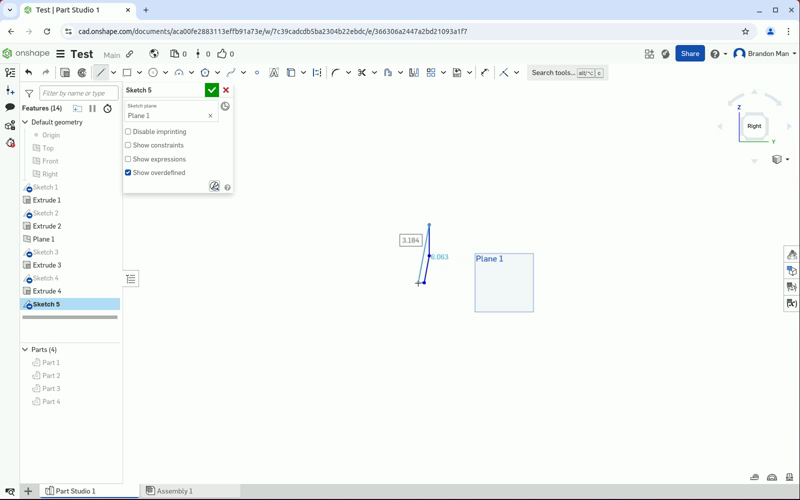
scroll(6)
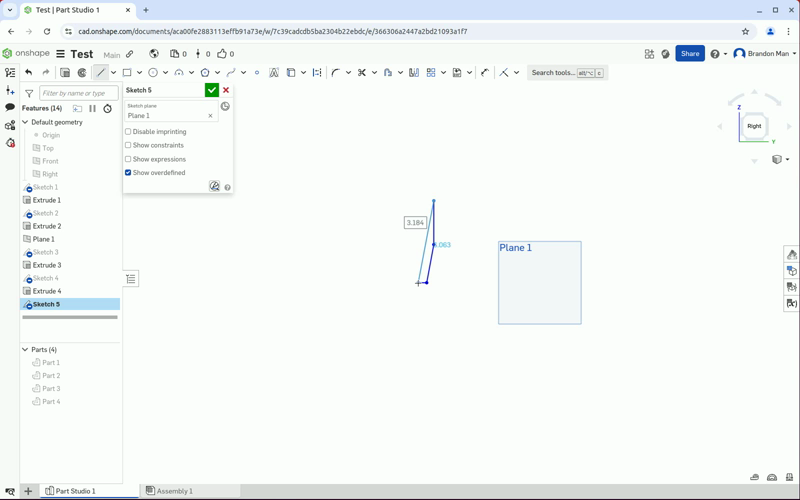
scroll(6)
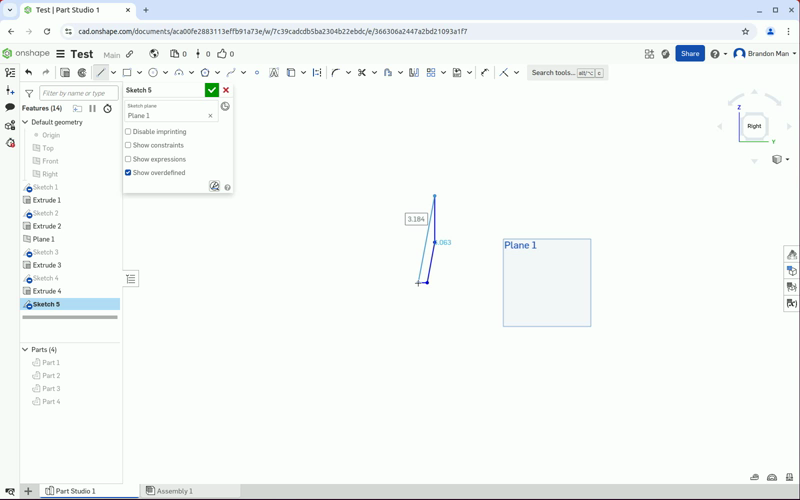
scroll(6)
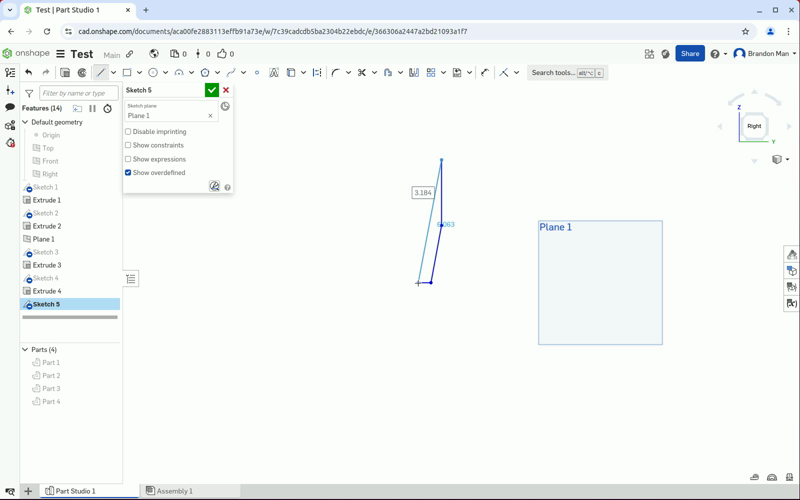
scroll(6)
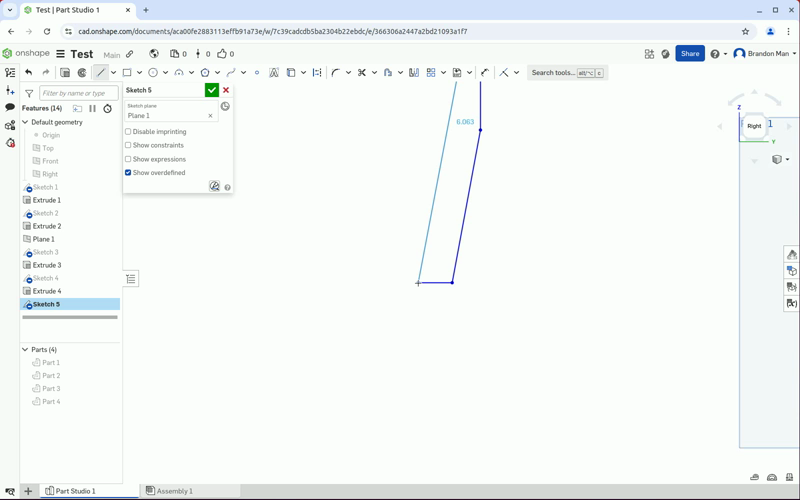
key_up(shift)
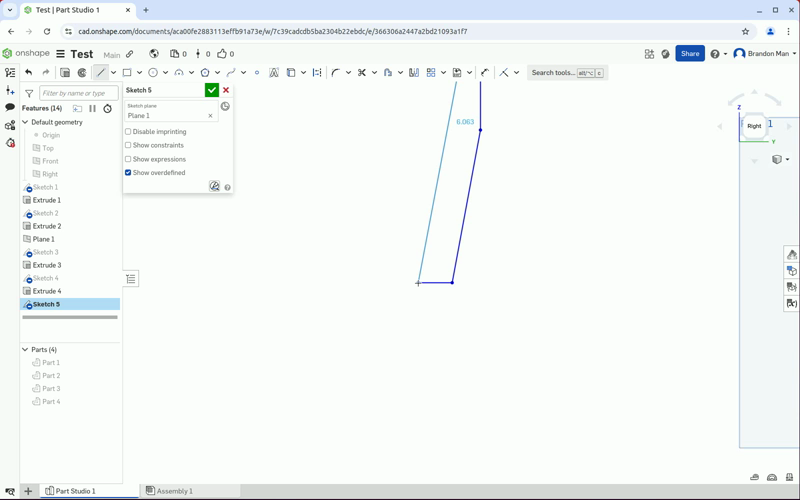
click(418, 282)
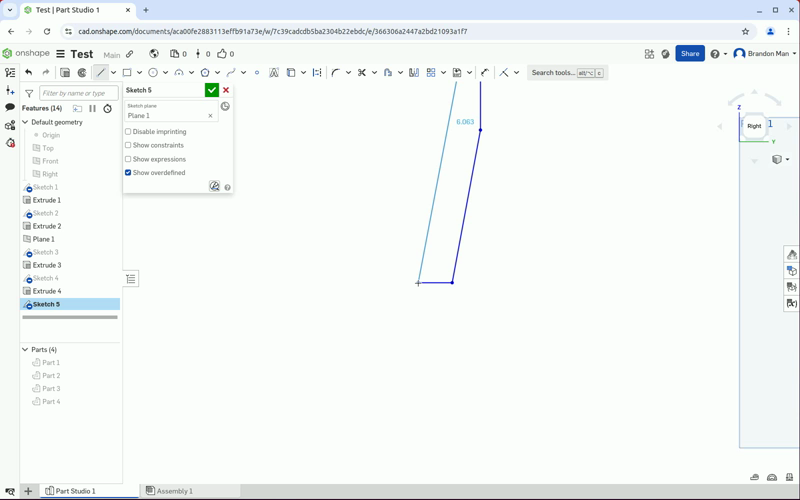
scroll(-6)
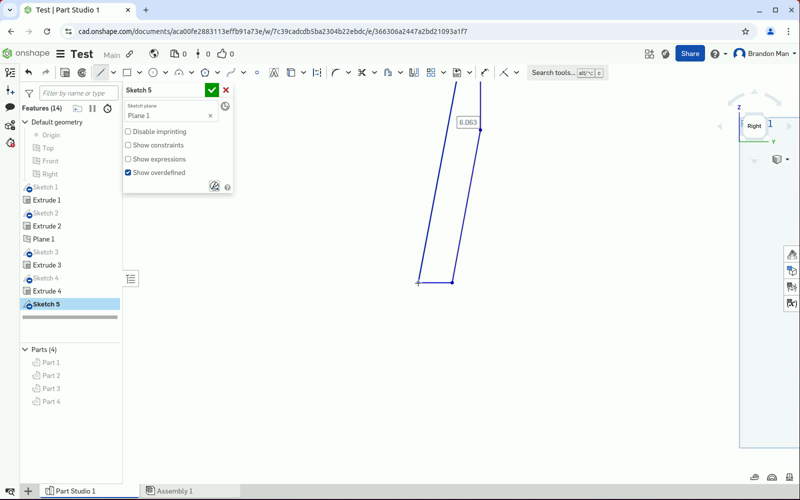
scroll(-6)
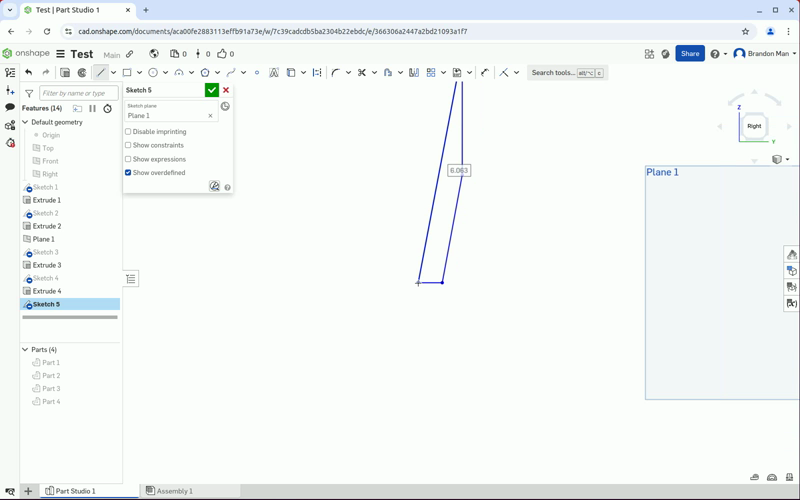
scroll(-6)
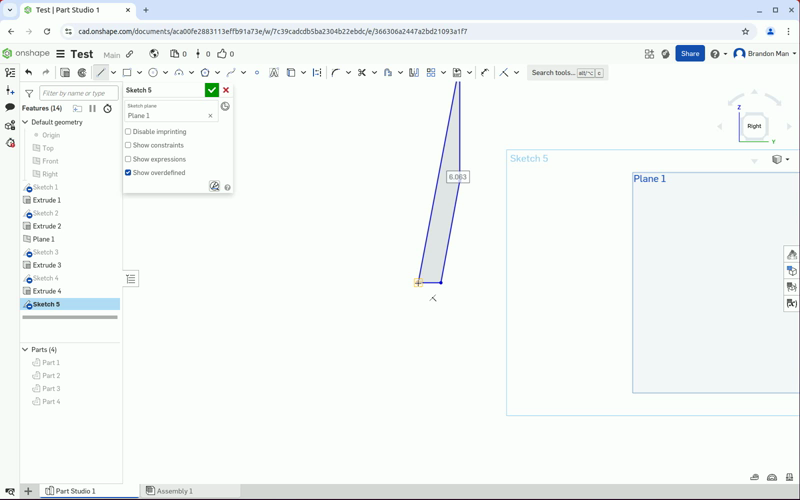
scroll(-6)
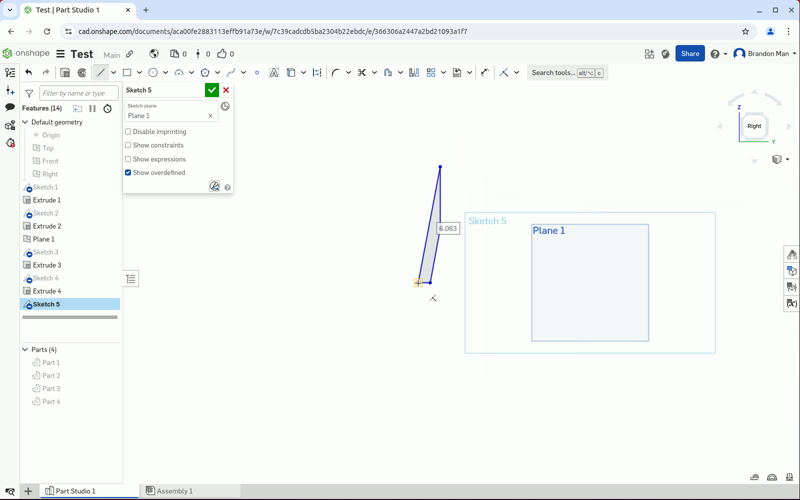
scroll(-6)
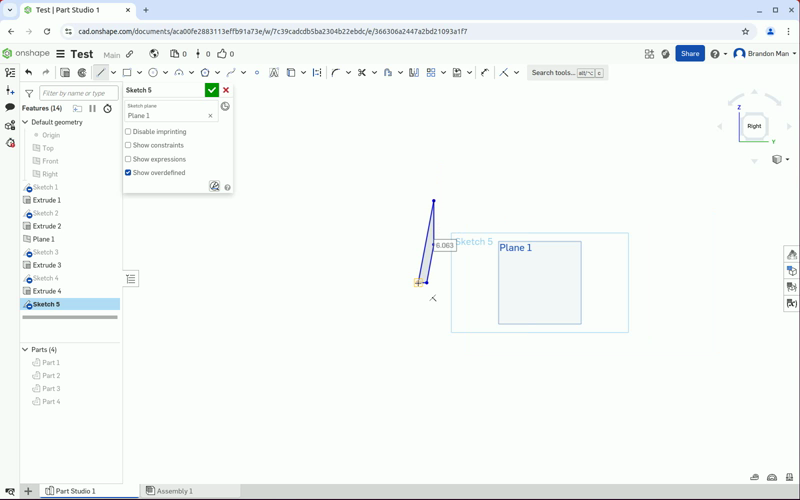
scroll(-6)
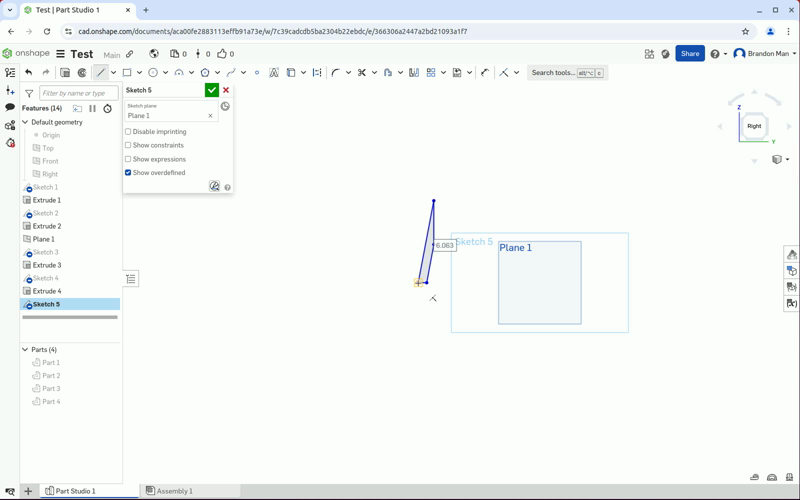
scroll(-6)
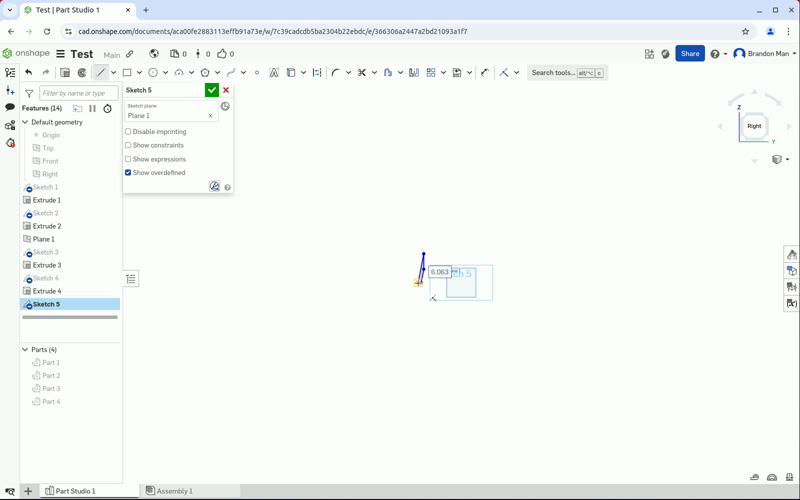
key(esc)
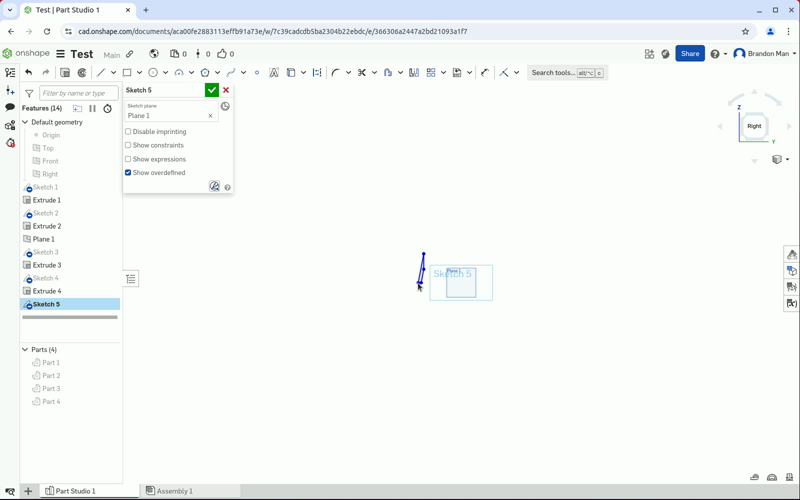
mouse_move(419, 278)
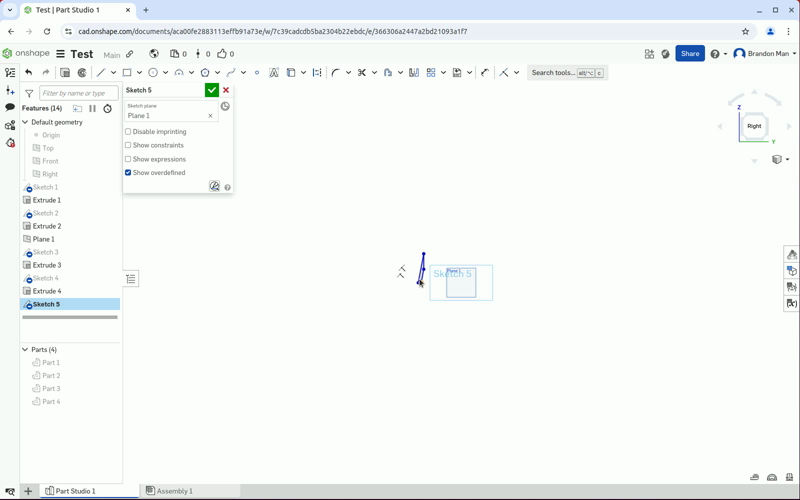
scroll(6)
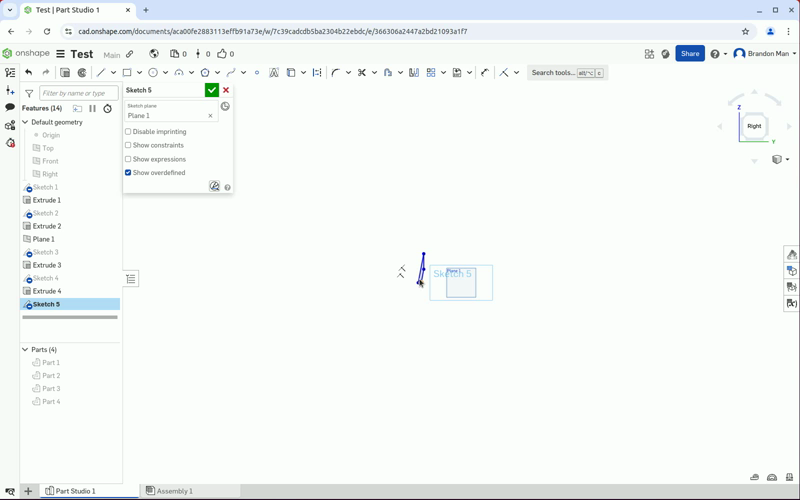
scroll(6)
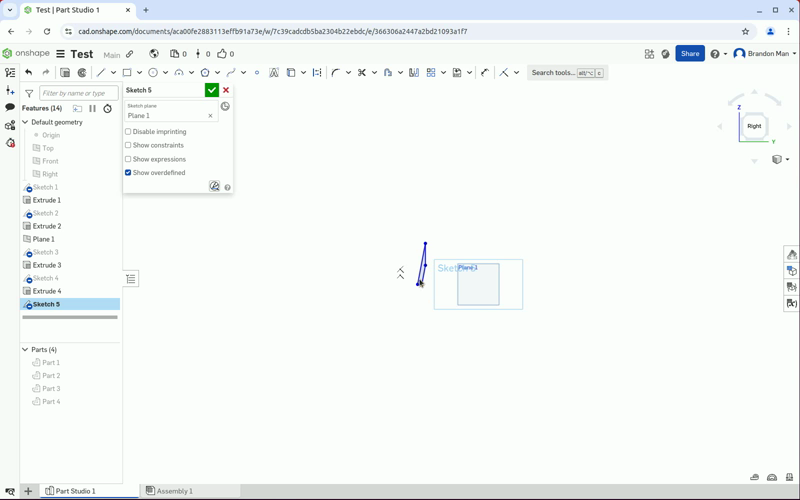
scroll(6)
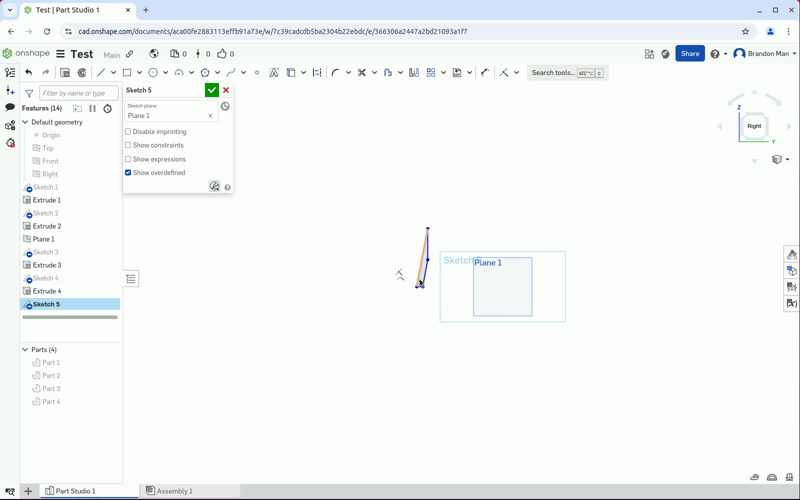
scroll(6)
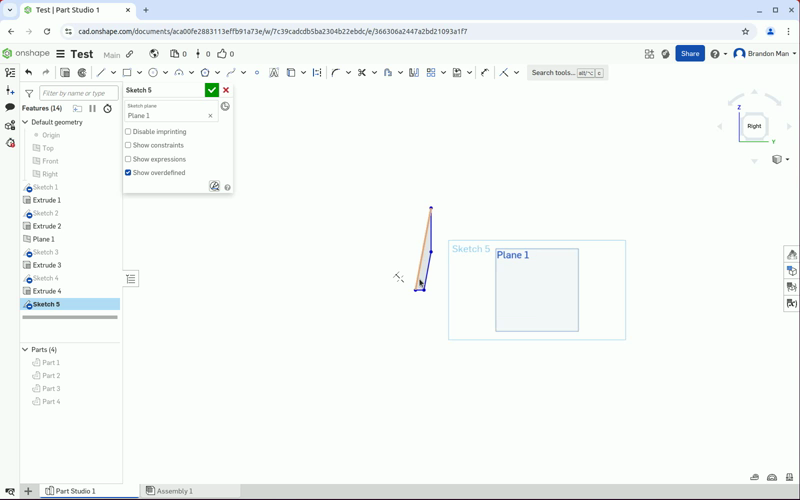
scroll(6)
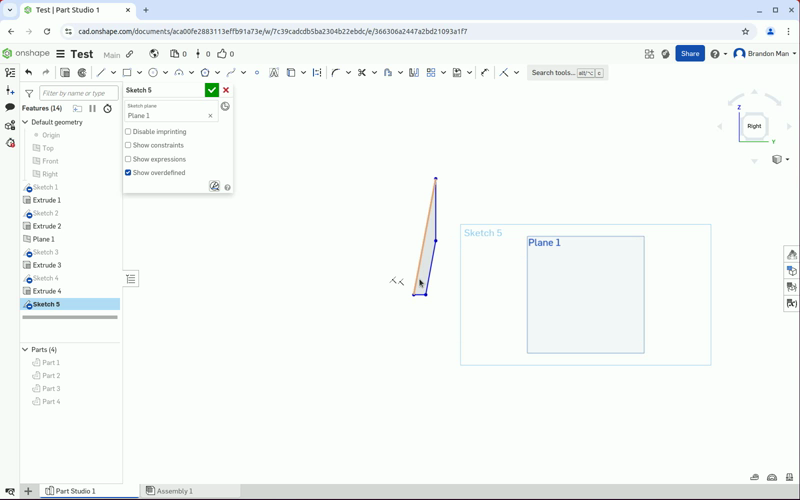
scroll(6)
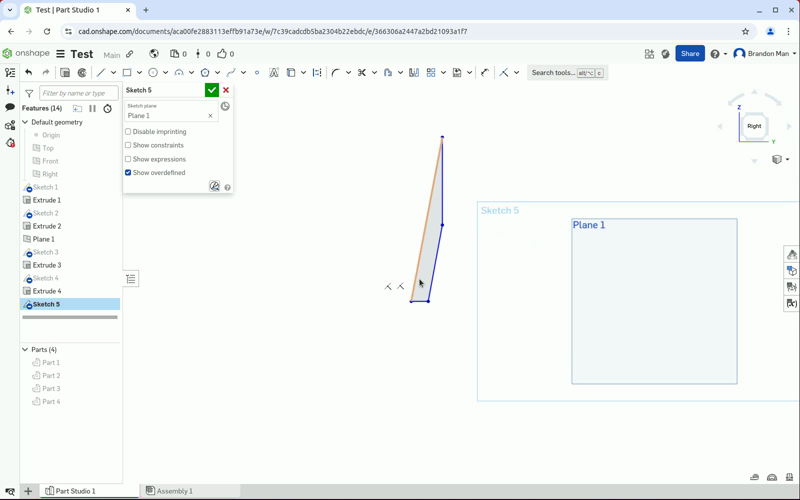
scroll(6)
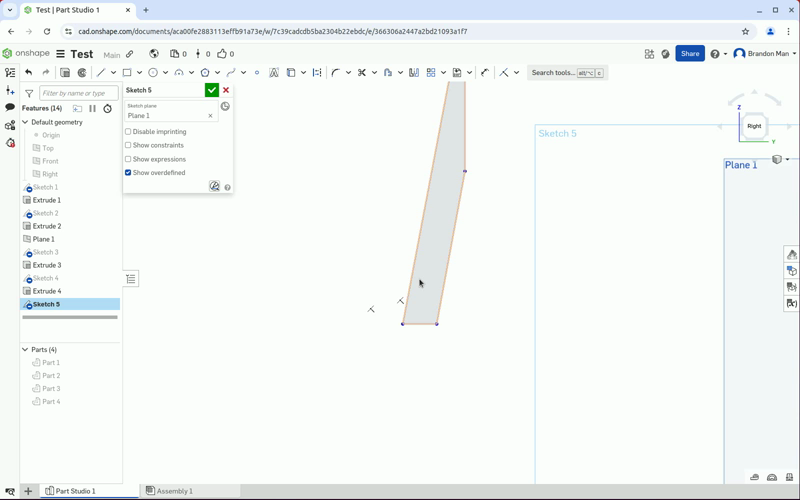
click(419, 278)
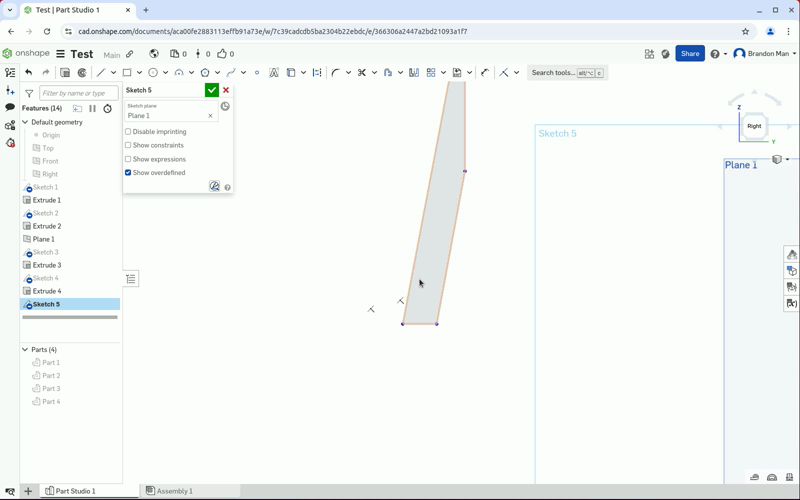
scroll(-6)
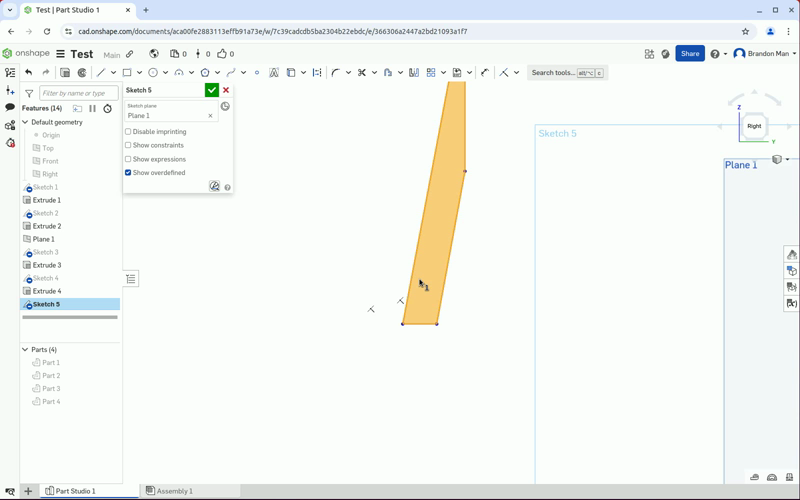
scroll(-6)
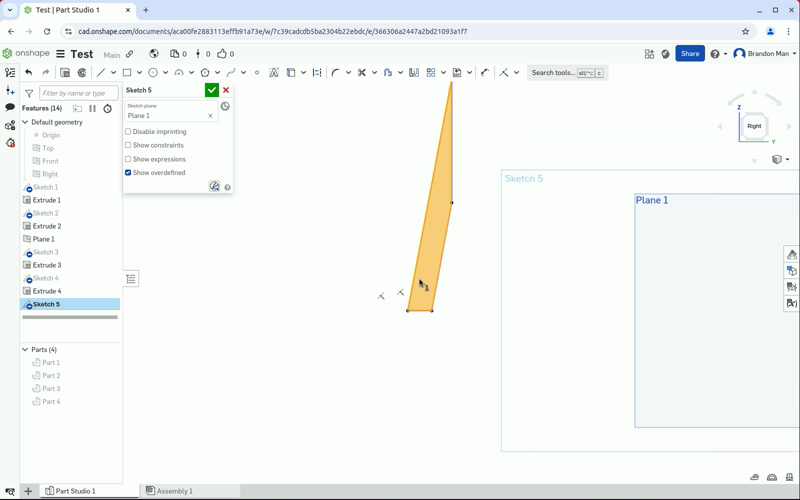
scroll(-6)
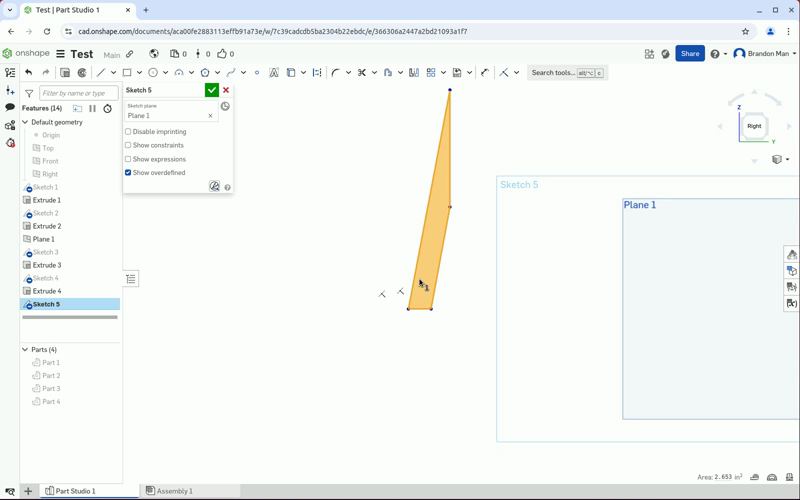
scroll(-6)
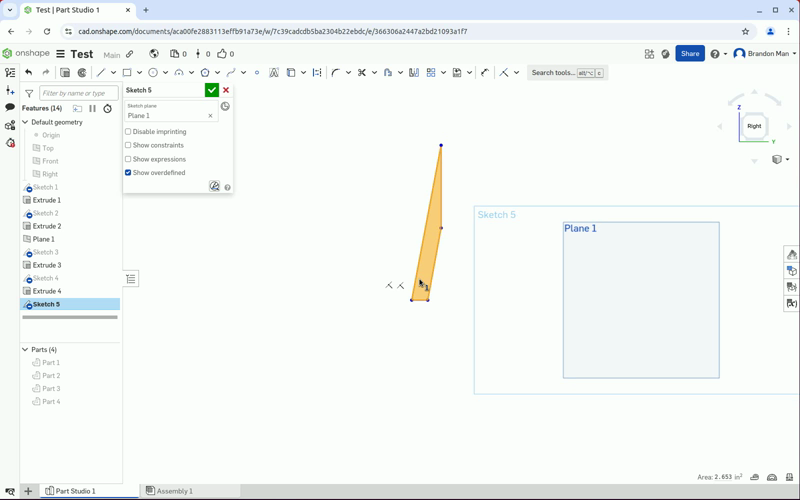
scroll(-6)
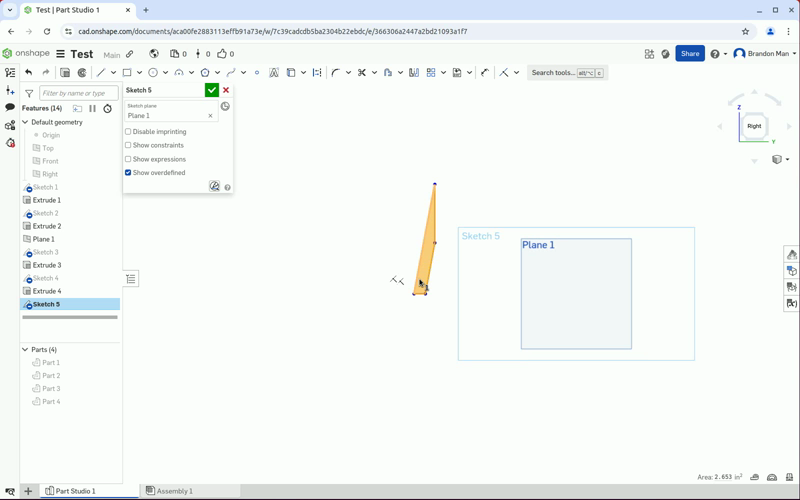
scroll(-6)
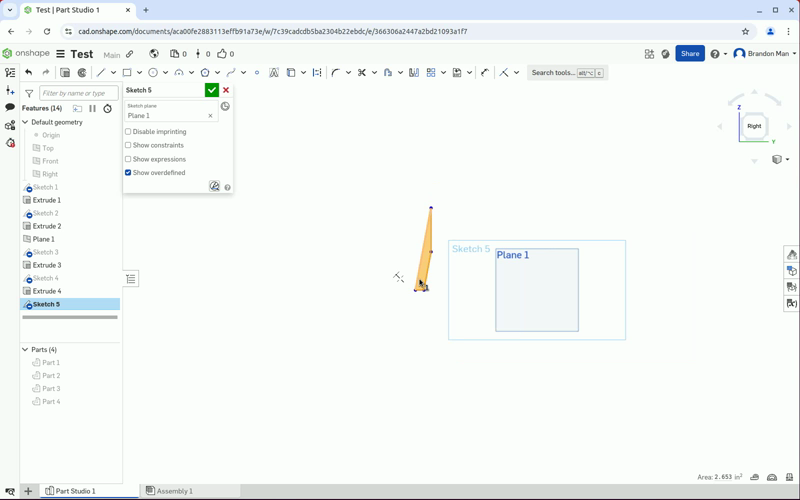
scroll(-6)
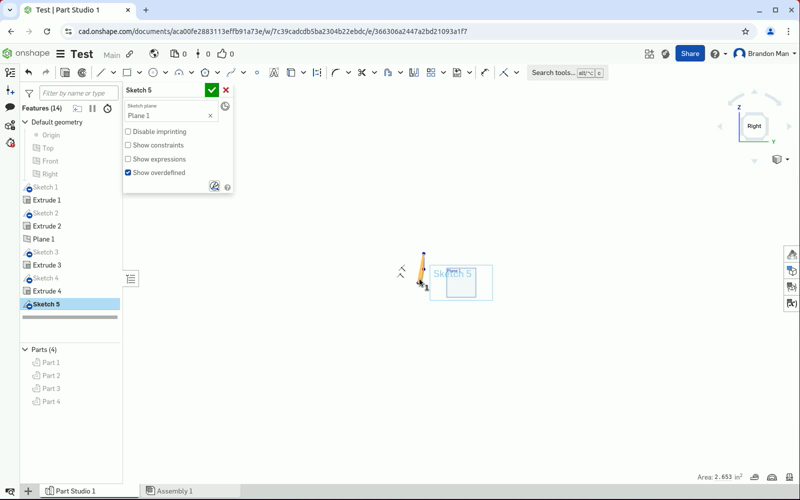
mouse_move(73, 352)
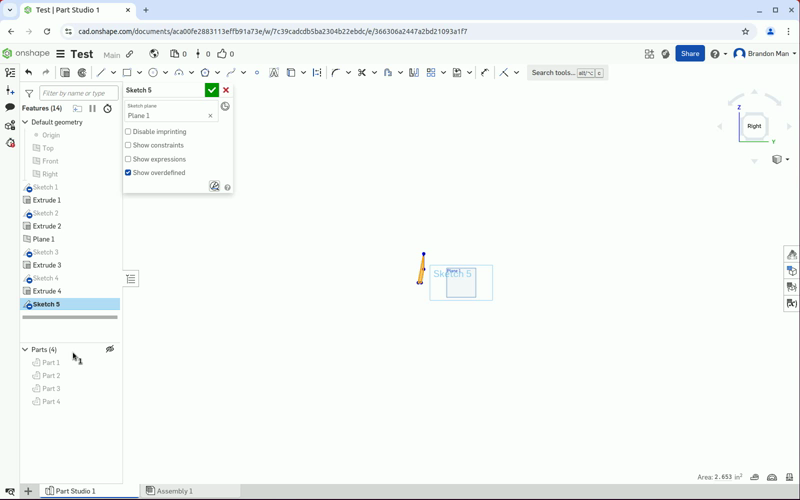
key(shift+y)
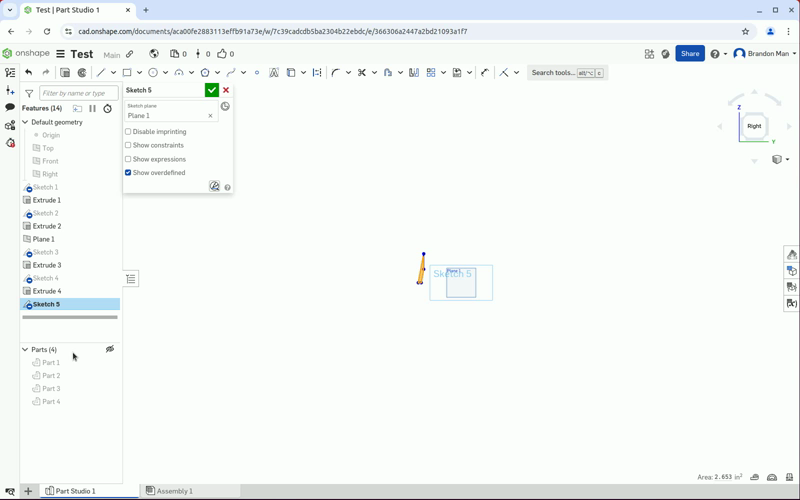
key(shift+e)
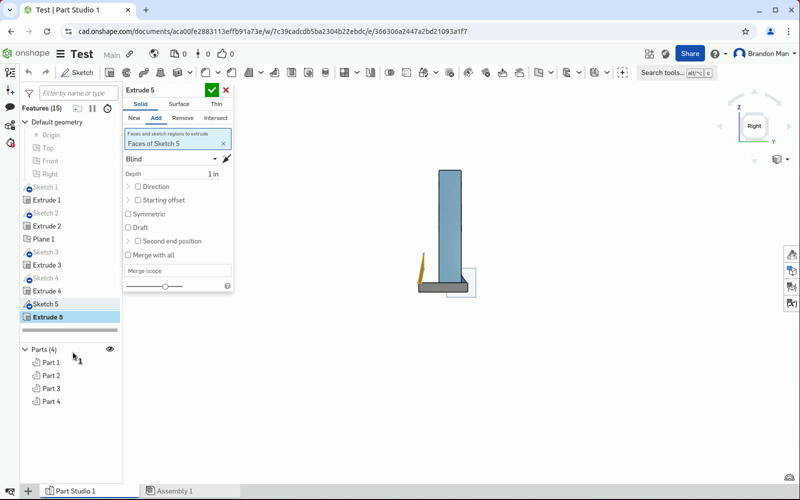
mouse_move(143, 106)
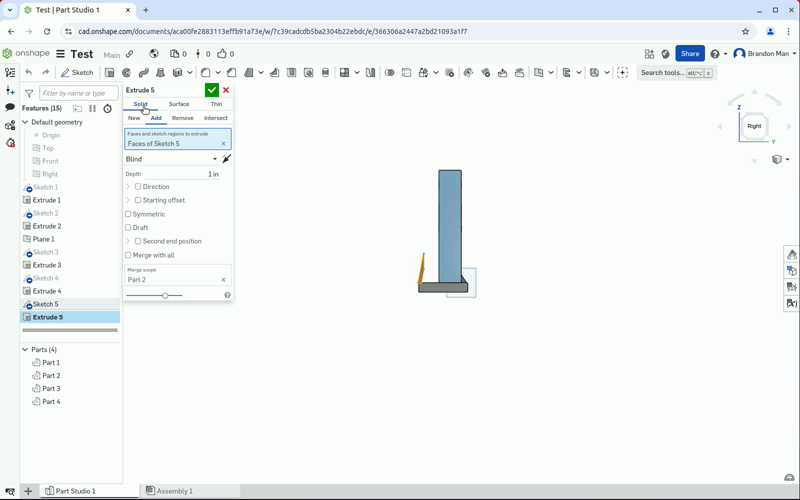
click(143, 106)
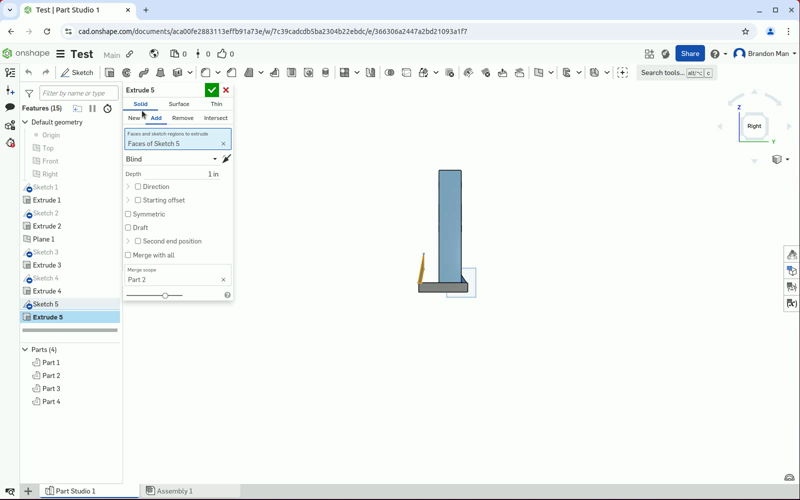
mouse_move(137, 120)
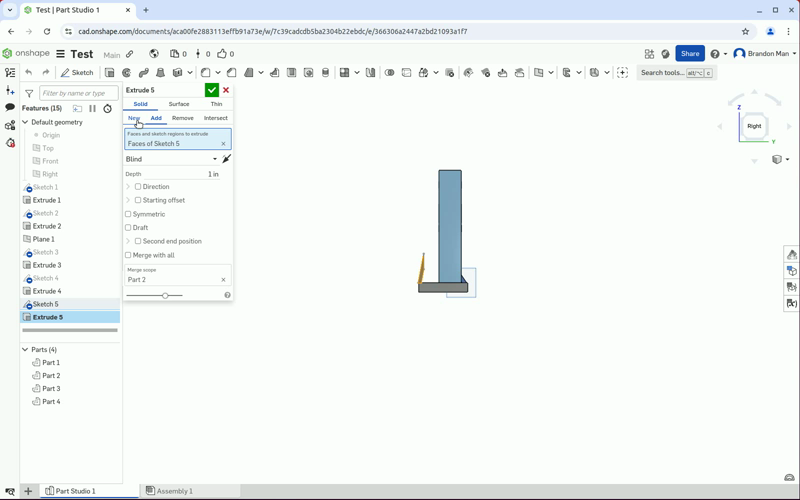
click(137, 120)
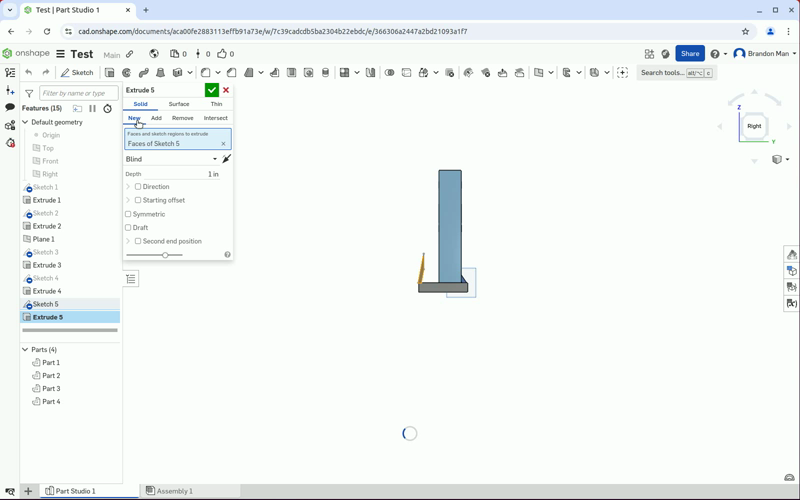
key(tab, 4)
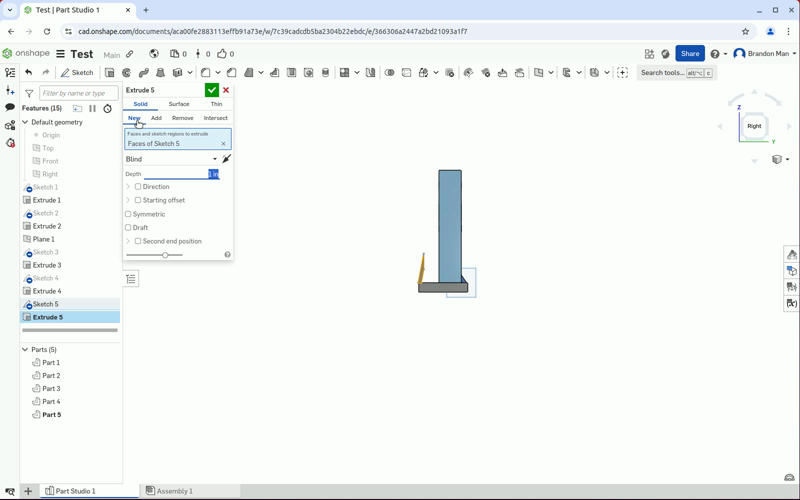
text(-17.09)
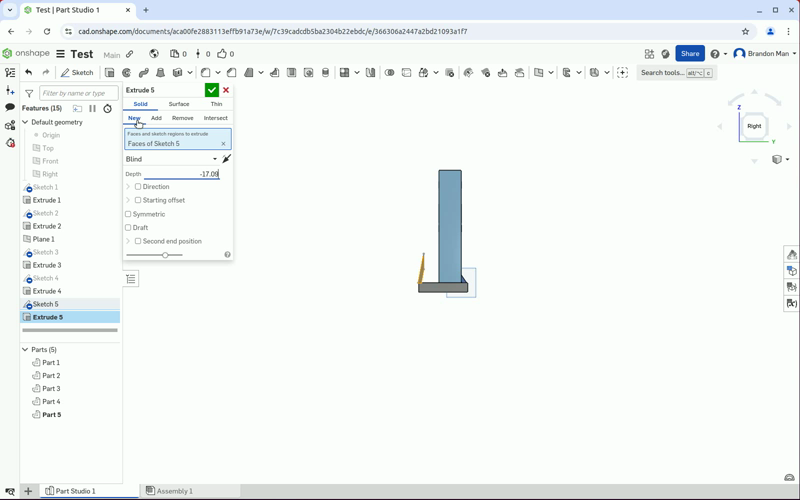
key(enter)
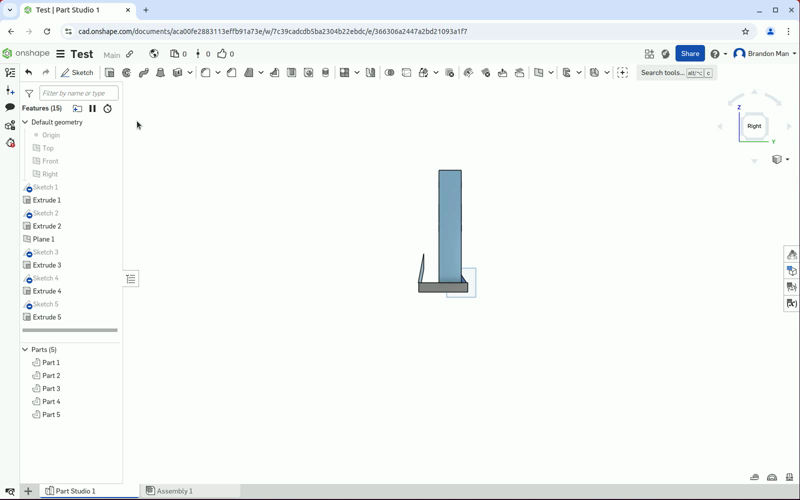
key(shift+h)
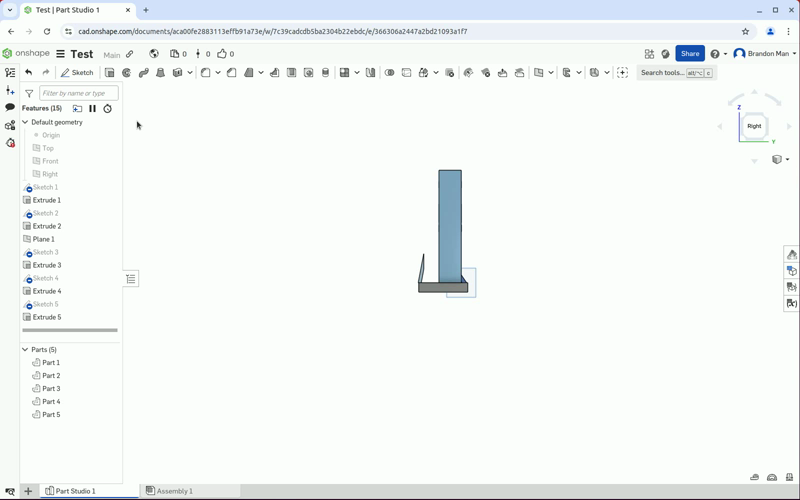
key(shift+h)
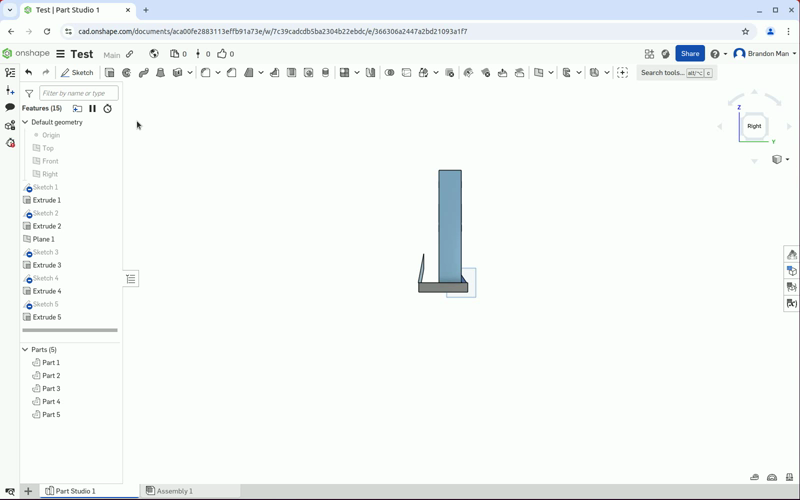
mouse_move(73, 189)
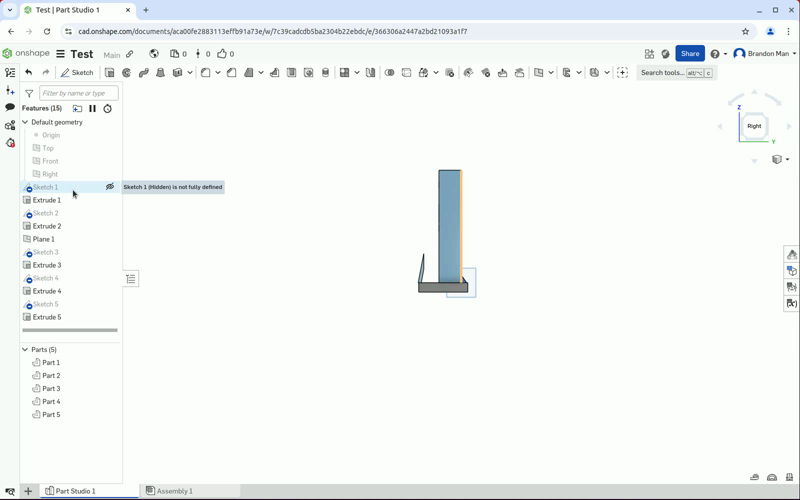
click(73, 189)
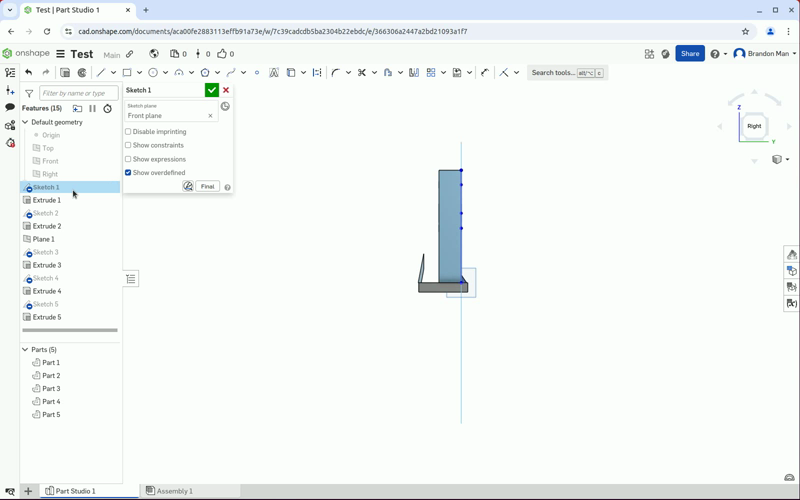
mouse_move(229, 92)
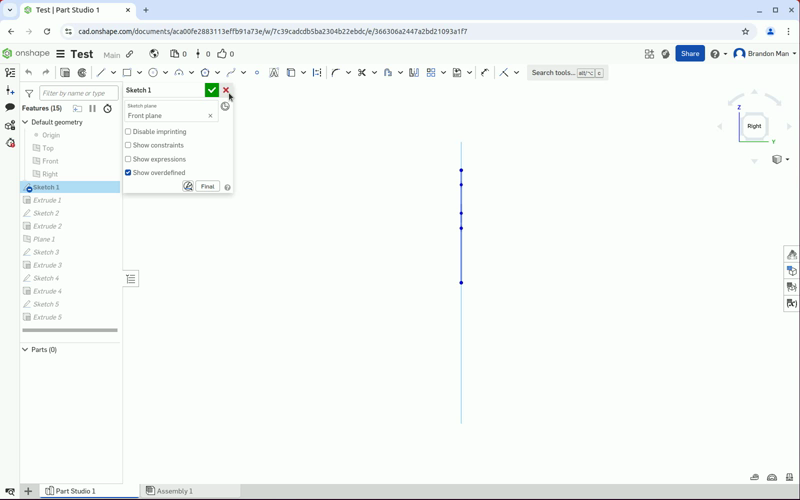
click(229, 92)
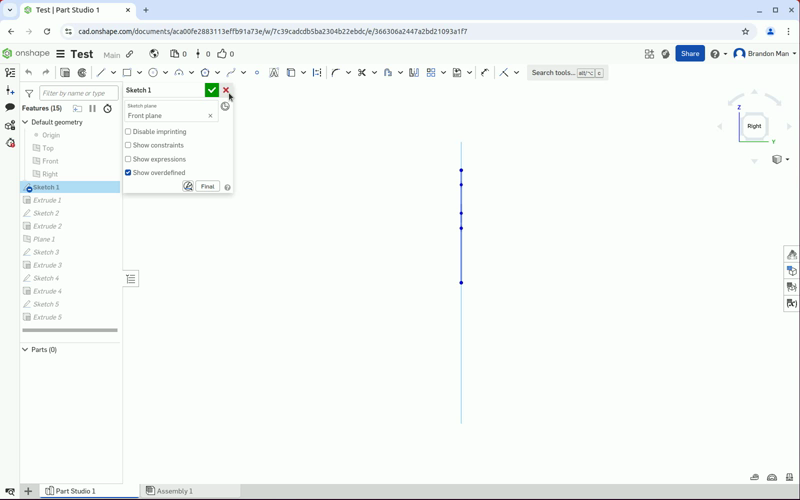
key(shift+s)
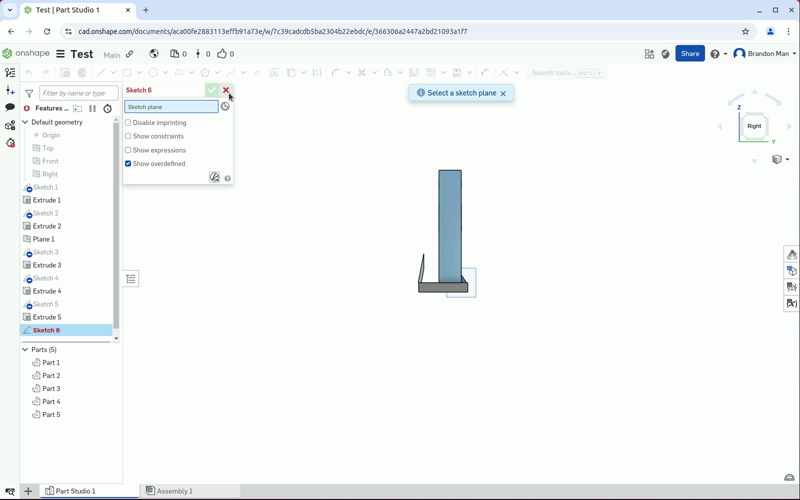
mouse_move(69, 241)
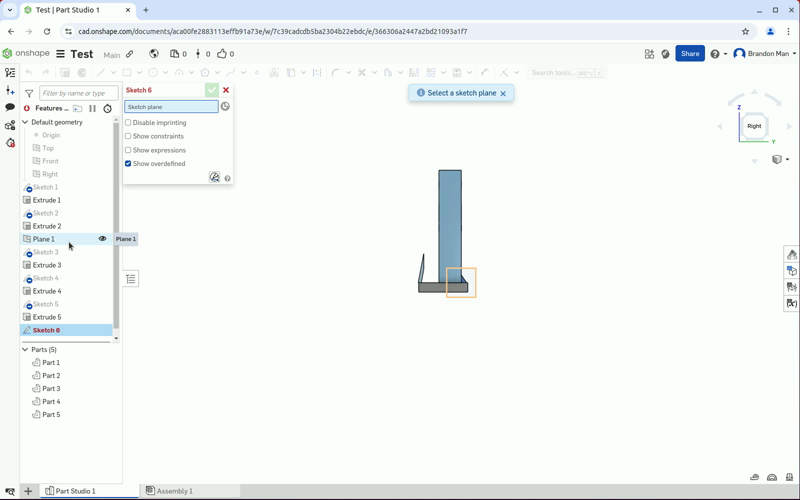
click(69, 241)
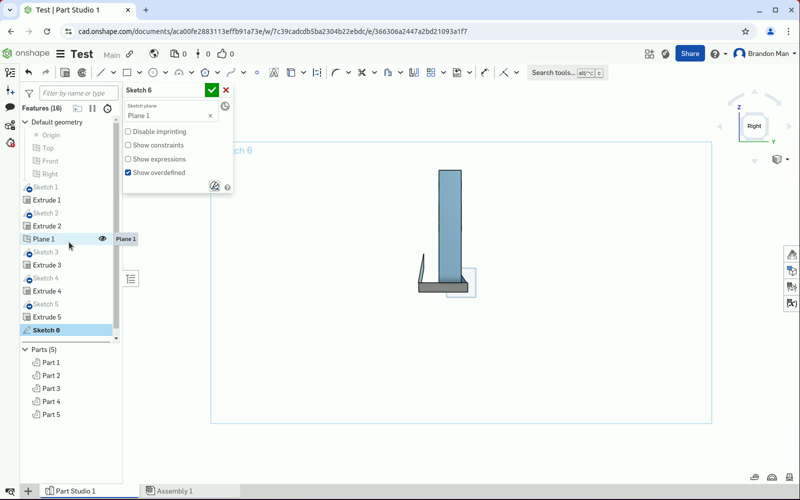
mouse_move(73, 352)
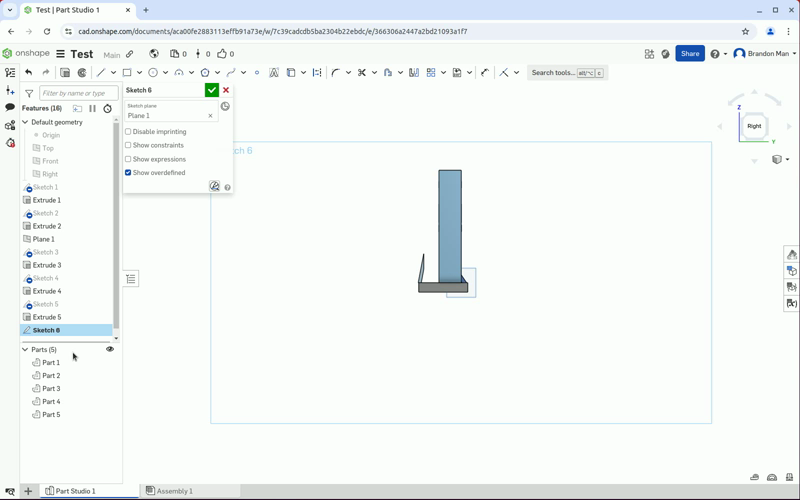
key(y)
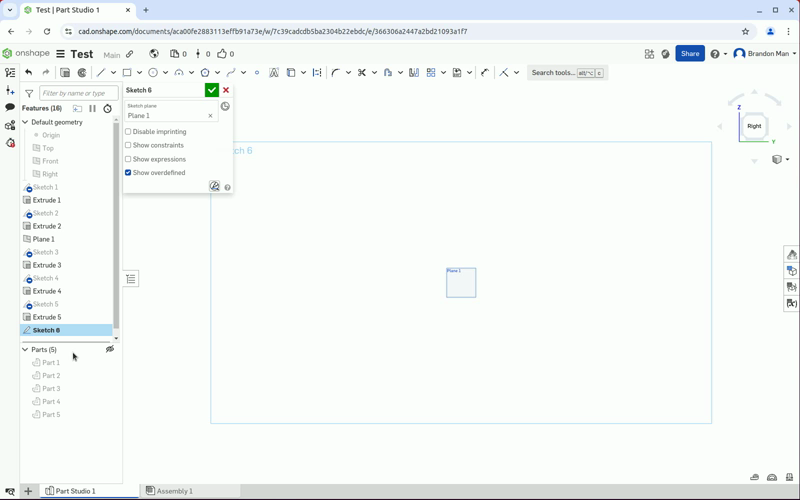
key(l)
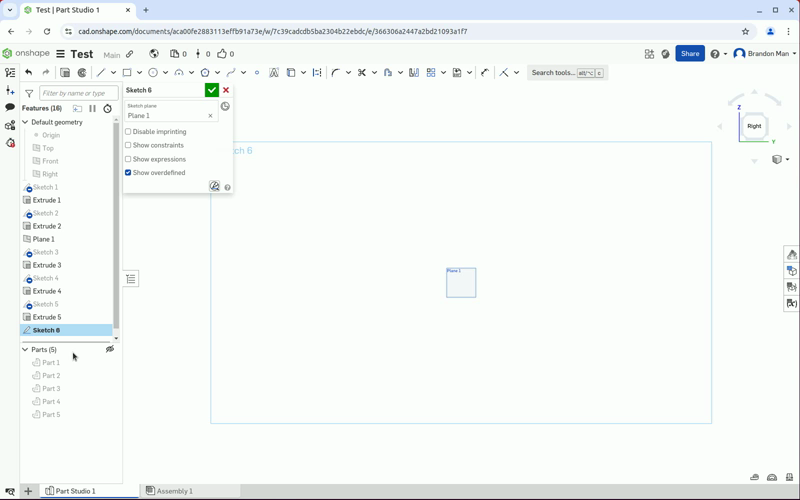
key_down(shift)
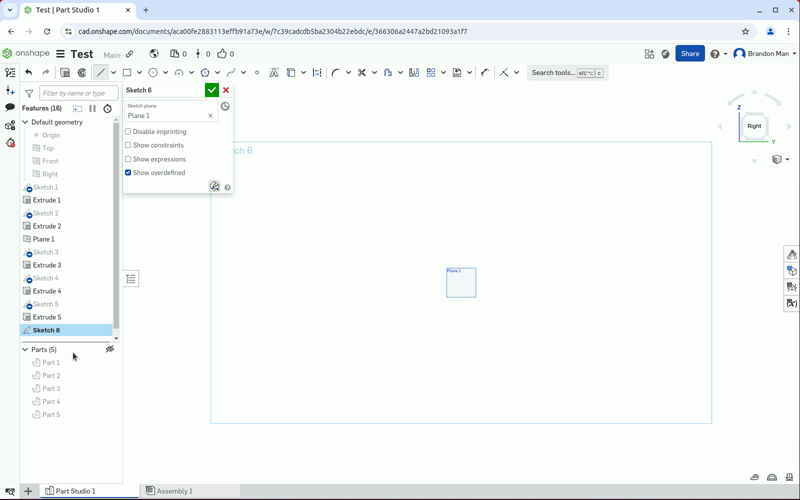
mouse_move(420, 282)
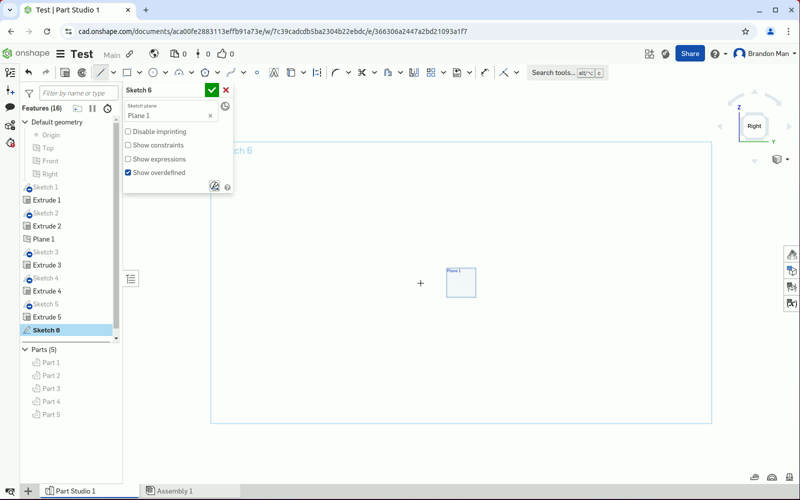
click(420, 282)
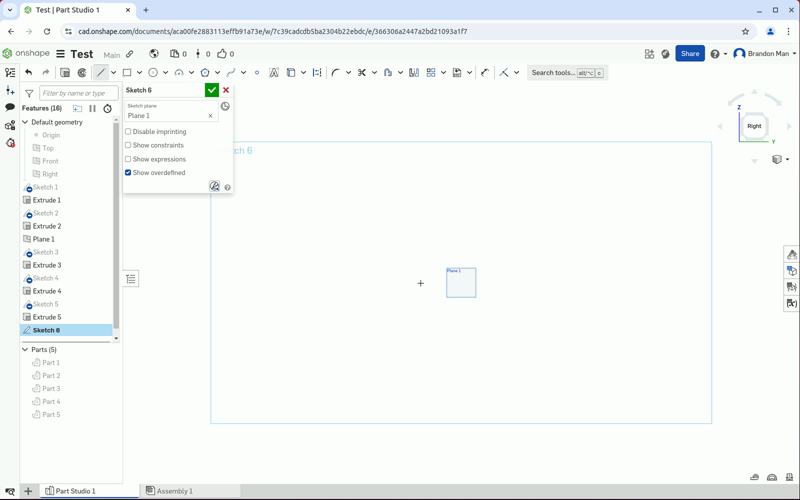
key_up(shift)
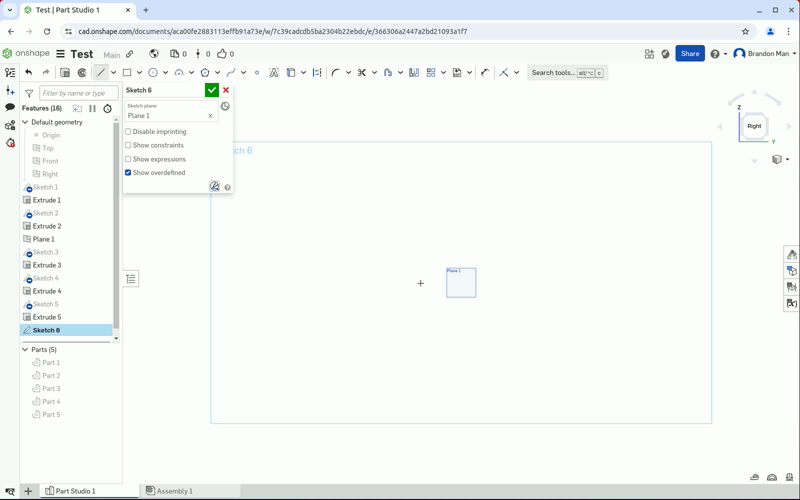
key_down(shift)
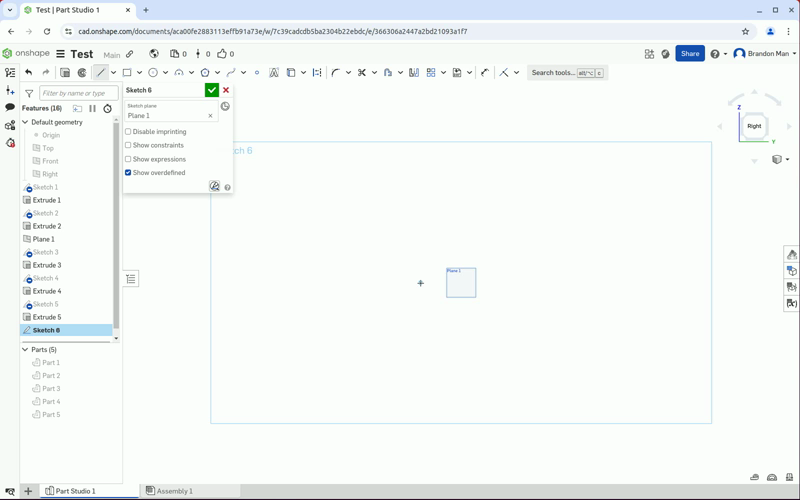
mouse_move(450, 282)
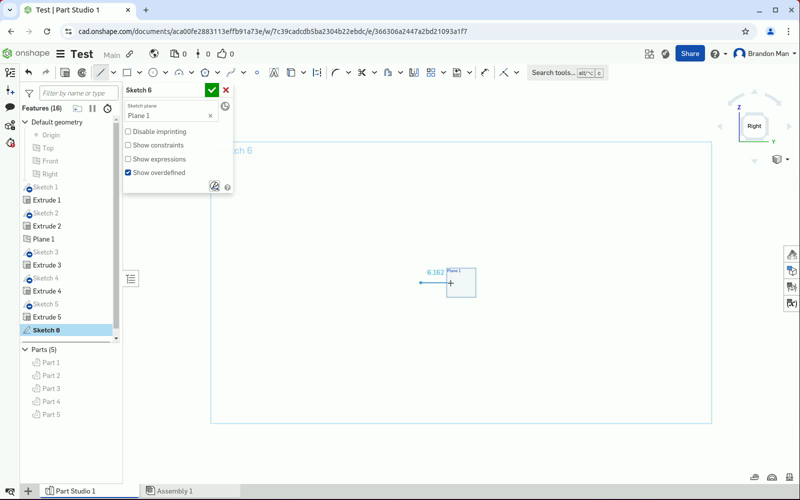
mouse_move(423, 282)
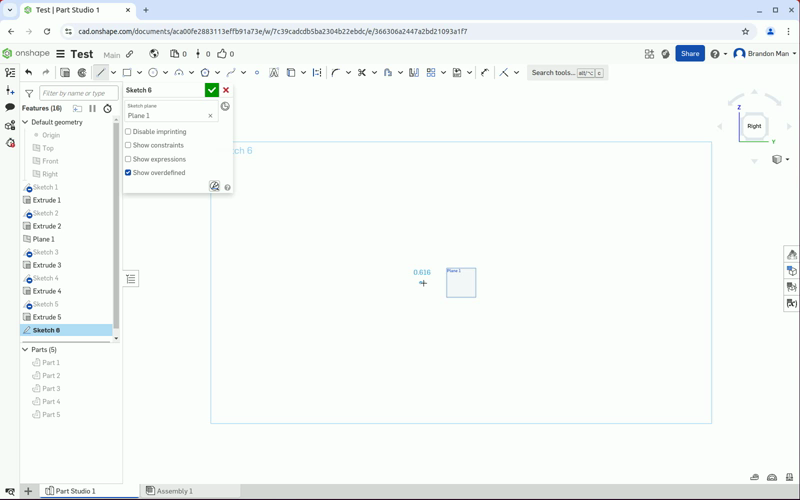
scroll(6)
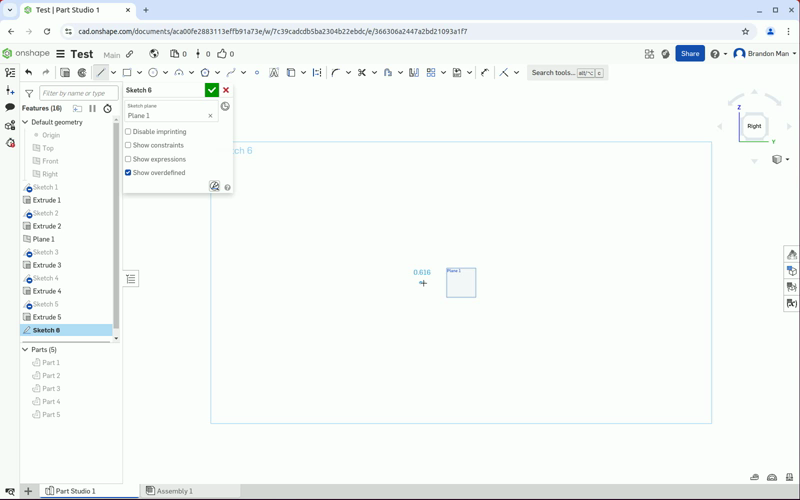
scroll(6)
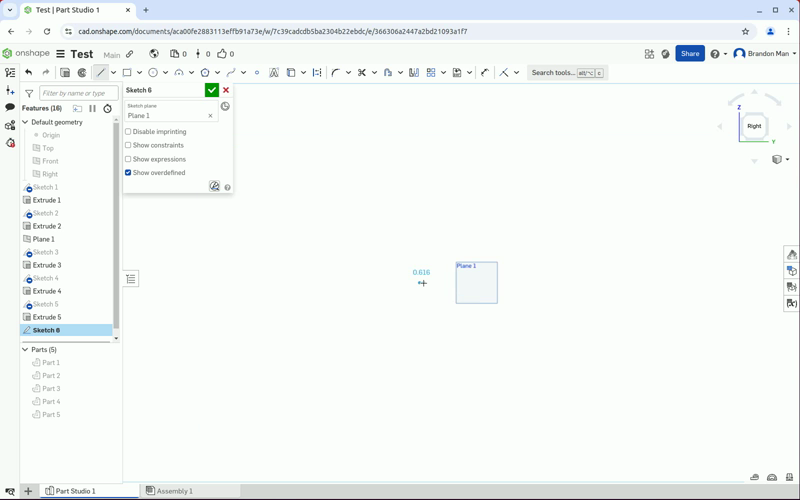
scroll(6)
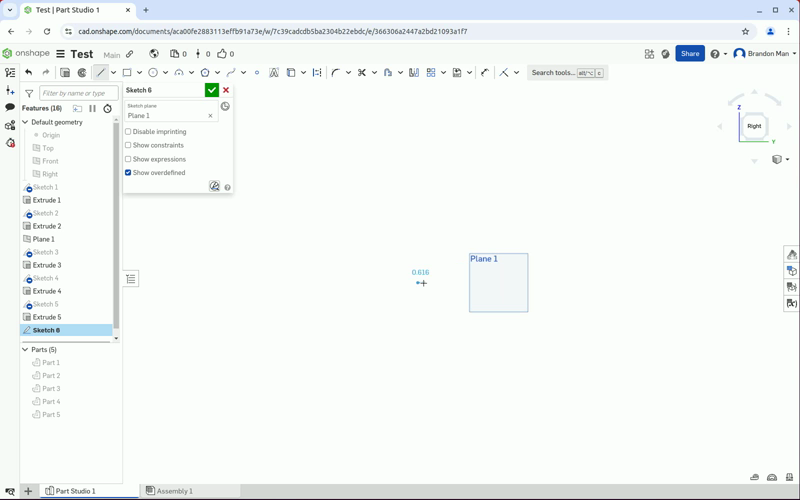
scroll(6)
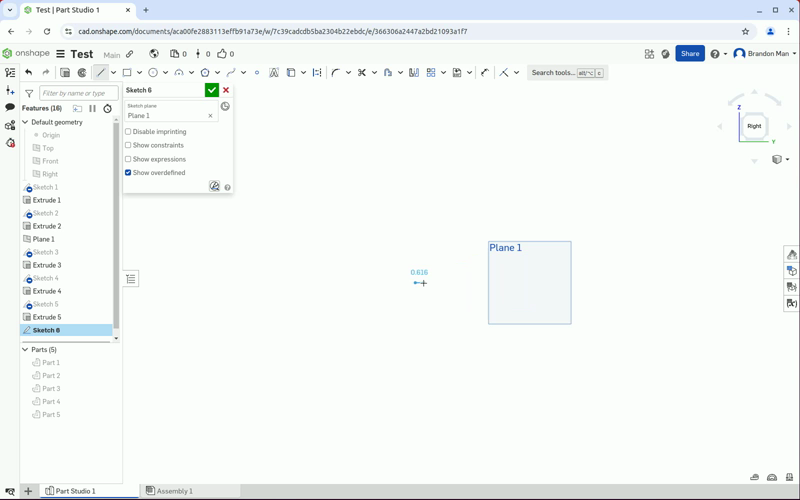
scroll(6)
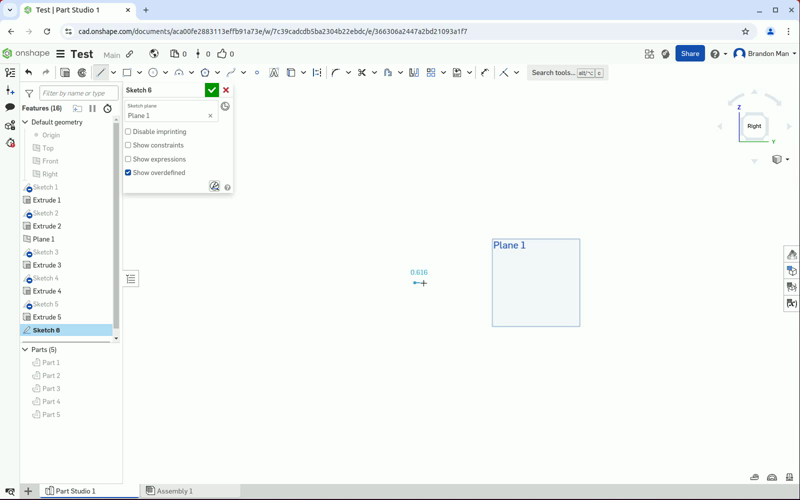
scroll(6)
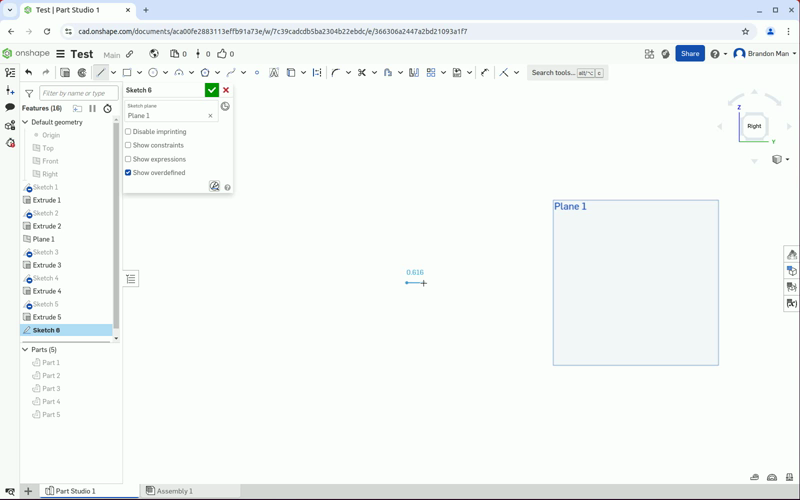
scroll(6)
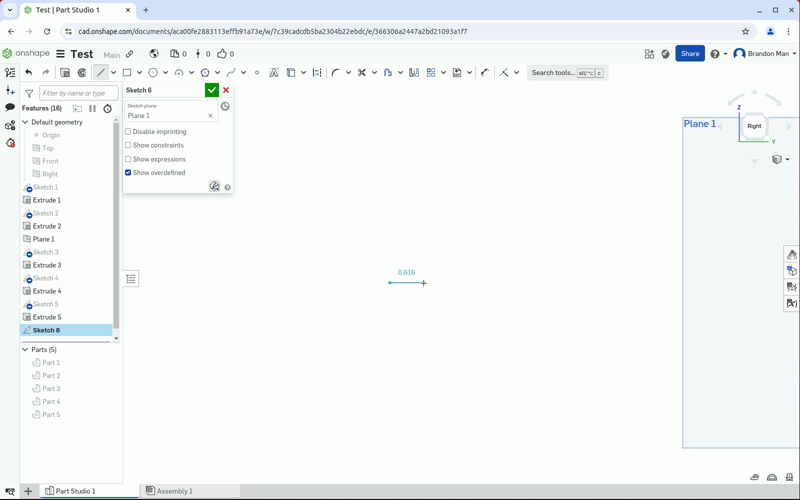
click(423, 282)
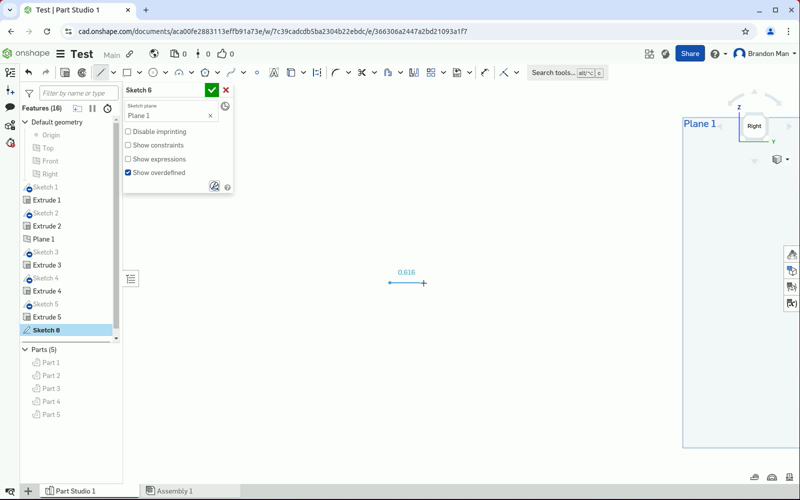
scroll(-6)
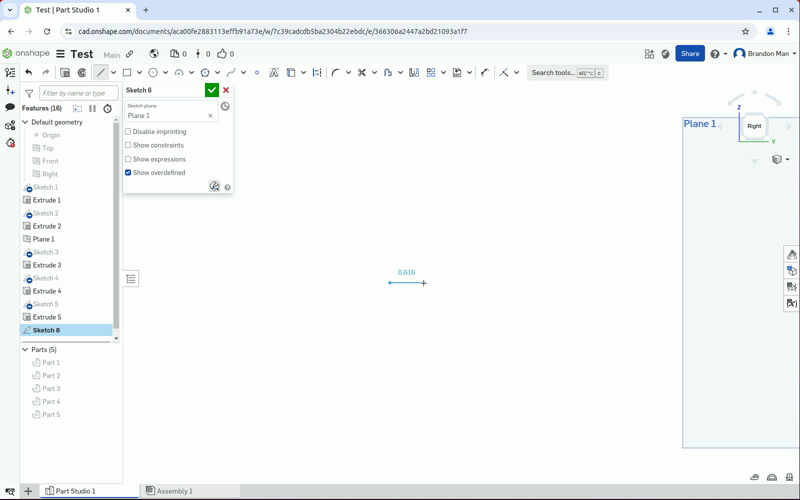
scroll(-6)
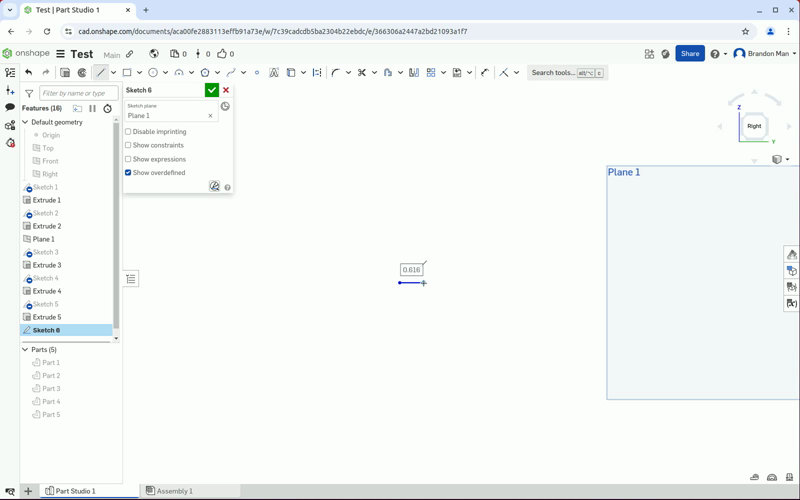
scroll(-6)
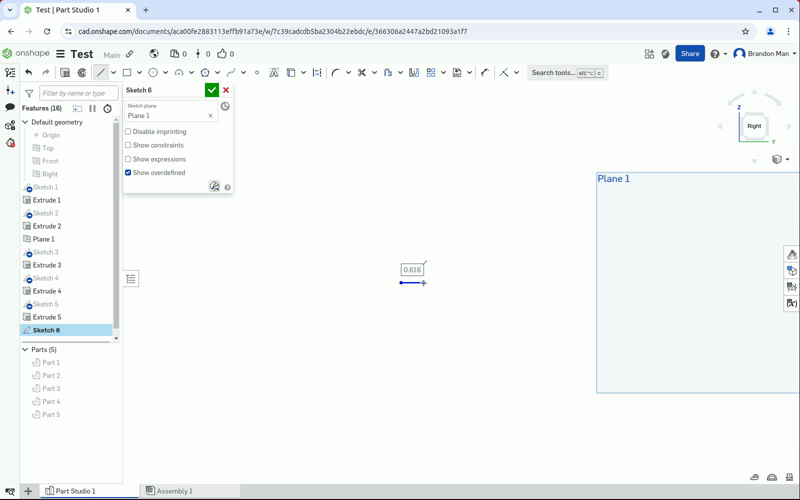
scroll(-6)
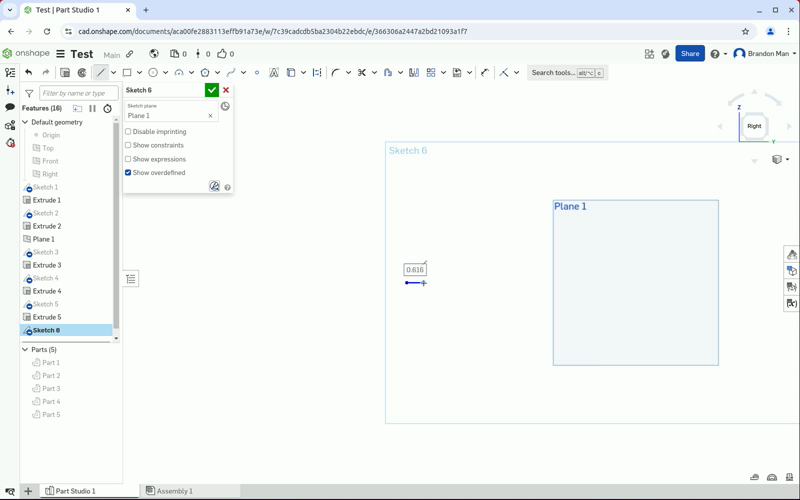
scroll(-6)
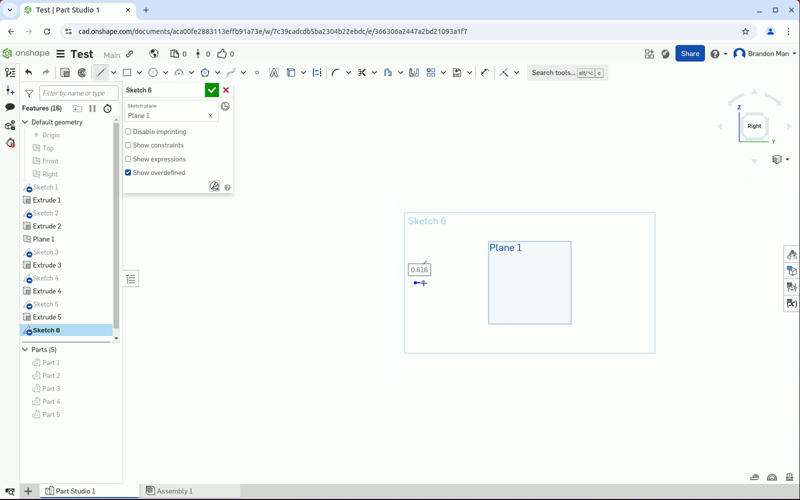
scroll(-6)
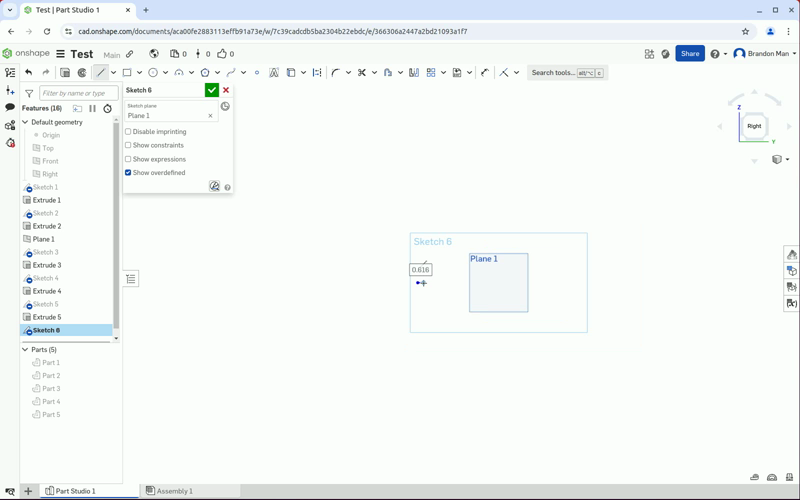
scroll(-6)
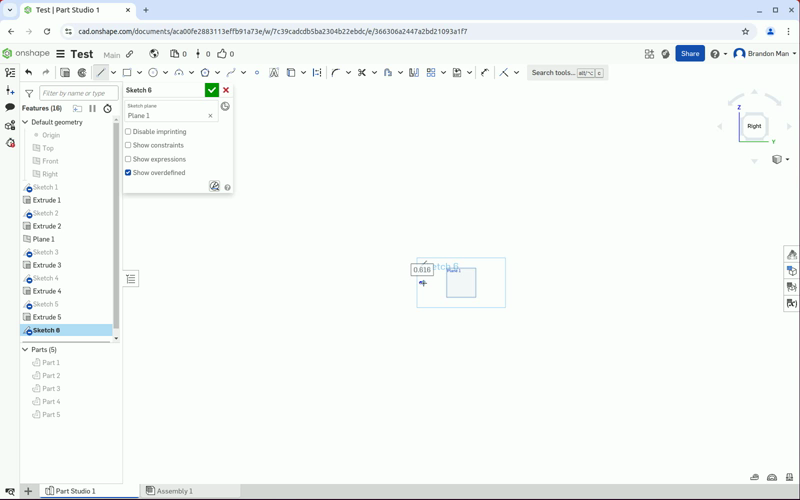
key_up(shift)
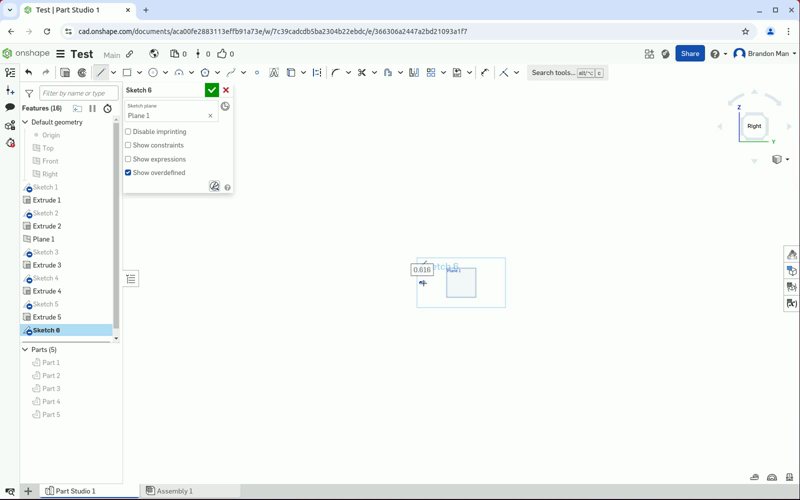
key_down(shift)
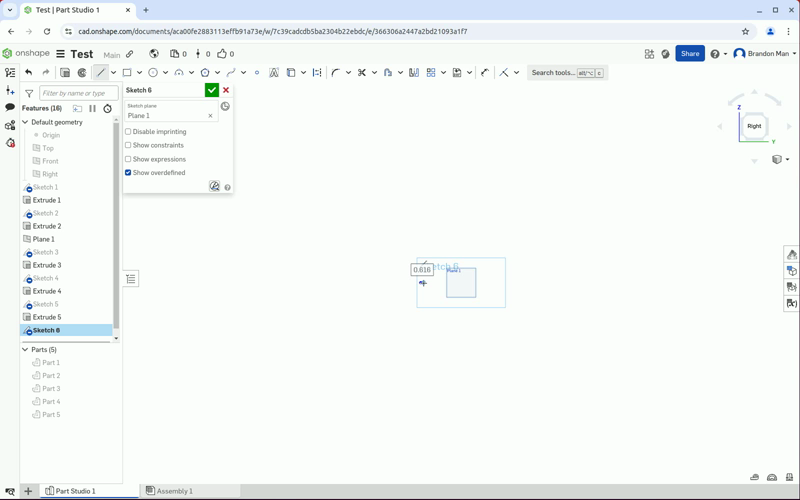
mouse_move(453, 282)
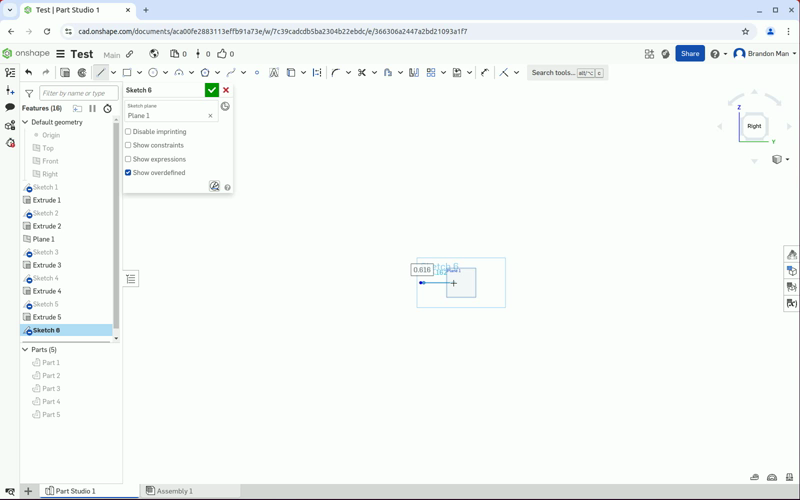
mouse_move(423, 267)
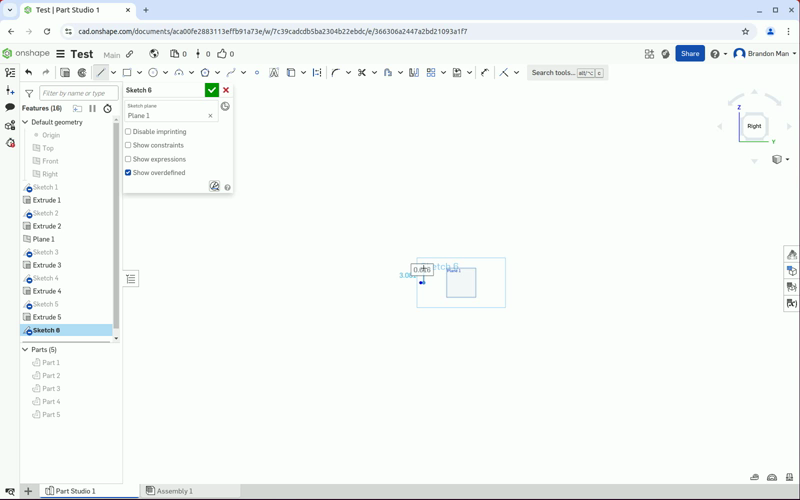
click(423, 267)
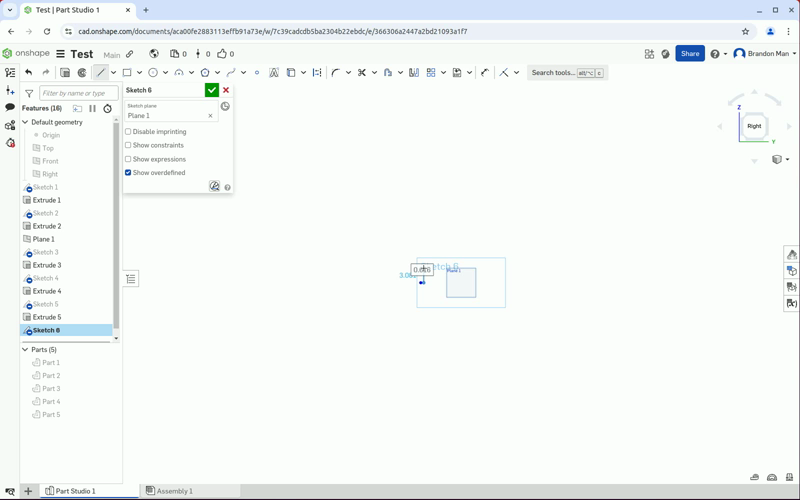
key_up(shift)
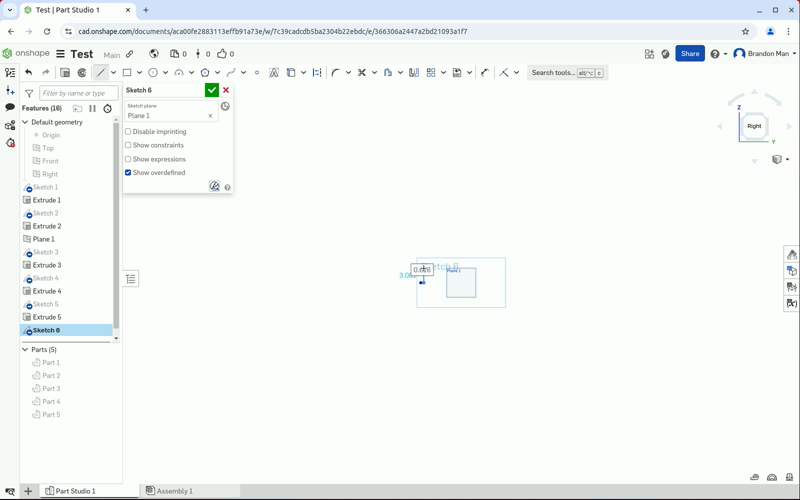
mouse_move(453, 267)
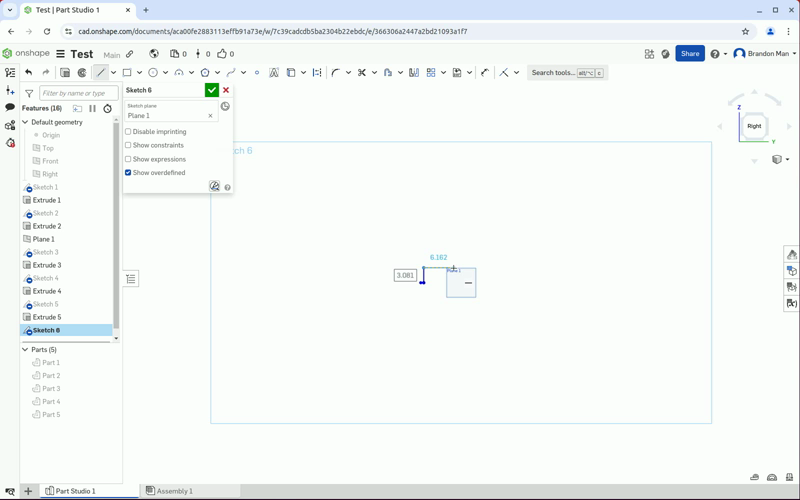
key_down(shift)
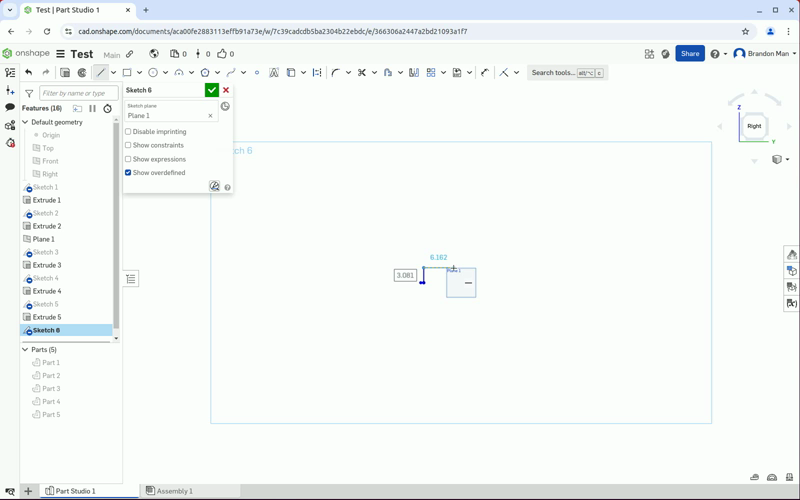
mouse_move(420, 282)
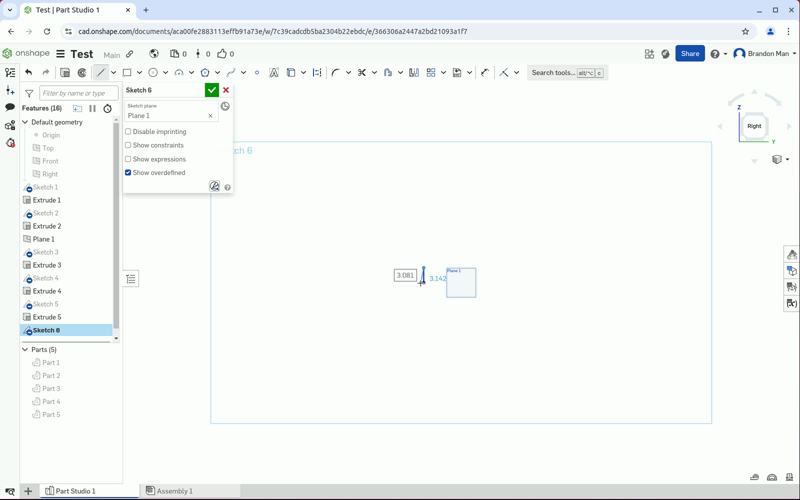
scroll(6)
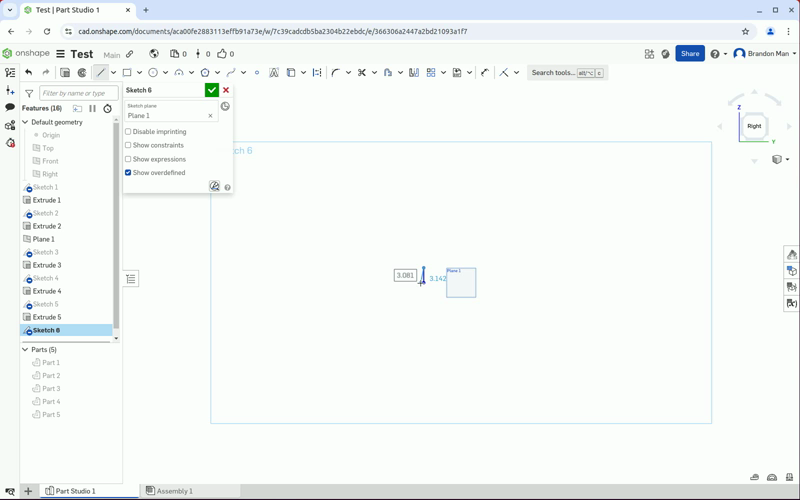
scroll(6)
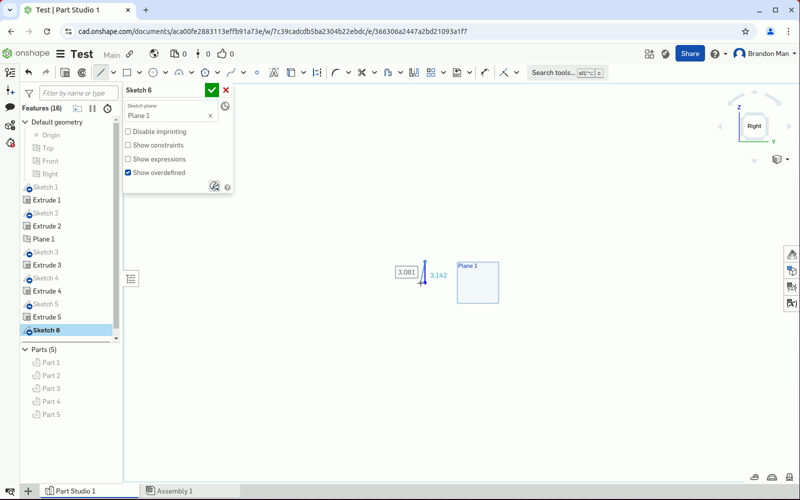
scroll(6)
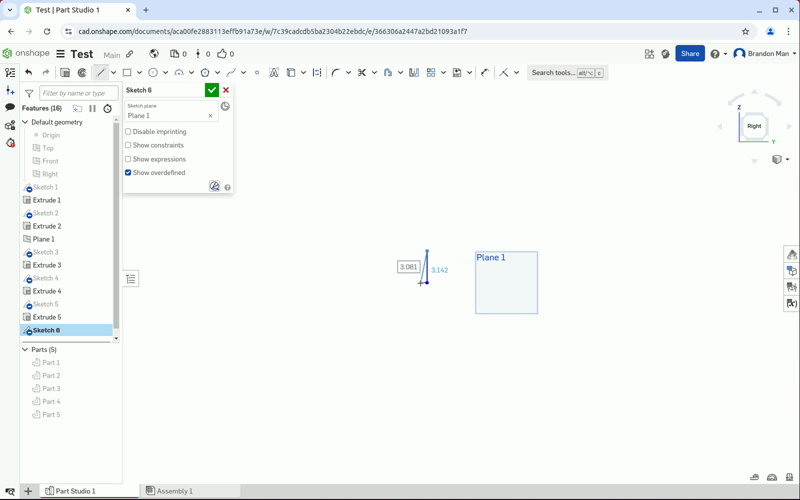
scroll(6)
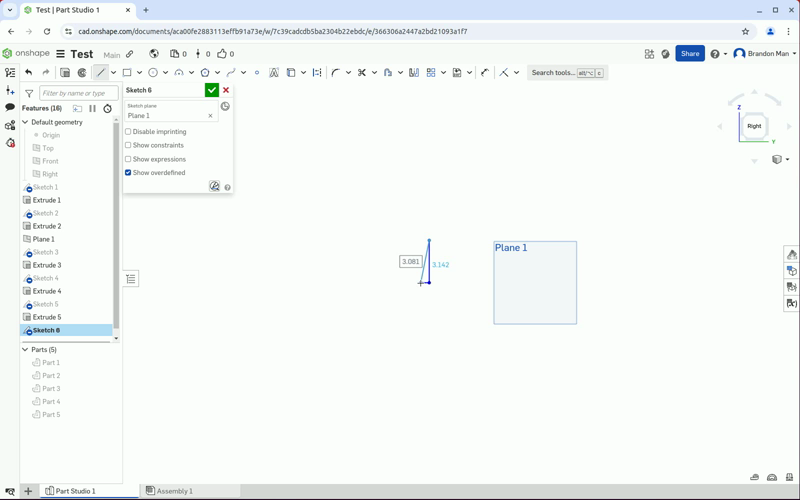
scroll(6)
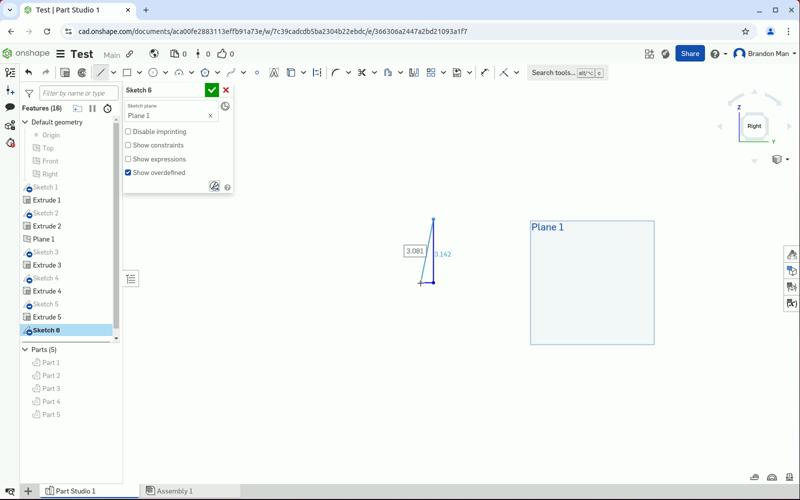
scroll(6)
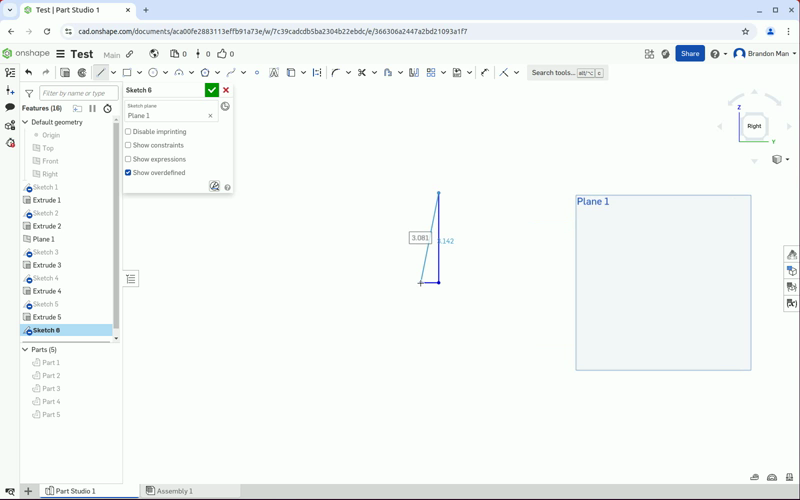
scroll(6)
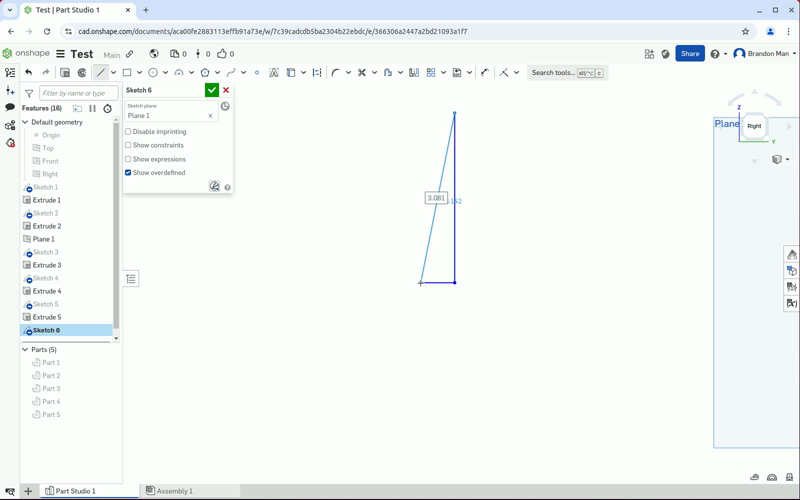
key_up(shift)
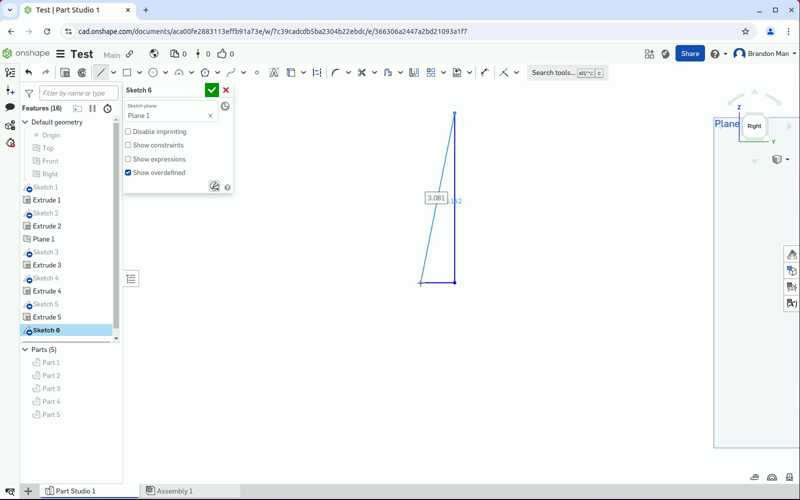
click(420, 282)
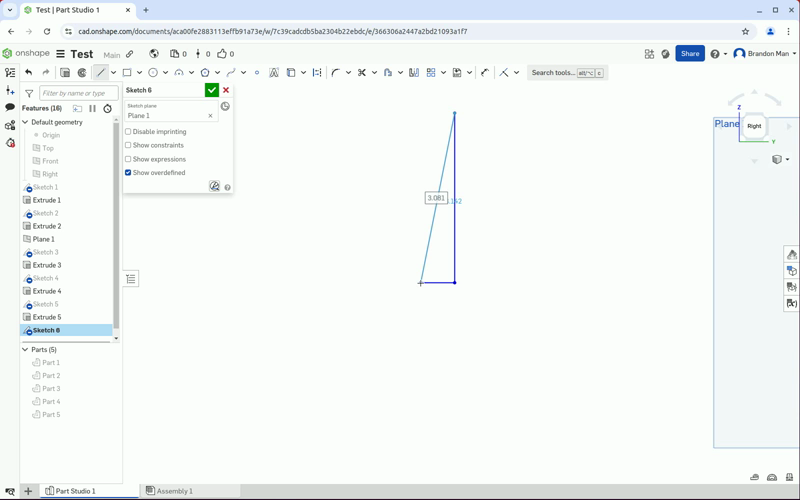
scroll(-6)
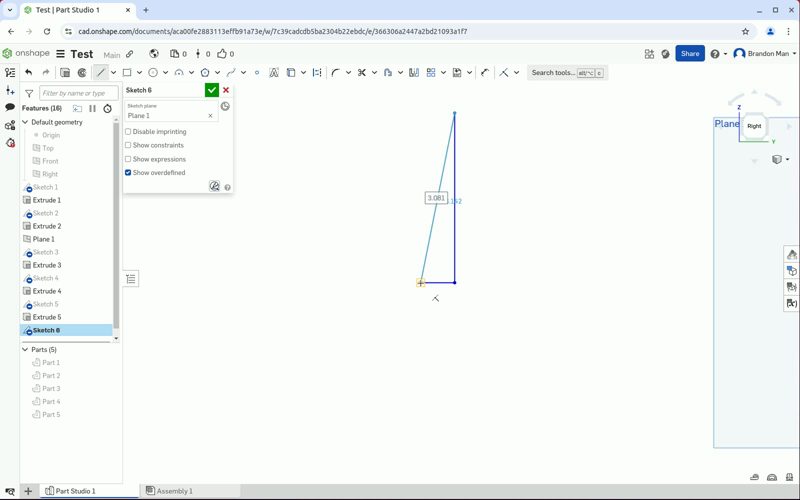
scroll(-6)
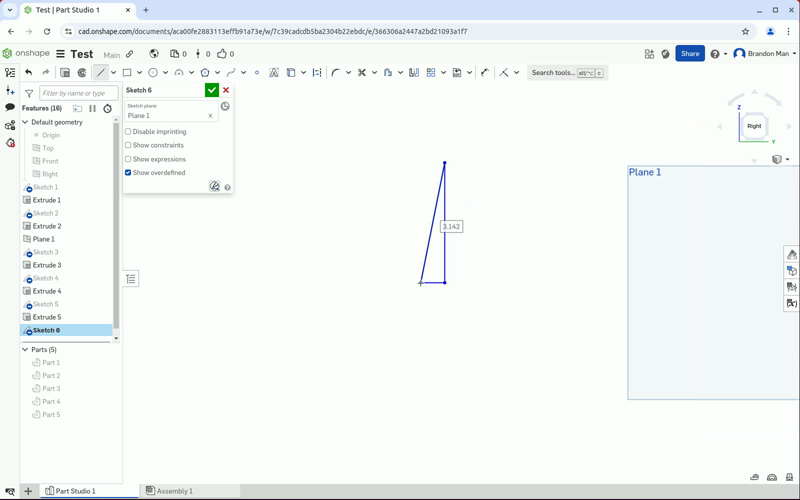
scroll(-6)
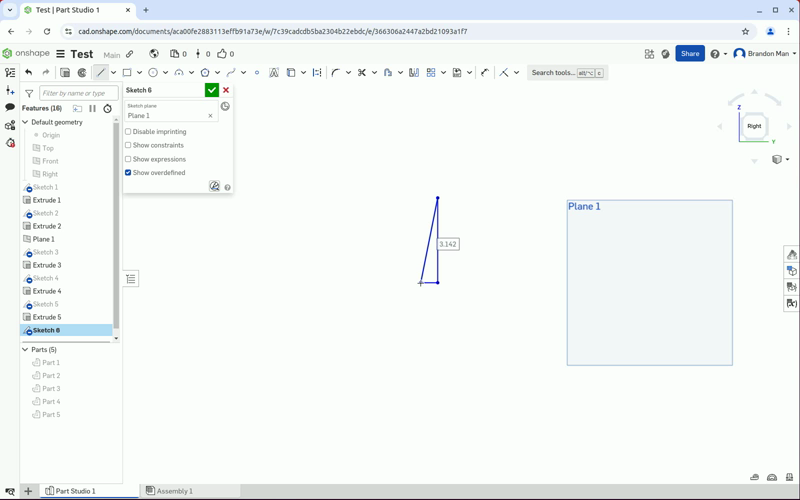
scroll(-6)
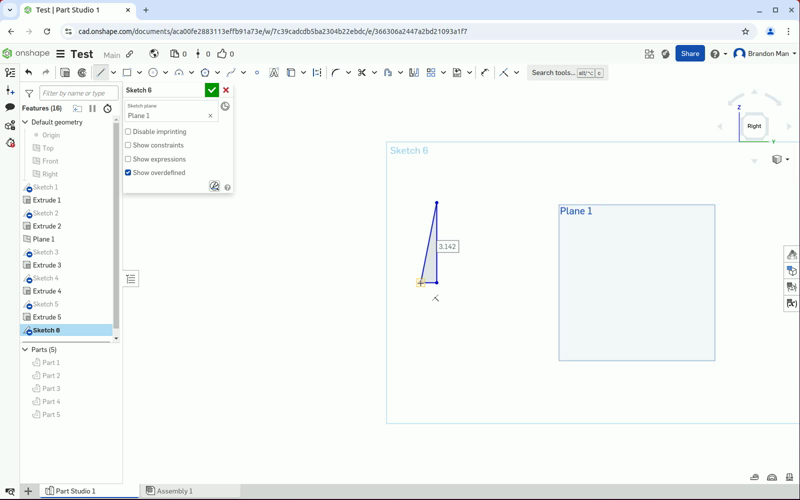
scroll(-6)
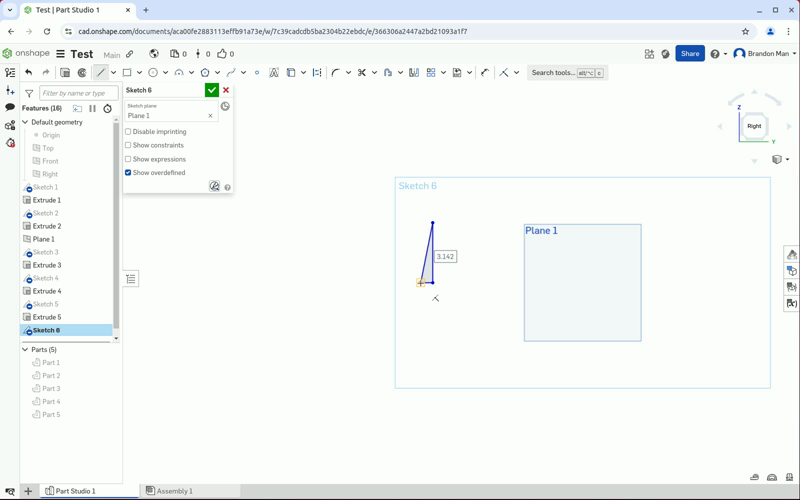
scroll(-6)
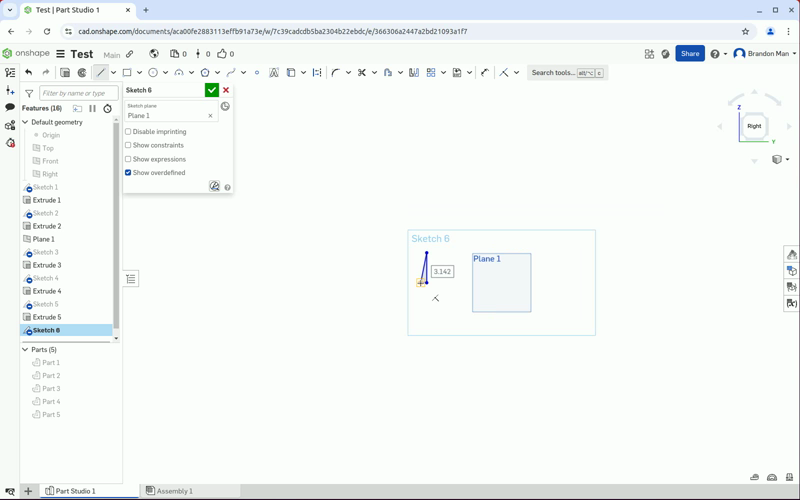
scroll(-6)
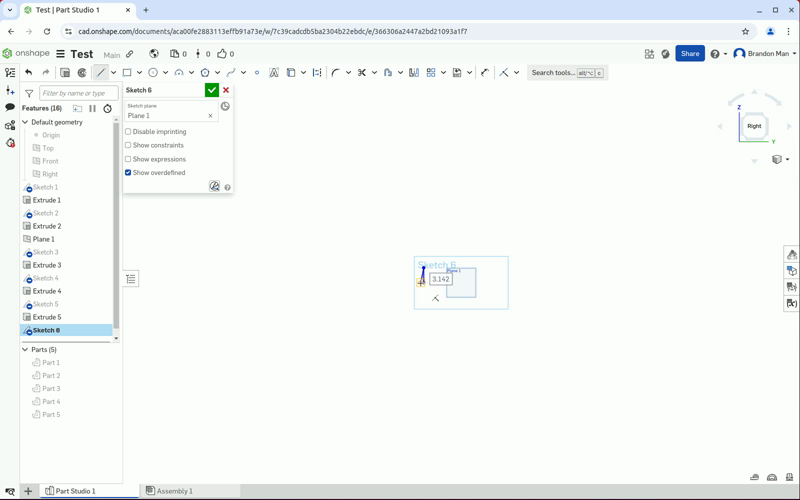
key(esc)
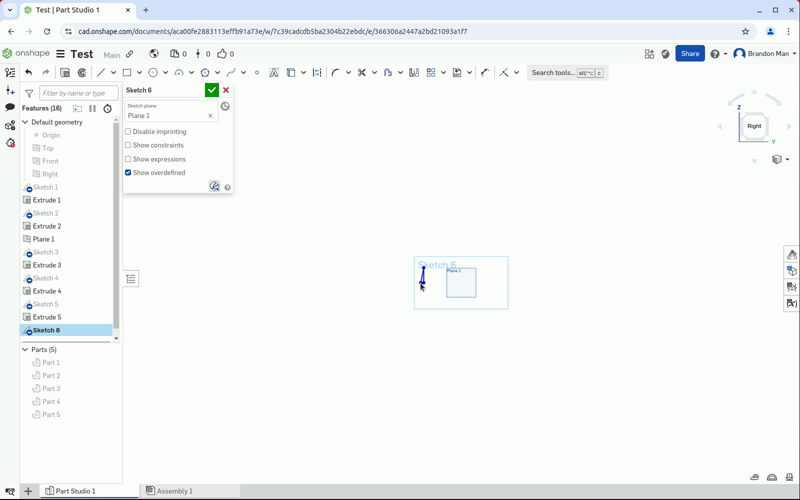
mouse_move(422, 279)
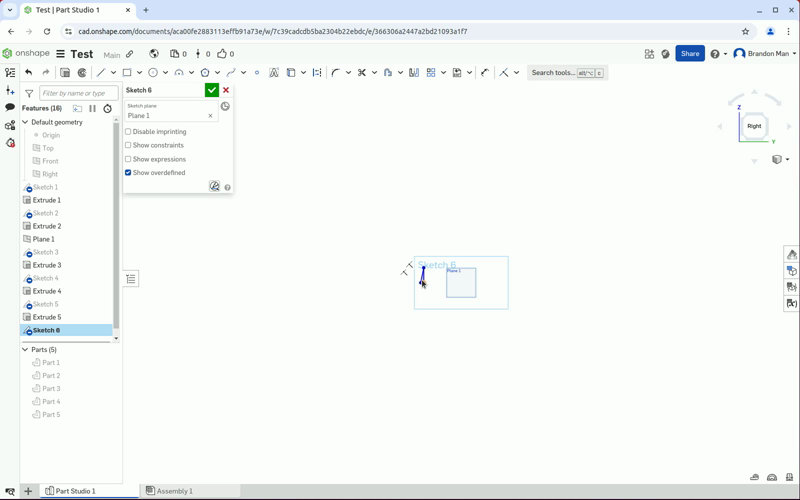
scroll(6)
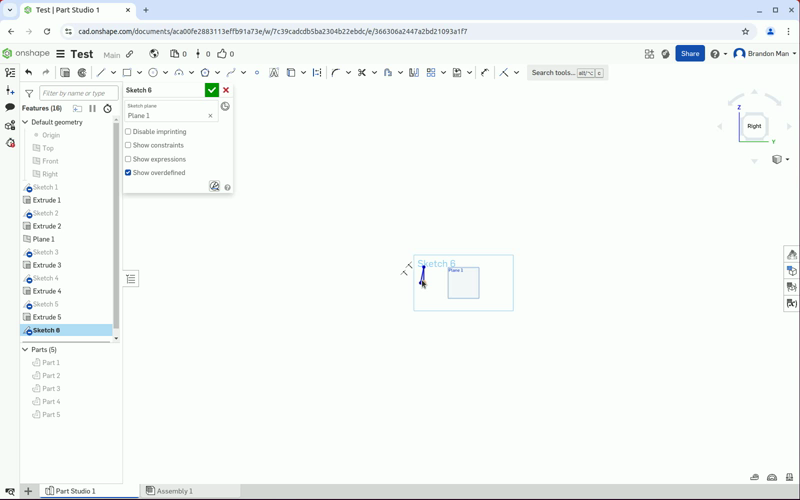
scroll(6)
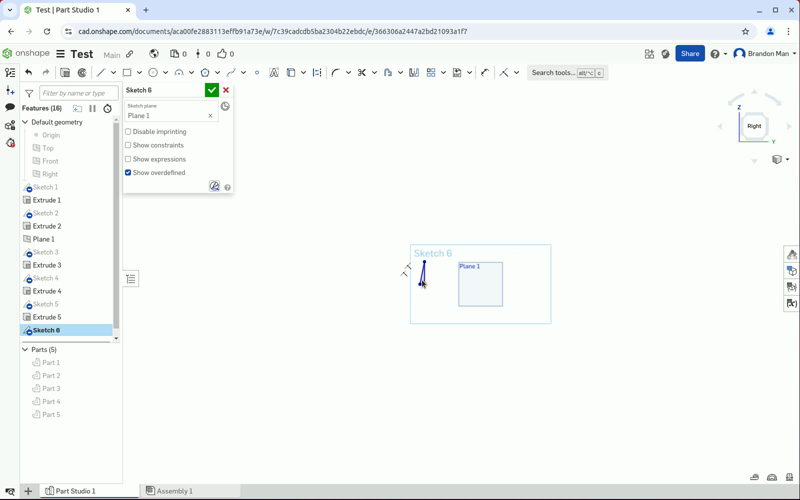
scroll(6)
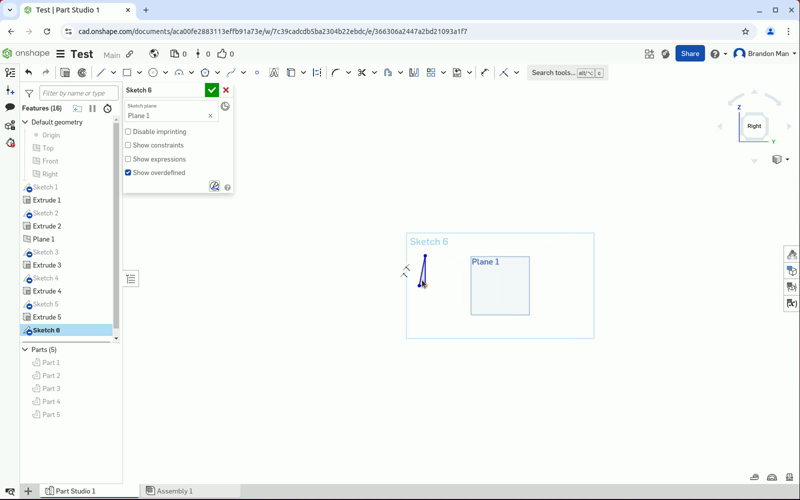
scroll(6)
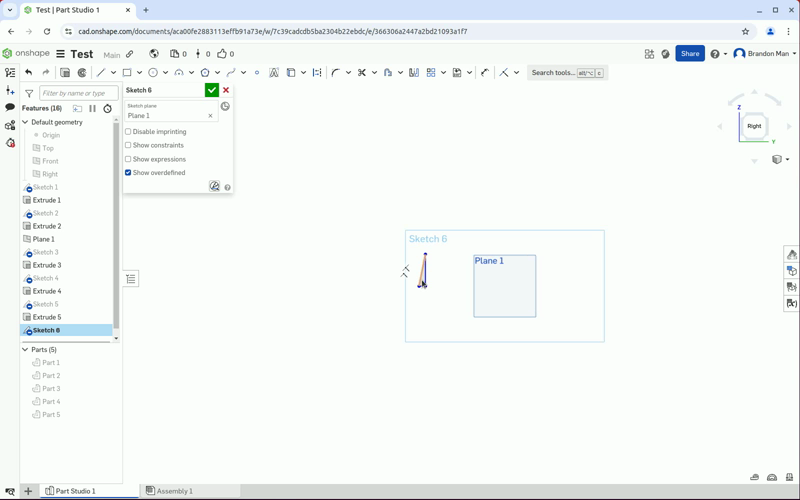
scroll(6)
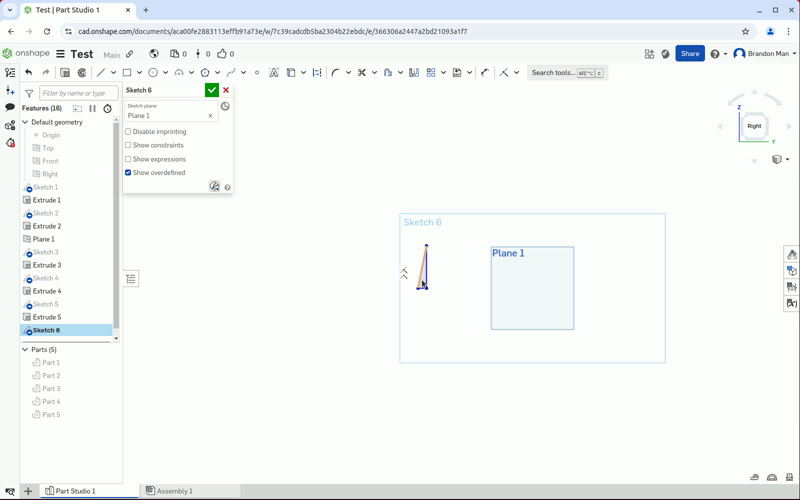
scroll(6)
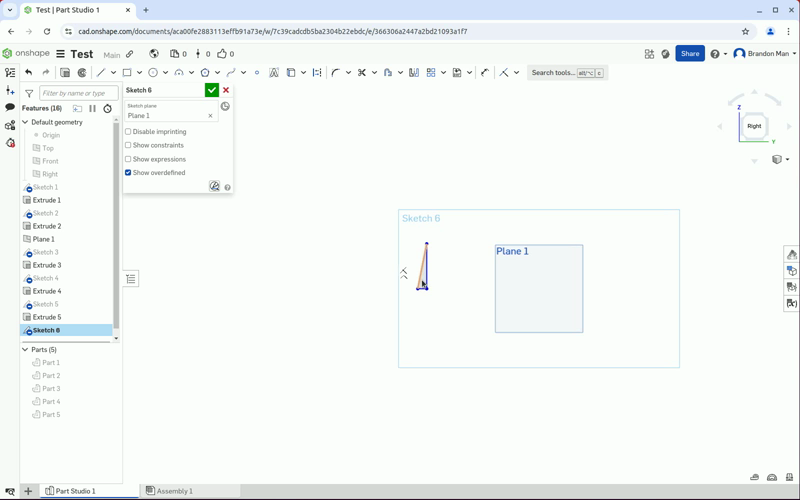
scroll(6)
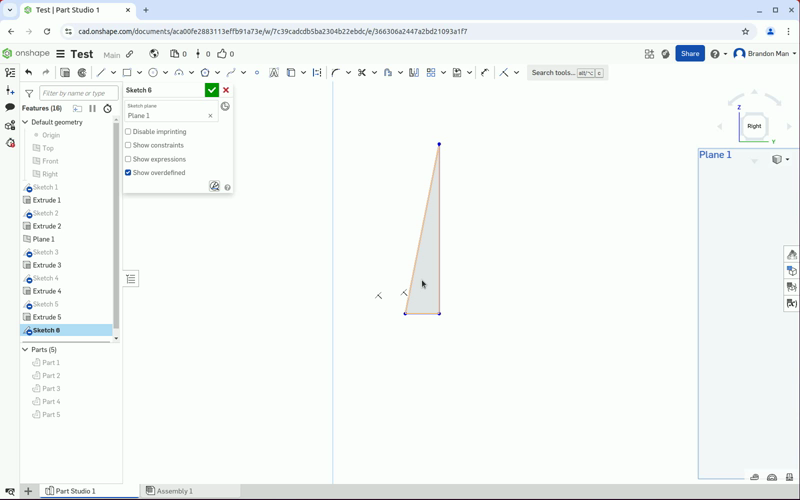
click(422, 279)
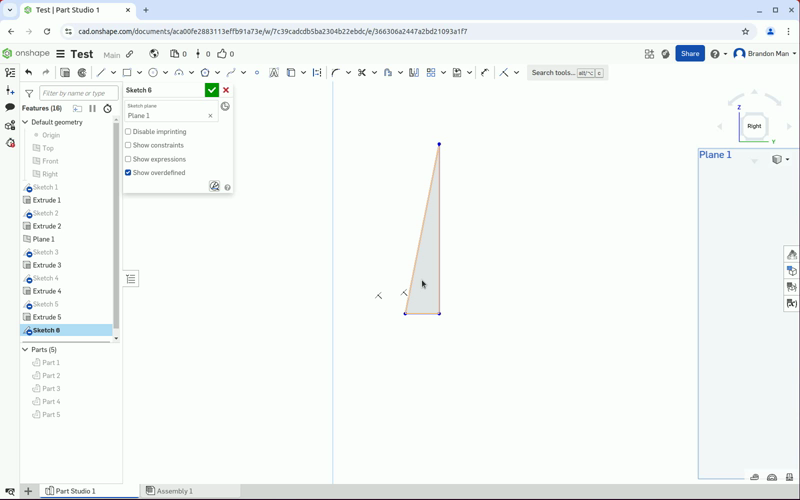
scroll(-6)
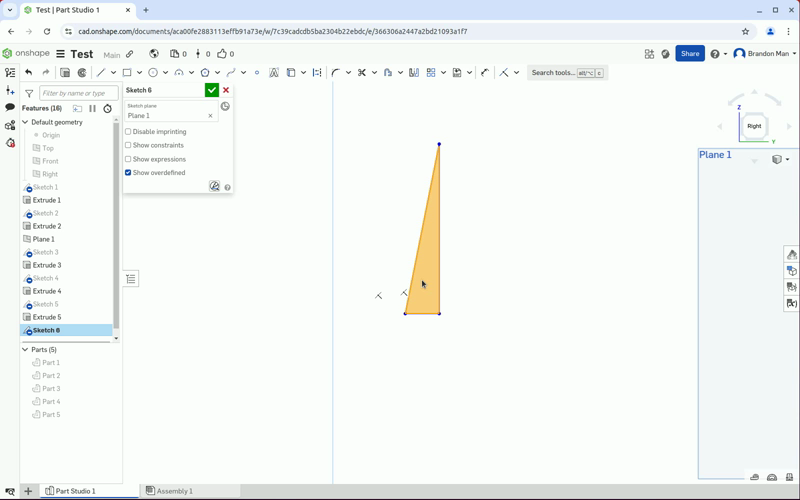
scroll(-6)
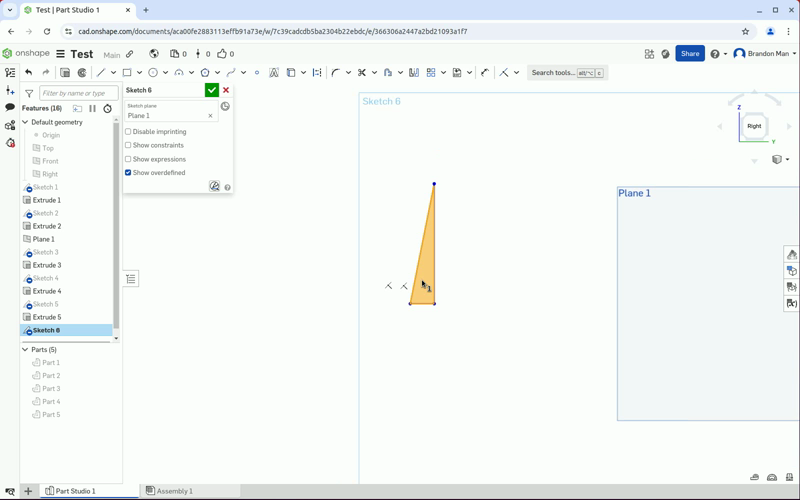
scroll(-6)
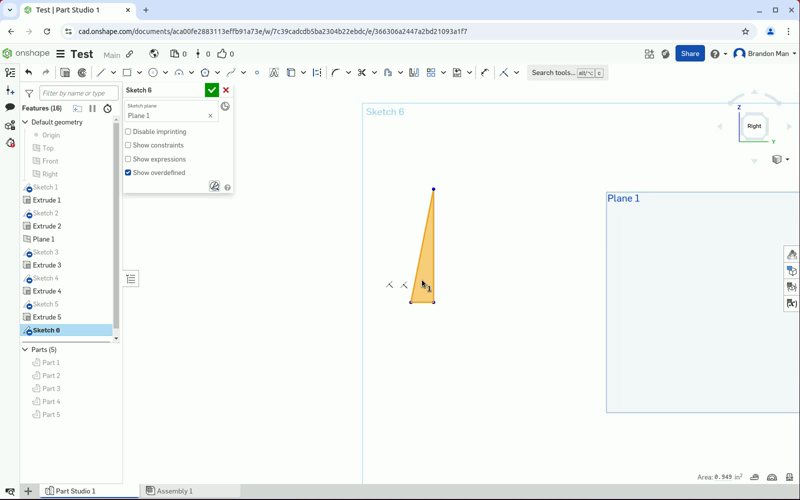
scroll(-6)
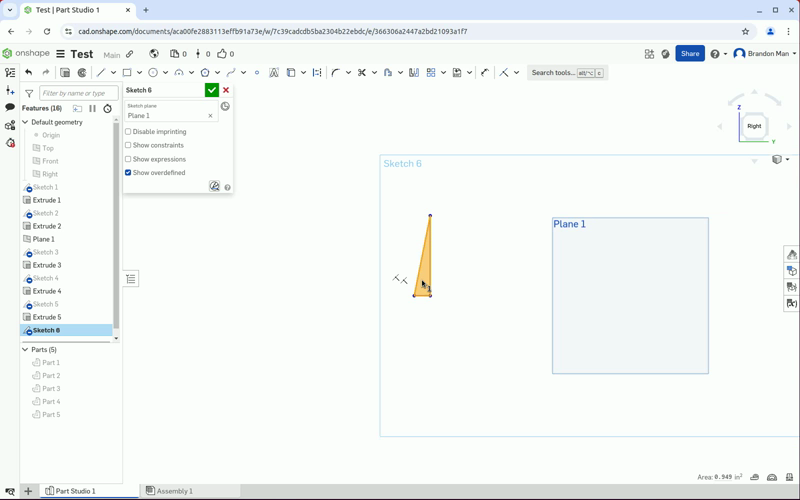
scroll(-6)
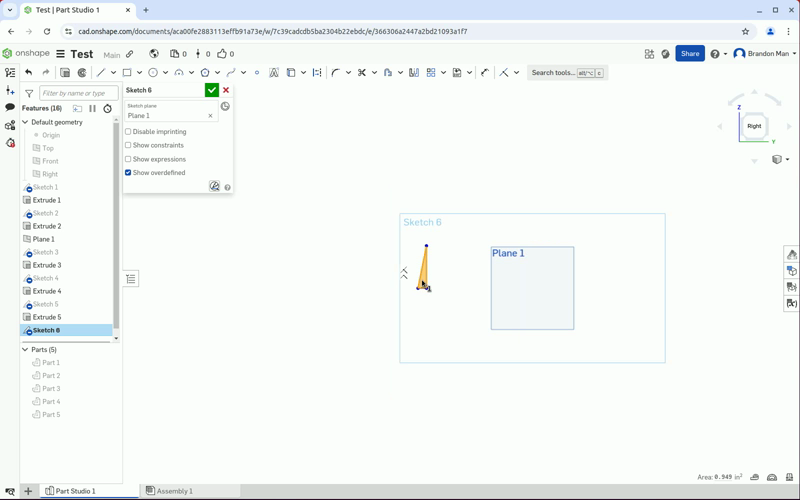
scroll(-6)
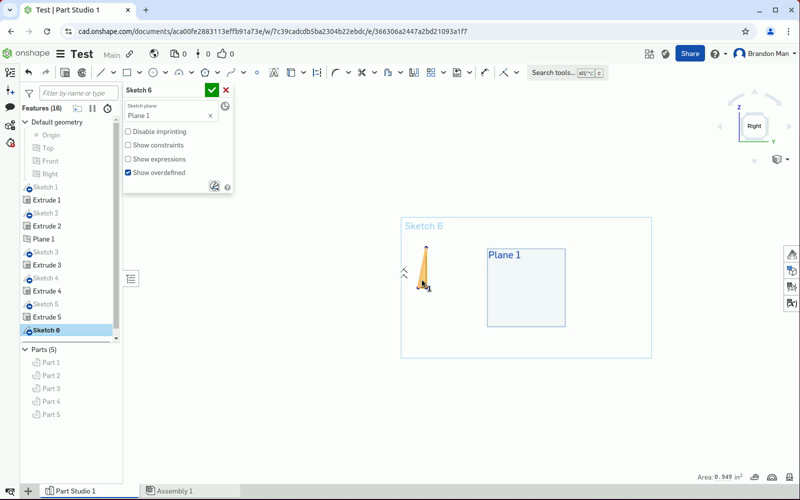
scroll(-6)
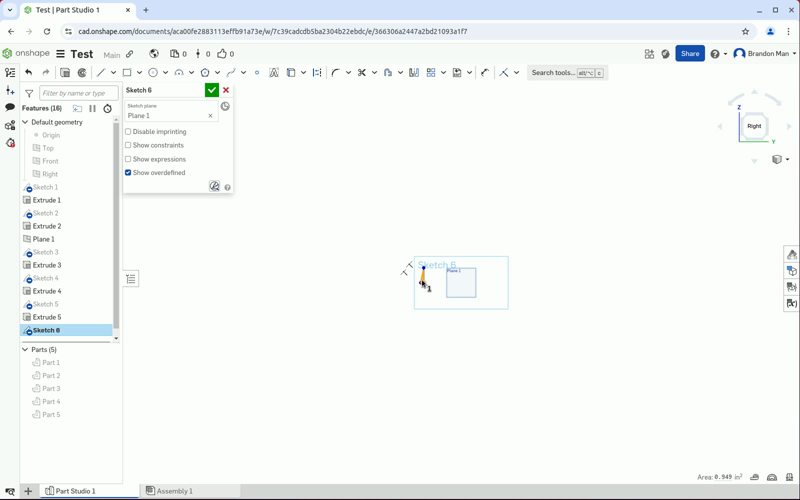
mouse_move(73, 352)
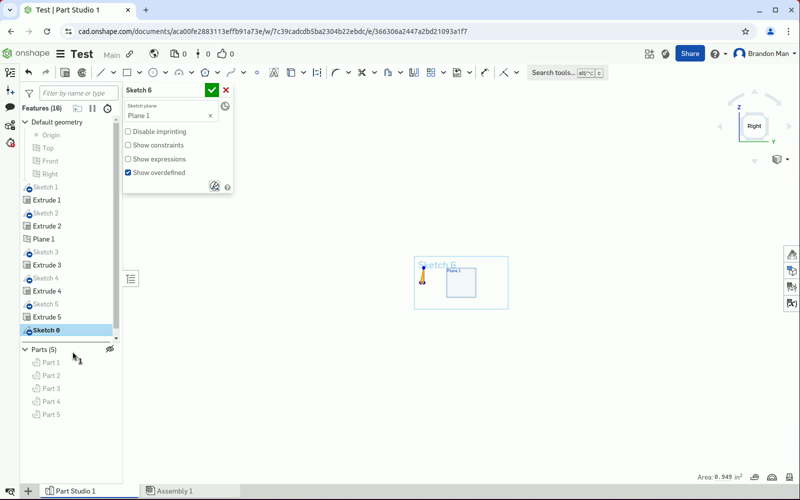
key(shift+y)
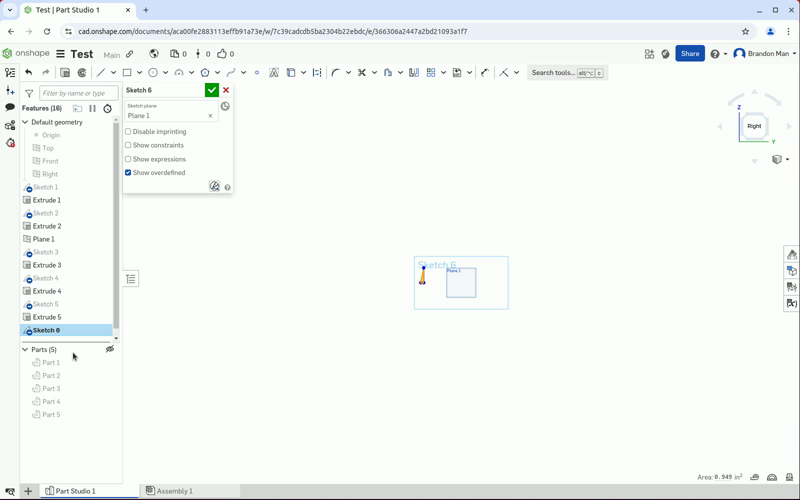
key(shift+e)
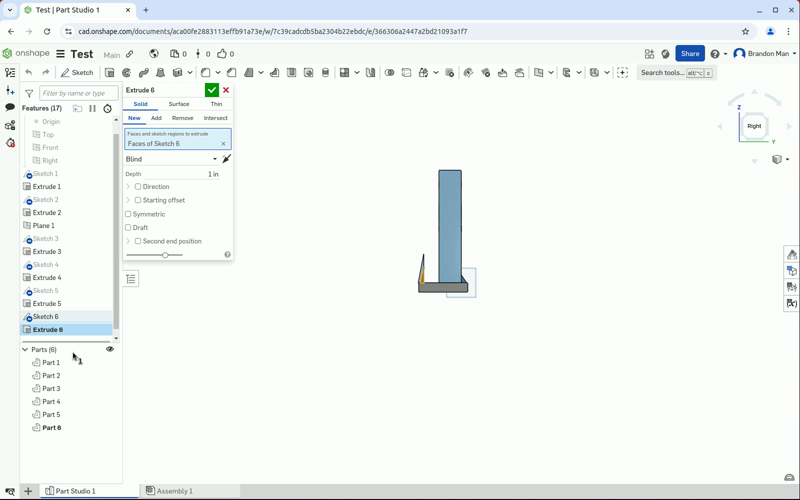
mouse_move(143, 106)
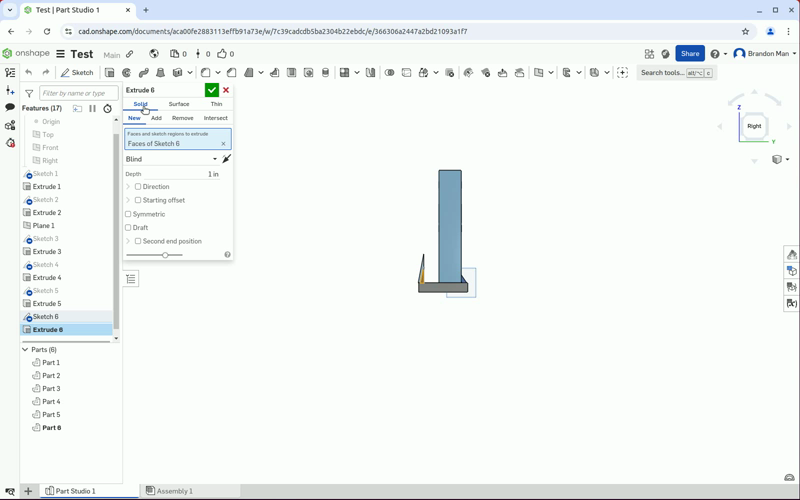
click(143, 106)
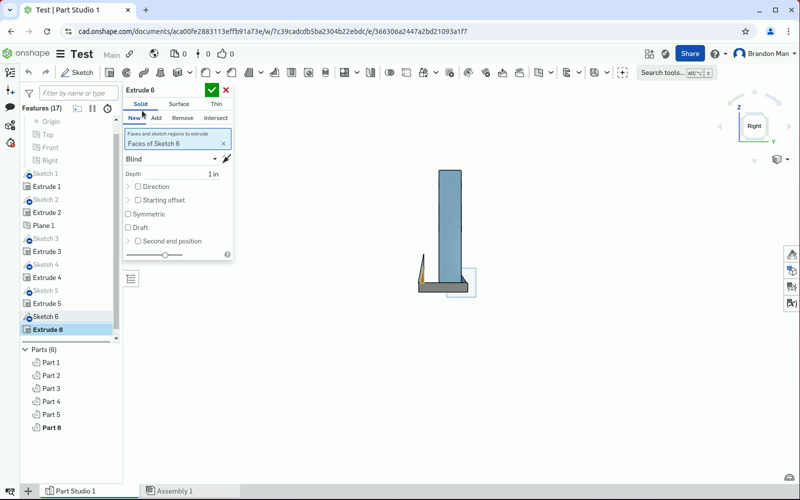
mouse_move(137, 120)
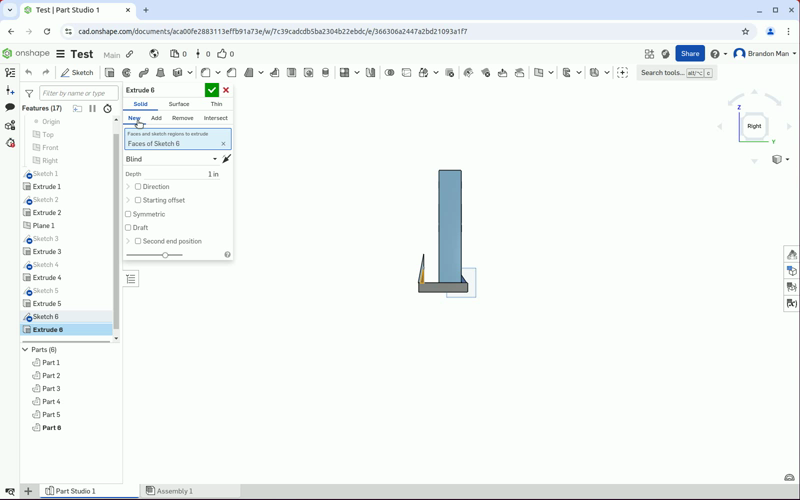
click(137, 120)
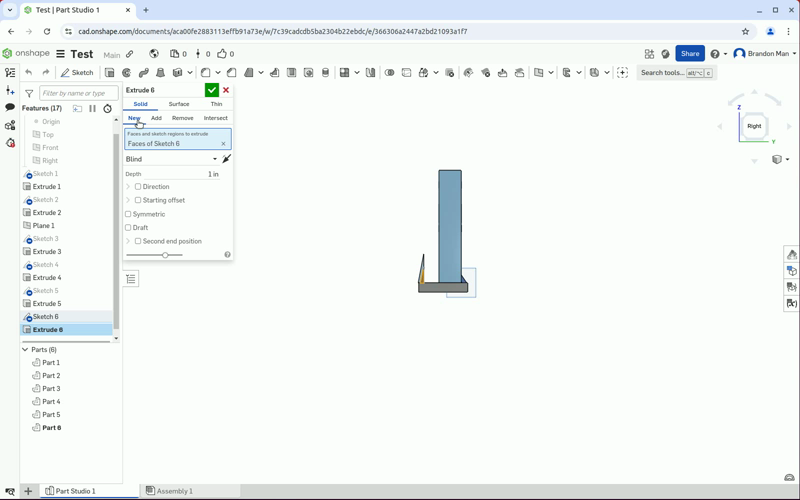
key(tab, 4)
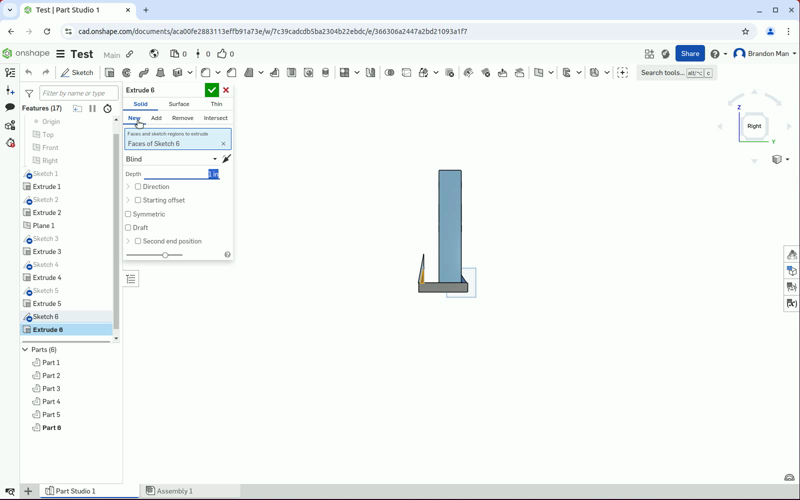
text(-17.09)
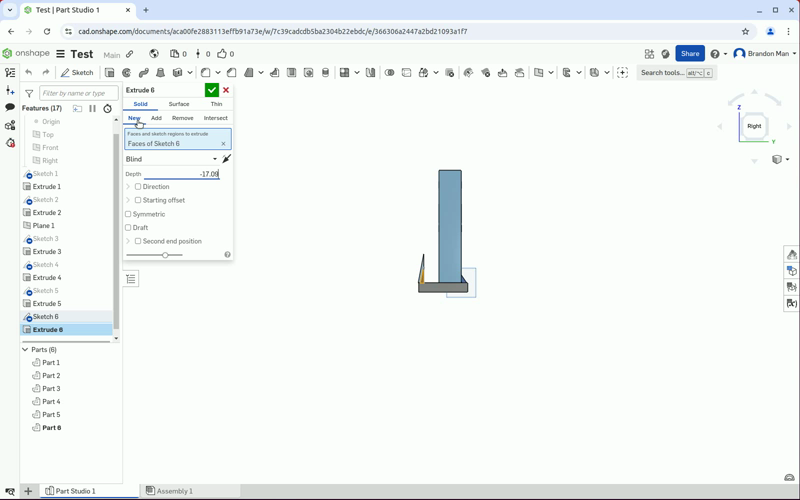
key(enter)
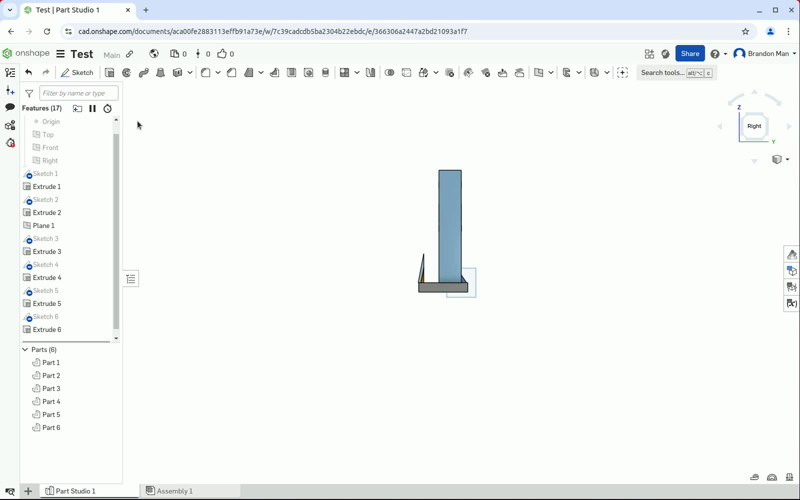
key(shift+h)
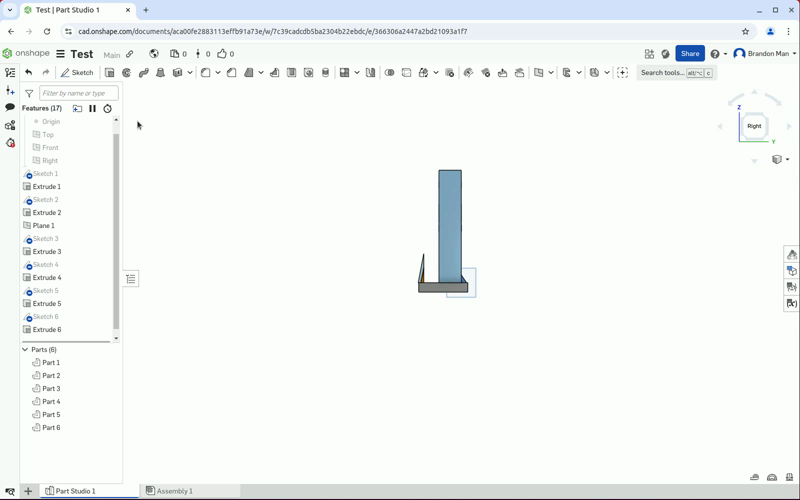
key(shift+h)
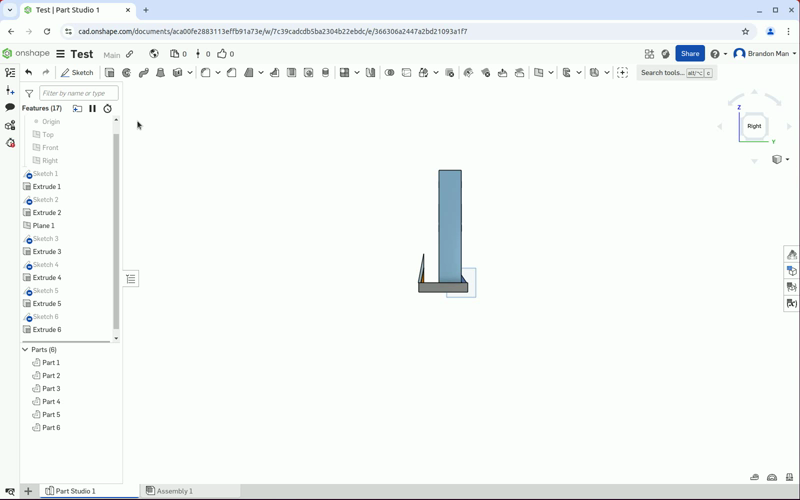
mouse_move(69, 176)
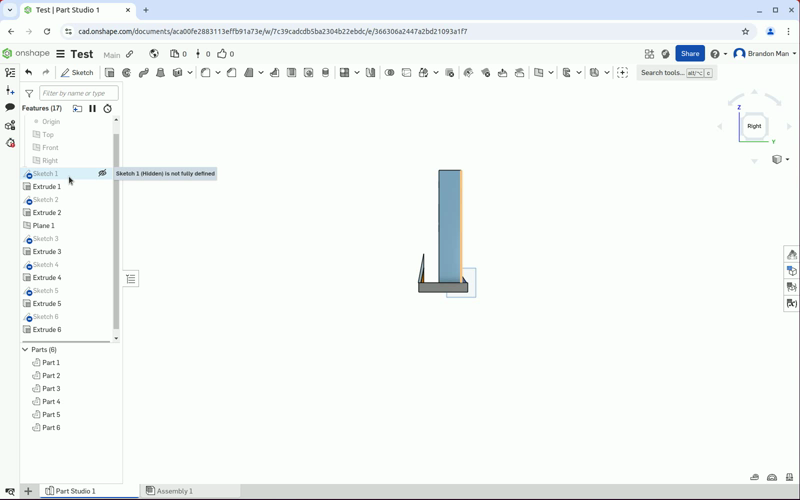
click(69, 176)
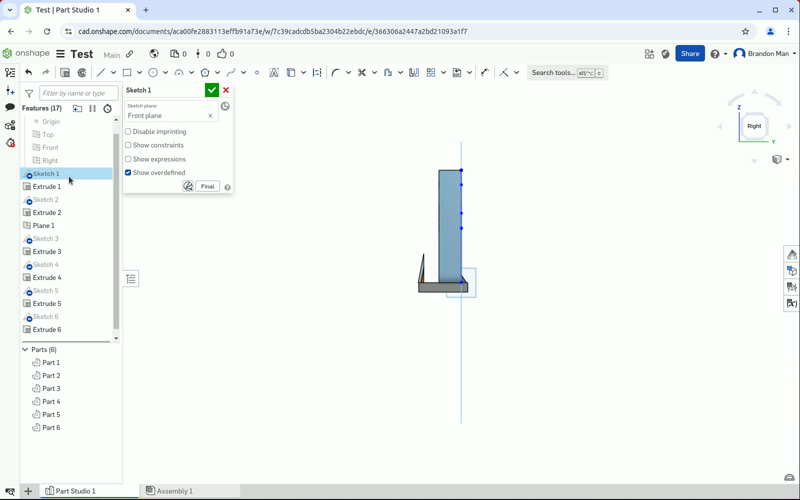
mouse_move(229, 92)
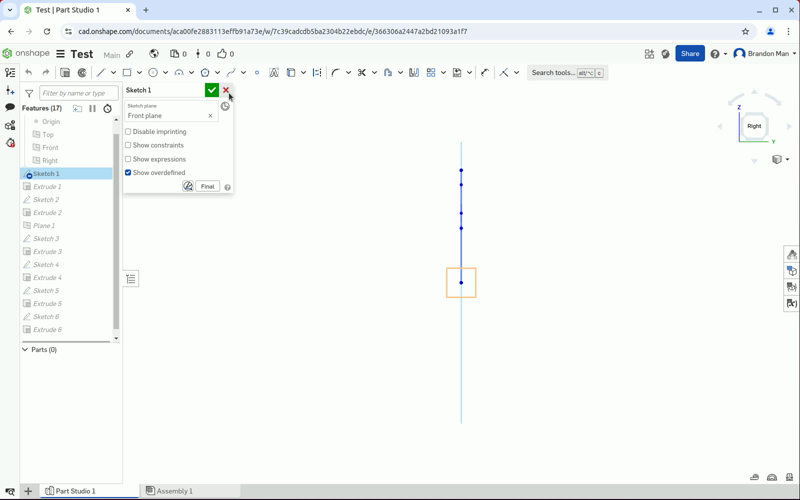
click(229, 92)
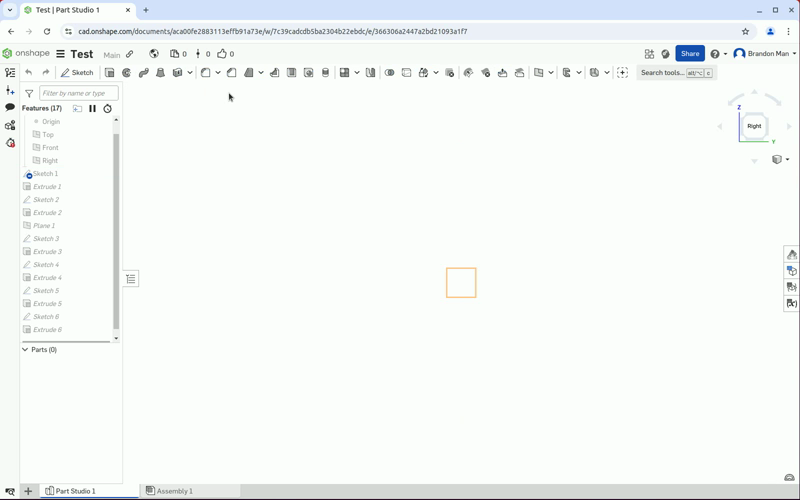
key(shift+s)
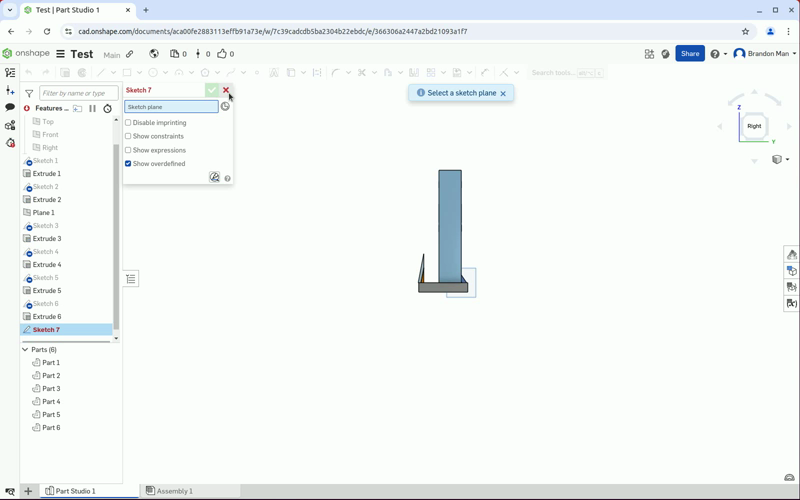
mouse_move(69, 215)
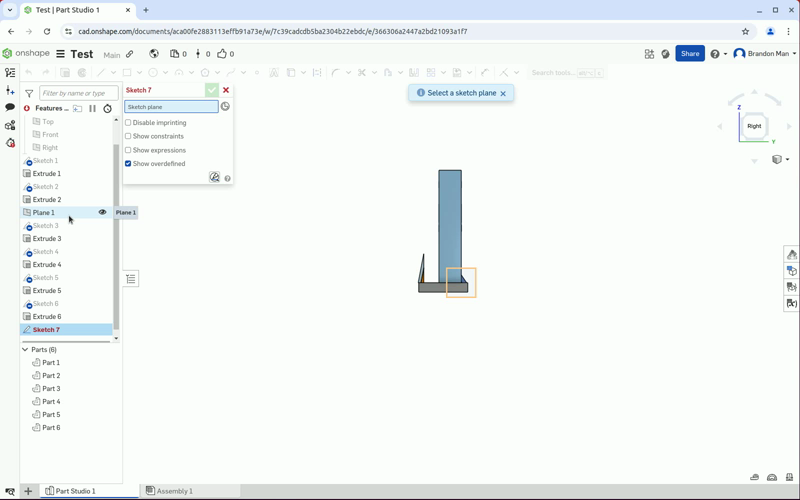
click(69, 215)
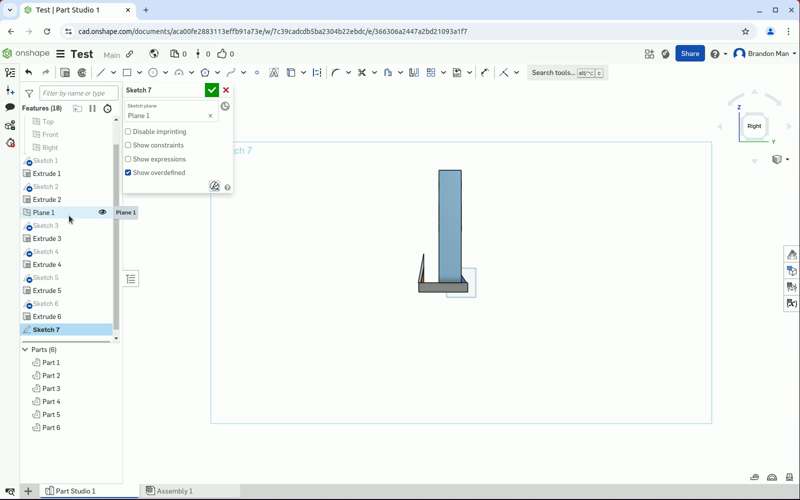
mouse_move(73, 352)
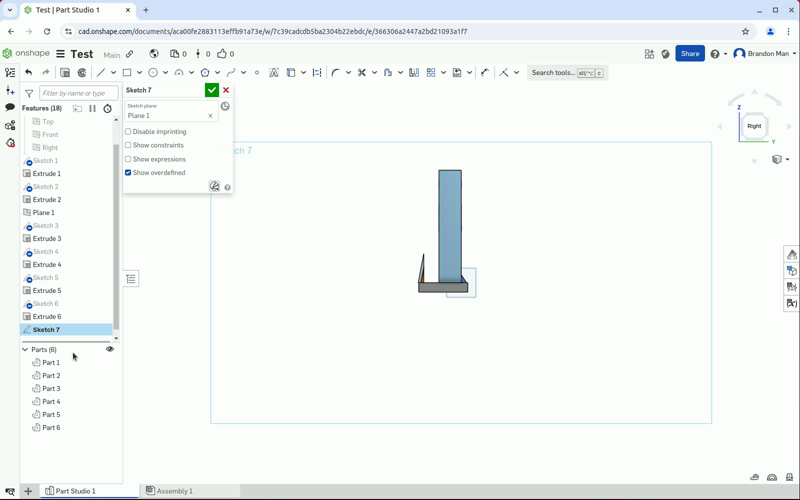
key(y)
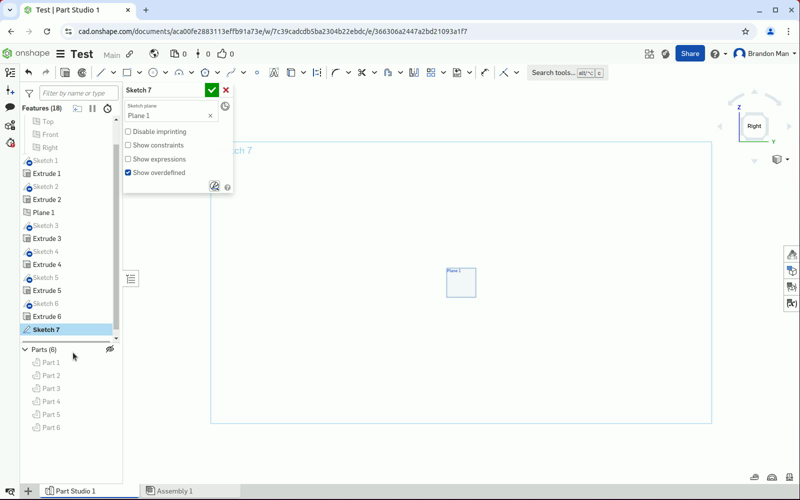
key(l)
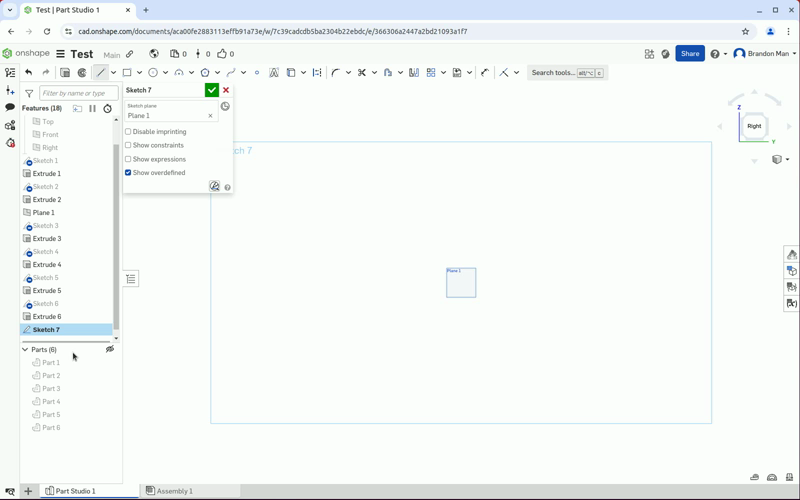
key_down(shift)
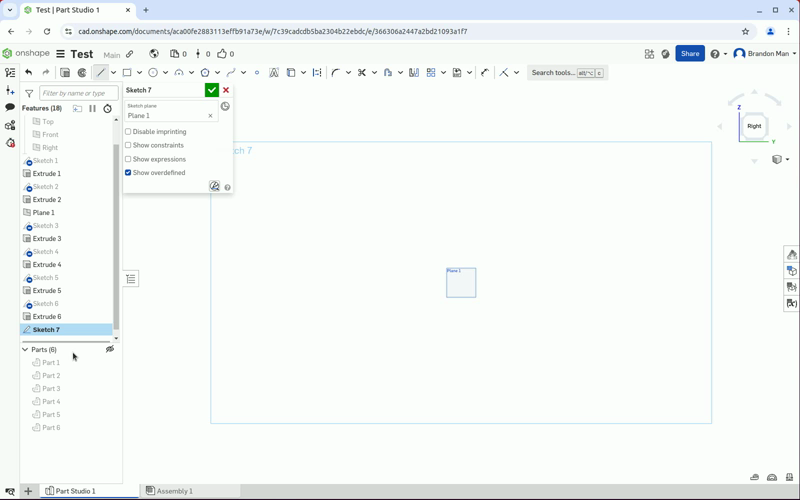
mouse_move(446, 270)
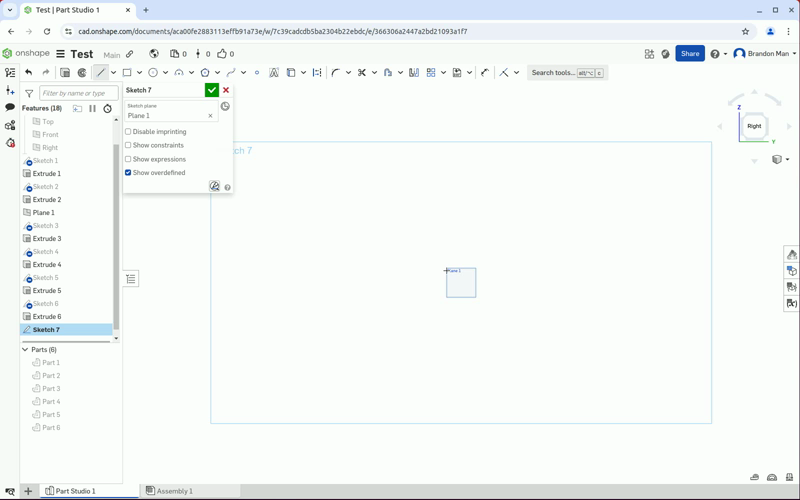
click(446, 270)
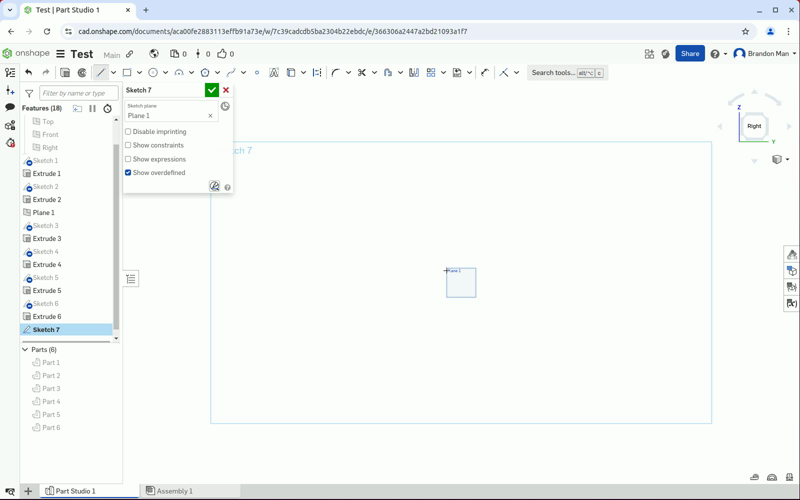
key_up(shift)
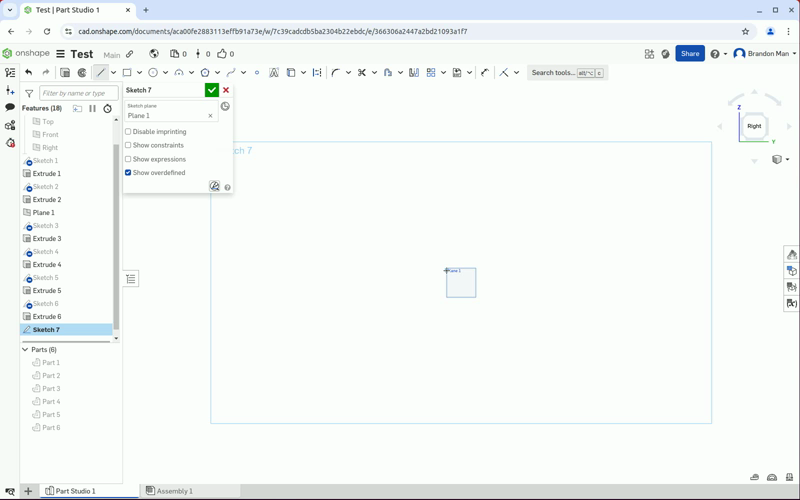
key_down(shift)
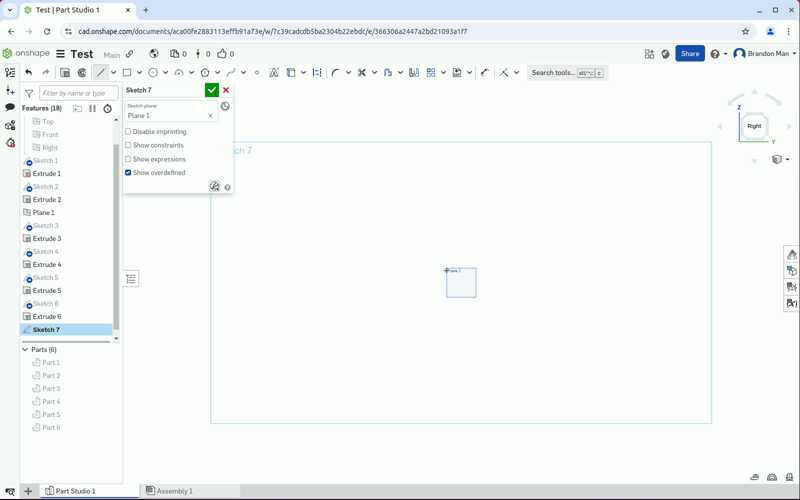
mouse_move(476, 270)
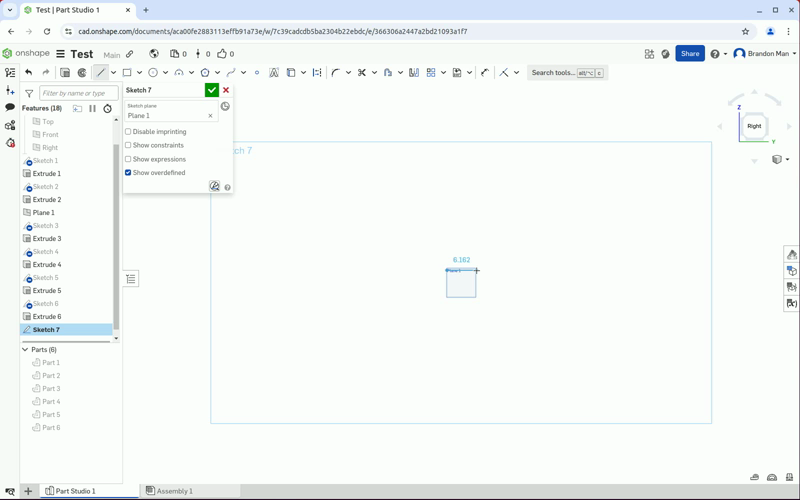
mouse_move(456, 284)
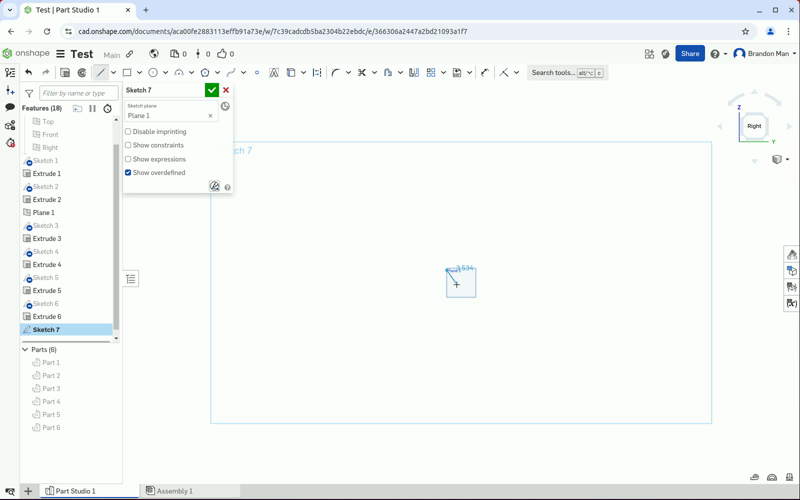
click(456, 284)
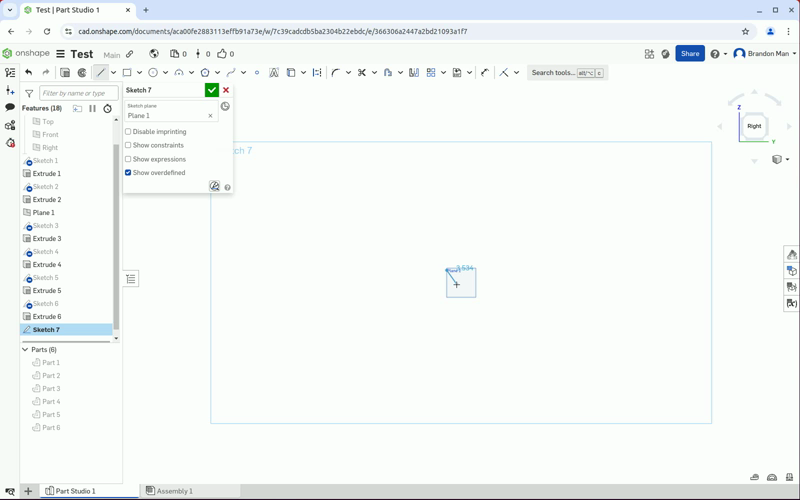
key_up(shift)
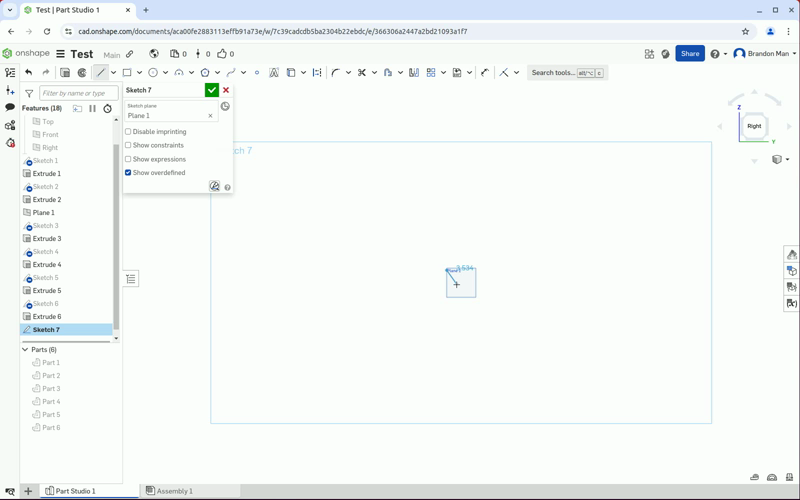
key_down(shift)
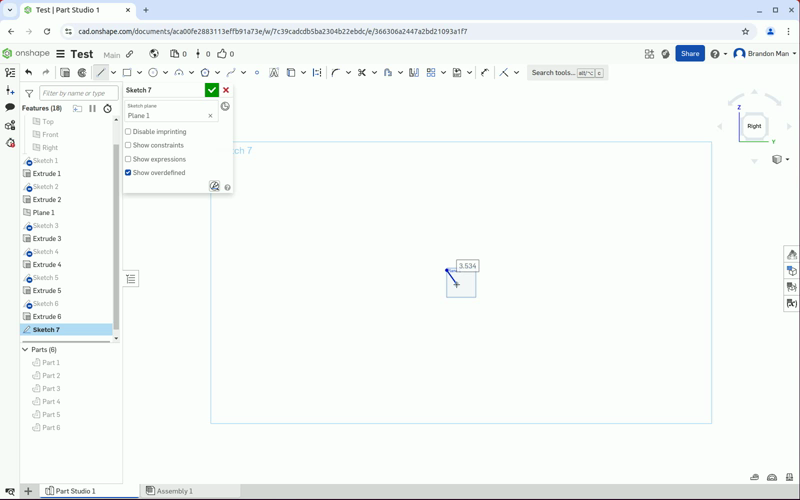
mouse_move(486, 284)
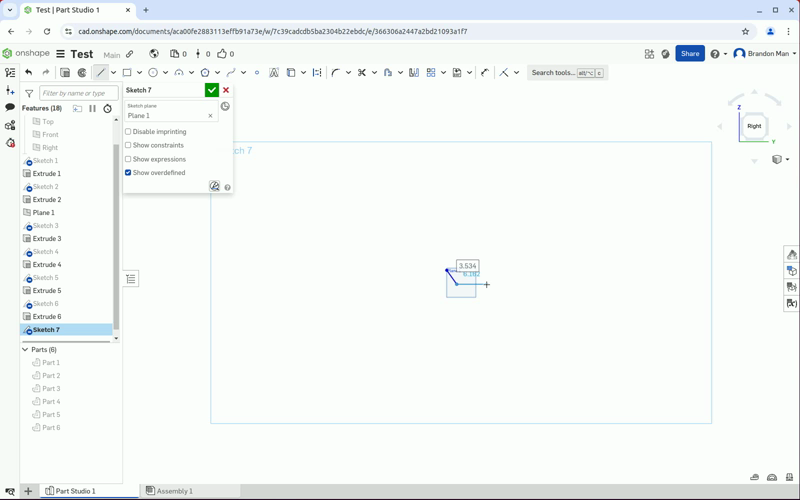
mouse_move(462, 284)
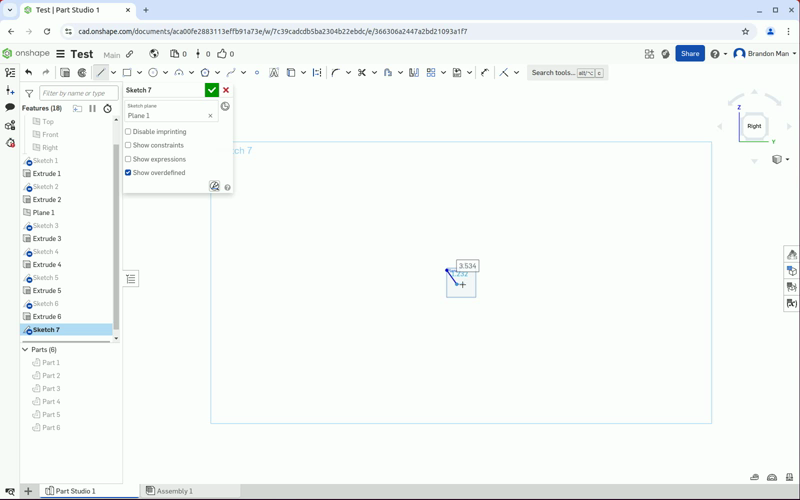
scroll(6)
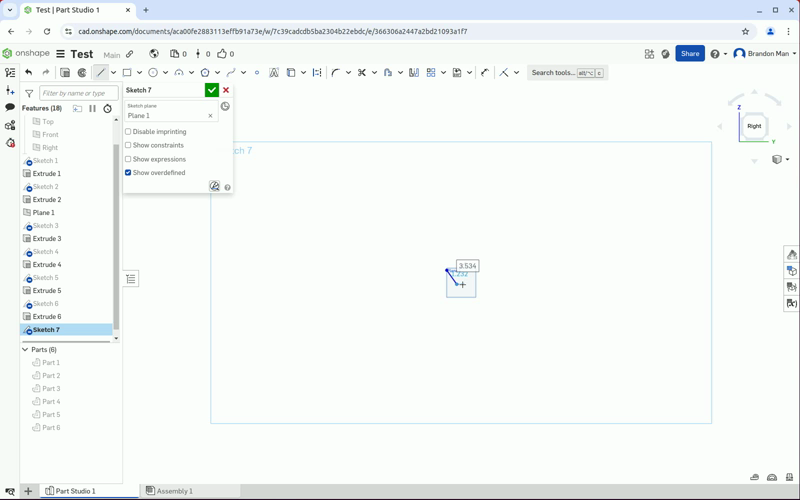
scroll(6)
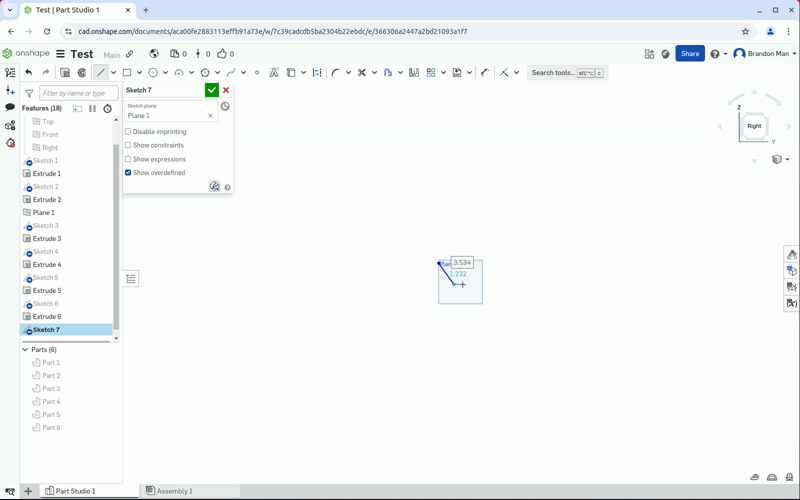
scroll(6)
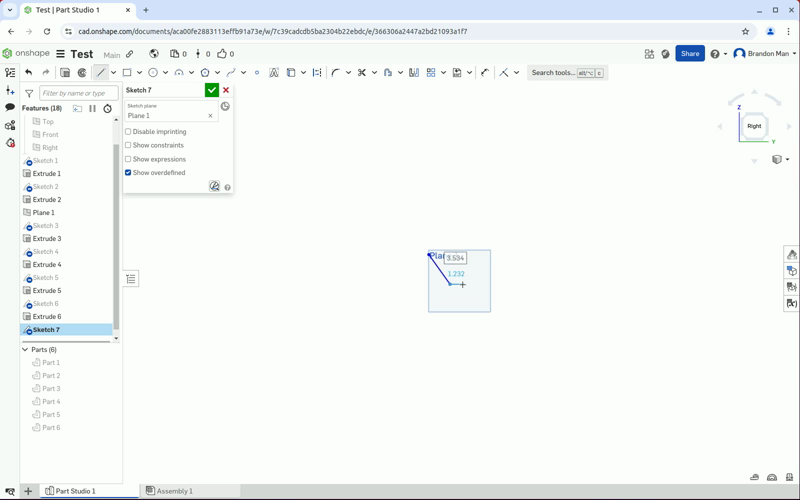
scroll(6)
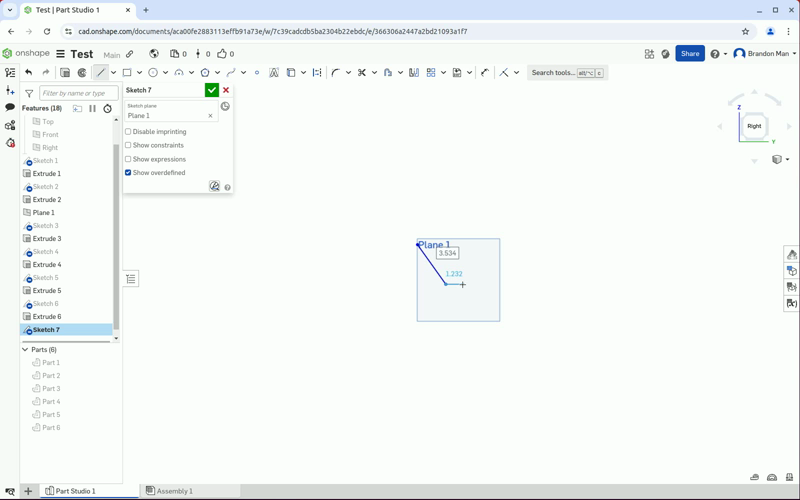
scroll(6)
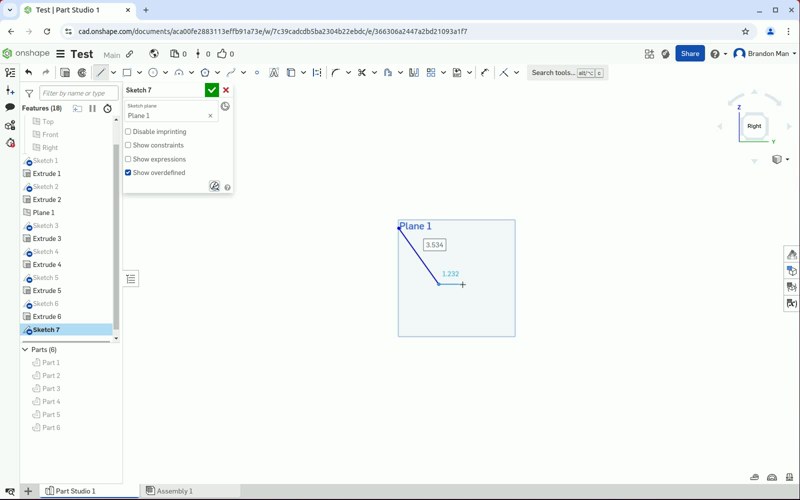
scroll(6)
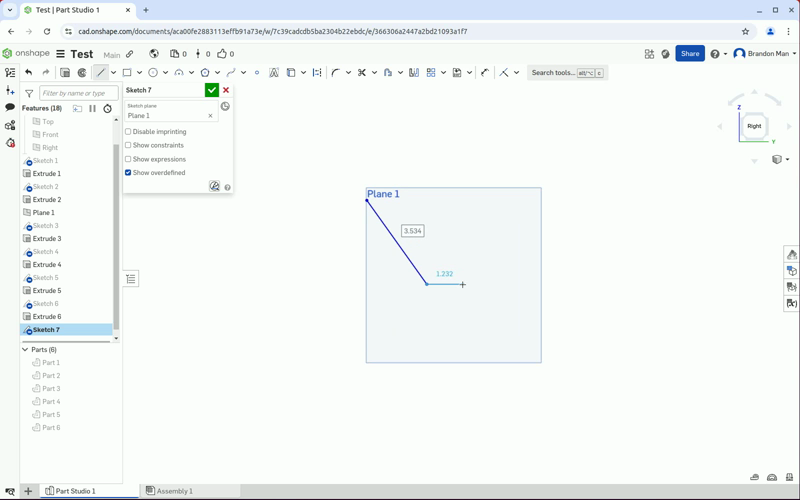
scroll(6)
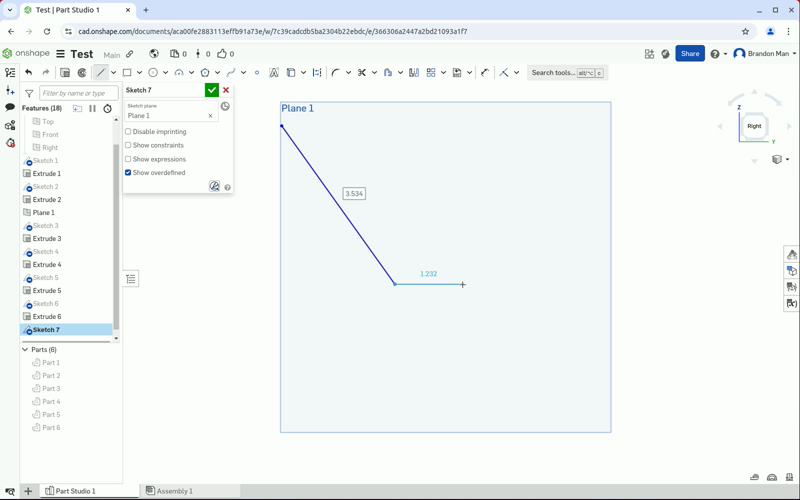
click(462, 284)
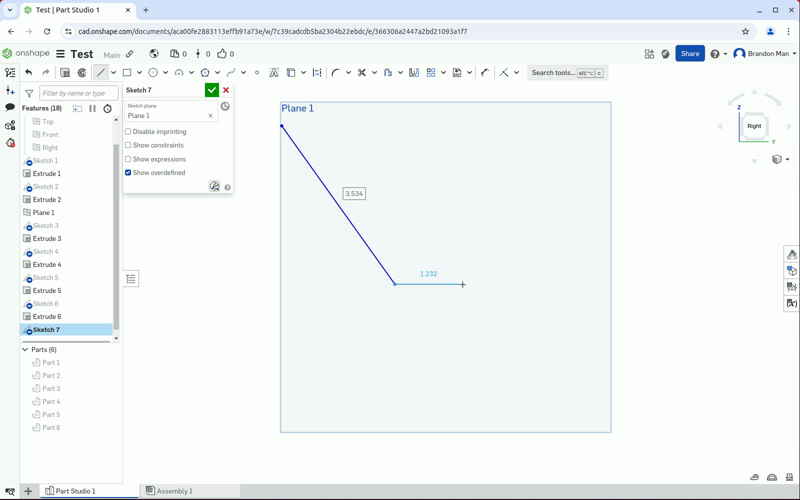
scroll(-6)
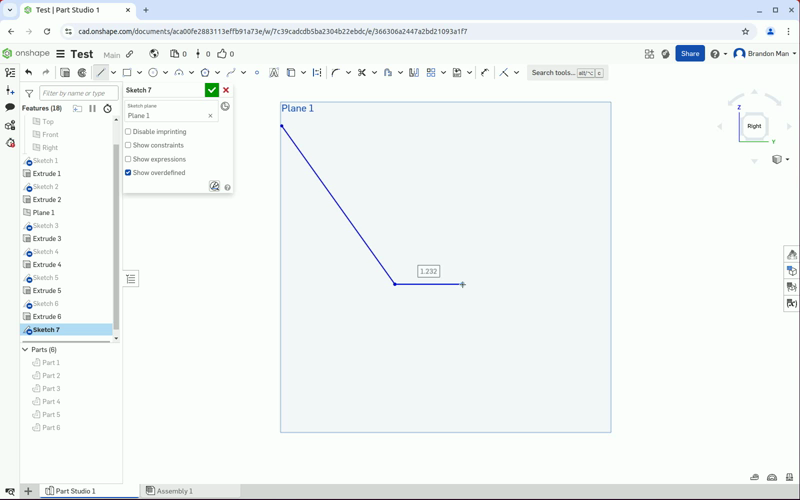
scroll(-6)
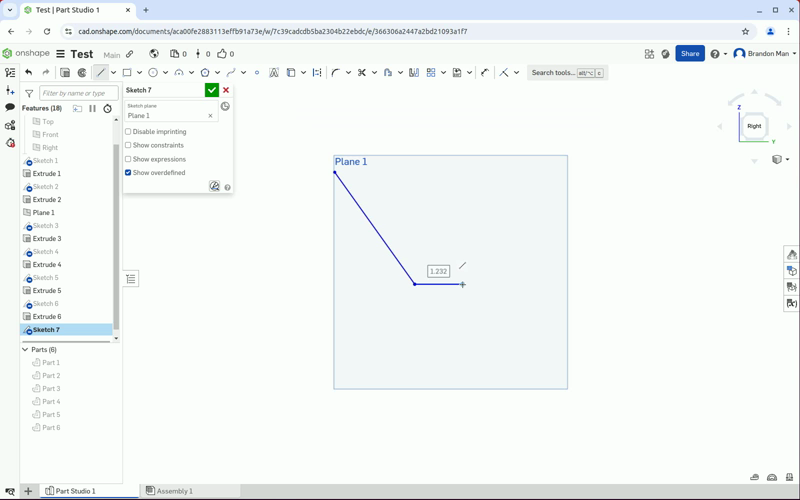
scroll(-6)
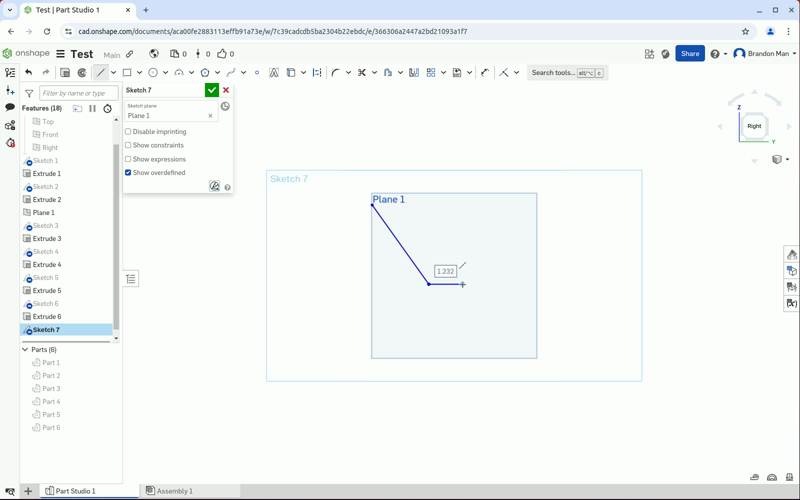
scroll(-6)
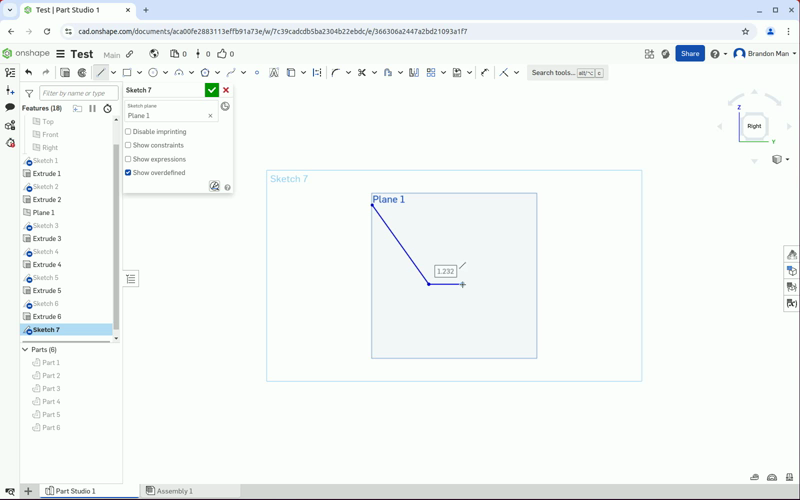
scroll(-6)
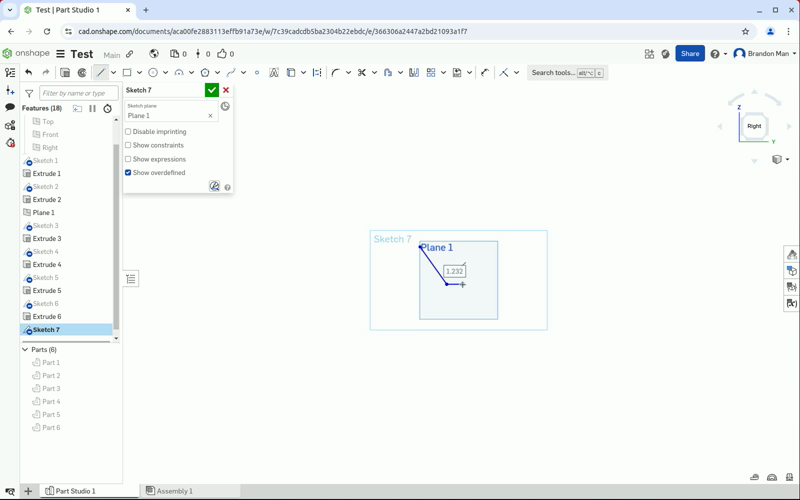
scroll(-6)
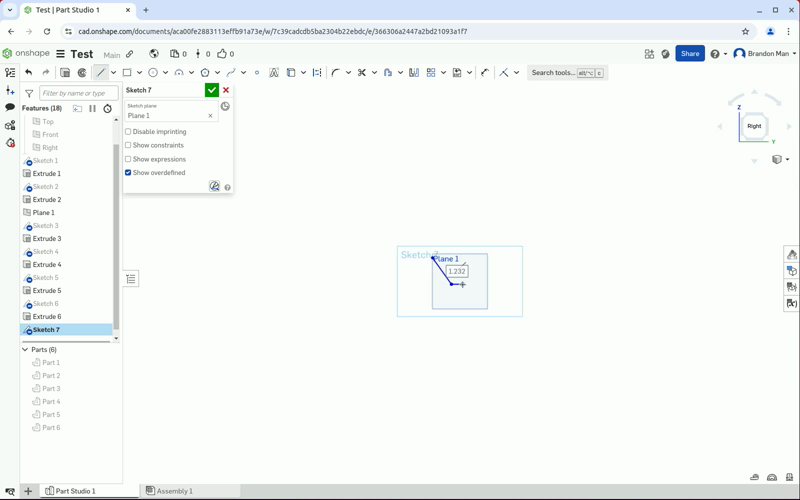
scroll(-6)
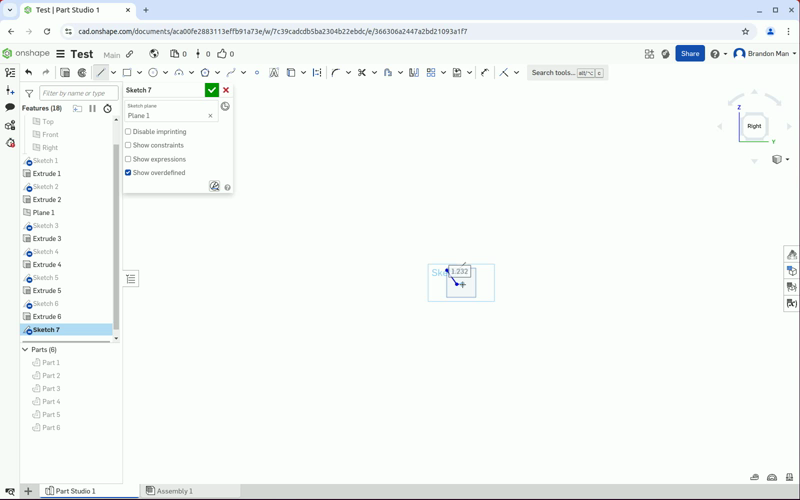
key_up(shift)
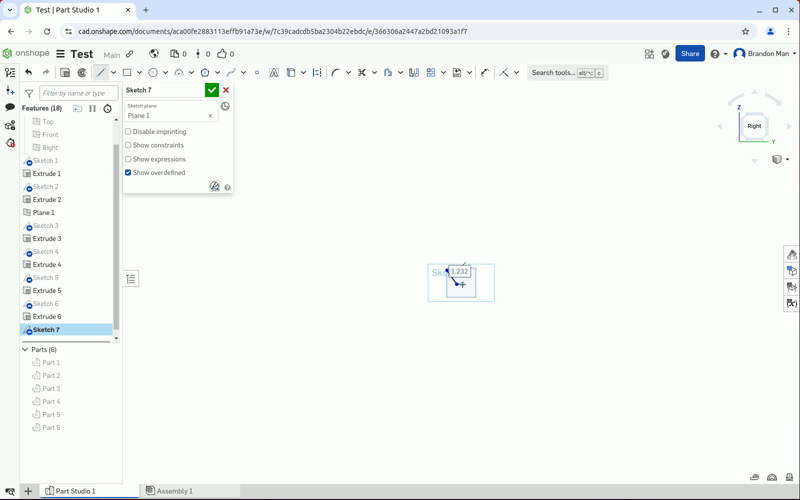
key_down(shift)
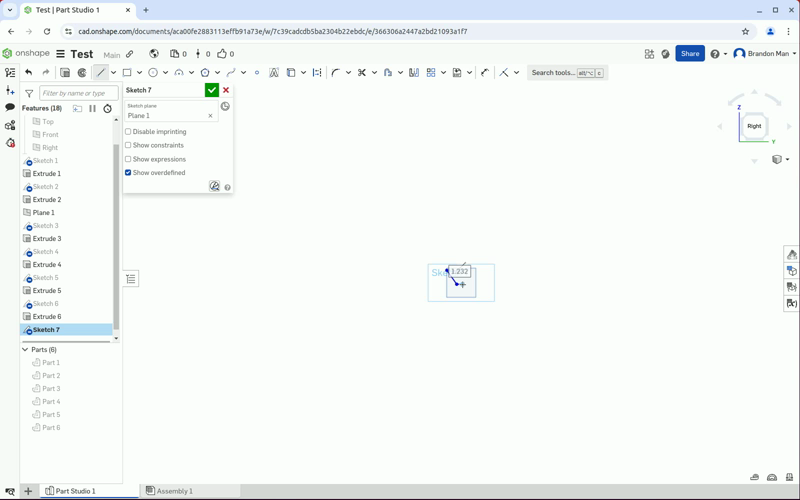
mouse_move(492, 284)
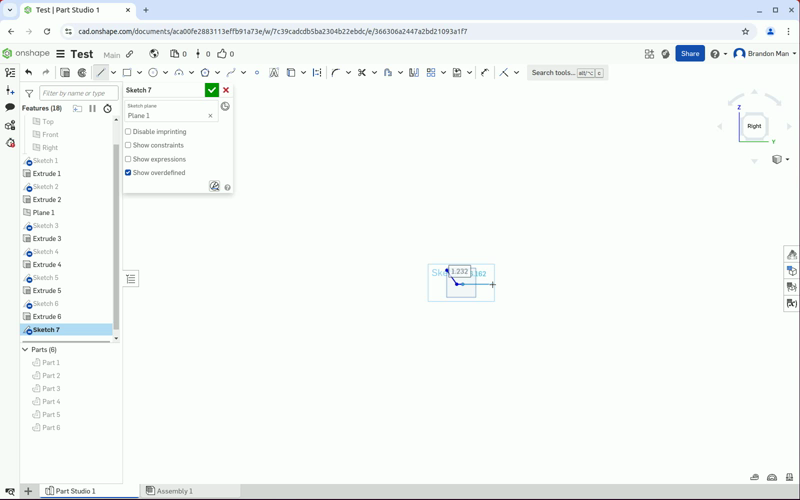
mouse_move(446, 260)
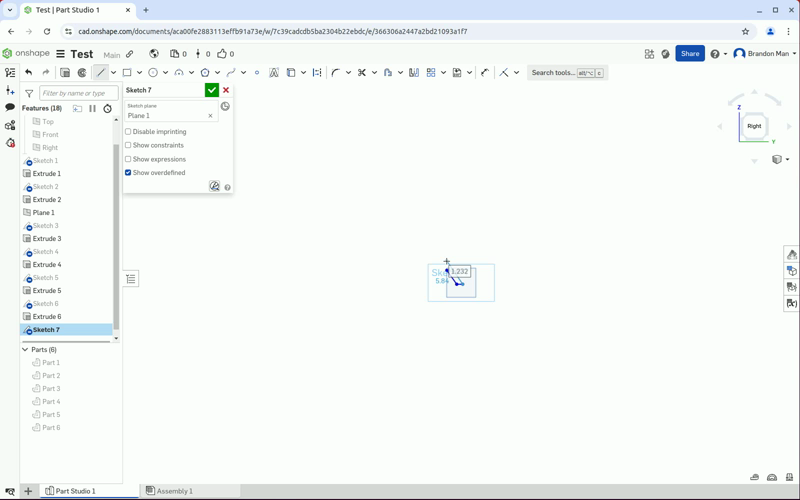
click(446, 260)
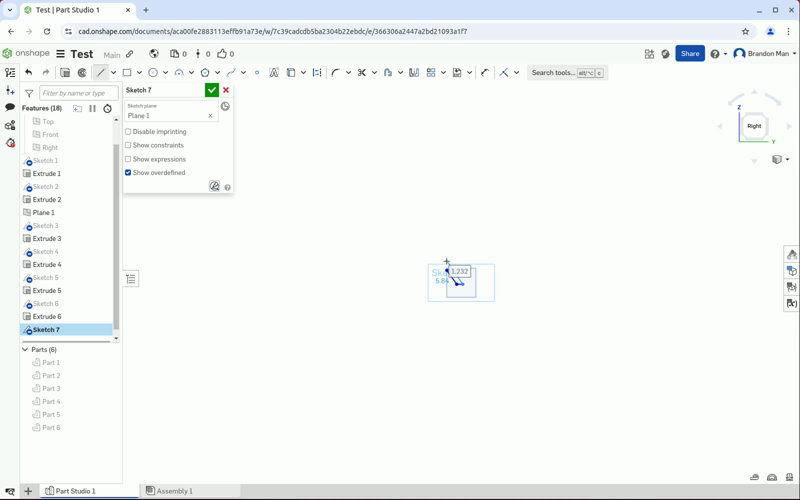
key_up(shift)
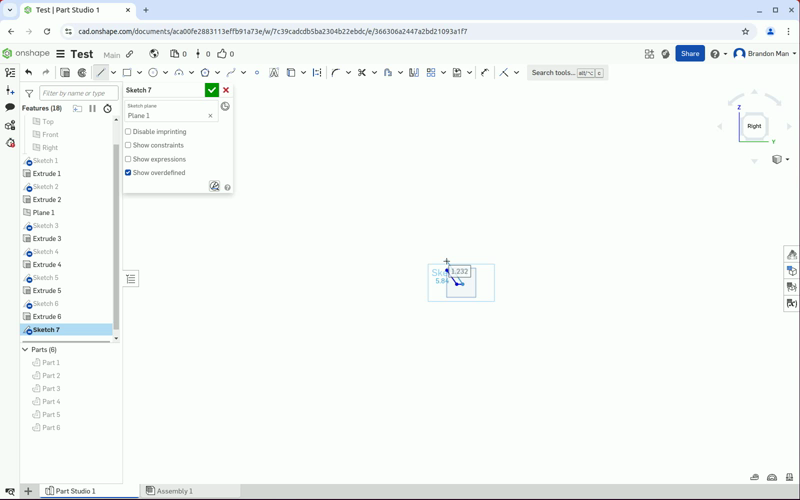
mouse_move(476, 260)
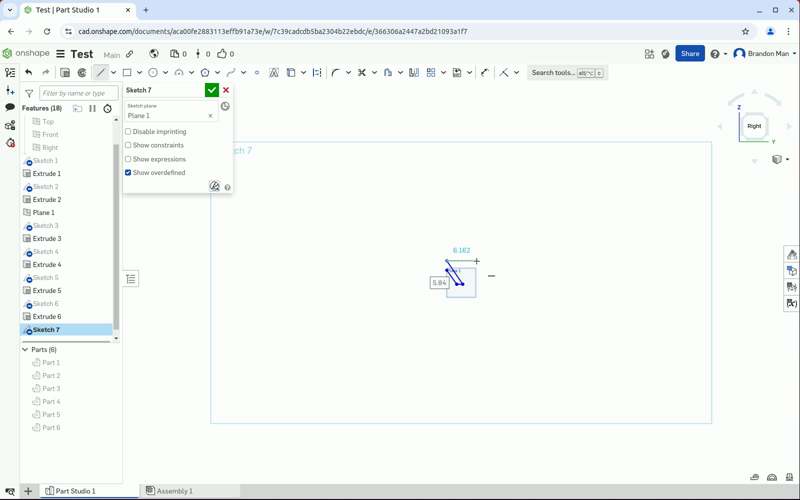
key_down(shift)
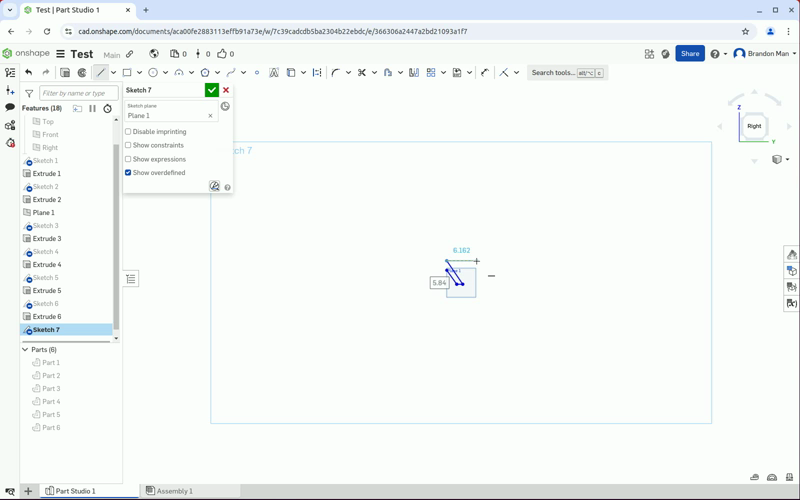
mouse_move(446, 270)
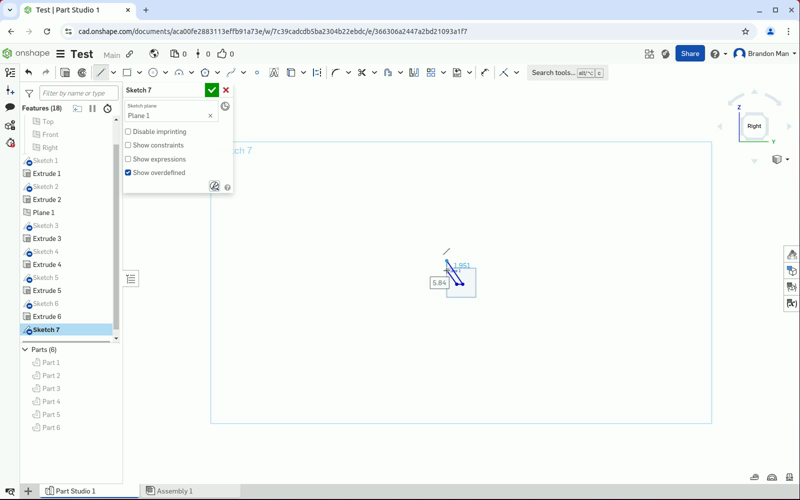
key_up(shift)
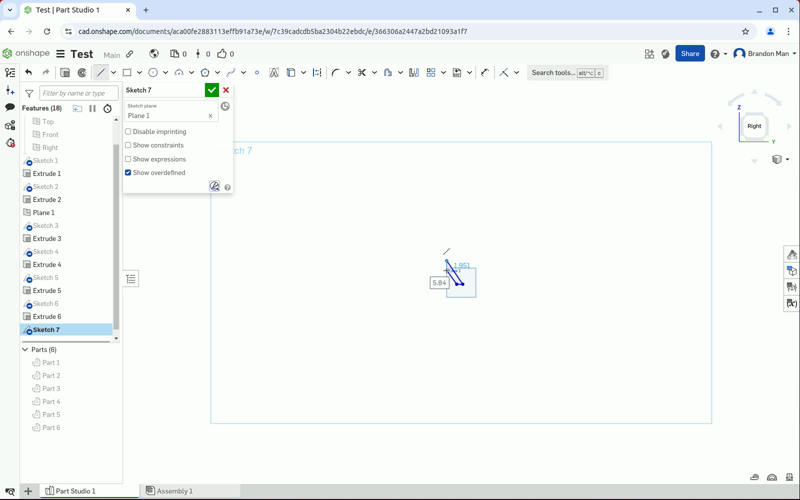
click(446, 270)
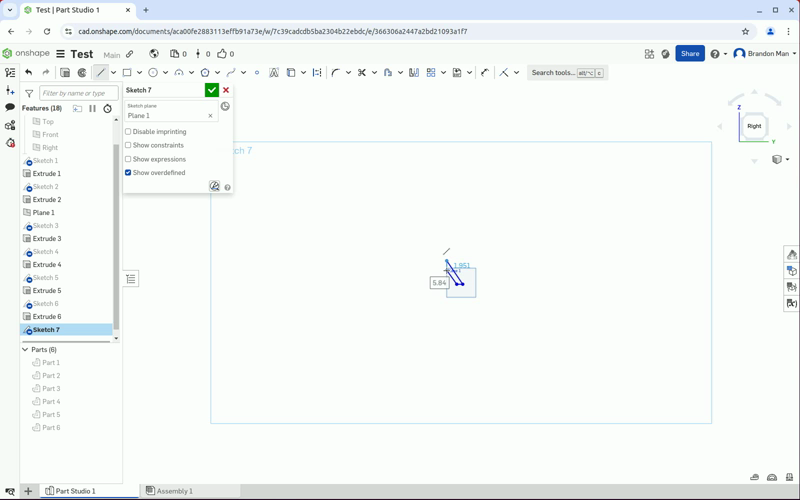
key(esc)
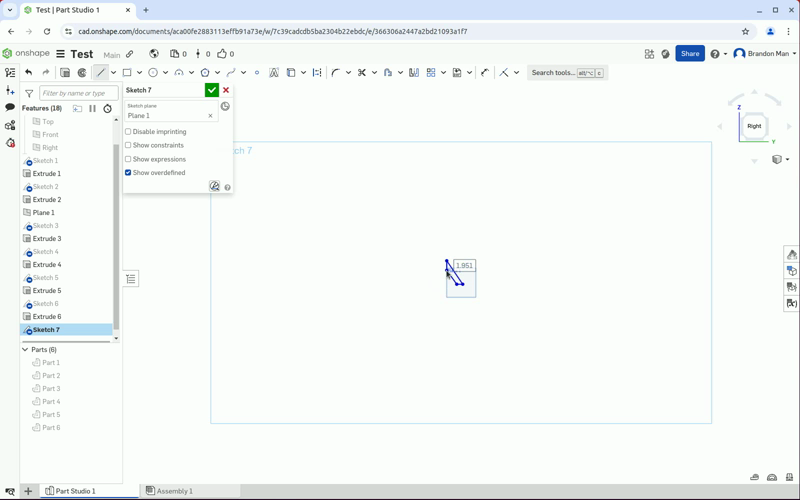
mouse_move(447, 268)
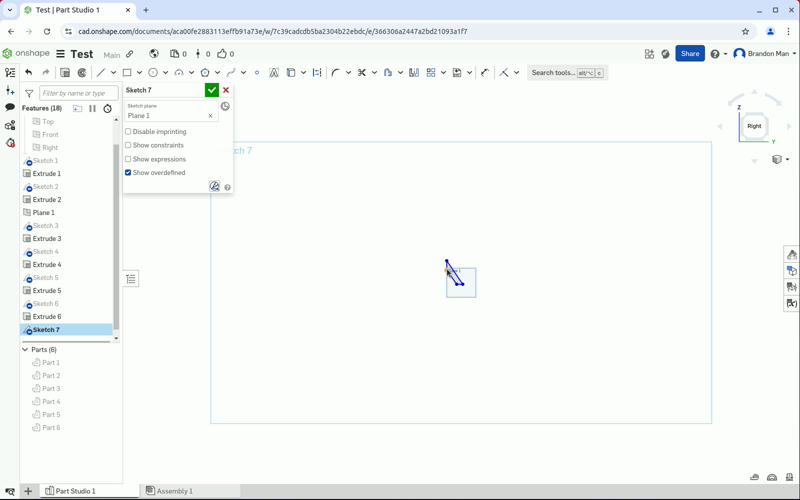
scroll(6)
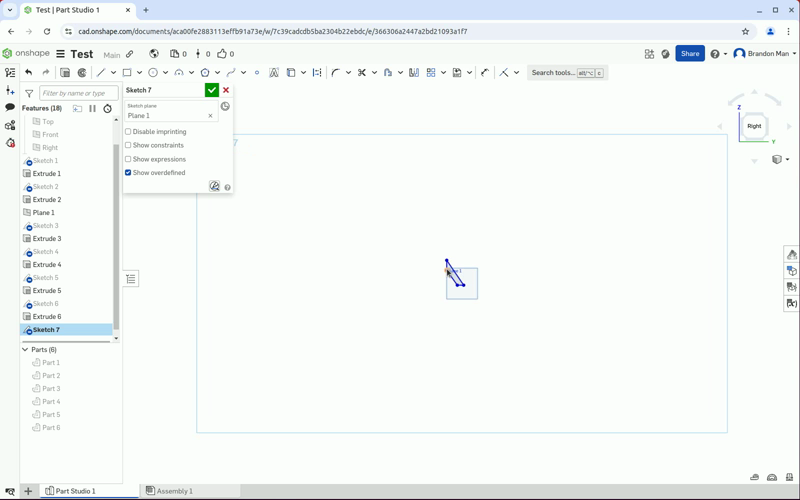
scroll(6)
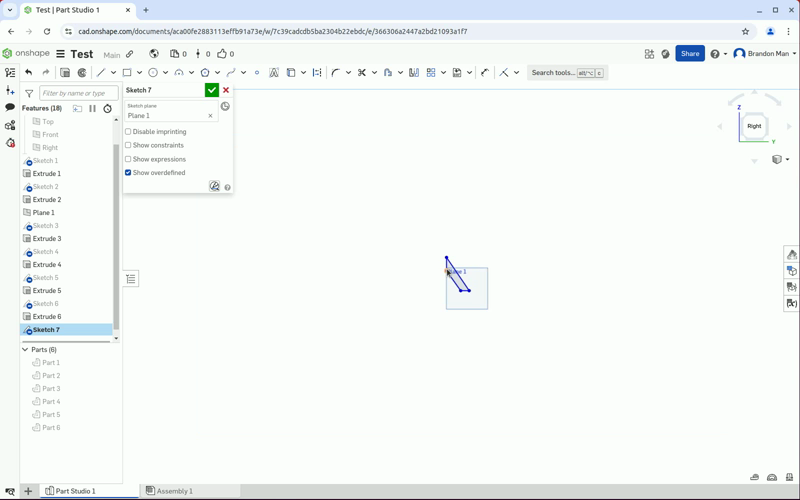
scroll(6)
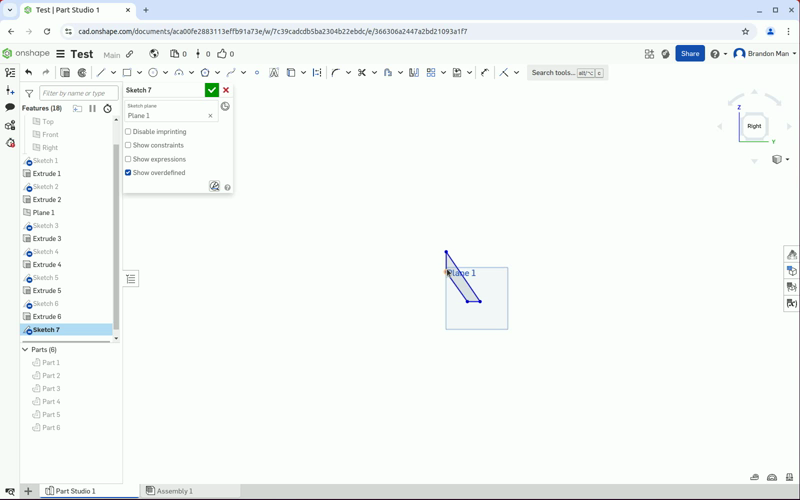
scroll(6)
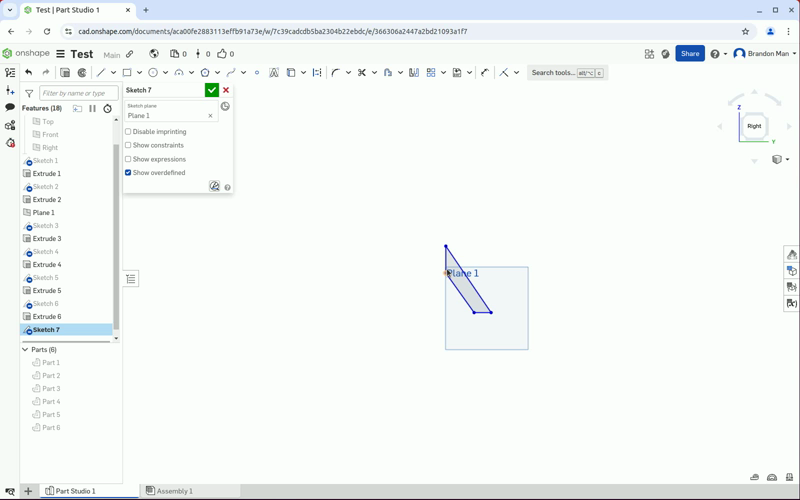
scroll(6)
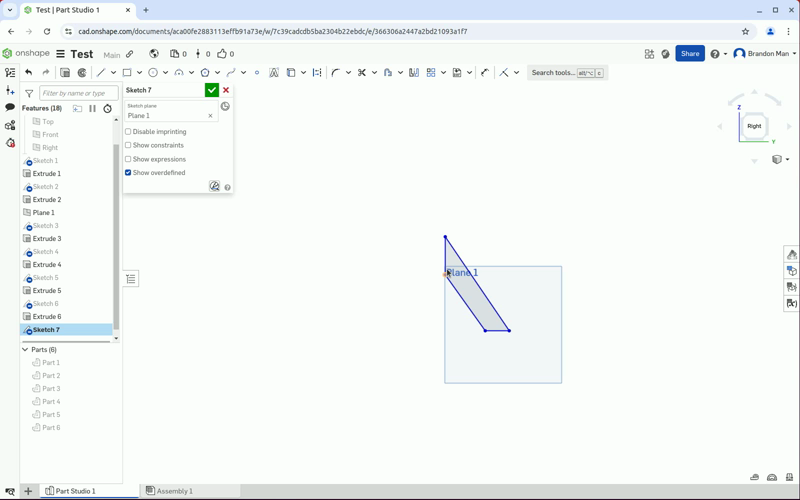
scroll(6)
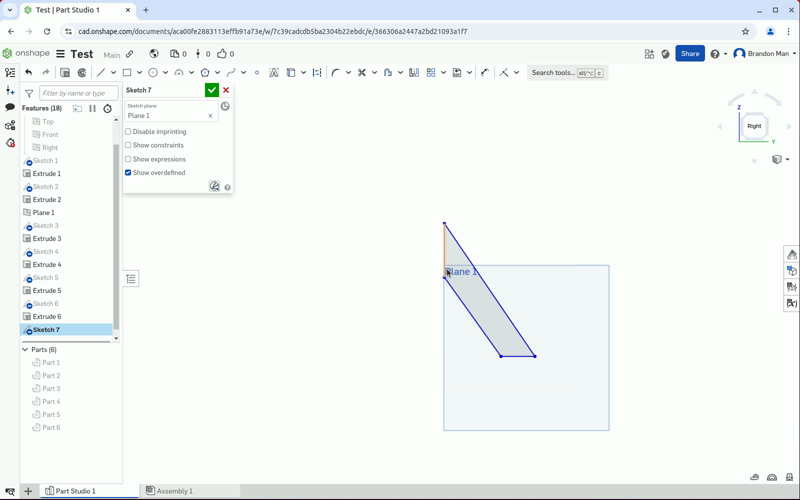
scroll(6)
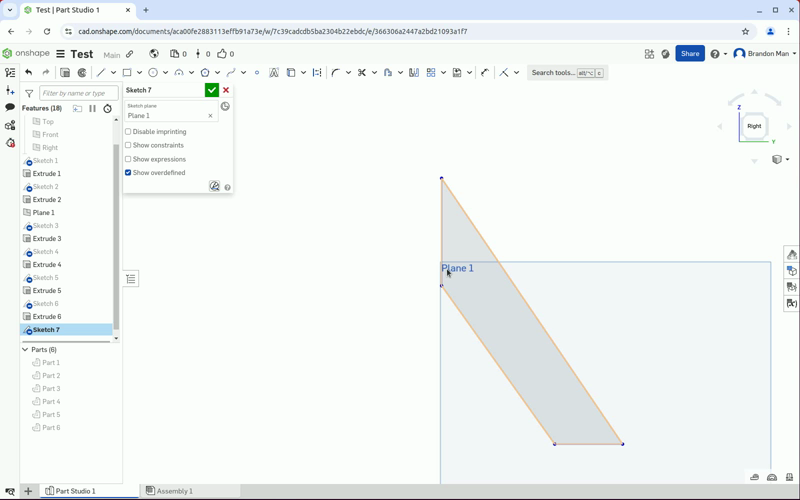
click(447, 268)
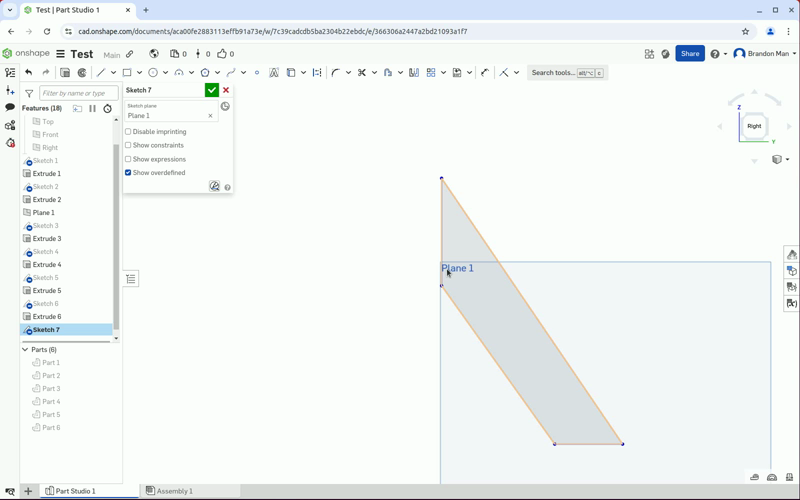
scroll(-6)
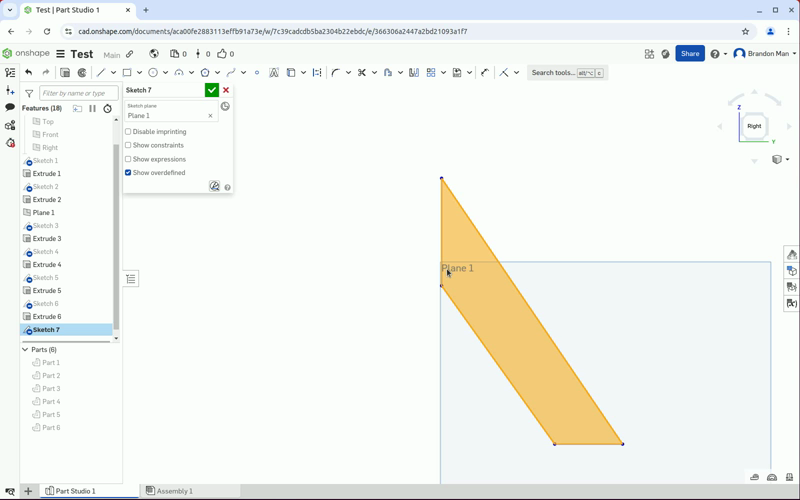
scroll(-6)
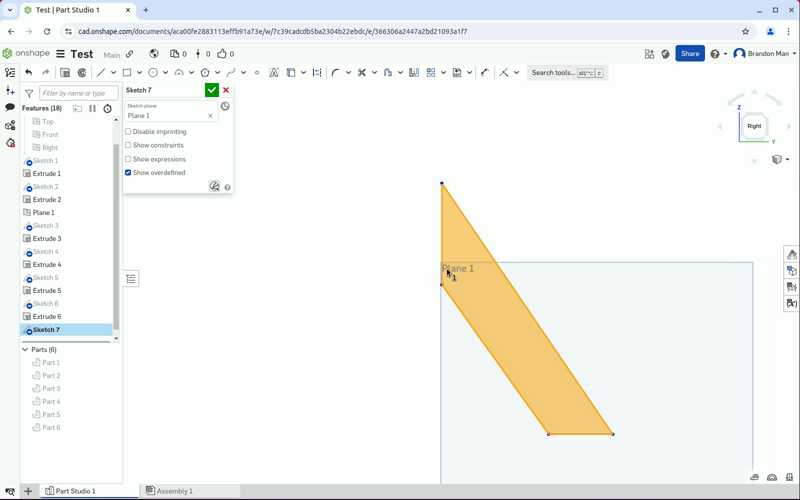
scroll(-6)
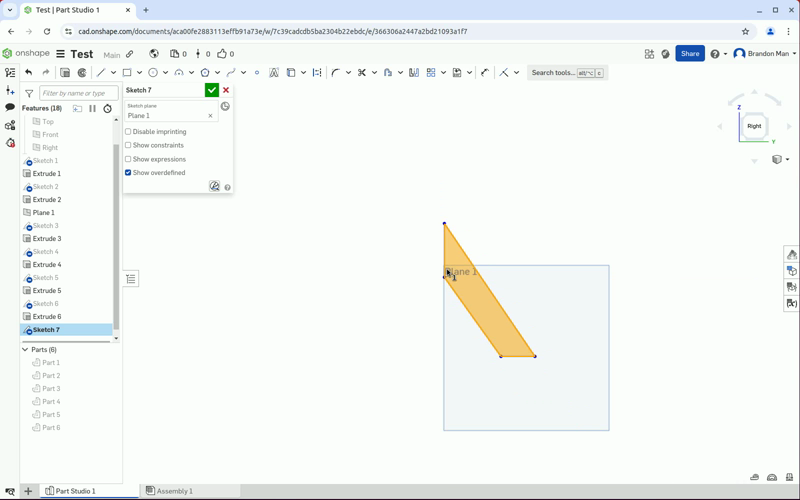
scroll(-6)
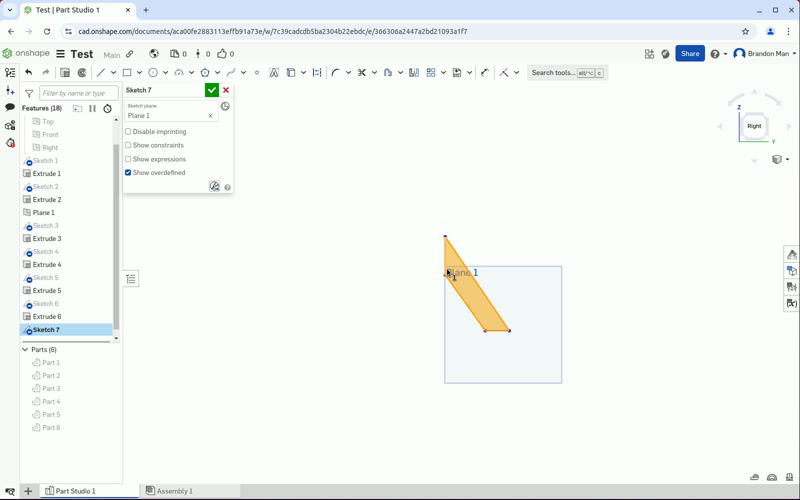
scroll(-6)
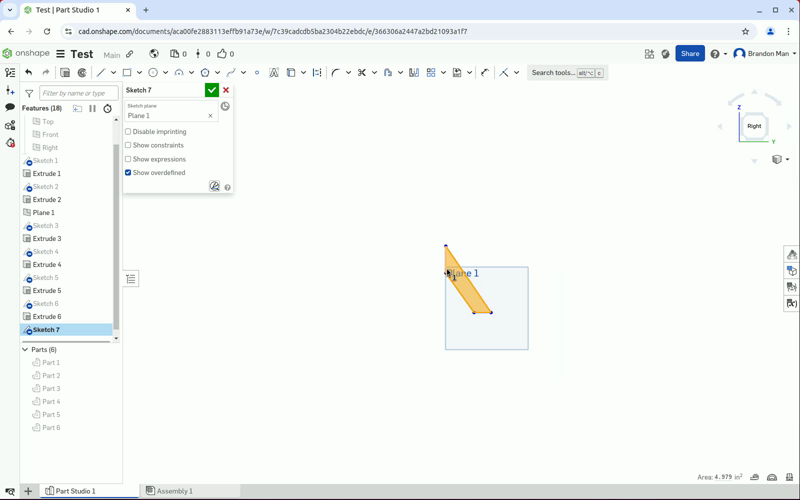
scroll(-6)
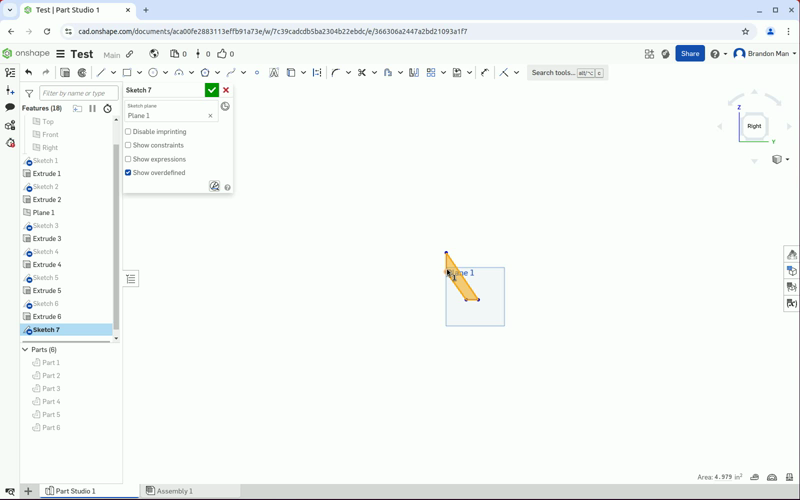
scroll(-6)
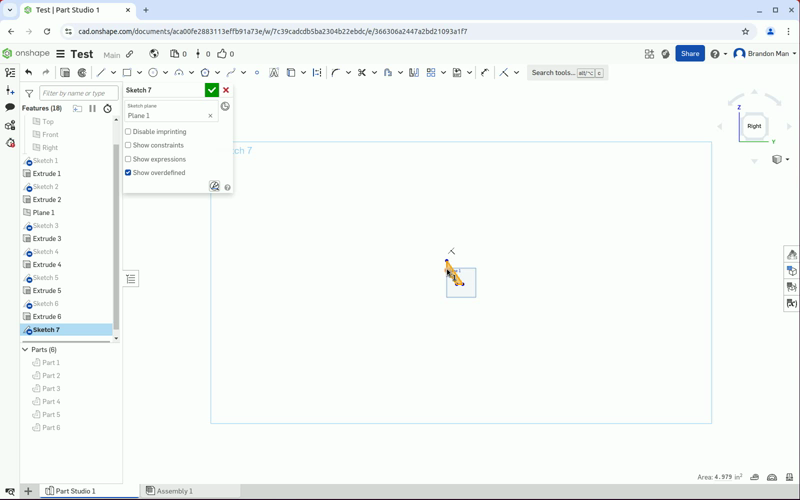
mouse_move(73, 352)
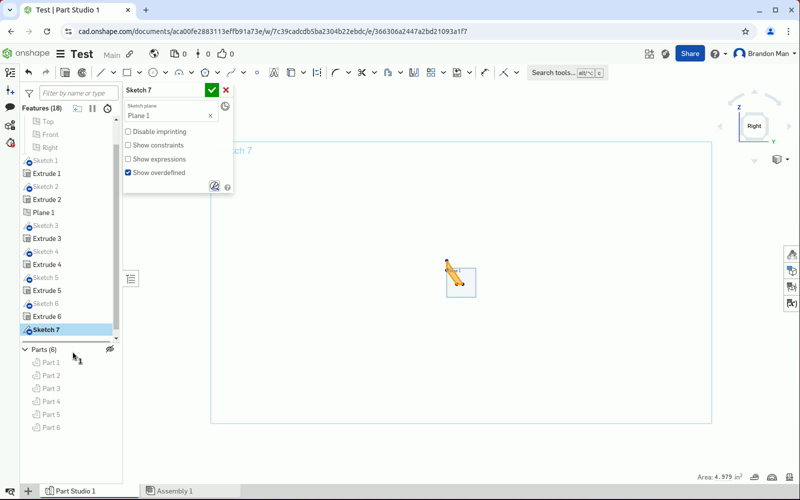
key(shift+y)
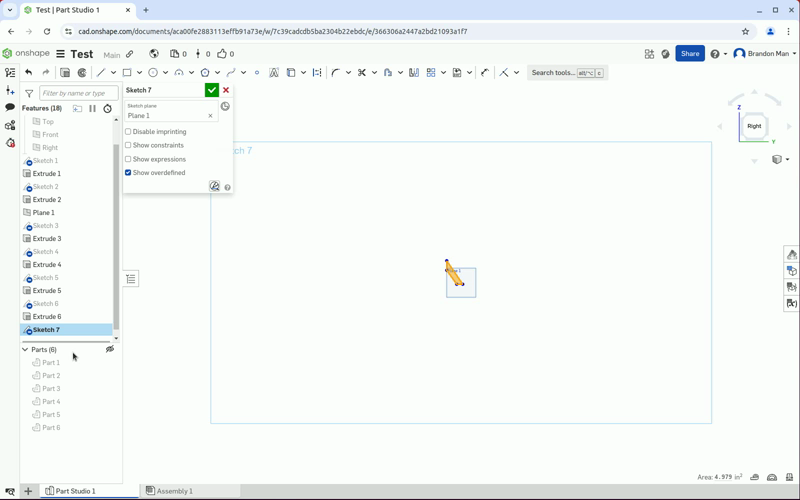
key(shift+e)
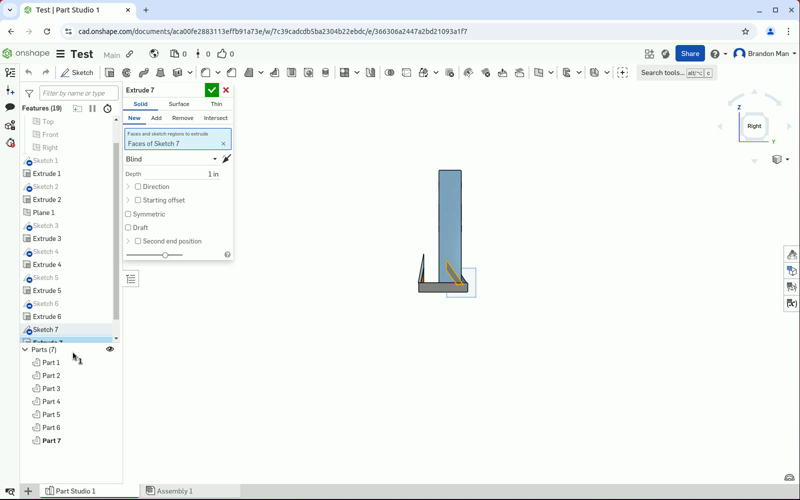
mouse_move(143, 106)
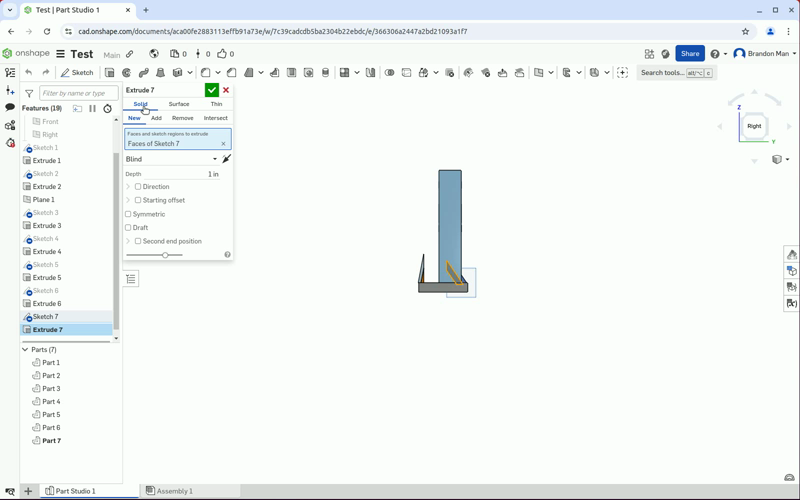
click(143, 106)
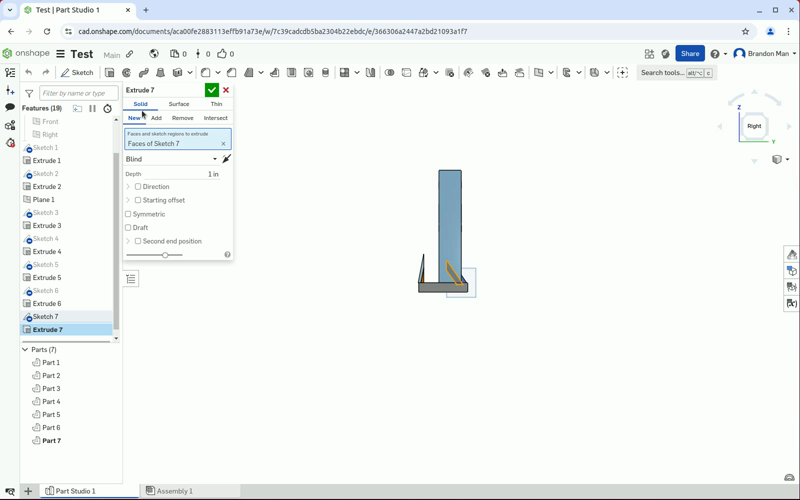
mouse_move(137, 120)
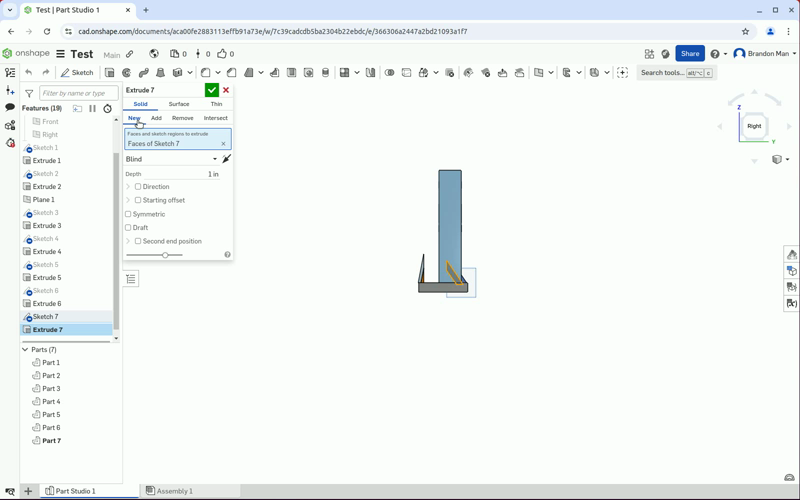
click(137, 120)
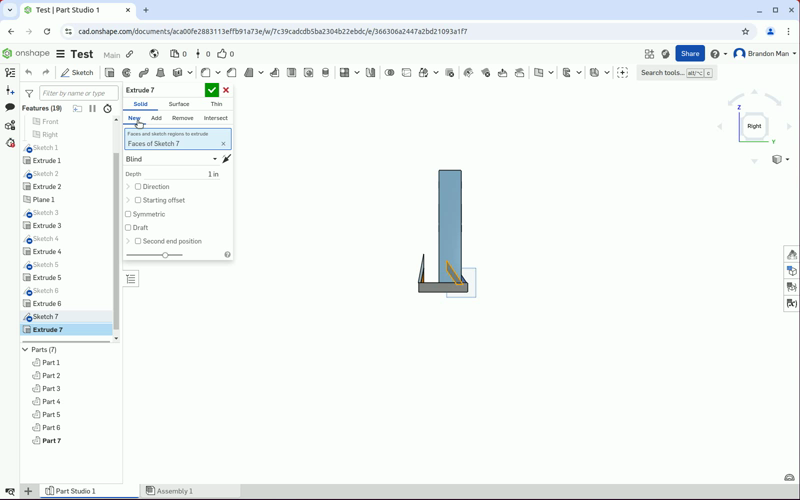
key(tab, 4)
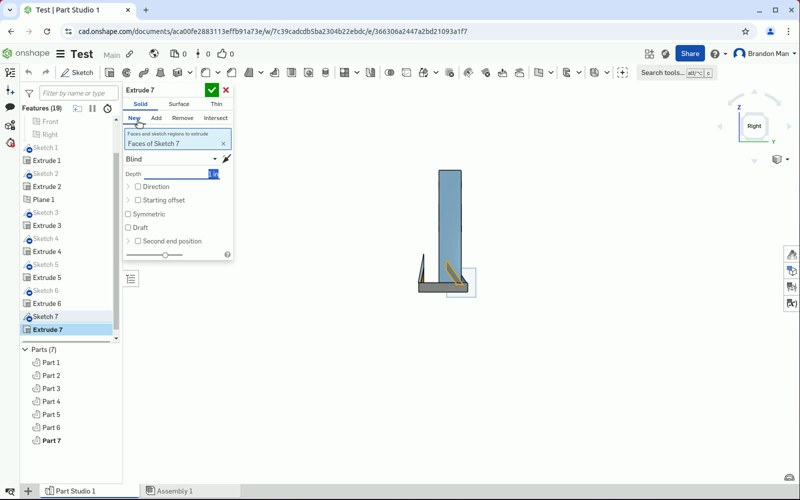
text(-17.09)
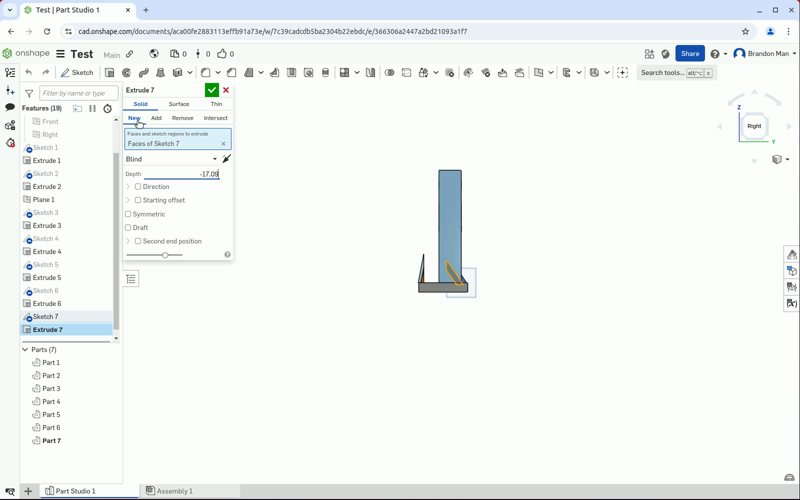
key(enter)
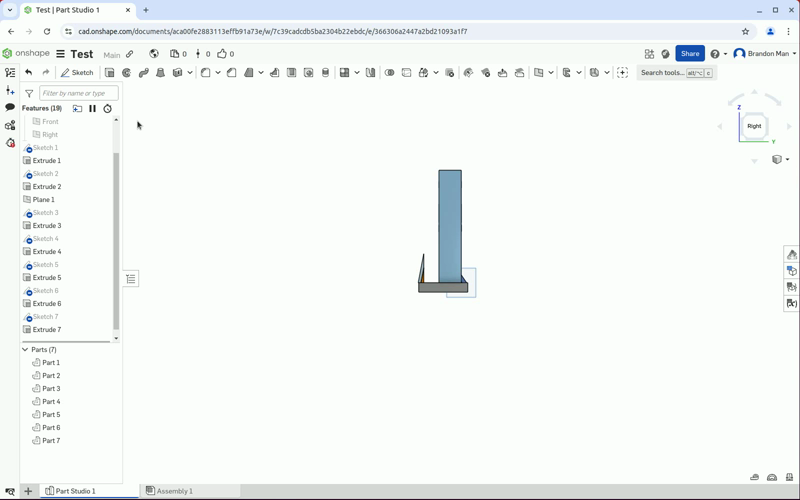
key(shift+h)
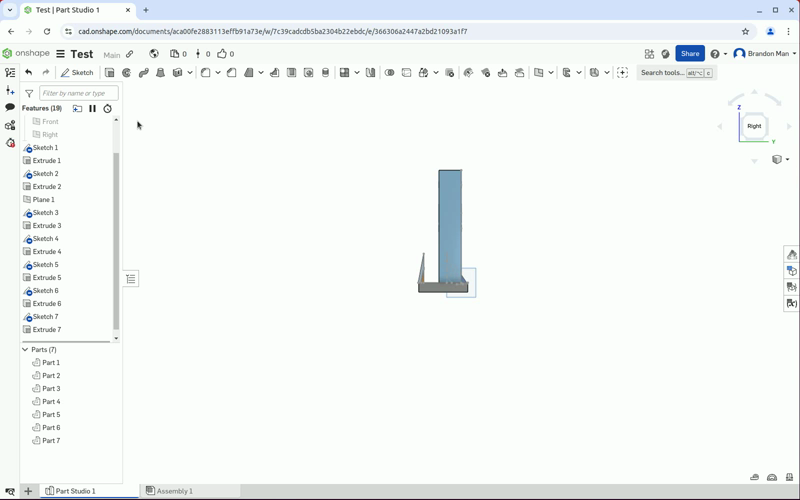
key(shift+h)
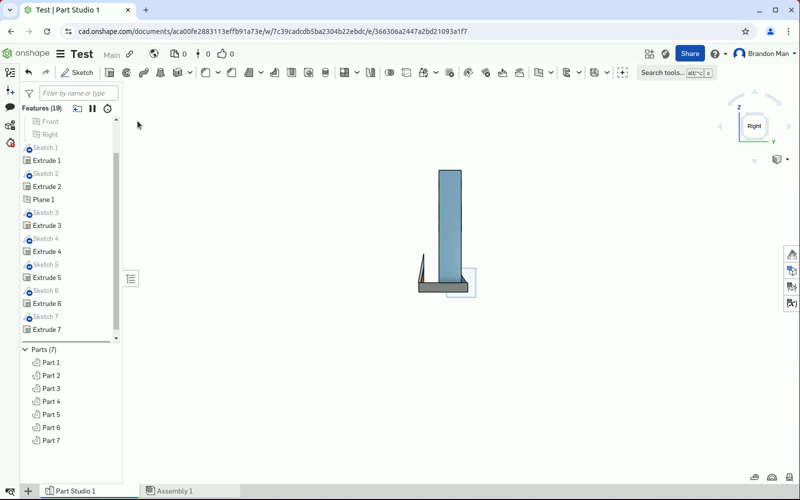
mouse_move(69, 150)
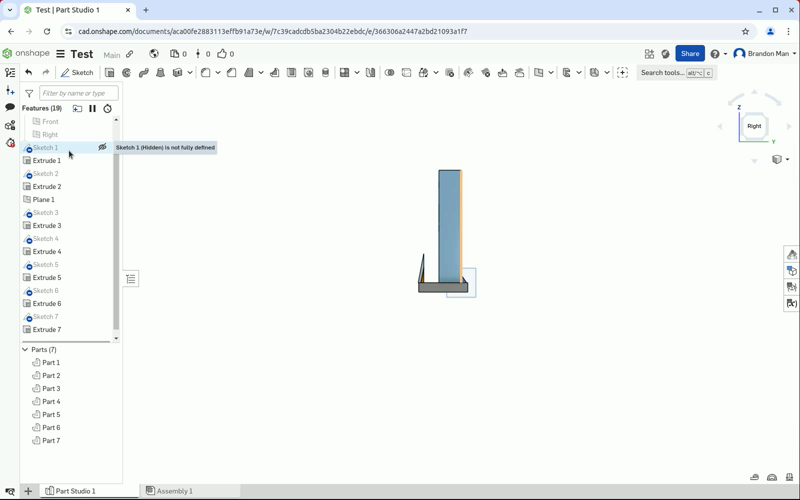
click(69, 150)
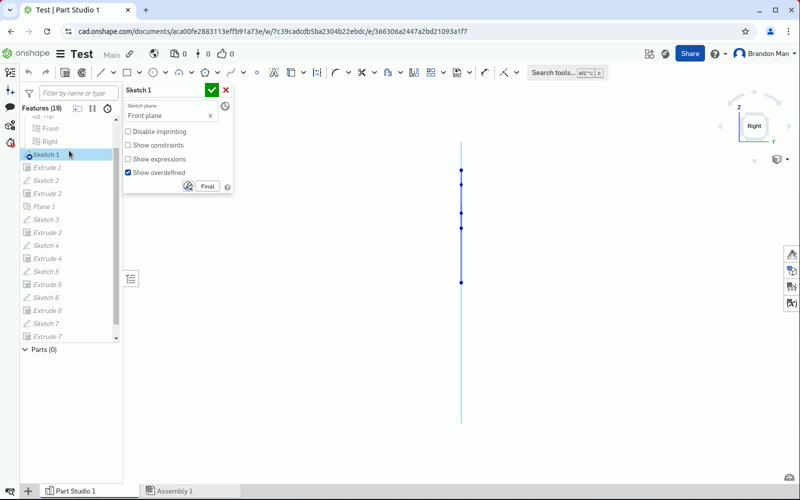
mouse_move(229, 92)
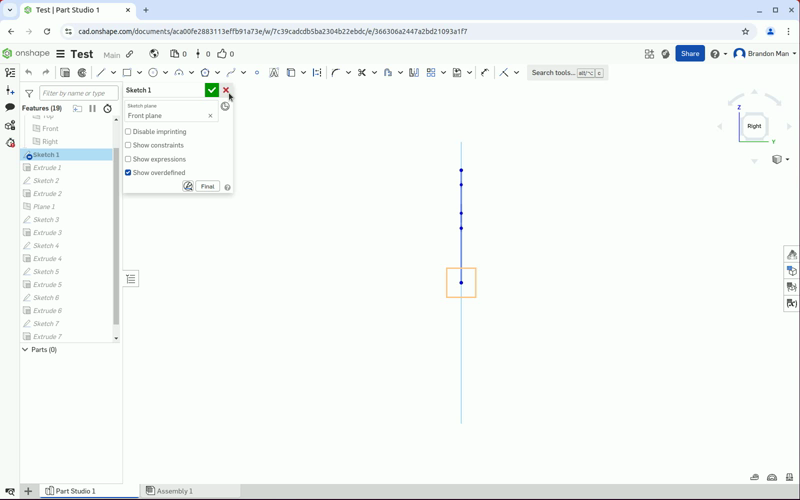
click(229, 92)
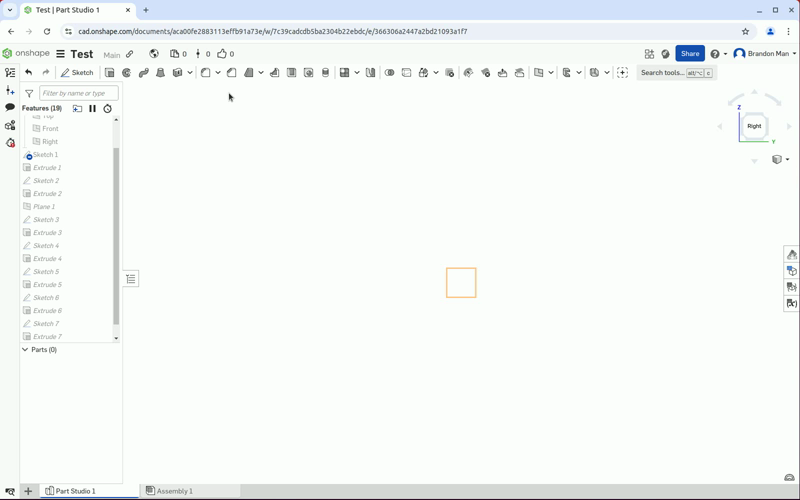
key(shift+s)
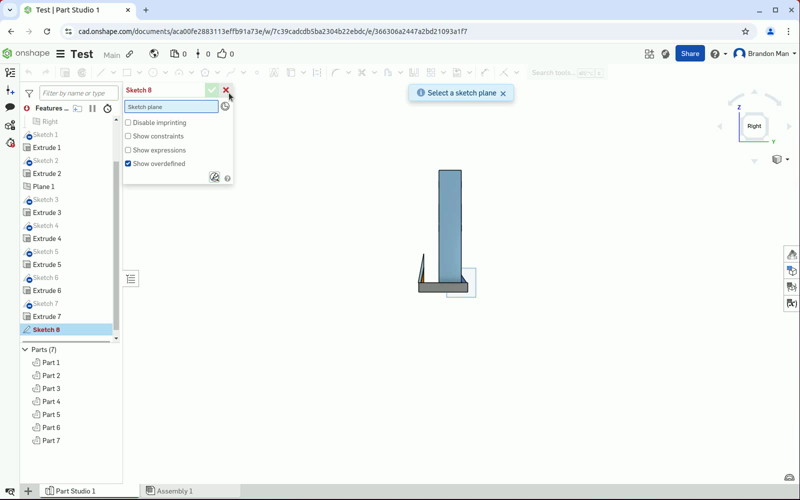
mouse_move(69, 189)
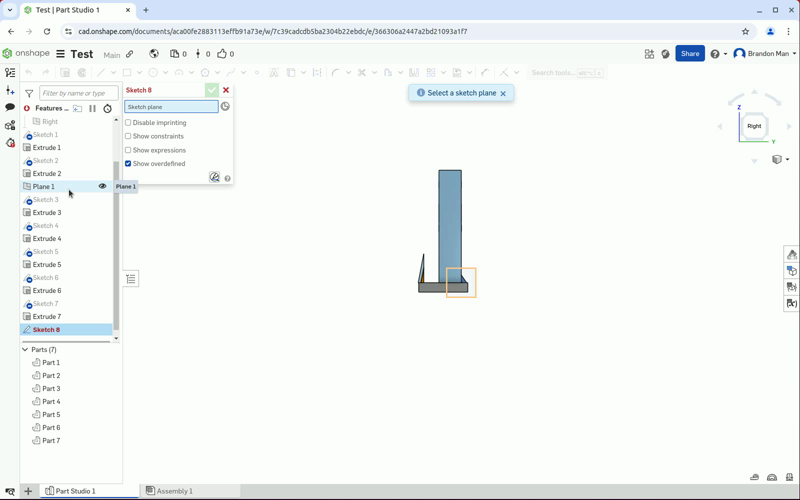
click(69, 189)
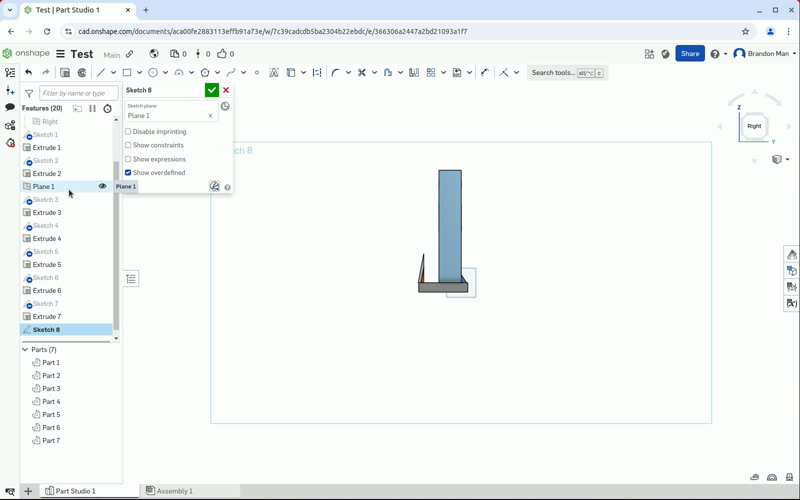
mouse_move(73, 352)
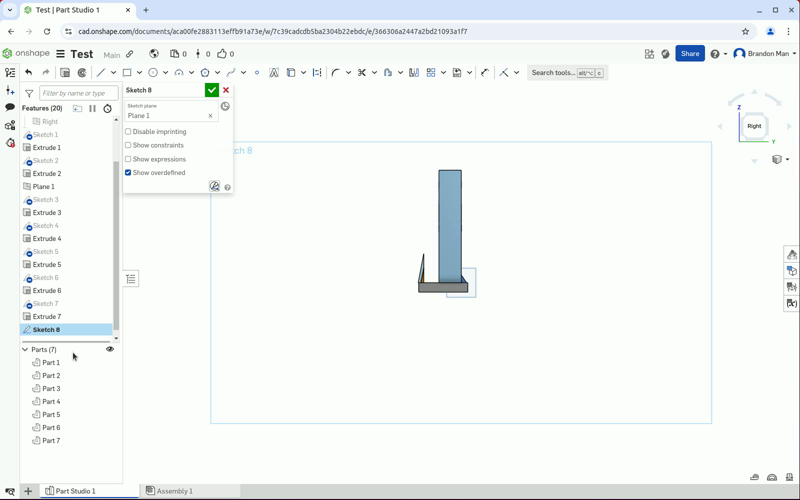
key(y)
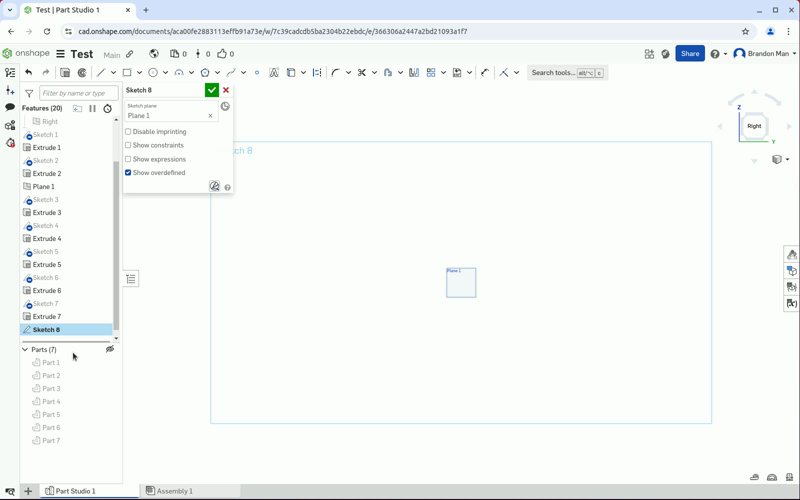
key(l)
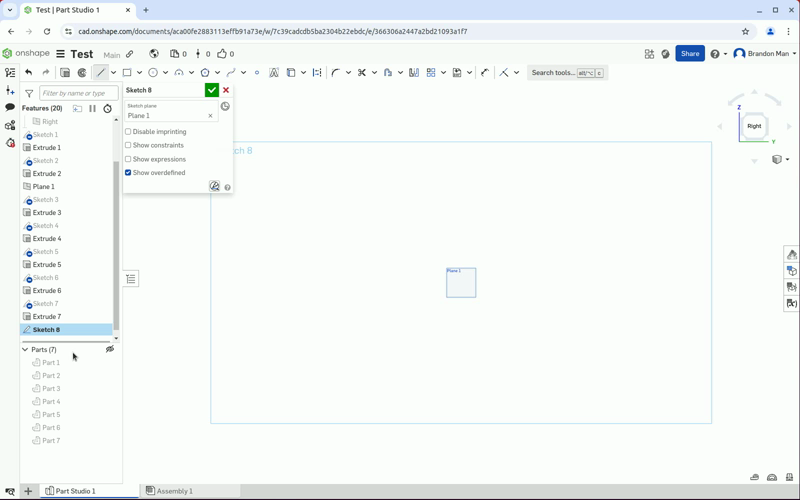
key_down(shift)
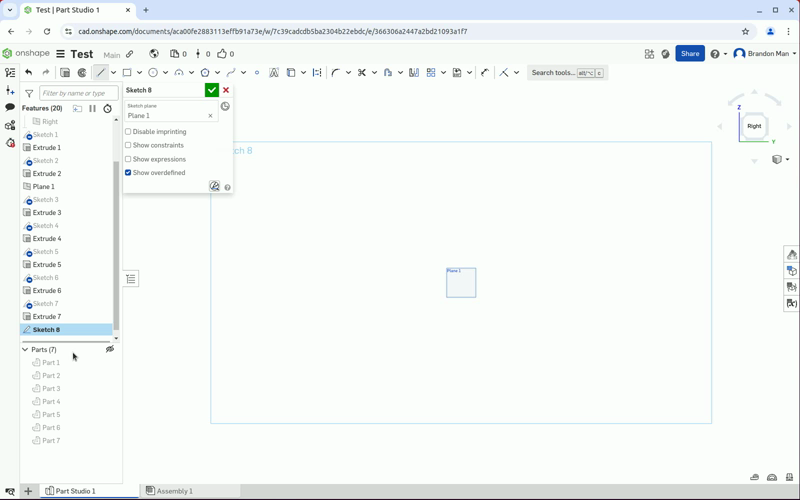
mouse_move(446, 276)
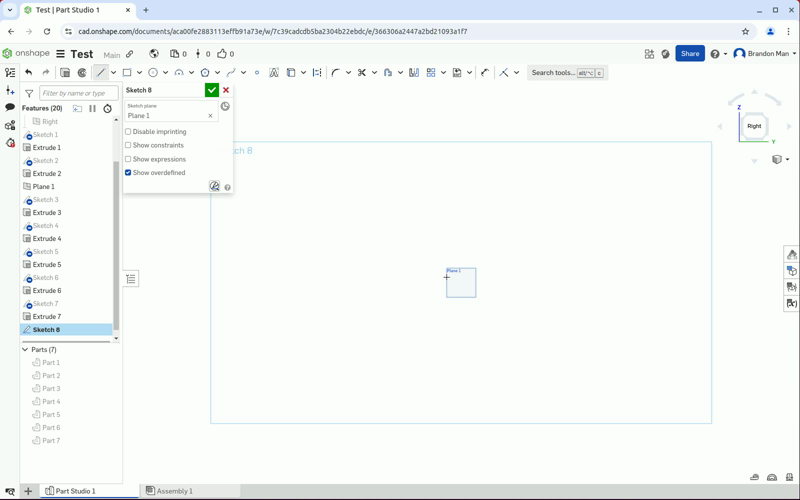
click(446, 276)
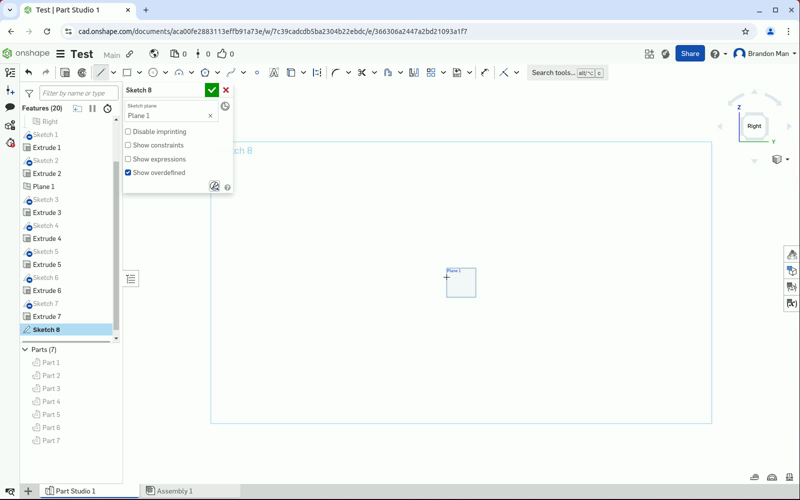
key_up(shift)
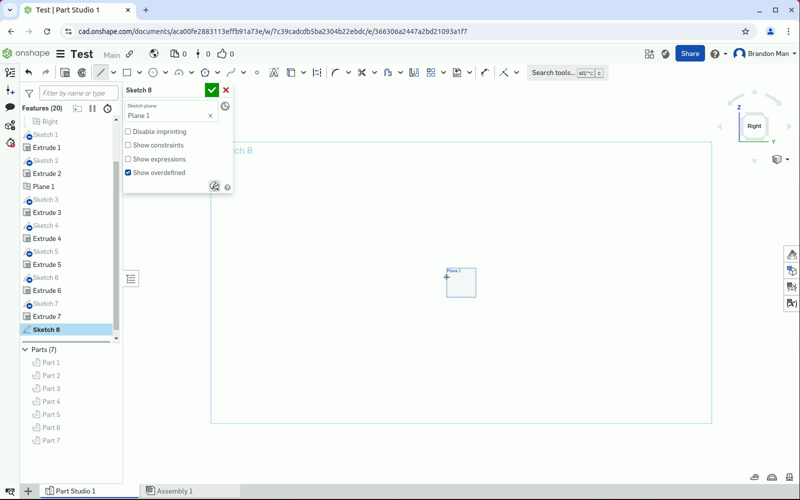
key_down(shift)
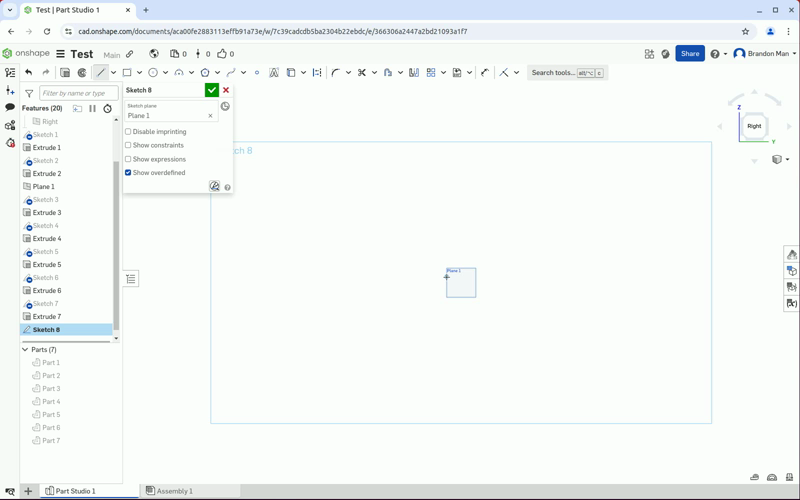
mouse_move(476, 276)
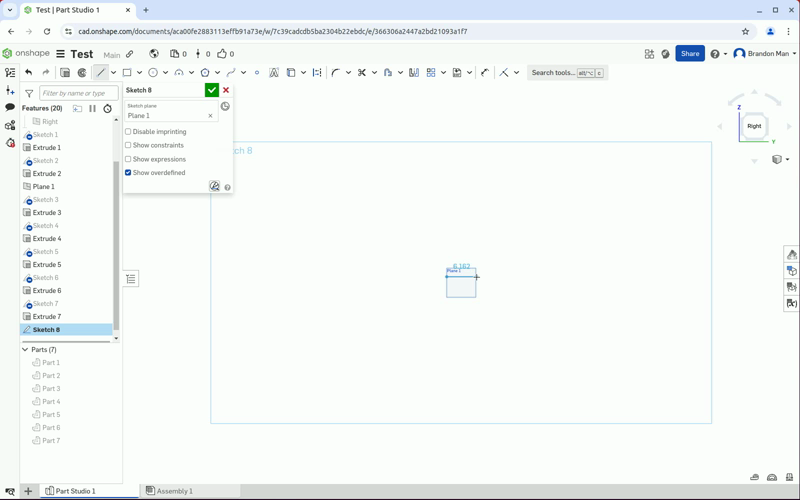
mouse_move(451, 284)
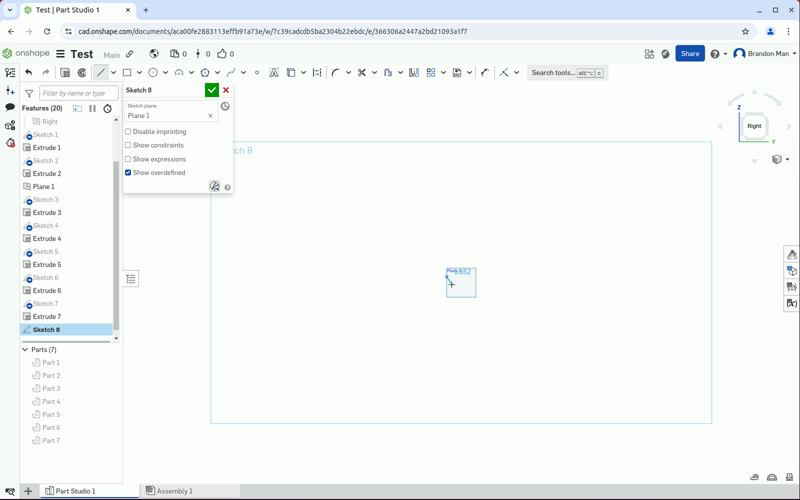
click(451, 284)
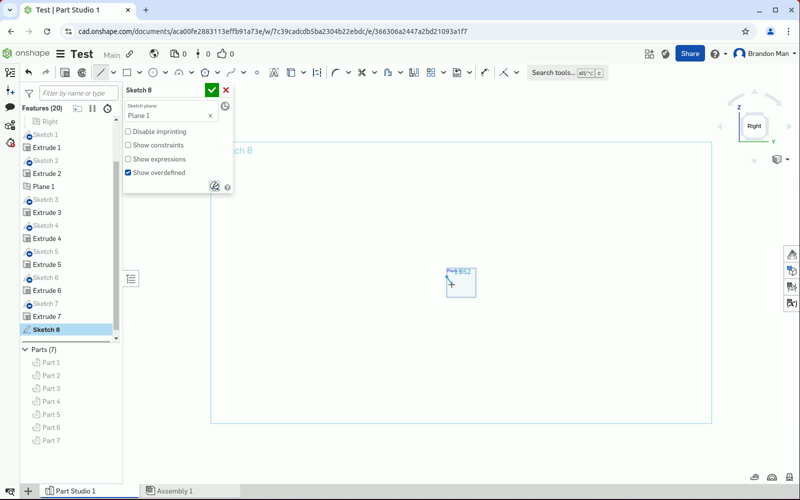
key_up(shift)
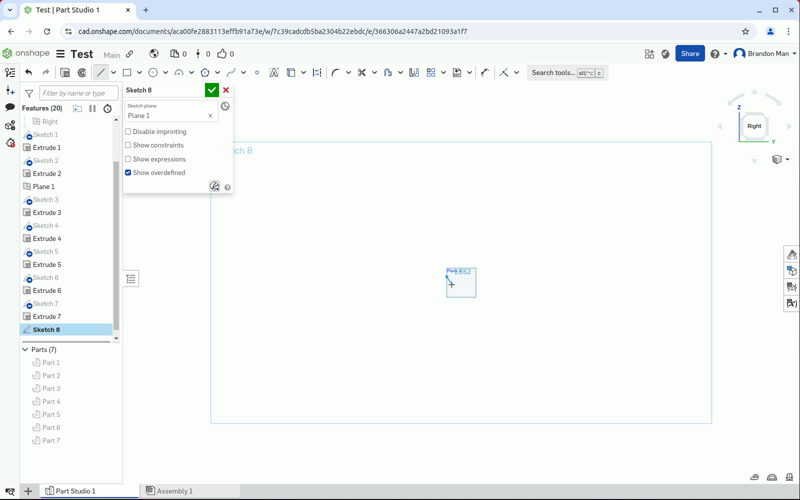
key_down(shift)
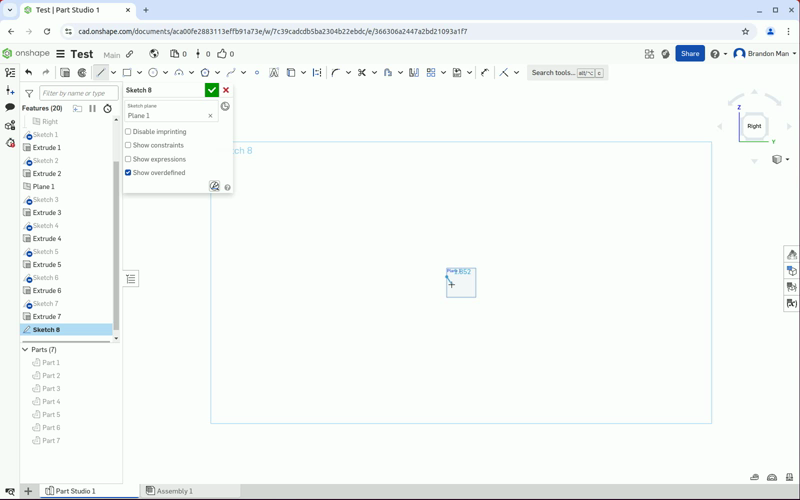
mouse_move(481, 284)
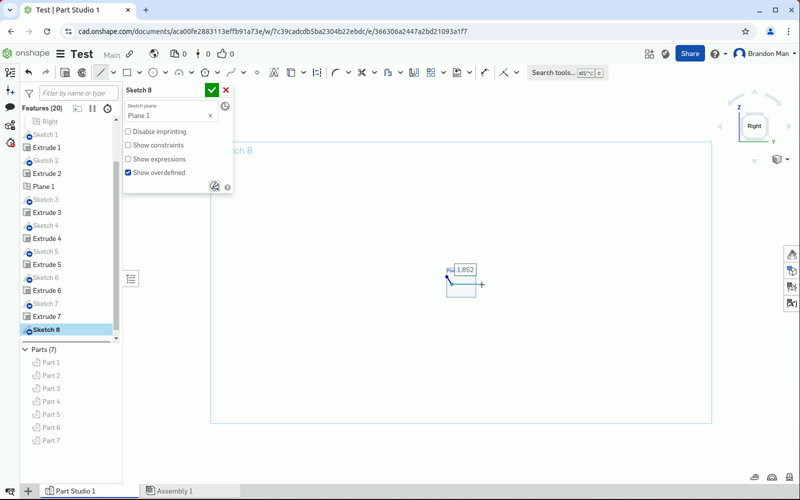
mouse_move(457, 284)
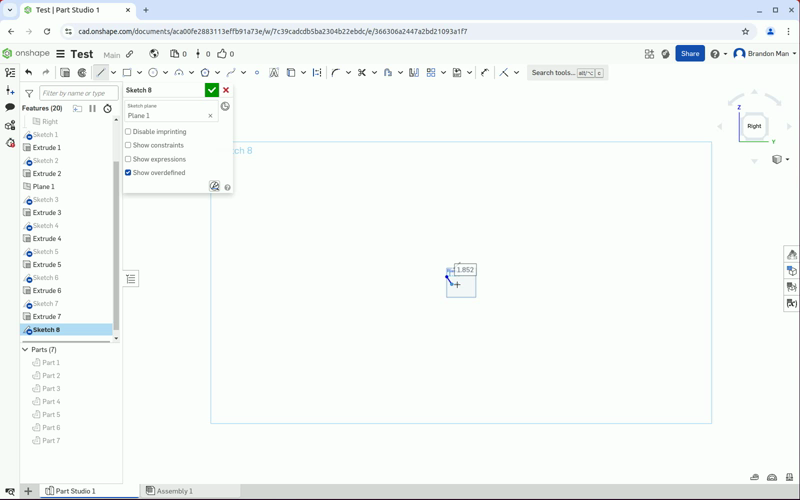
scroll(6)
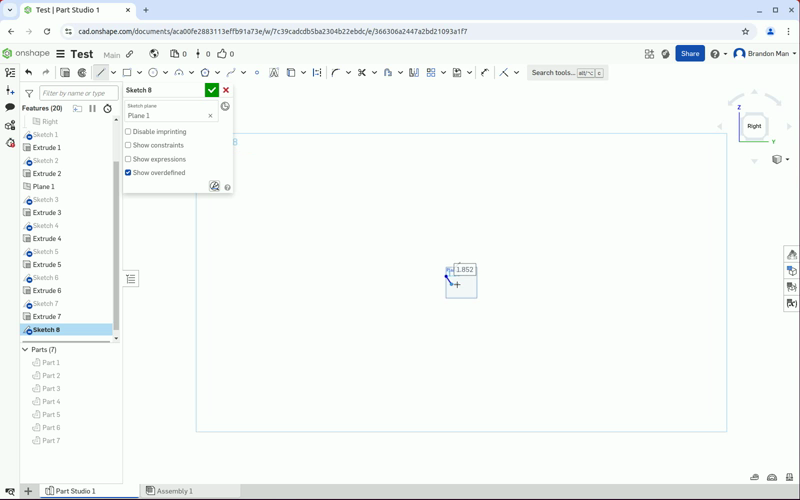
scroll(6)
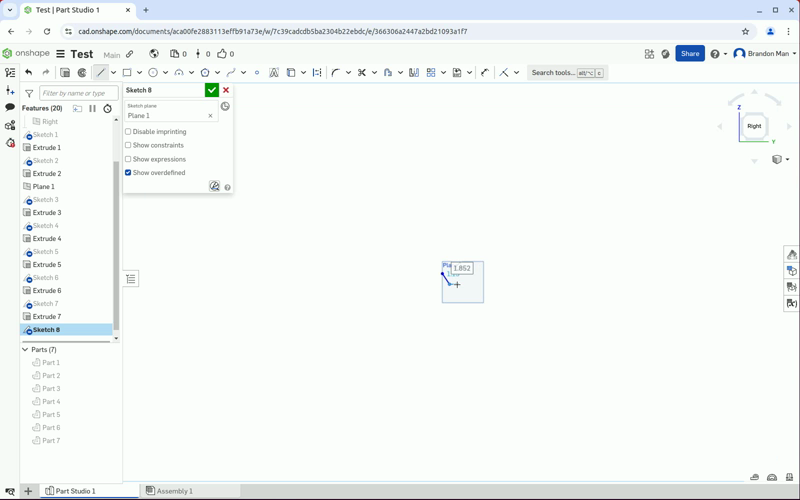
scroll(6)
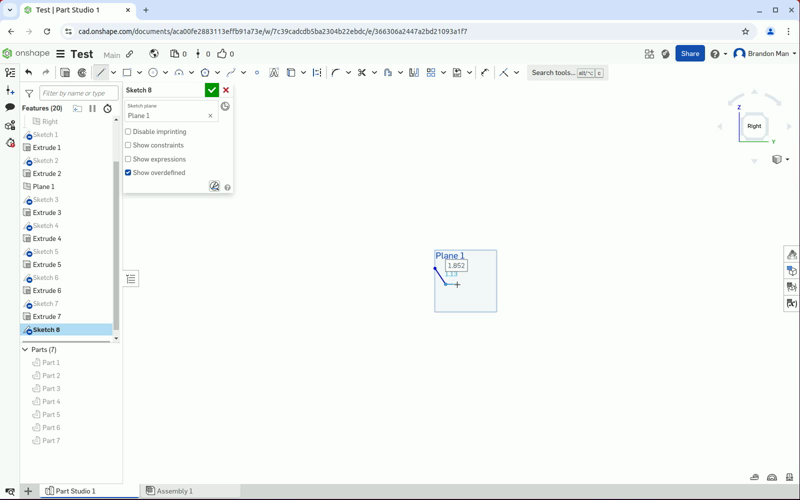
scroll(6)
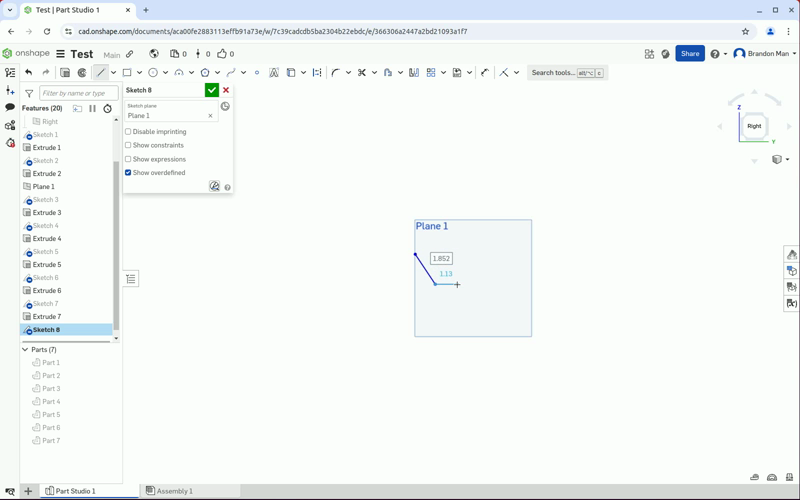
scroll(6)
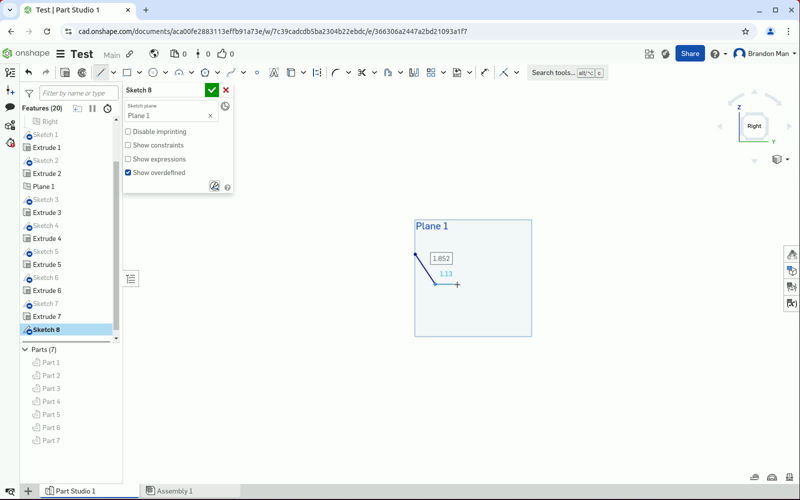
scroll(6)
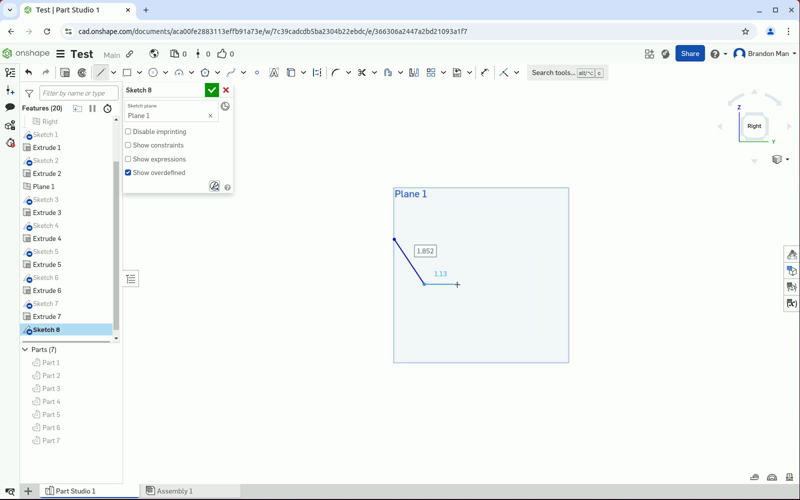
scroll(6)
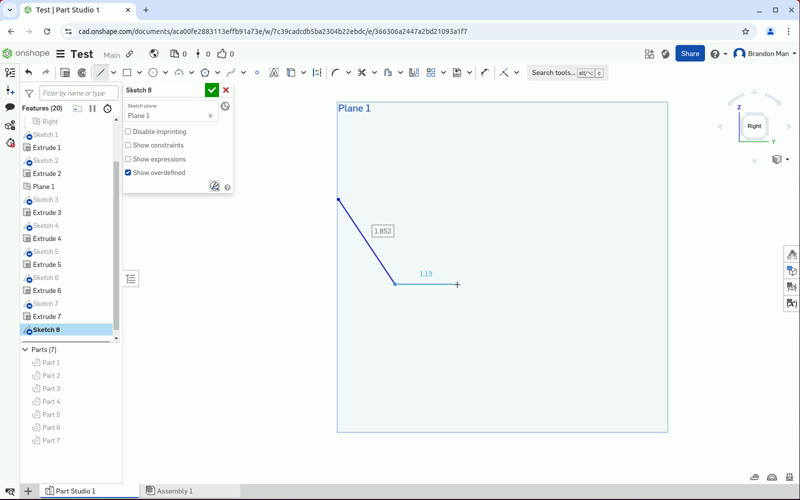
click(457, 284)
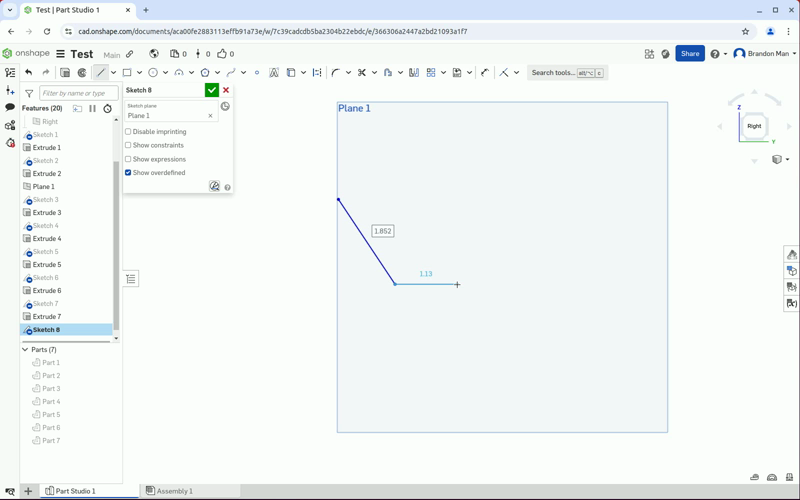
scroll(-6)
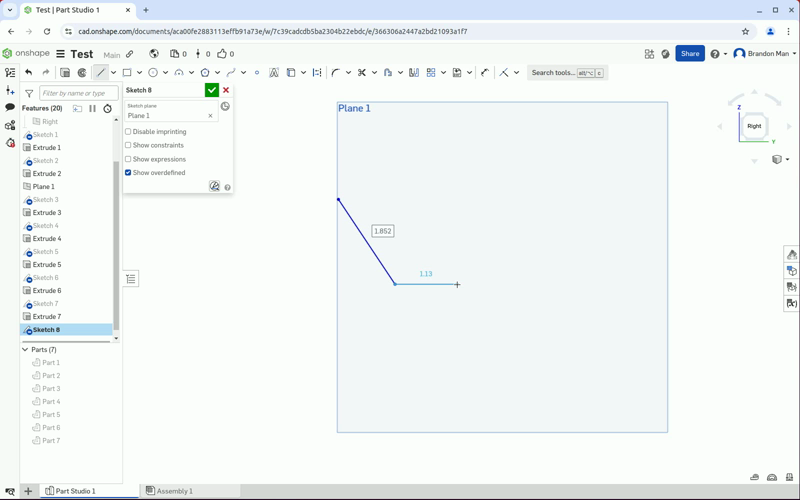
scroll(-6)
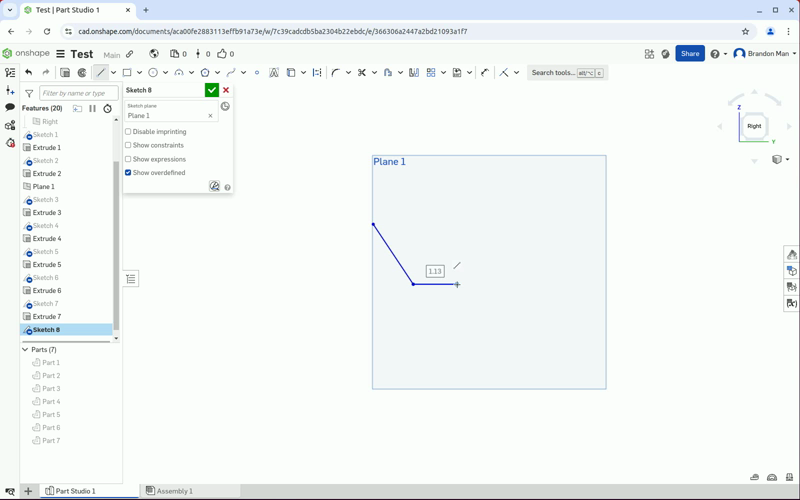
scroll(-6)
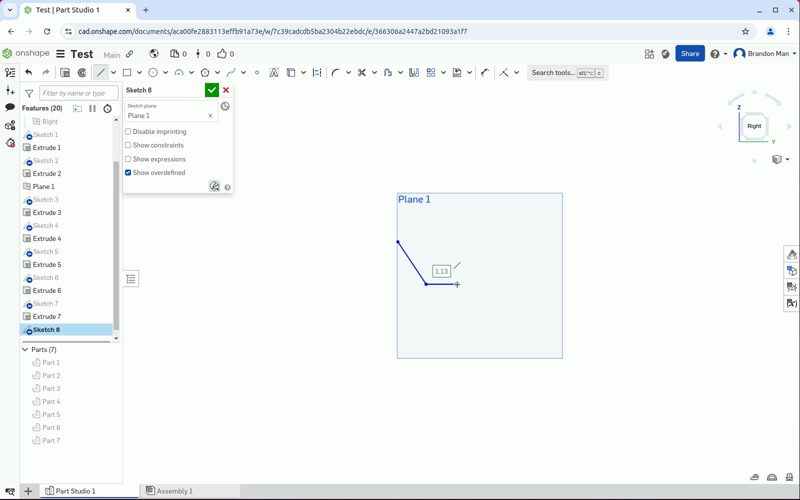
scroll(-6)
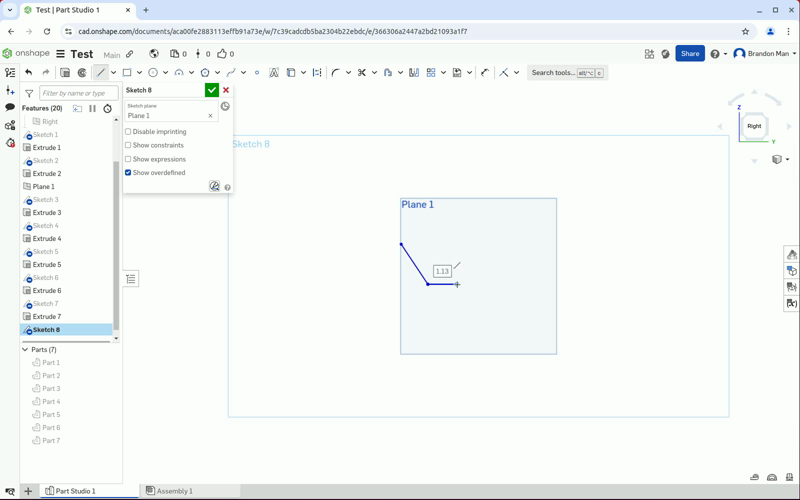
scroll(-6)
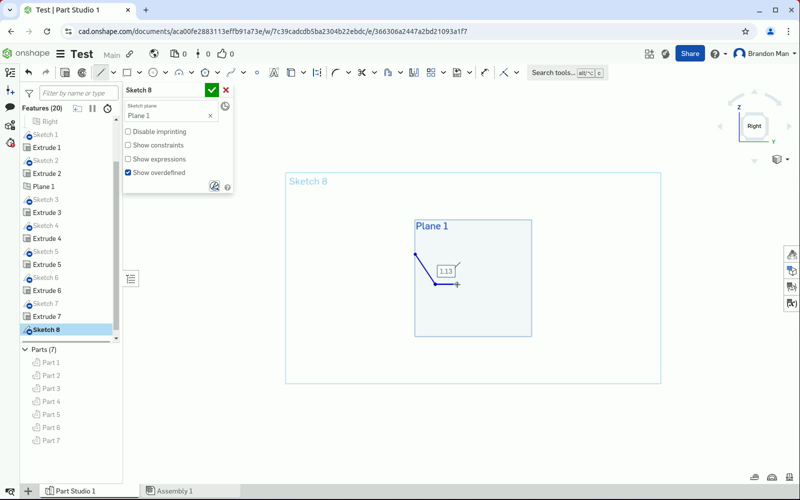
scroll(-6)
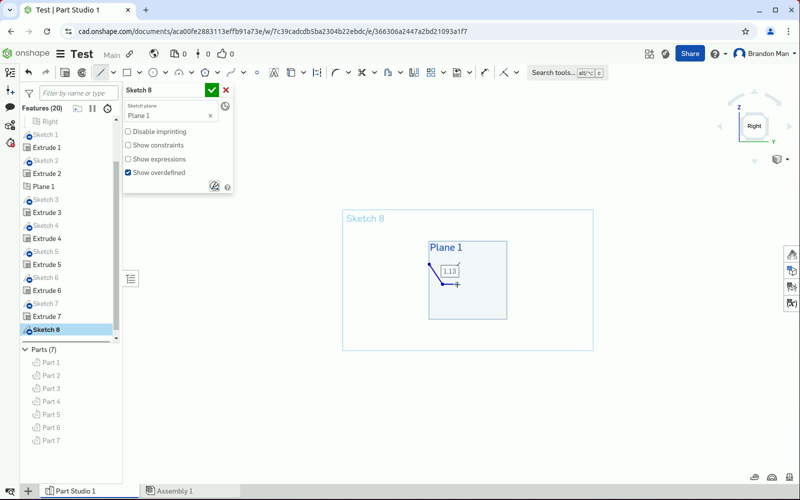
scroll(-6)
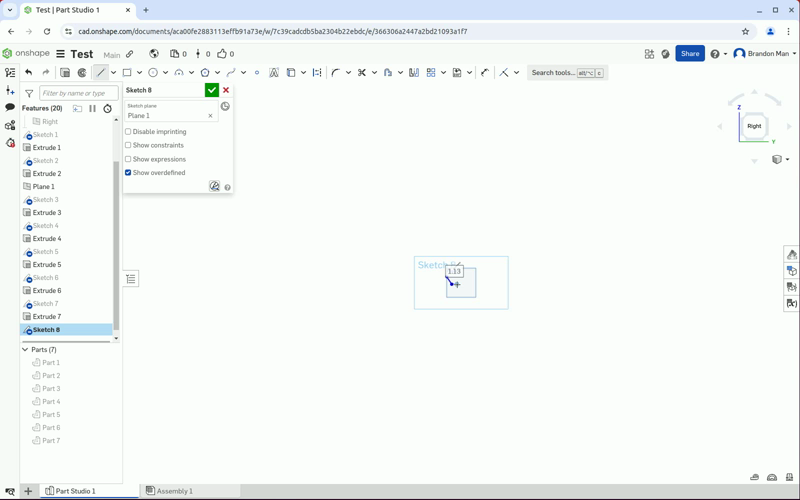
key_up(shift)
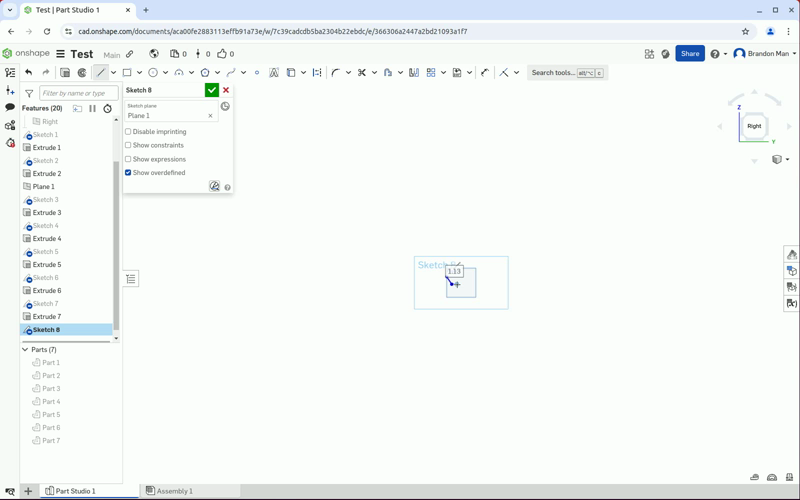
key_down(shift)
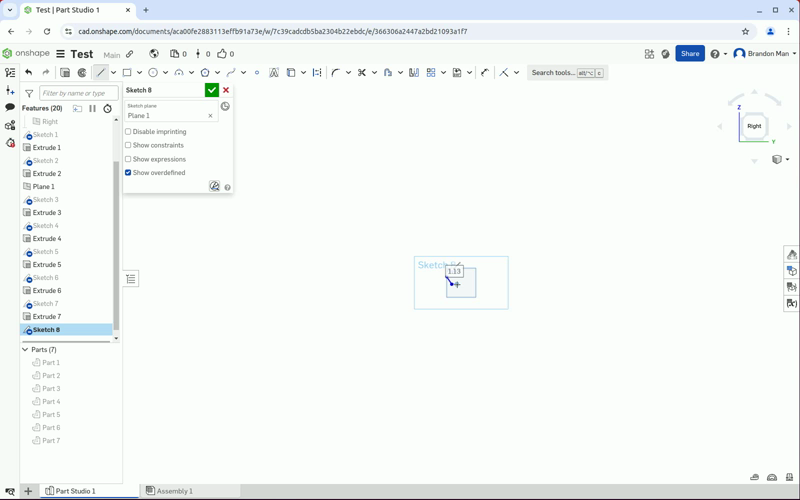
mouse_move(487, 284)
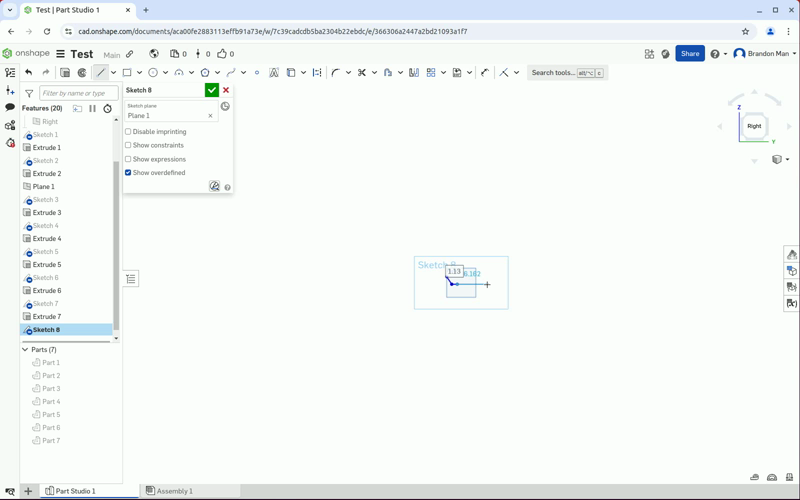
mouse_move(446, 269)
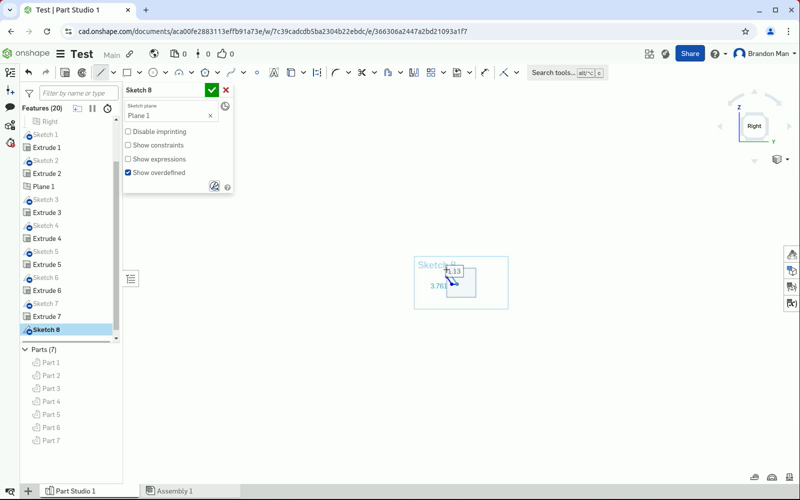
click(446, 269)
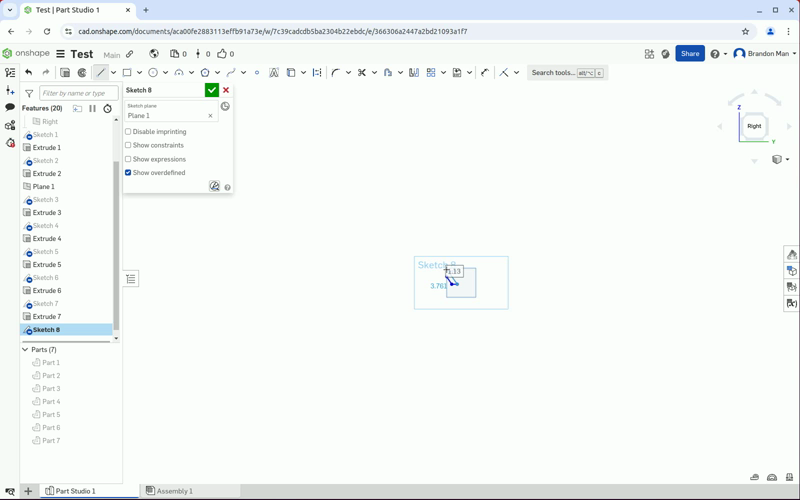
key_up(shift)
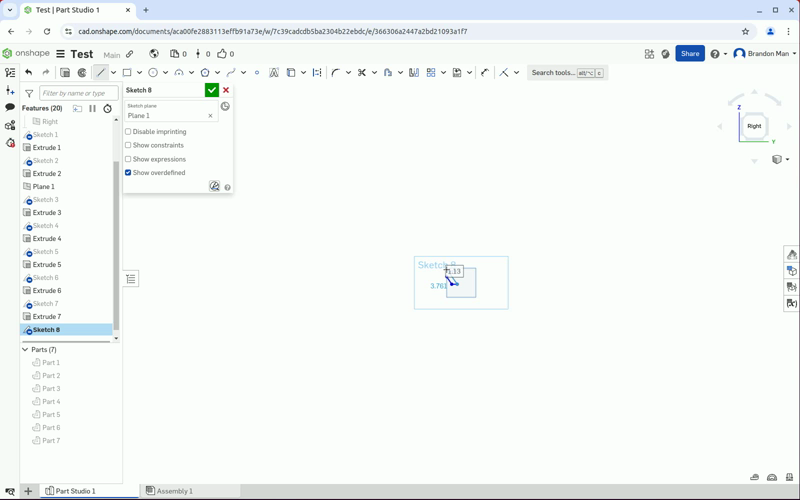
mouse_move(476, 269)
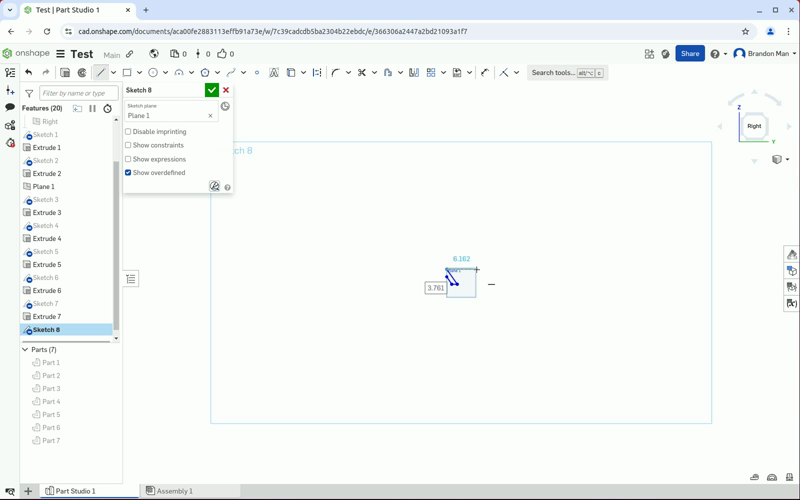
key_down(shift)
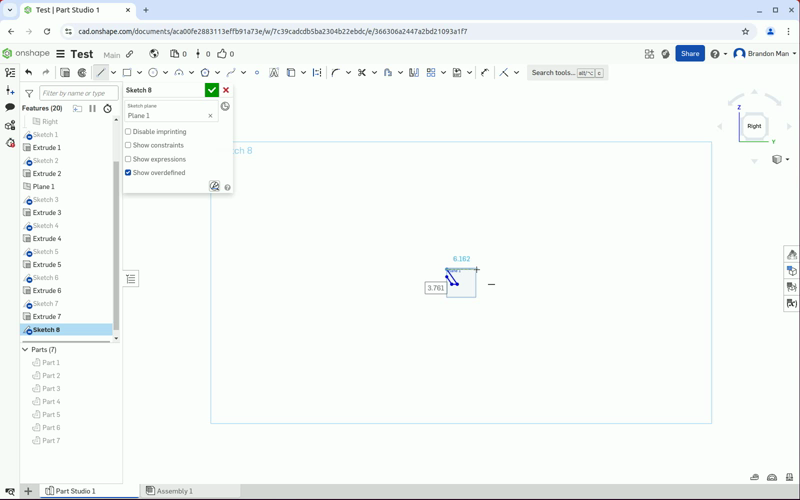
mouse_move(446, 276)
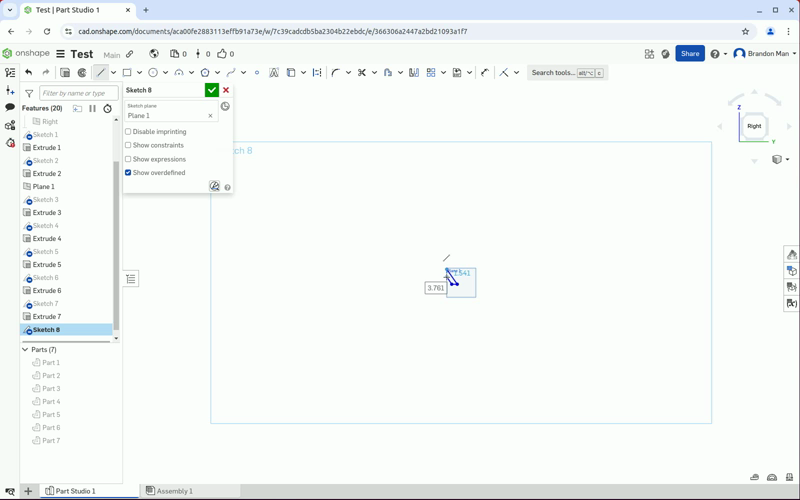
key_up(shift)
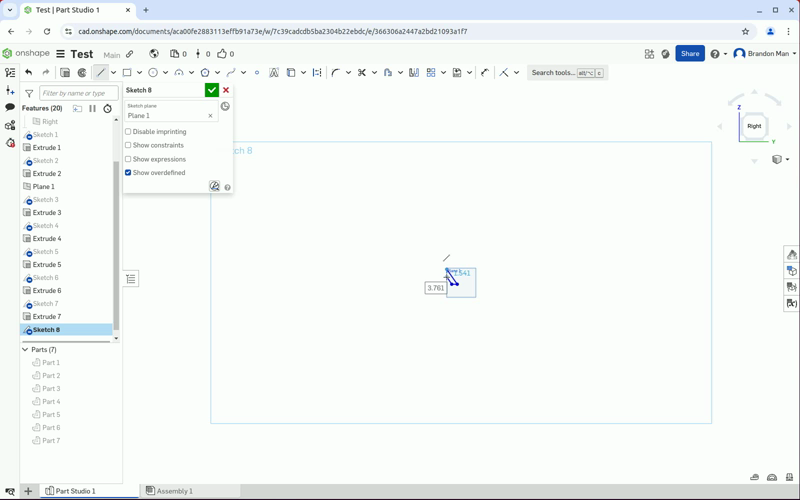
click(446, 276)
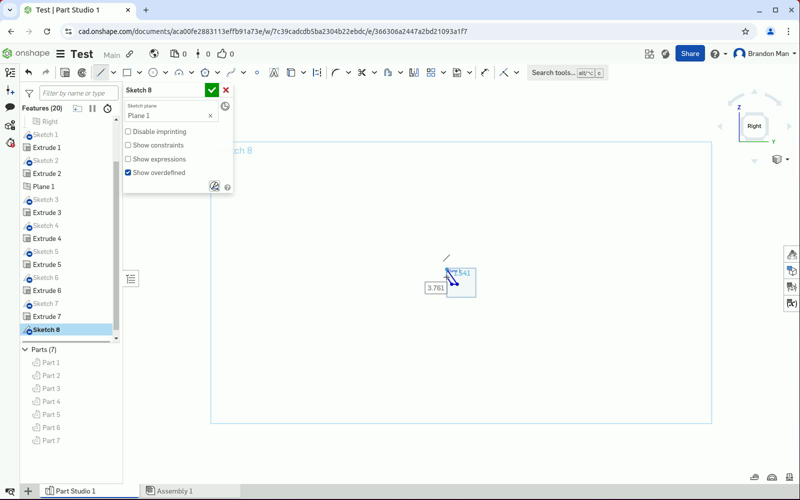
key(esc)
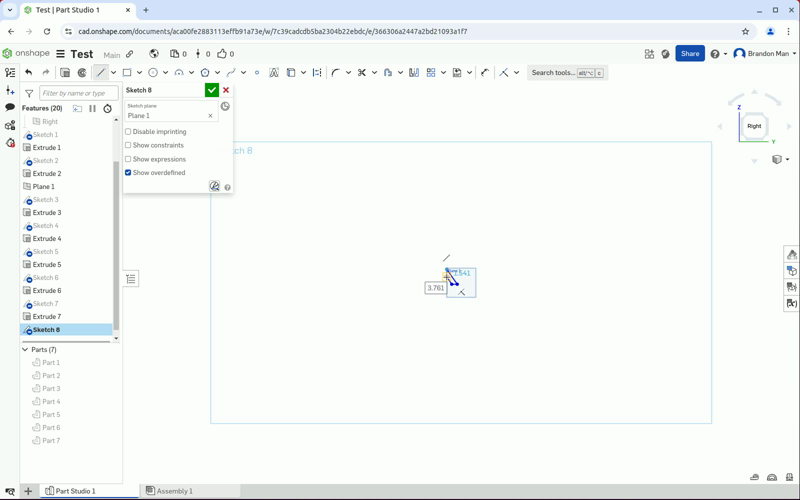
mouse_move(449, 274)
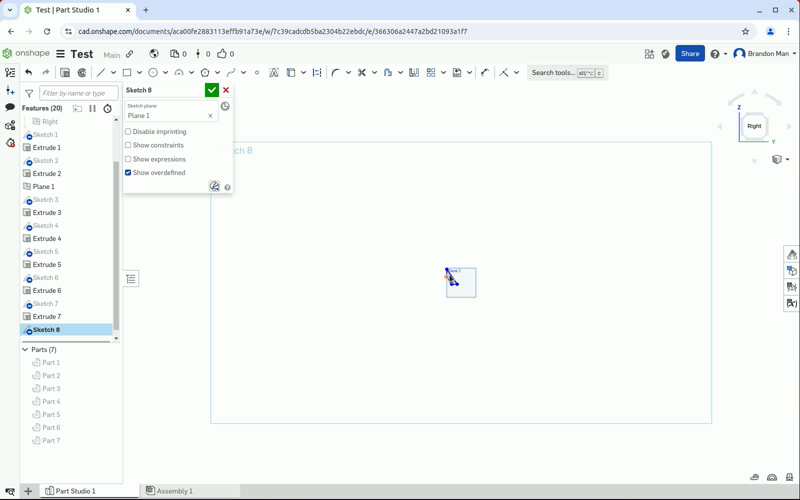
scroll(6)
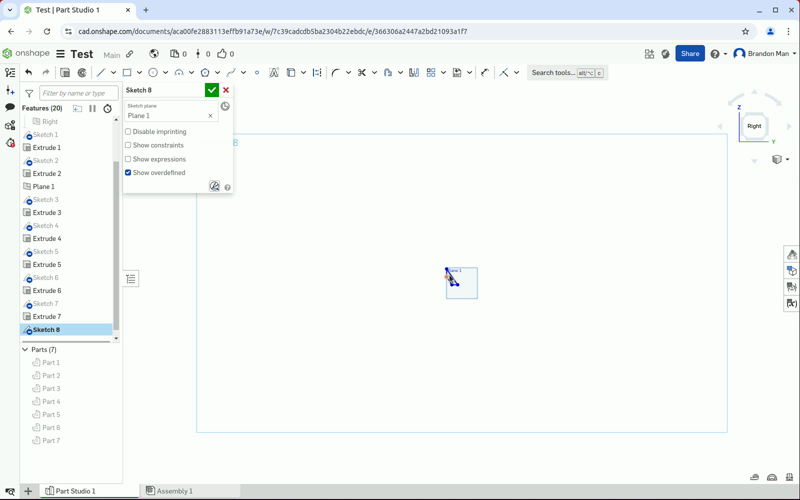
scroll(6)
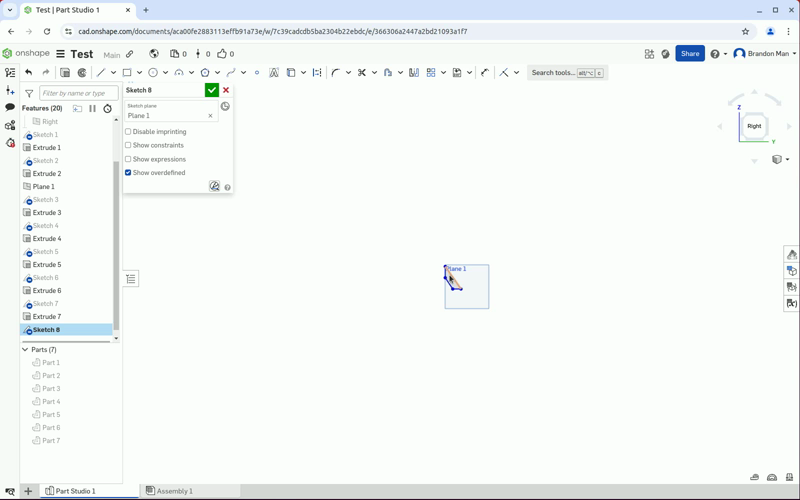
scroll(6)
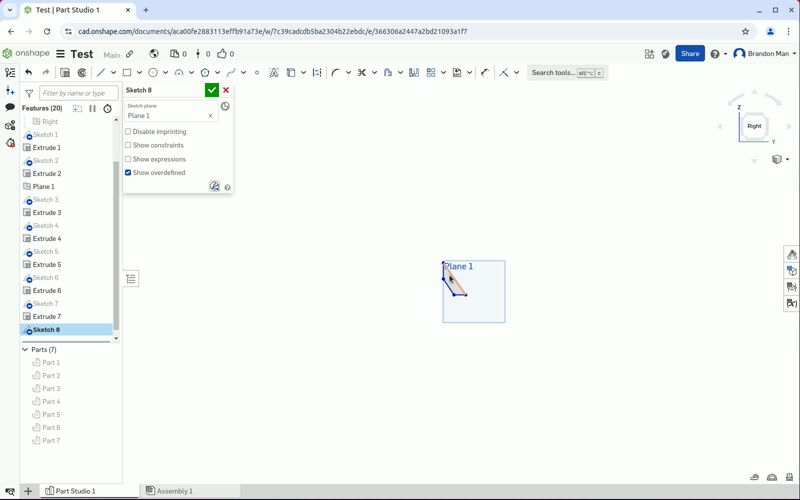
scroll(6)
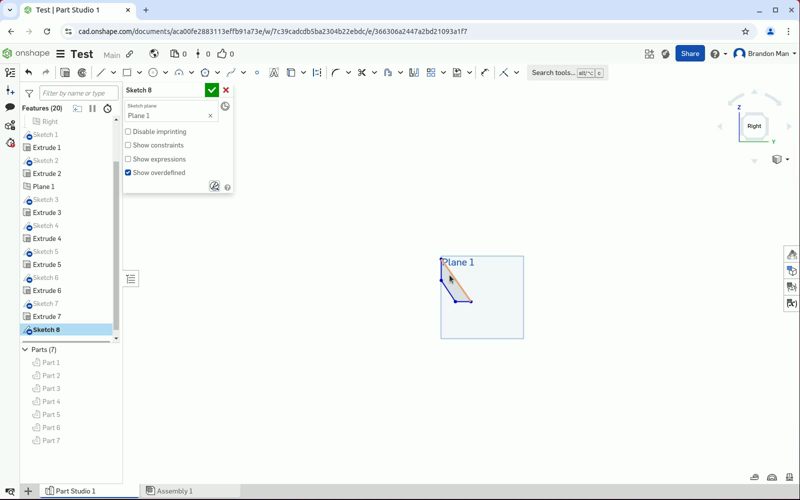
scroll(6)
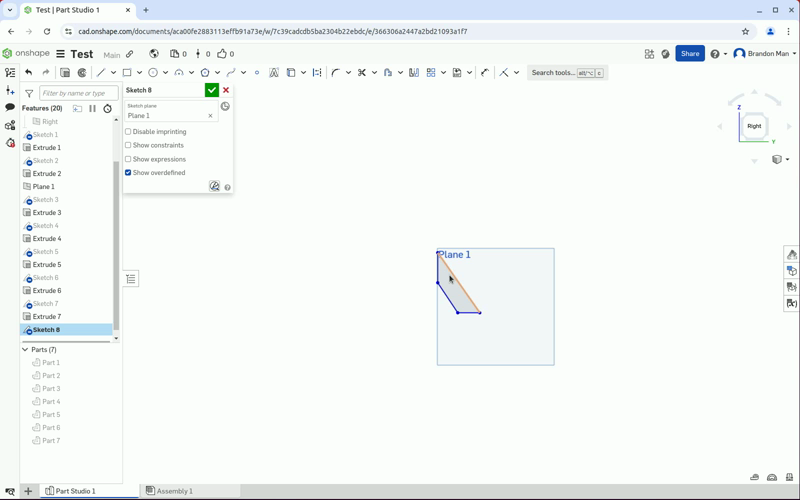
scroll(6)
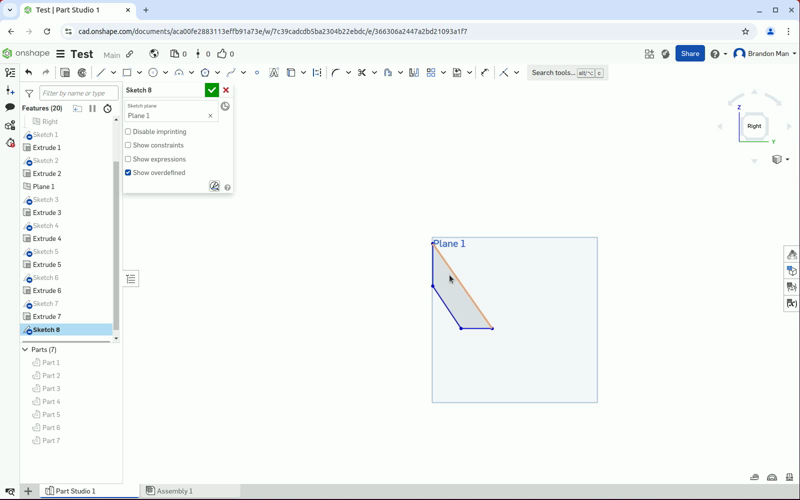
scroll(6)
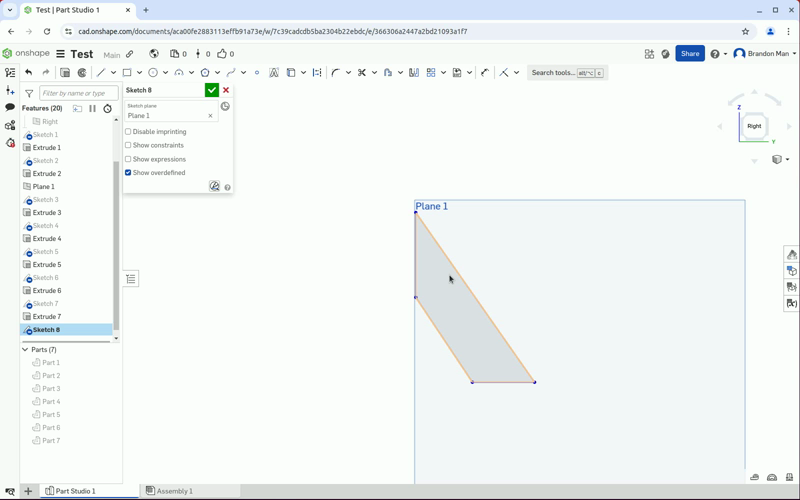
click(449, 274)
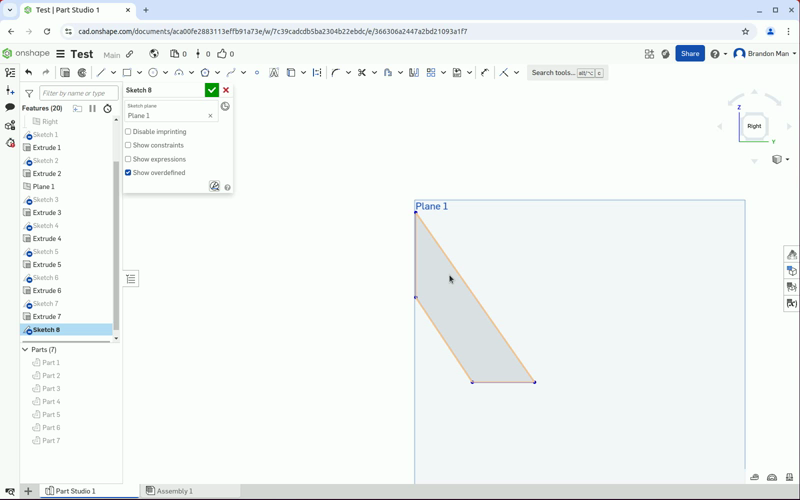
scroll(-6)
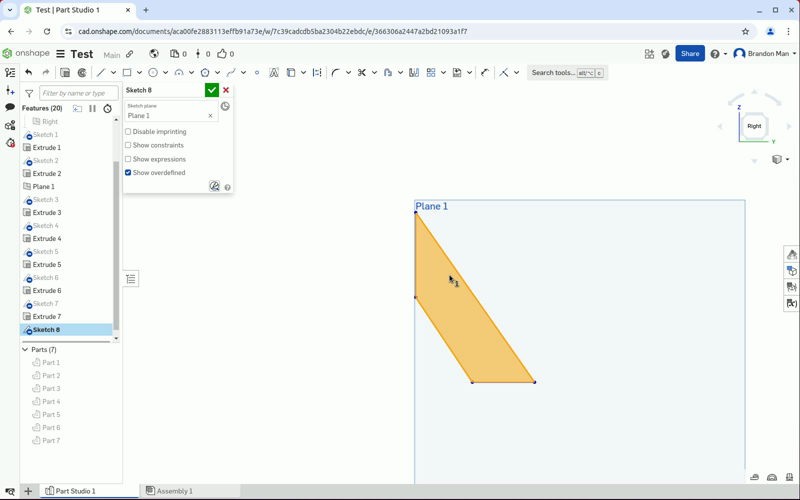
scroll(-6)
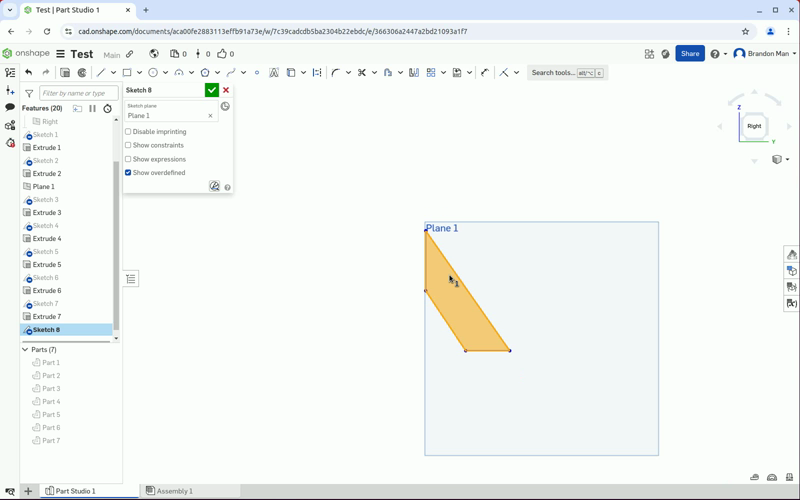
scroll(-6)
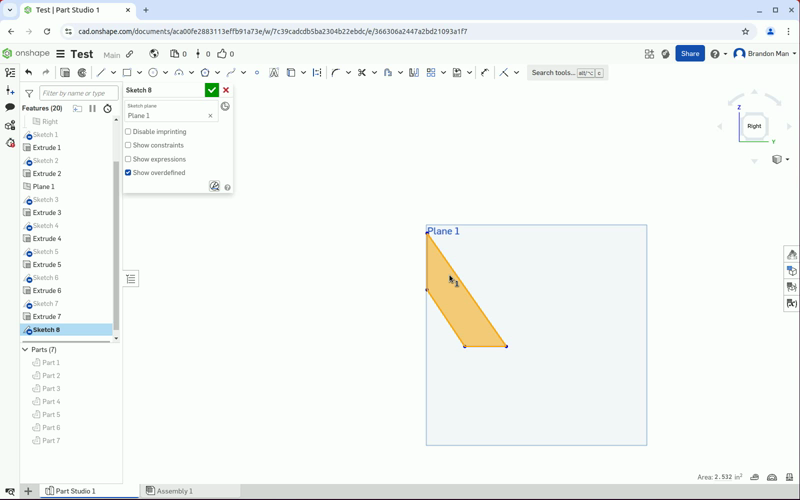
scroll(-6)
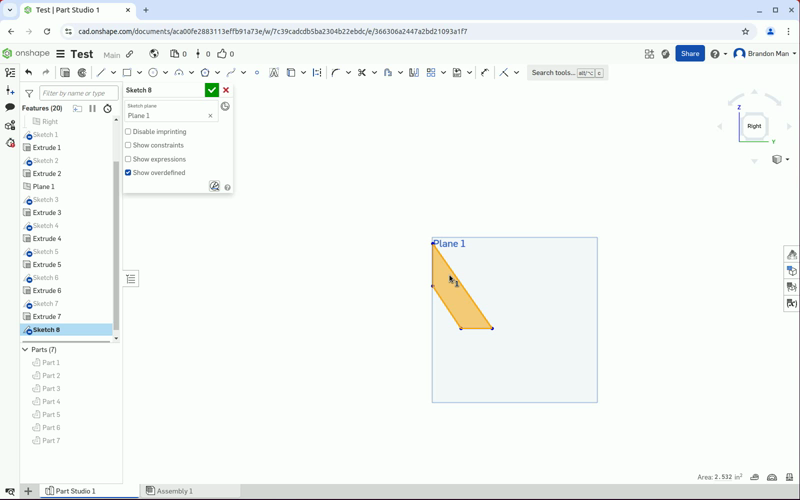
scroll(-6)
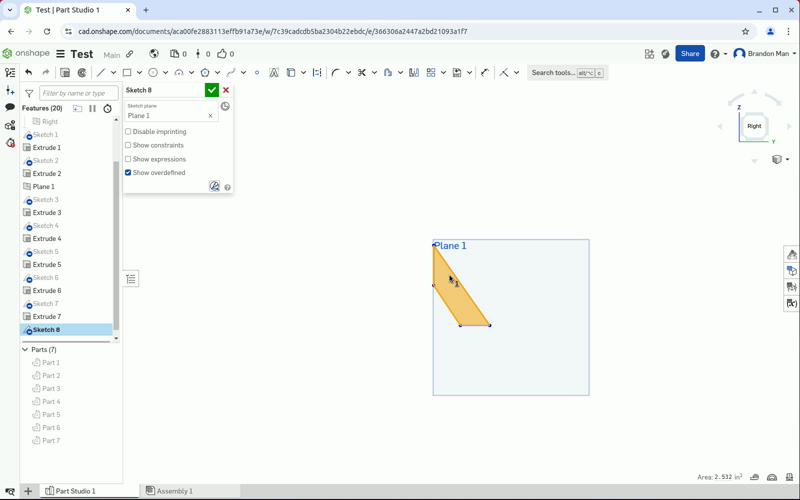
scroll(-6)
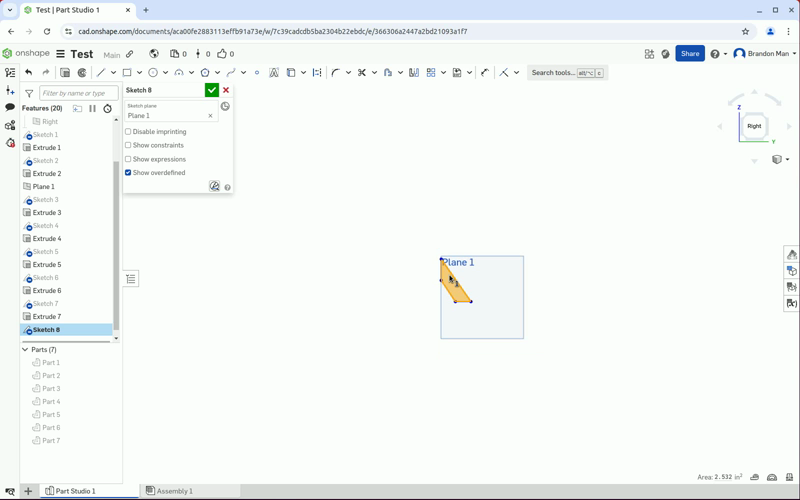
scroll(-6)
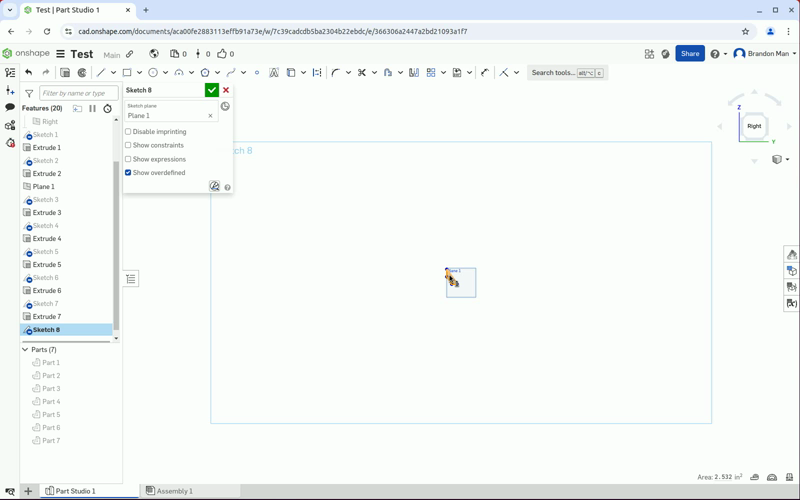
mouse_move(73, 352)
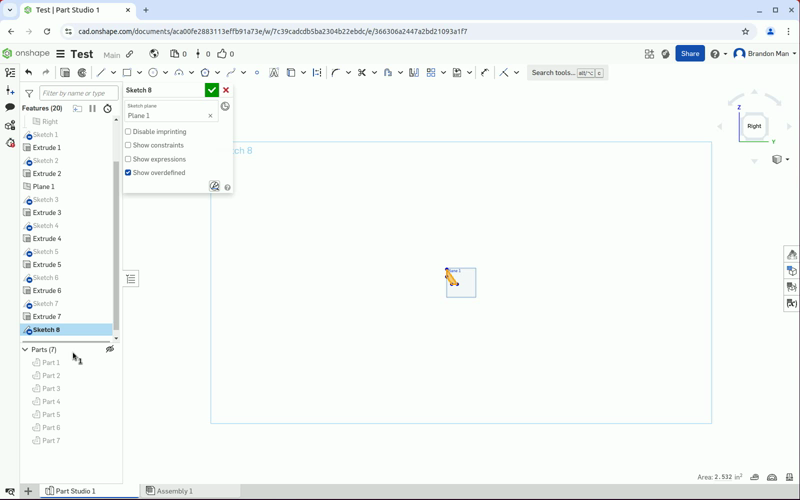
key(shift+y)
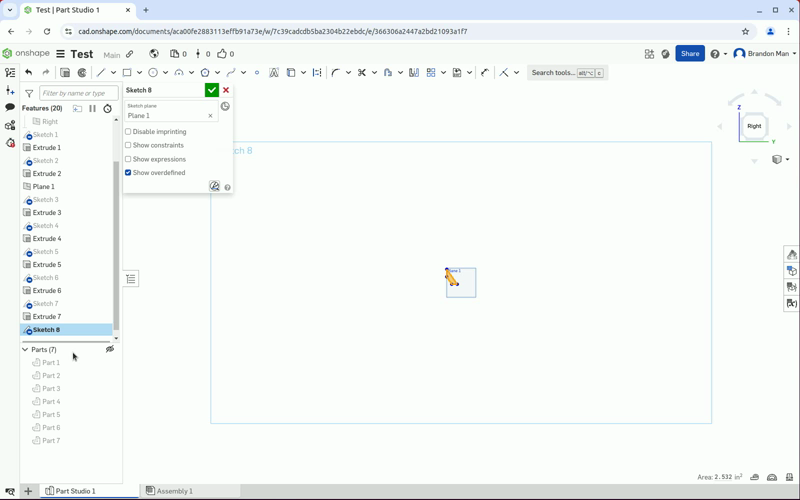
key(shift+e)
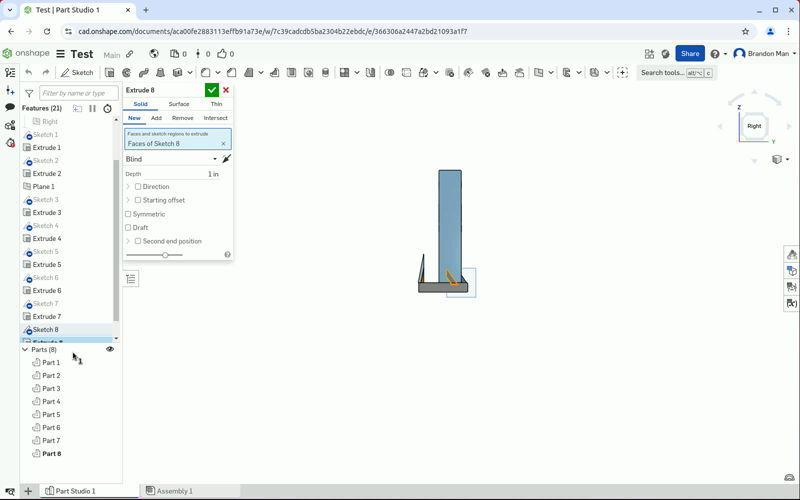
mouse_move(143, 106)
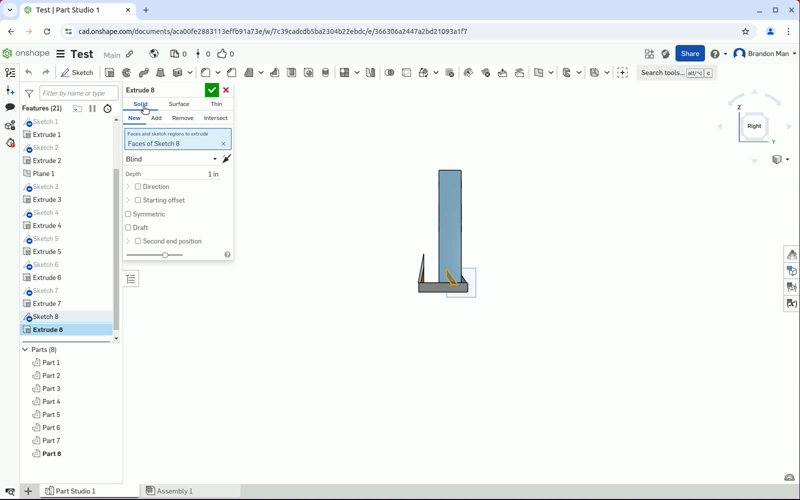
click(143, 106)
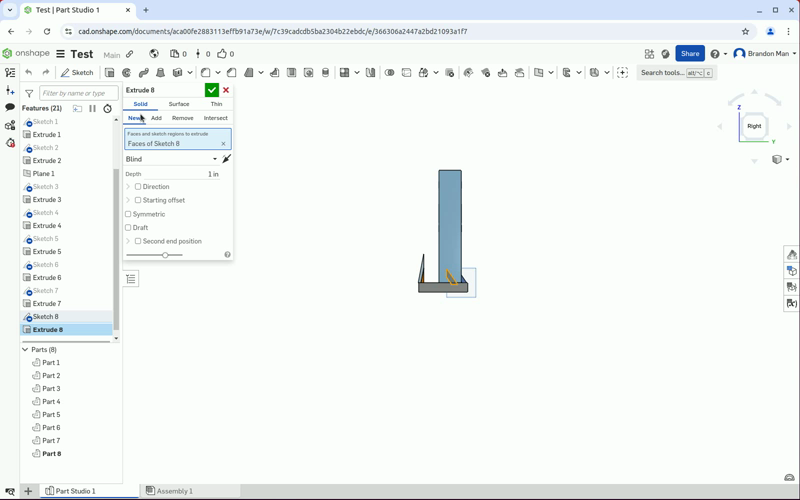
mouse_move(137, 120)
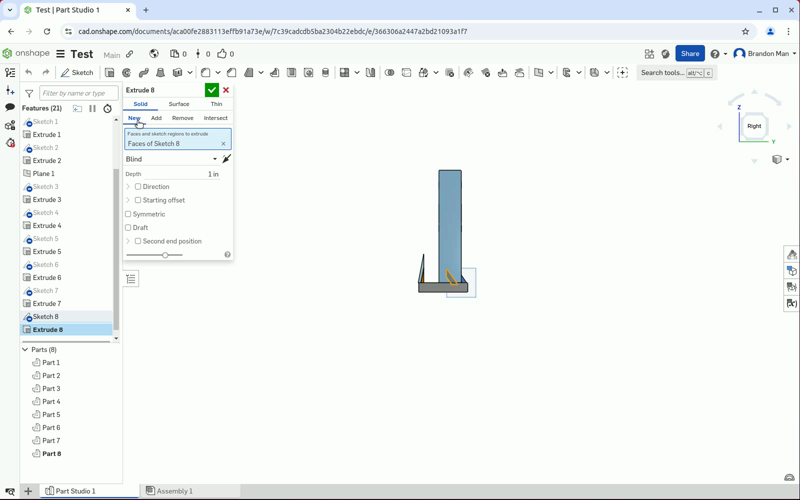
click(137, 120)
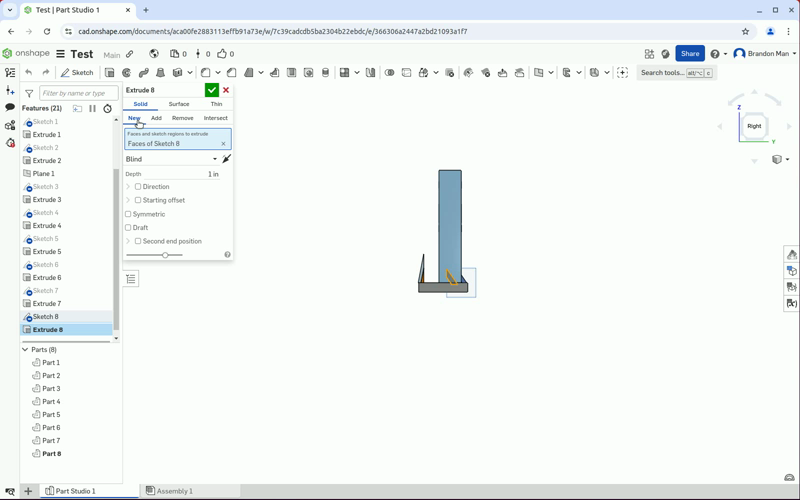
key(tab, 4)
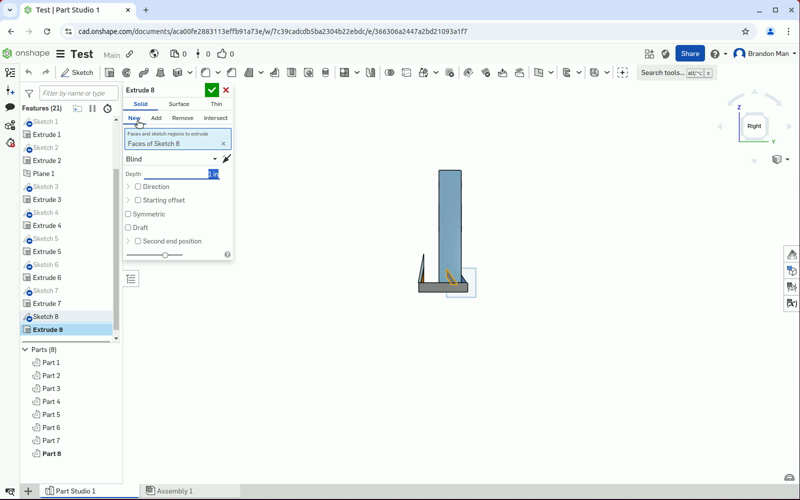
text(-17.09)
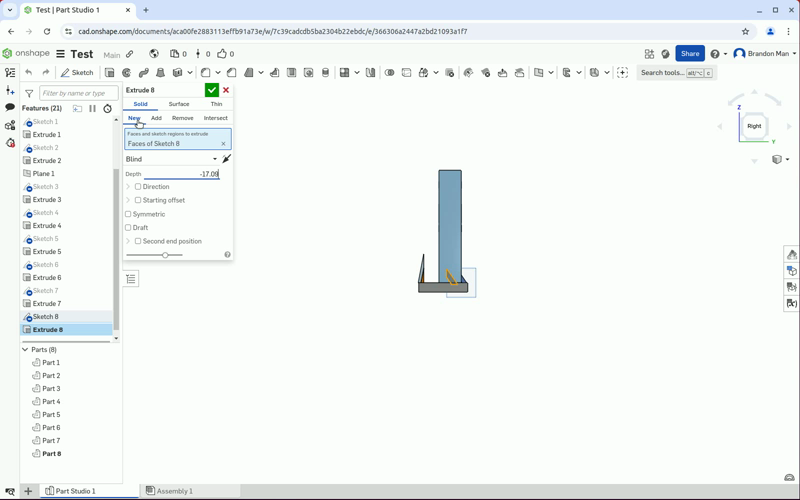
key(enter)
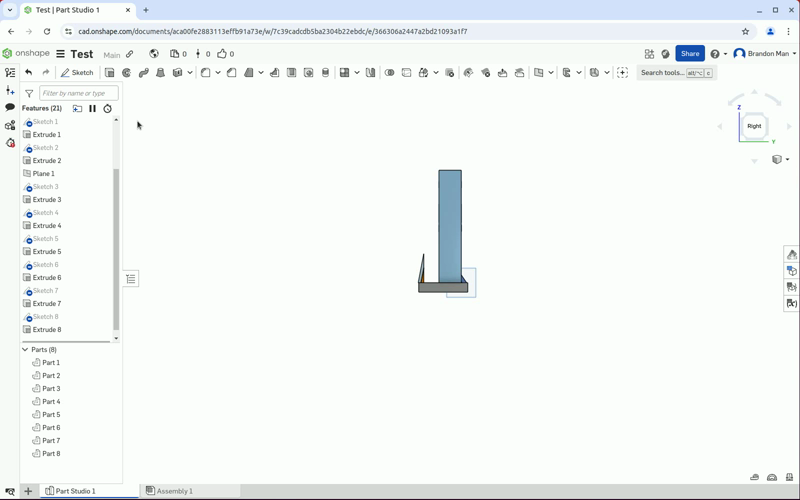
key(shift+h)
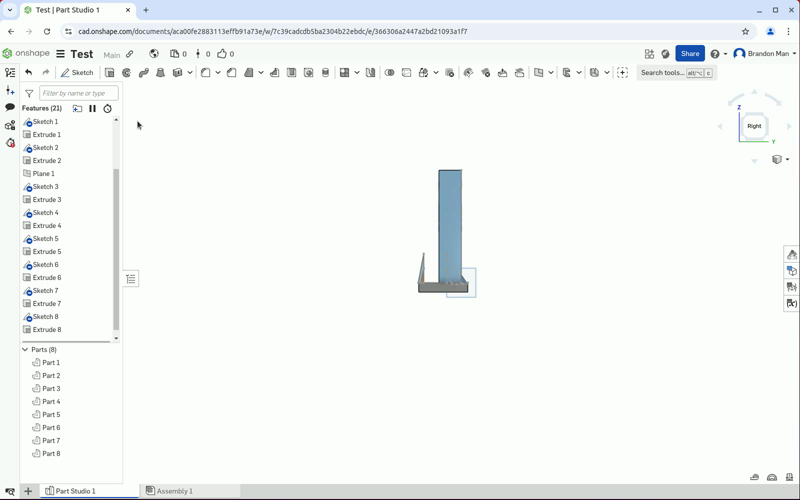
key(shift+h)
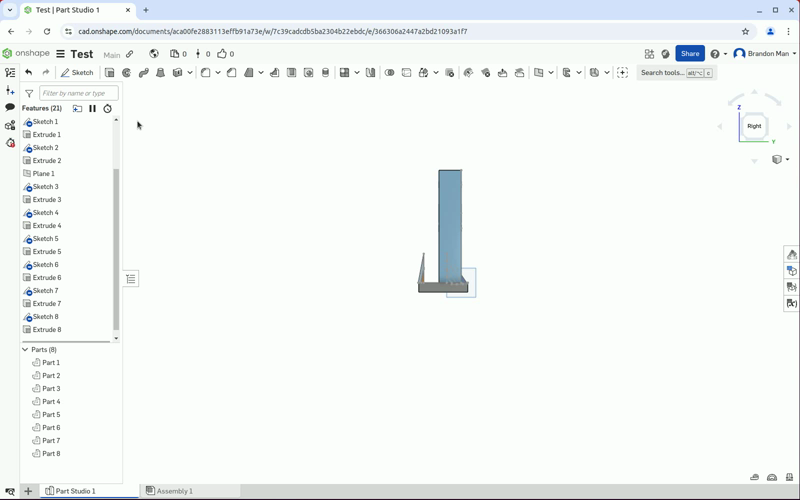
key(shift+7)
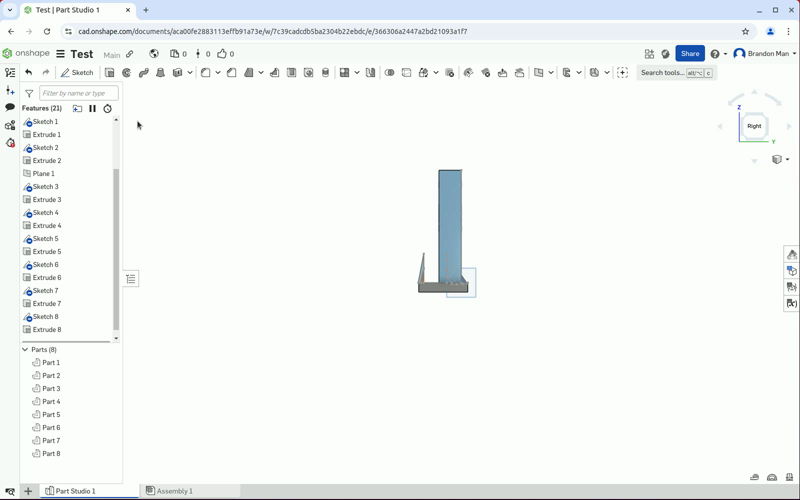
key(right, 2)
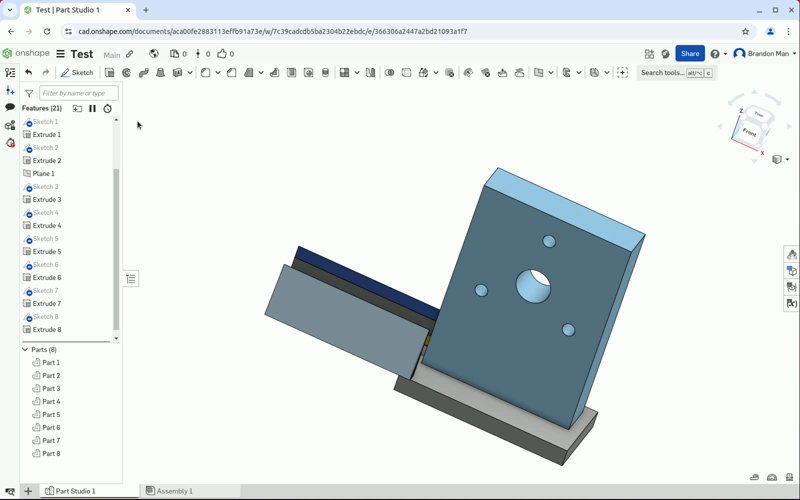
key(down, 2)
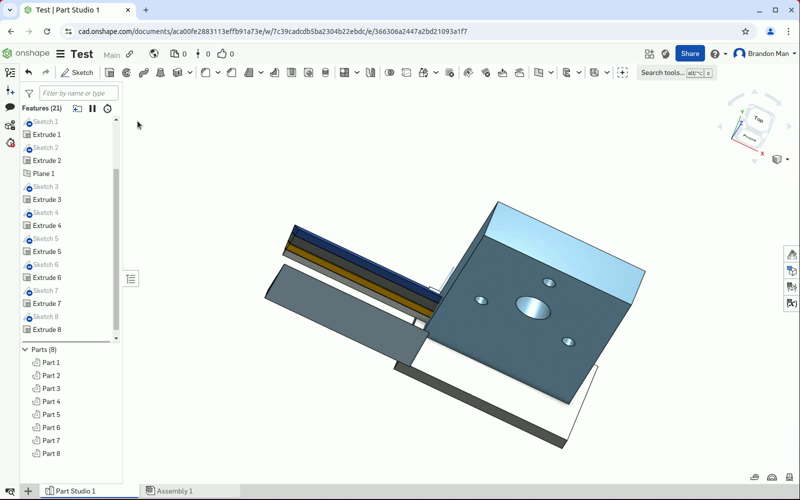
key(up, 2)
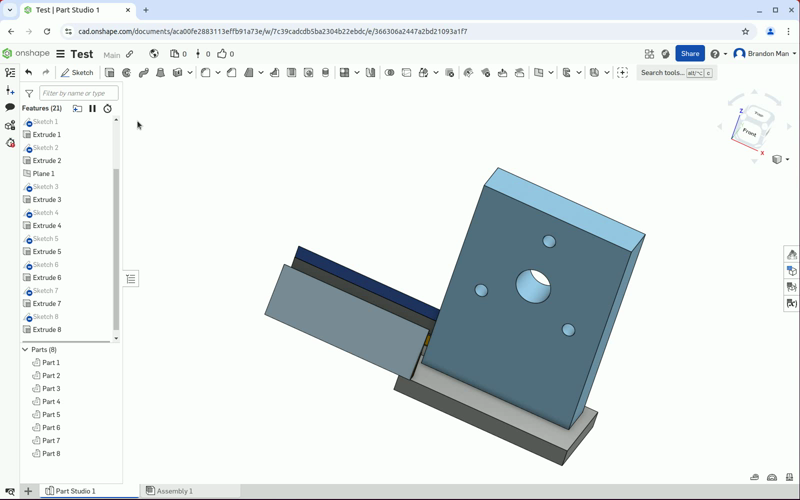
key(left, 2)
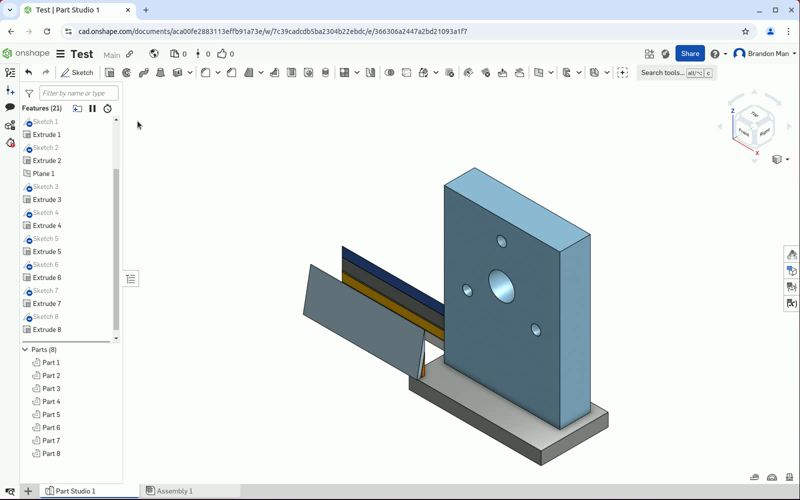
mouse_move(69, 124)
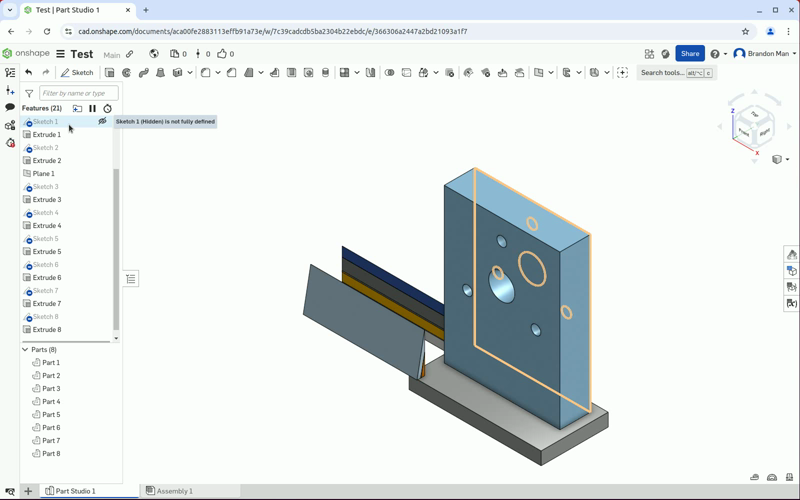
click(69, 124)